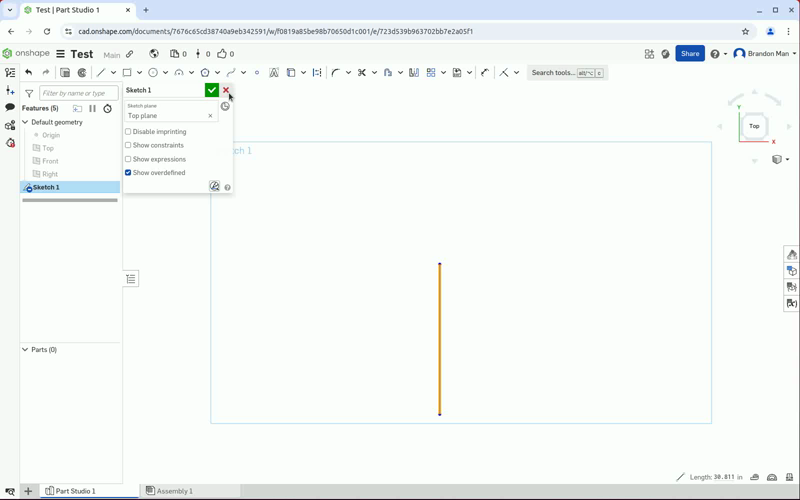
key(shift+h)
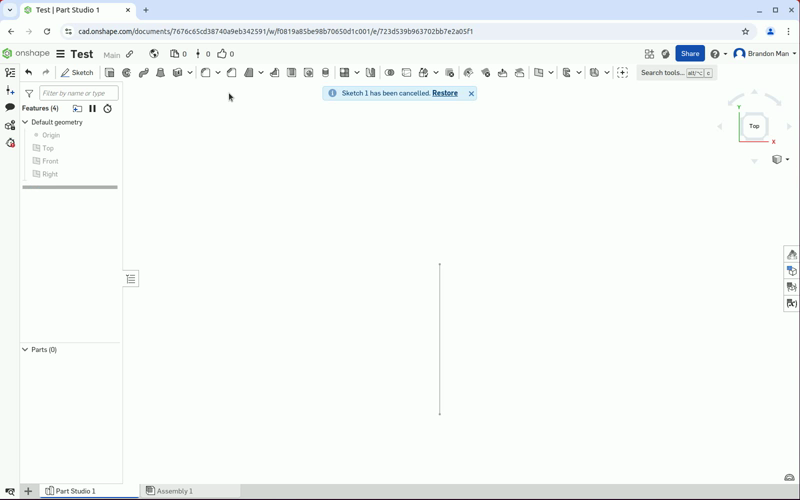
mouse_move(73, 352)
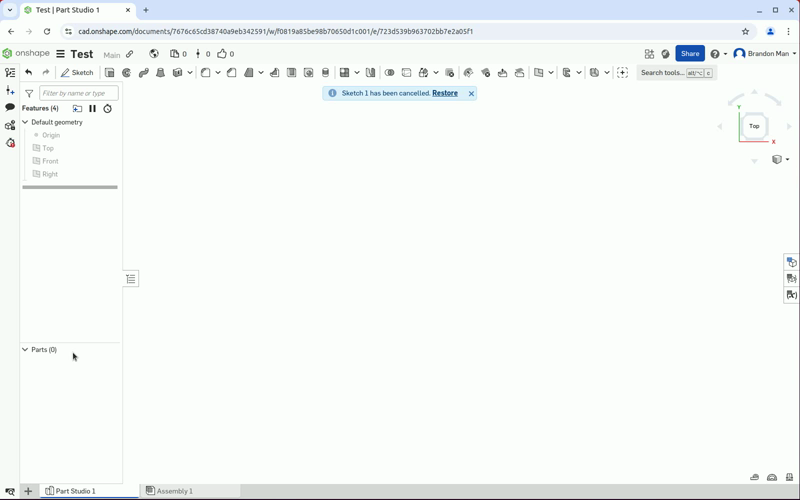
key(y)
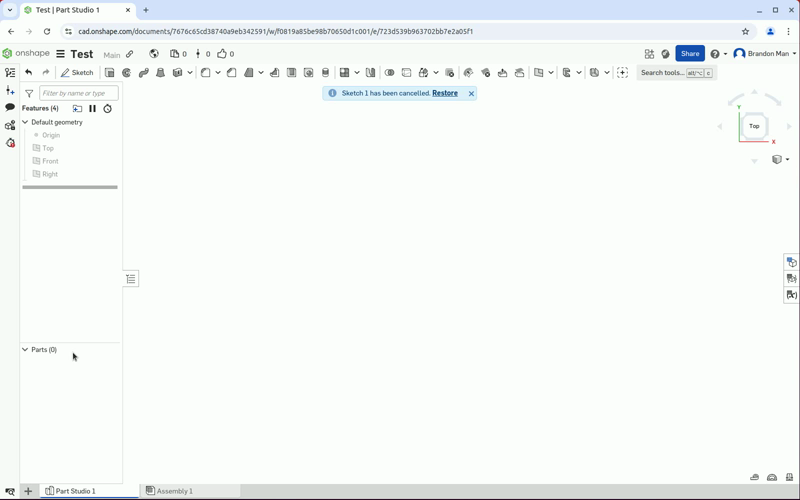
key(shift+p)
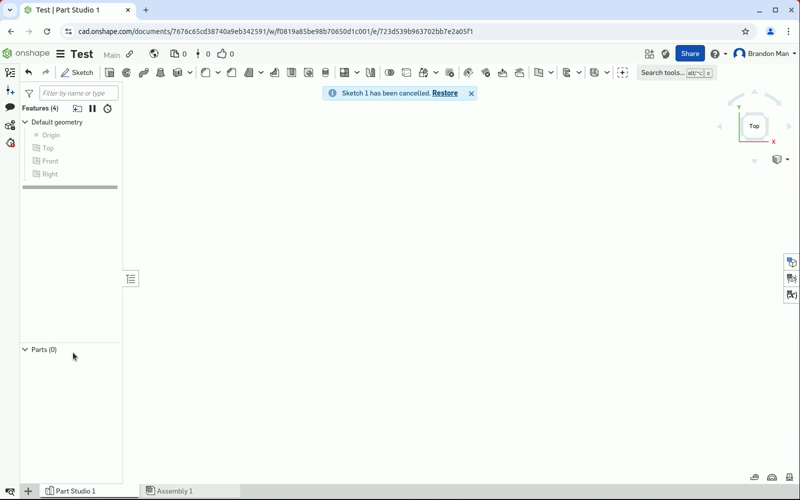
key(space)
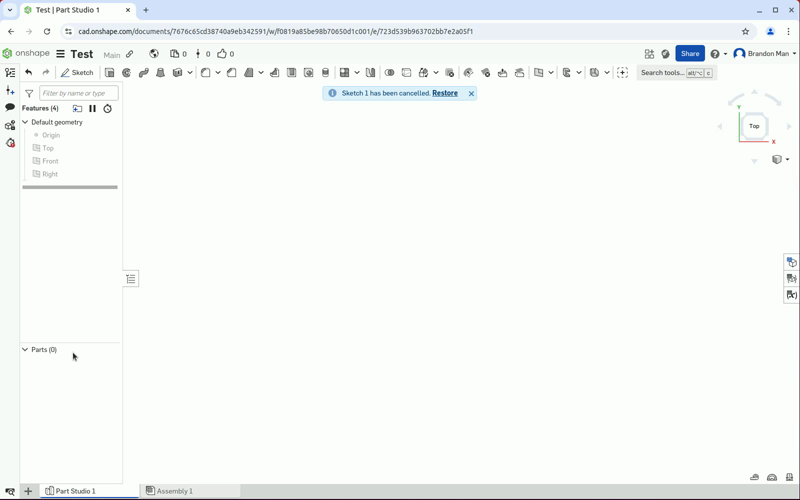
key_down(shift)
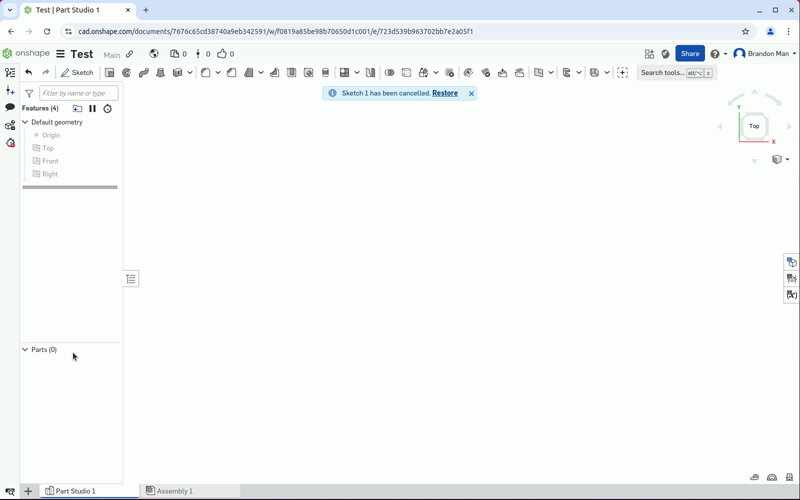
key(up)
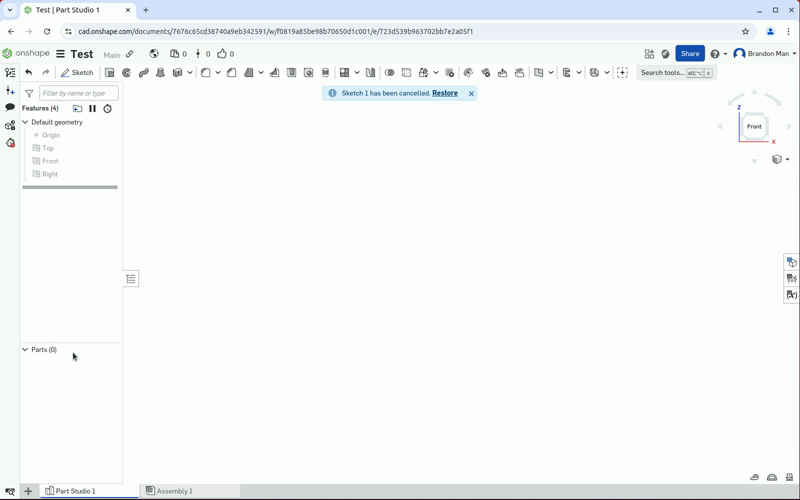
key_up(shift)
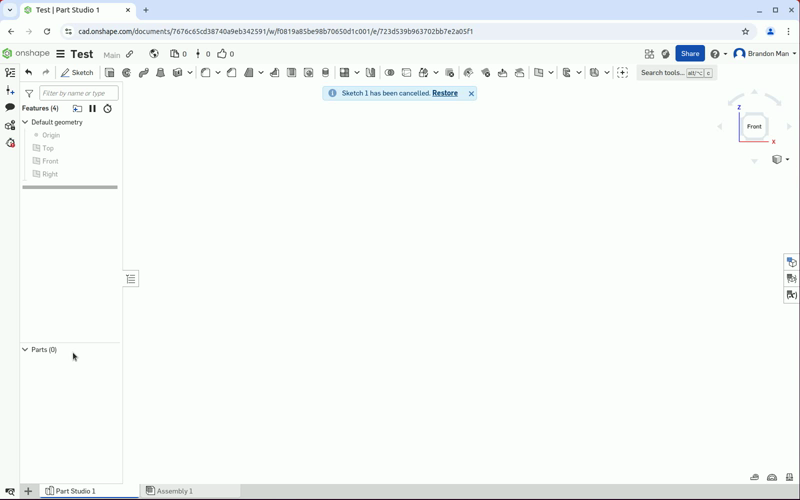
mouse_move(73, 352)
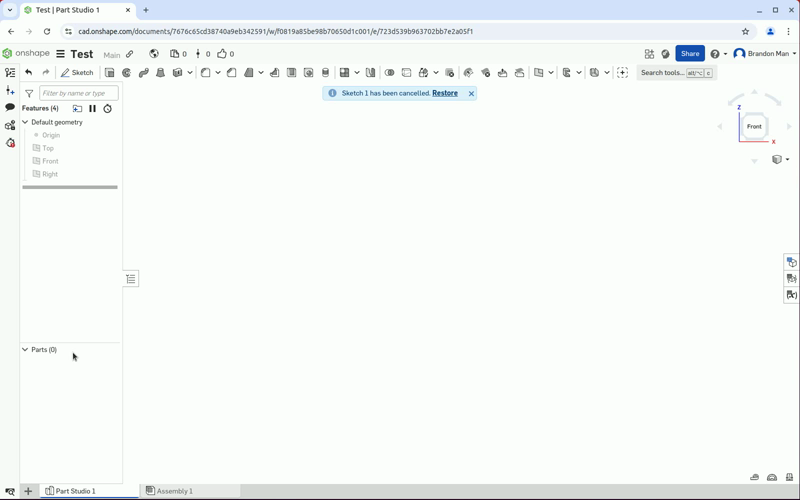
key(shift+y)
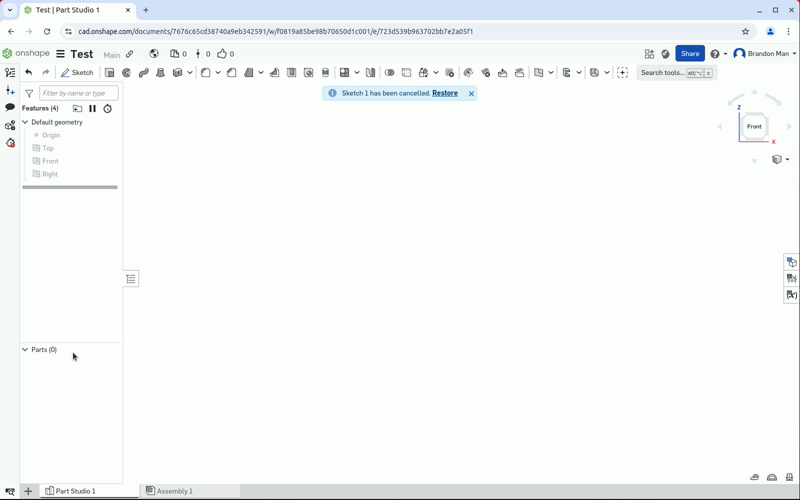
key(shift+s)
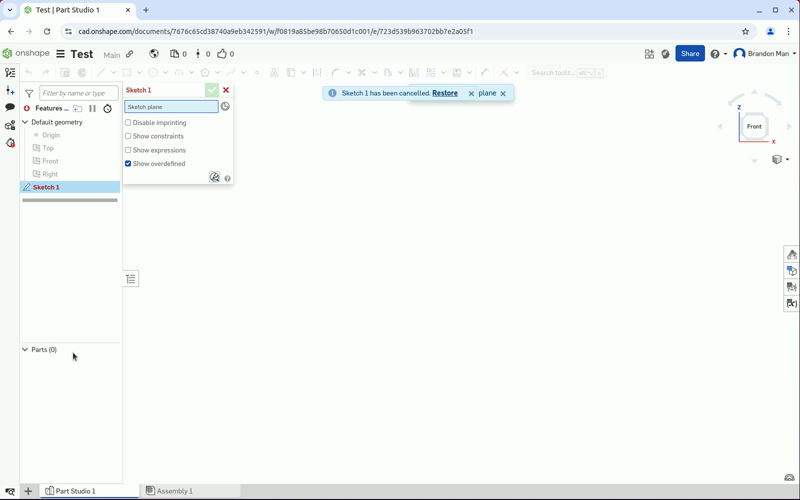
mouse_move(73, 163)
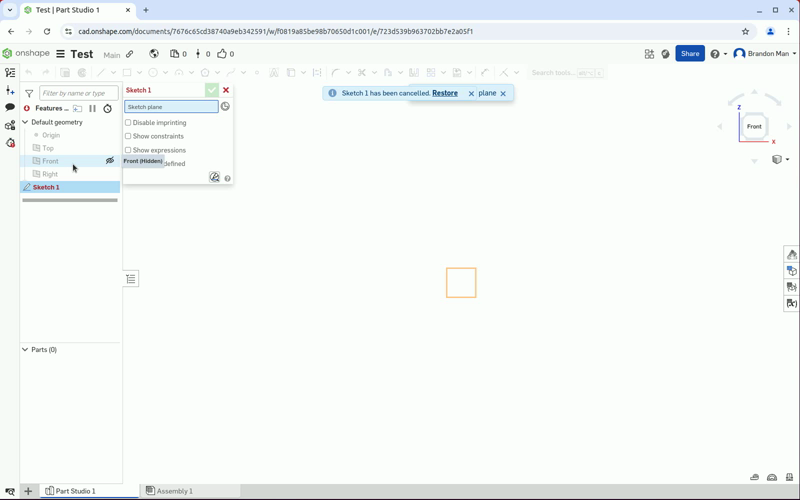
click(73, 163)
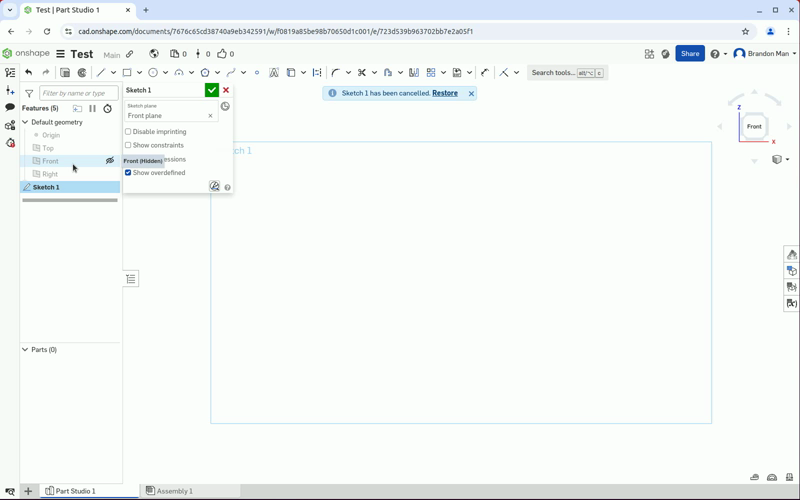
mouse_move(73, 352)
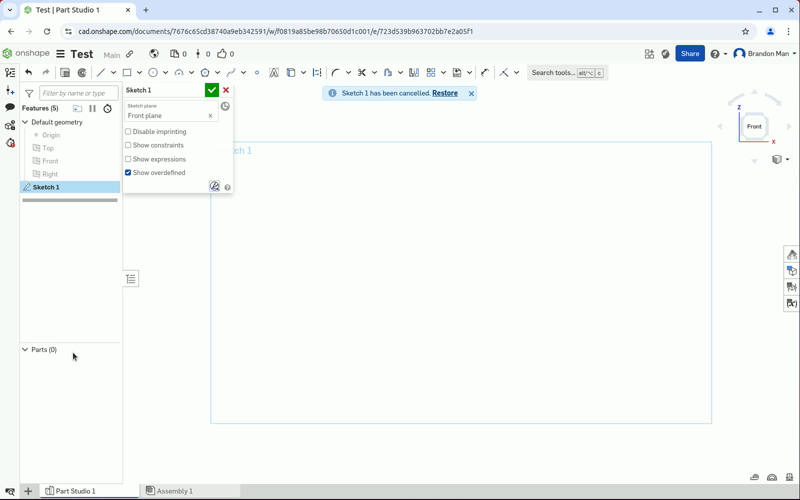
key(y)
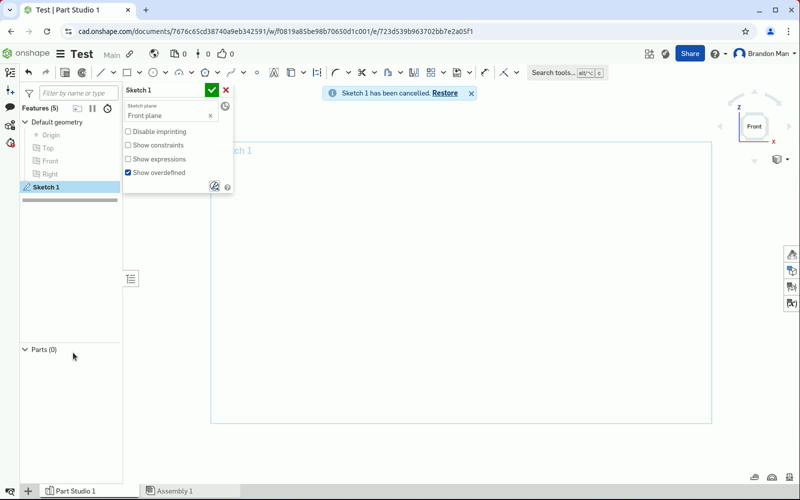
key(l)
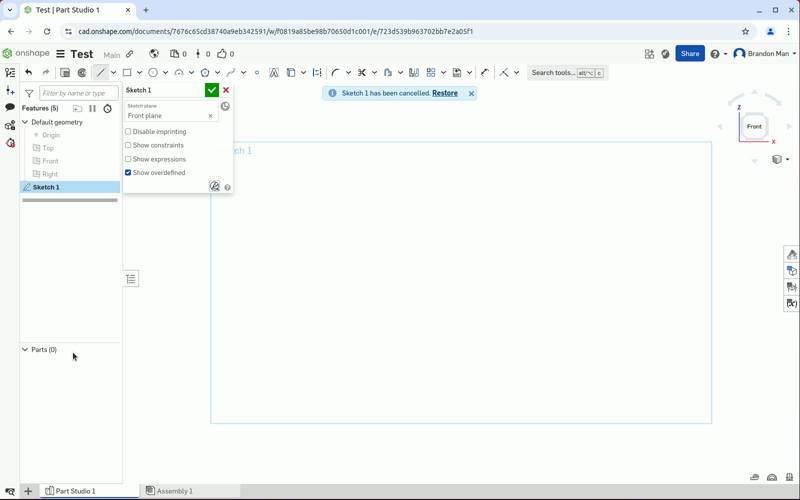
key_down(shift)
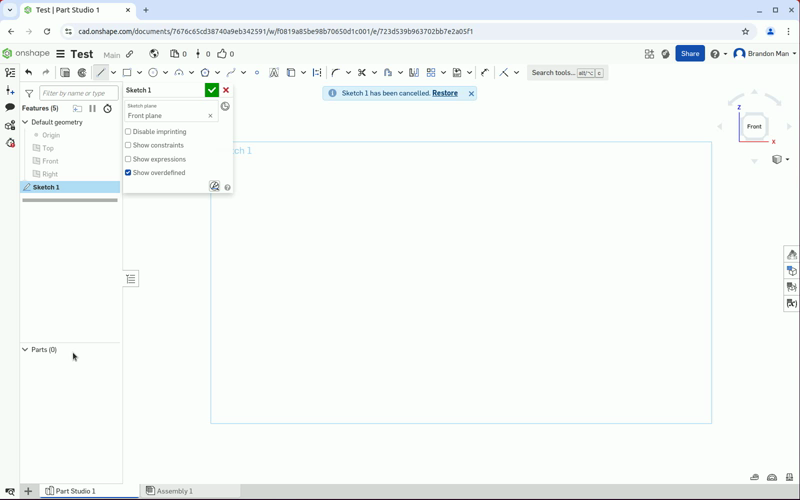
mouse_move(456, 282)
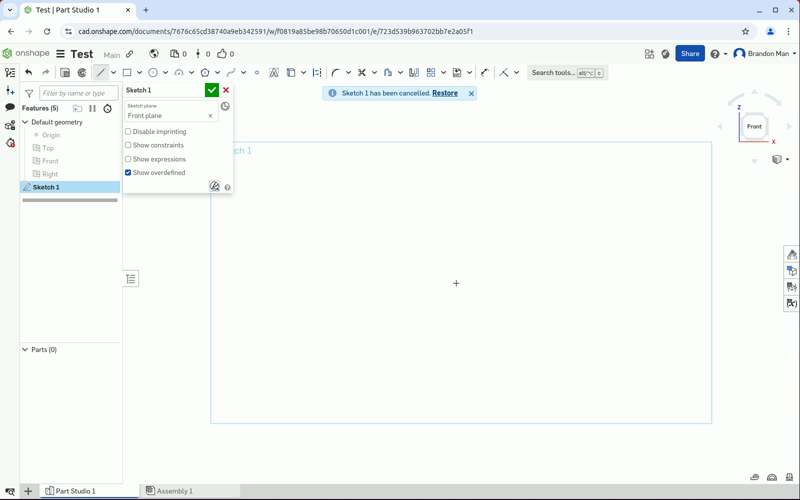
click(456, 282)
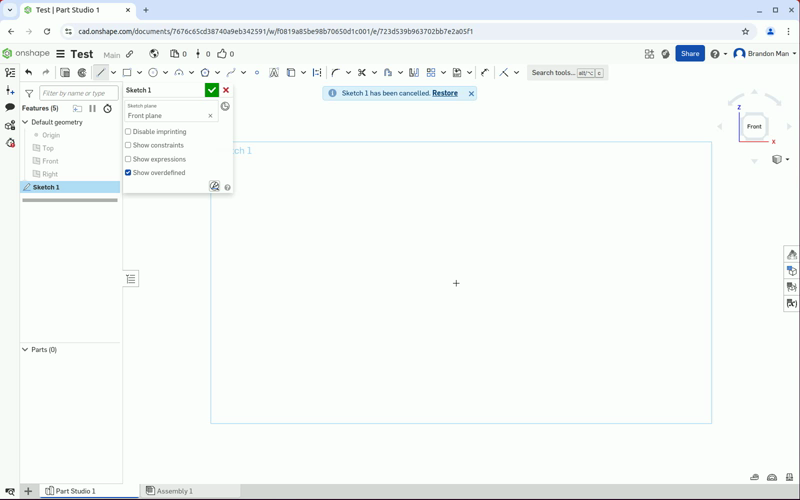
key_up(shift)
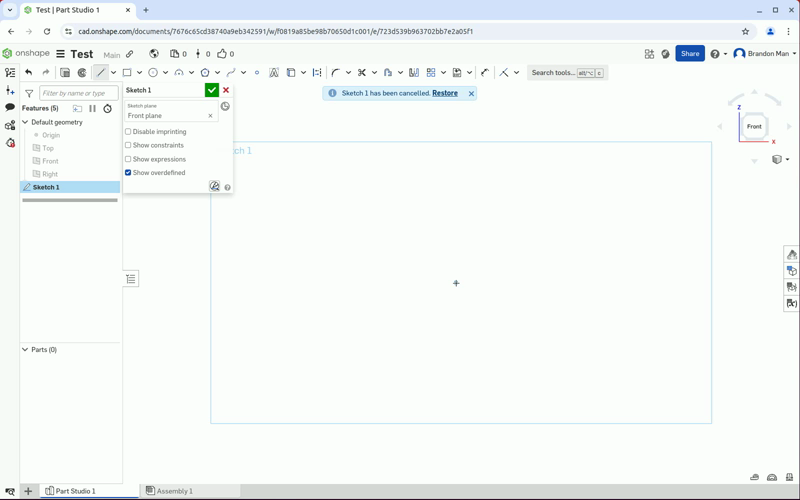
key_down(shift)
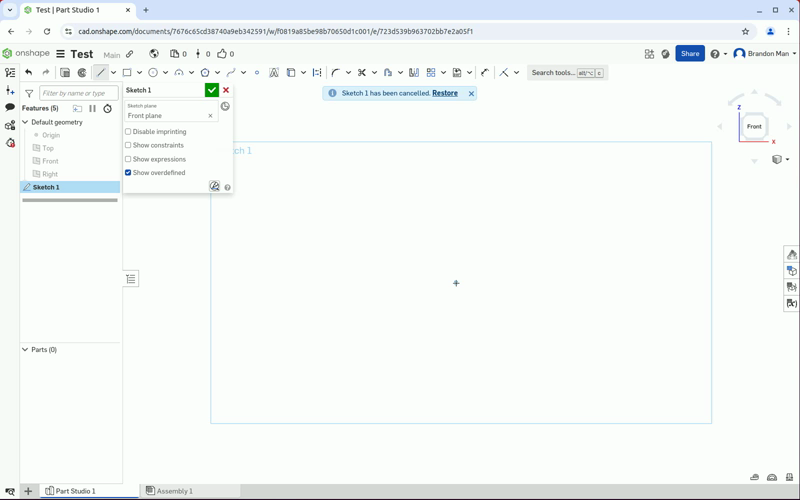
mouse_move(486, 282)
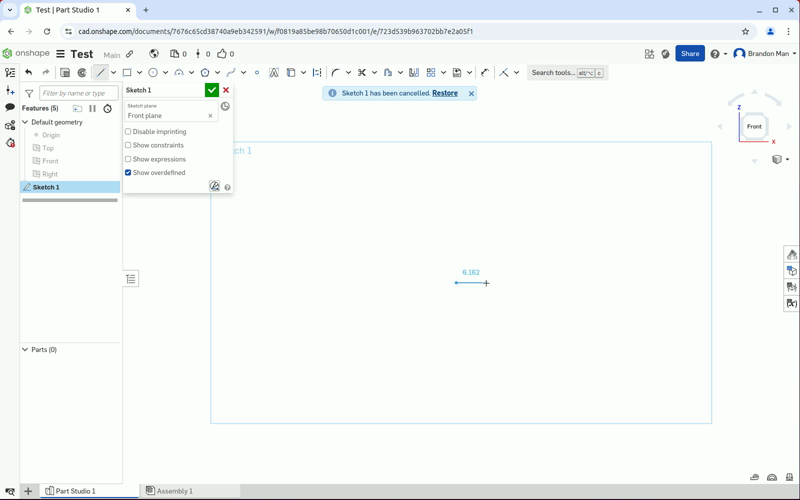
mouse_move(458, 287)
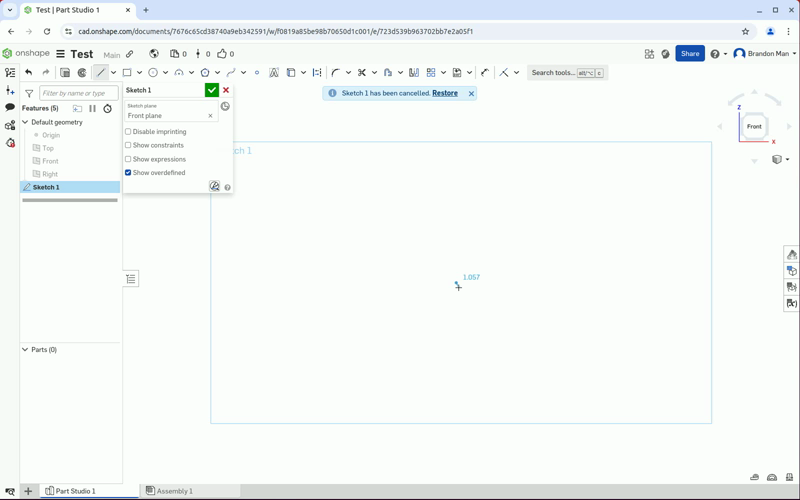
scroll(6)
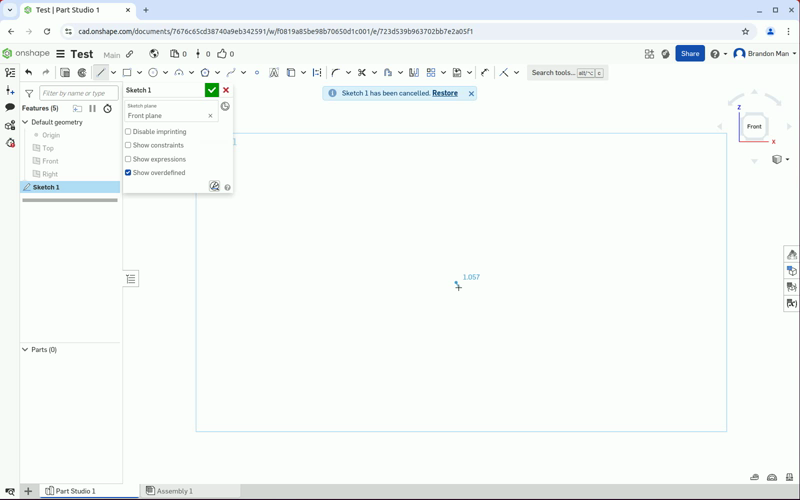
scroll(6)
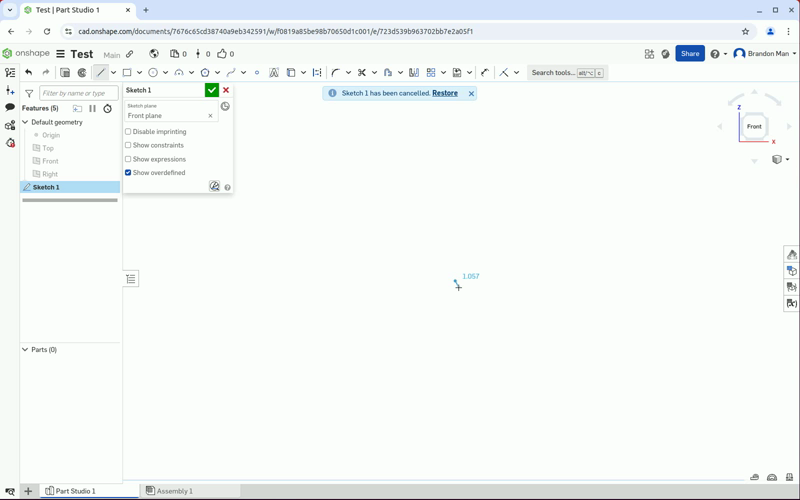
scroll(6)
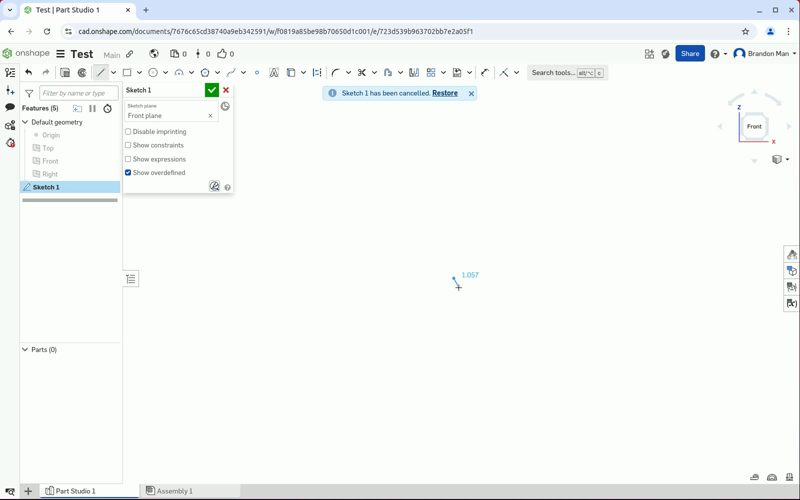
scroll(6)
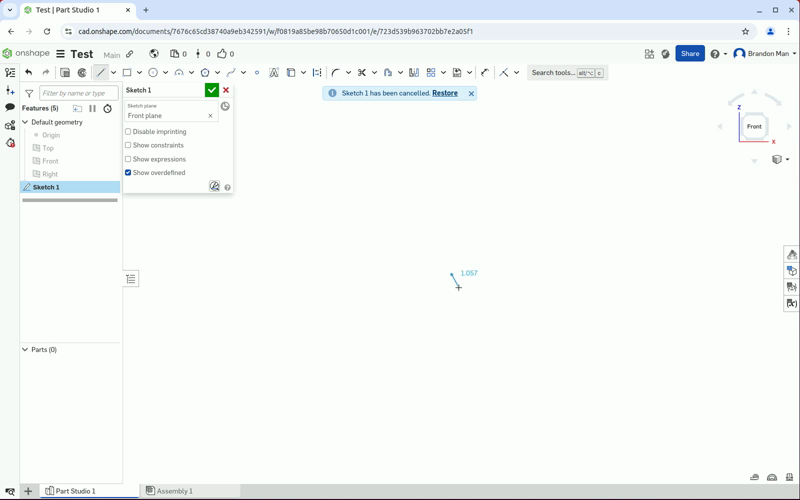
scroll(6)
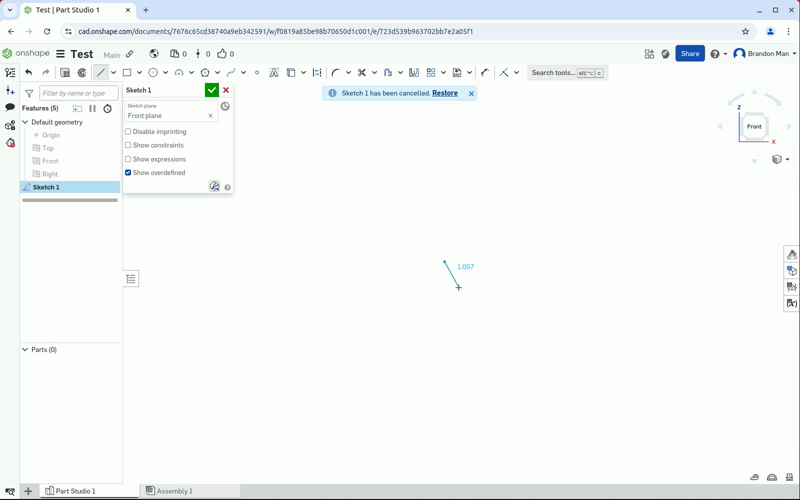
scroll(6)
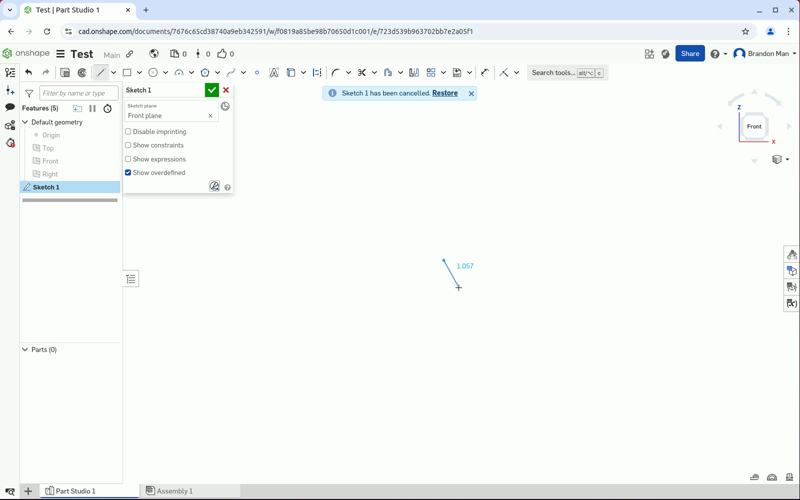
scroll(6)
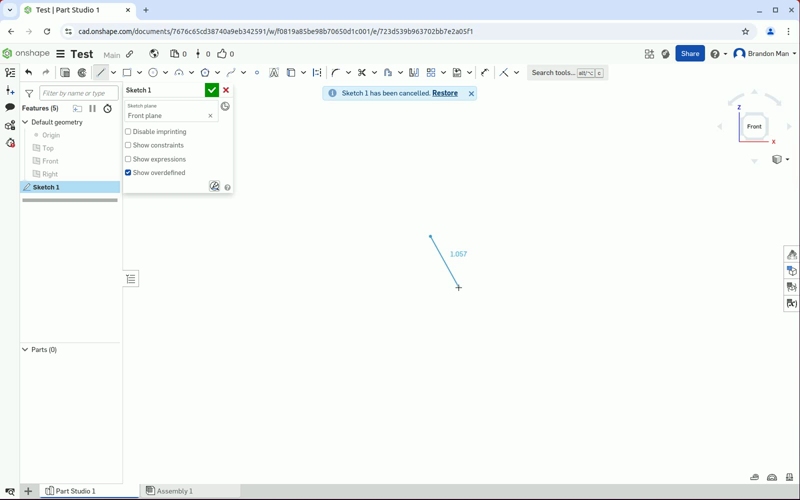
click(458, 287)
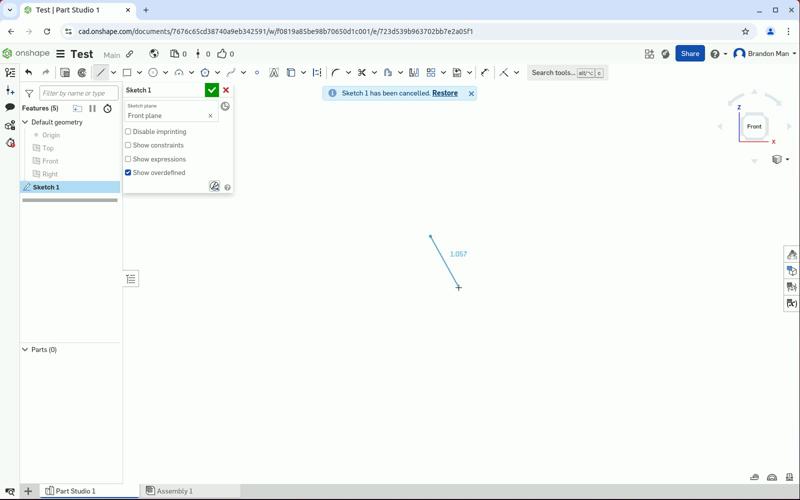
scroll(-6)
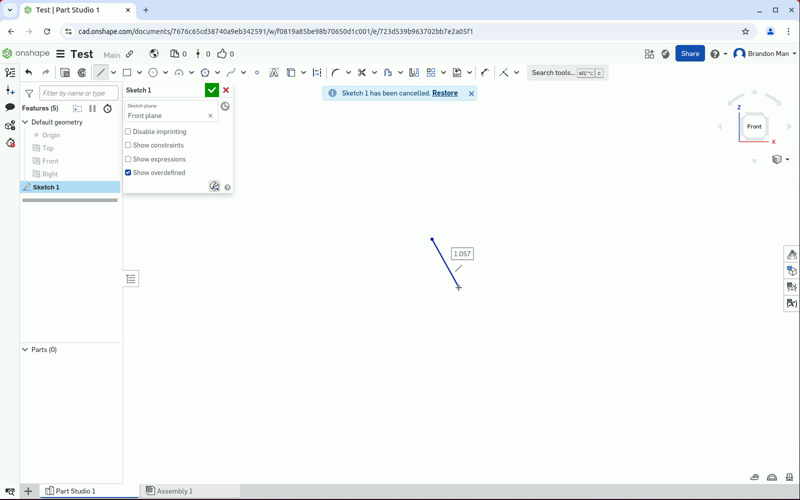
scroll(-6)
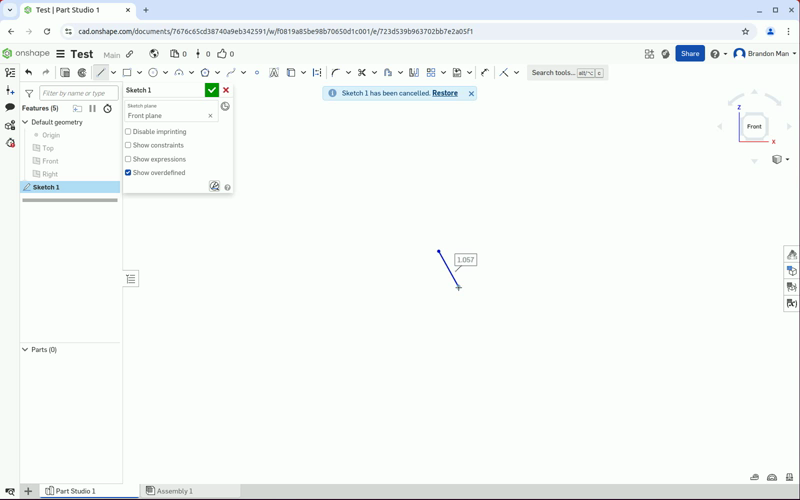
scroll(-6)
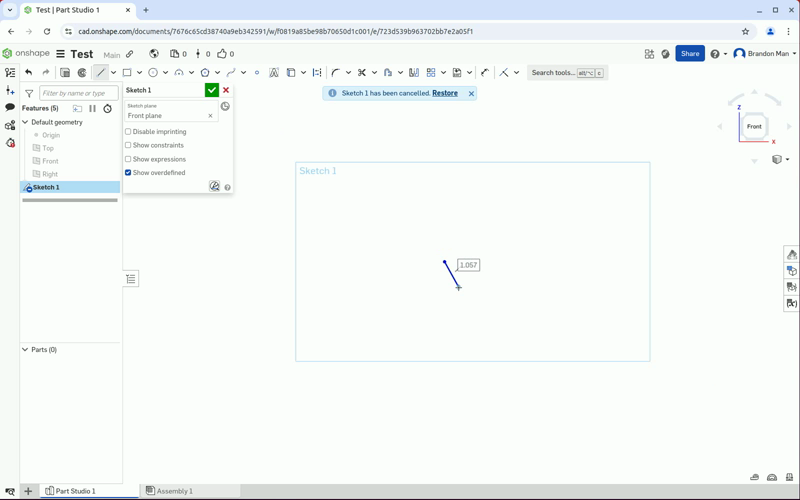
scroll(-6)
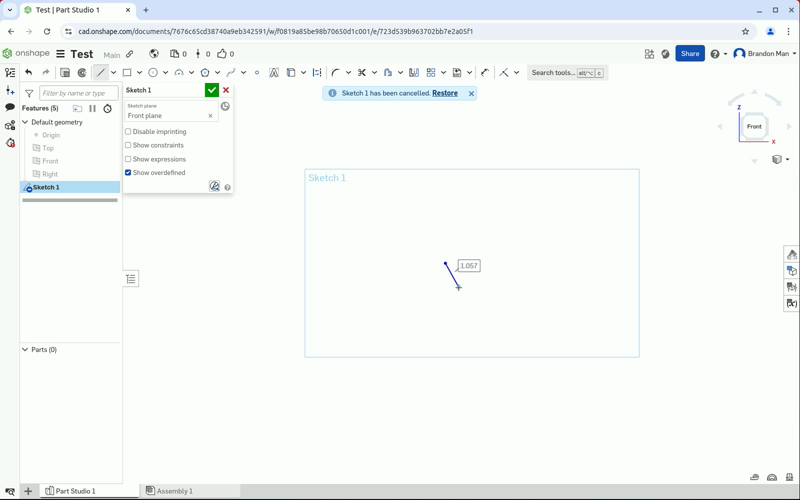
scroll(-6)
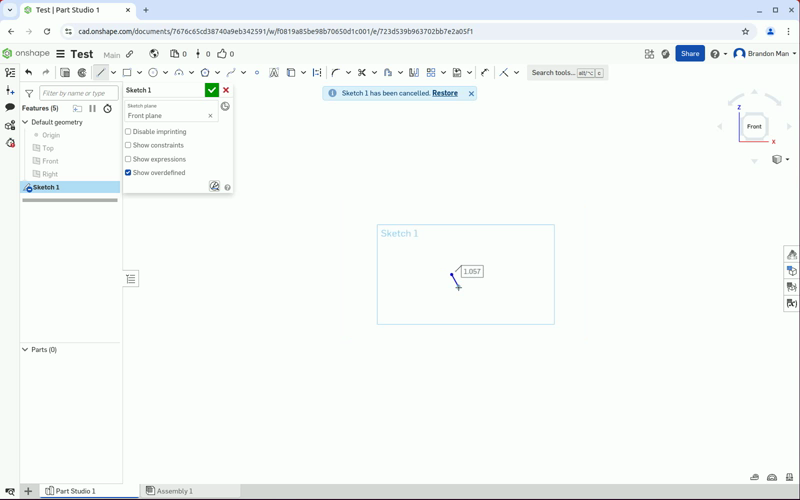
scroll(-6)
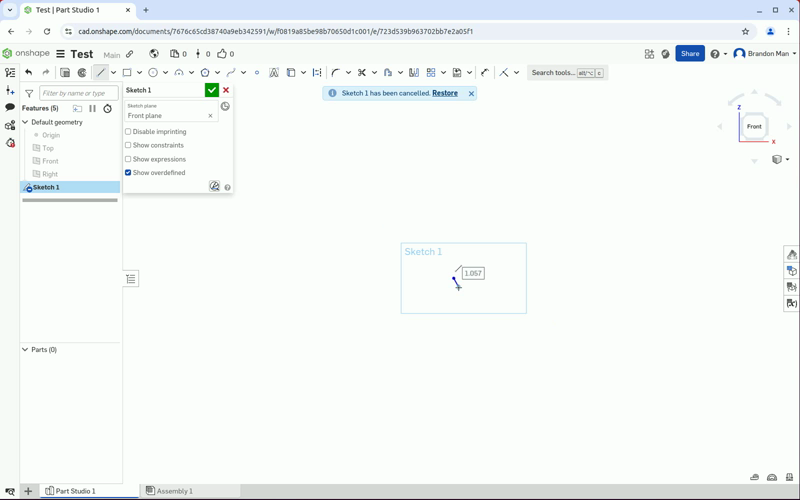
scroll(-6)
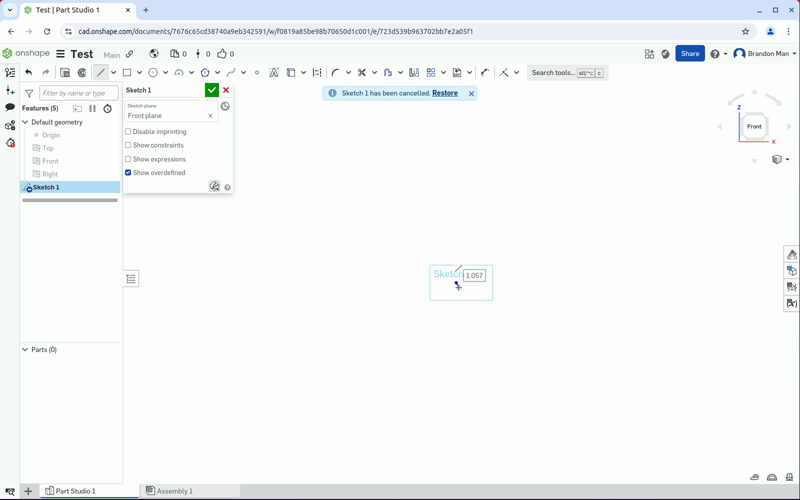
key_up(shift)
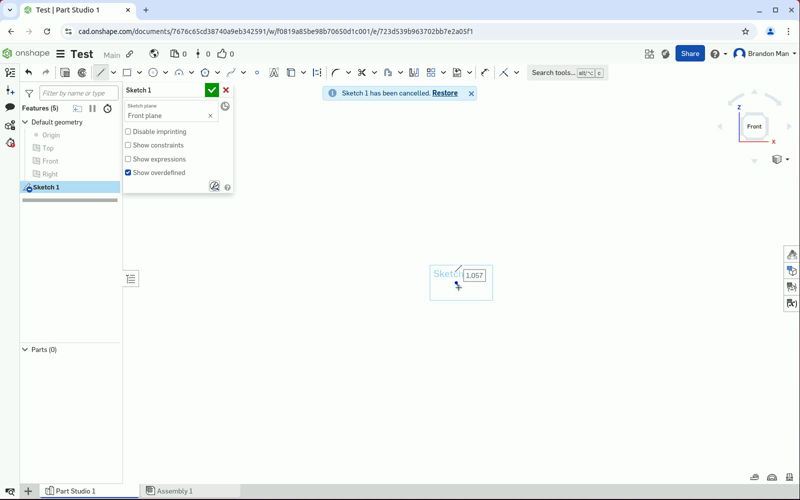
key_down(shift)
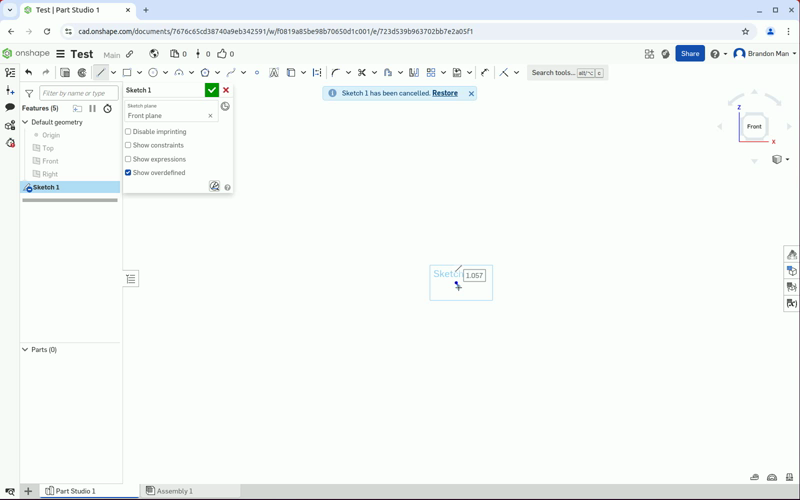
mouse_move(488, 287)
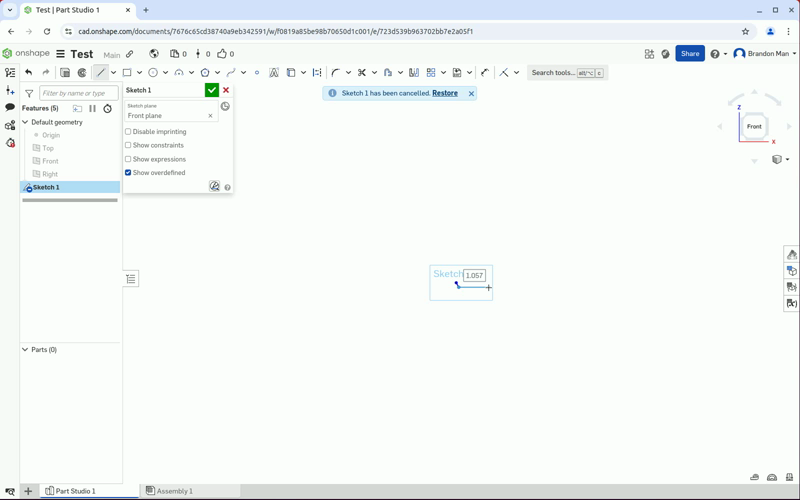
mouse_move(464, 287)
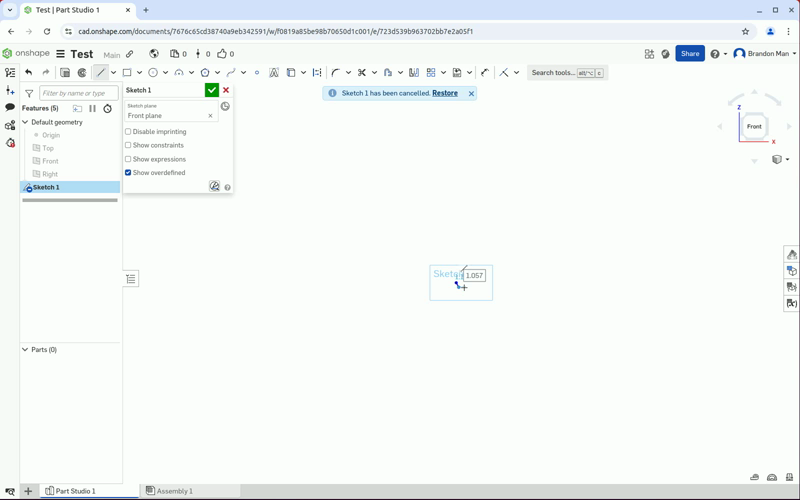
scroll(6)
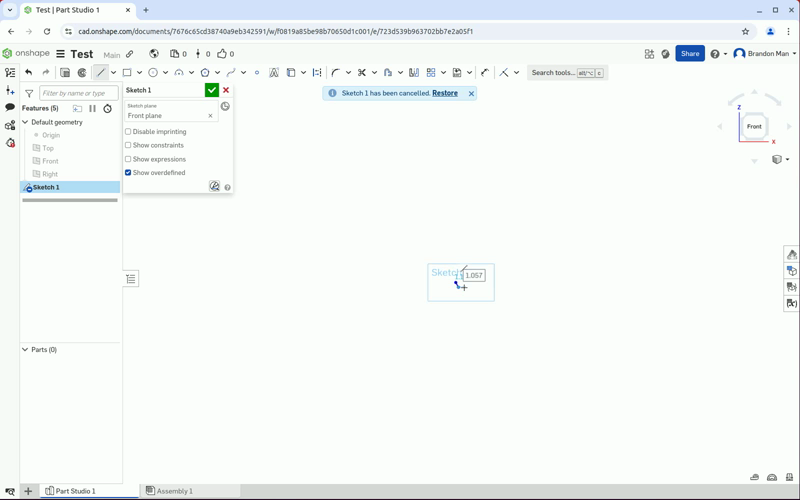
scroll(6)
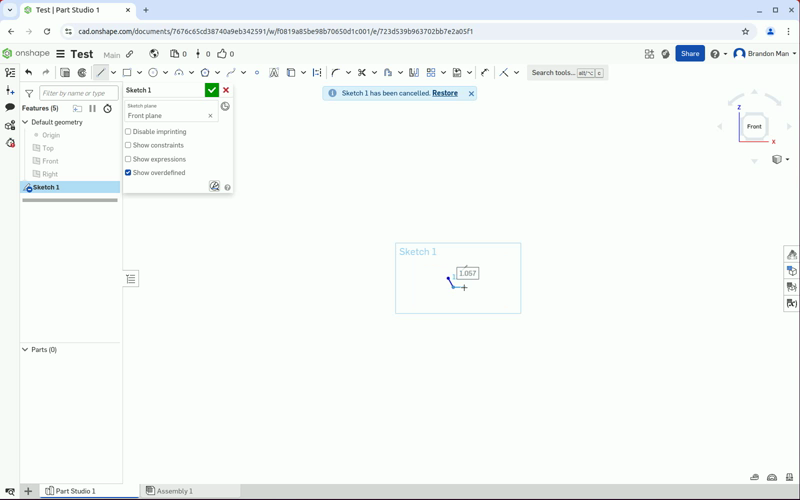
scroll(6)
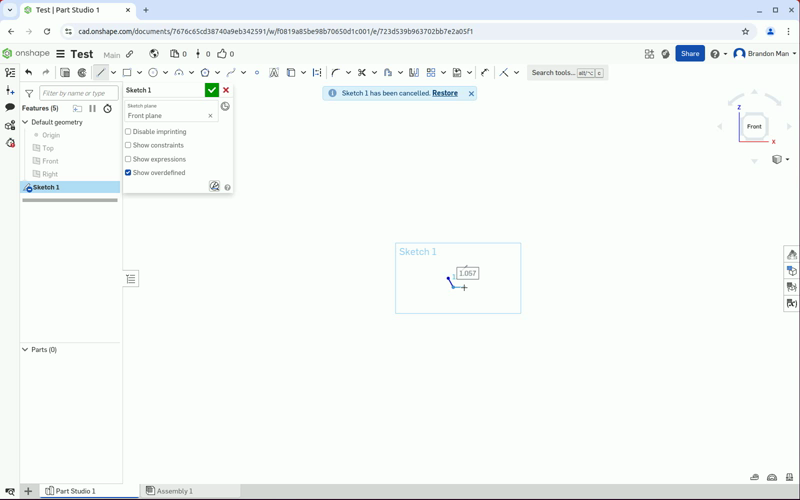
scroll(6)
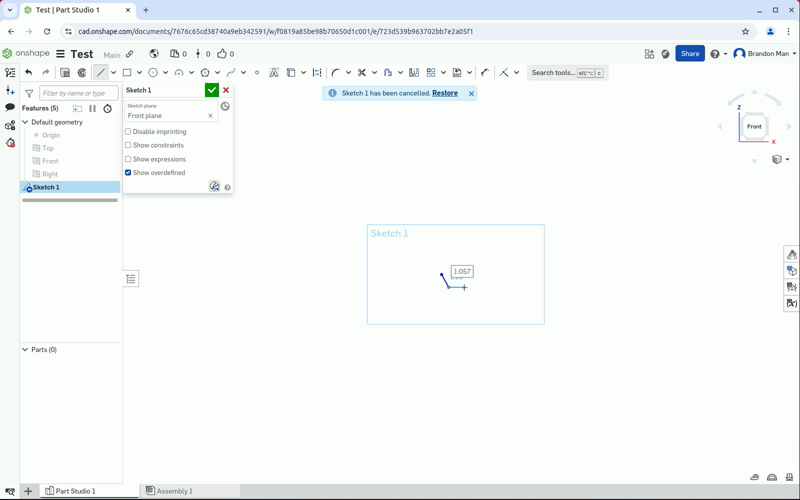
scroll(6)
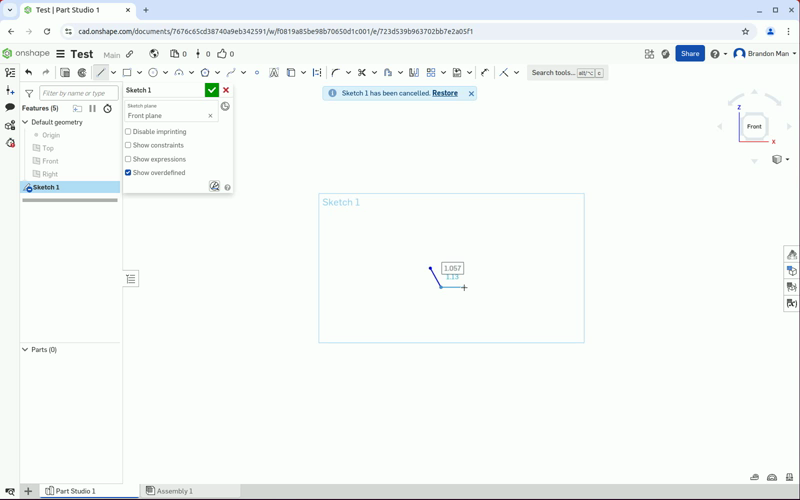
scroll(6)
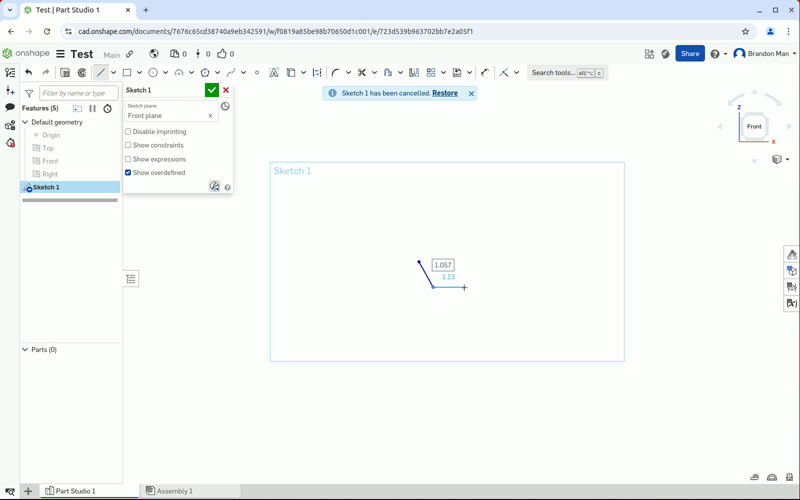
scroll(6)
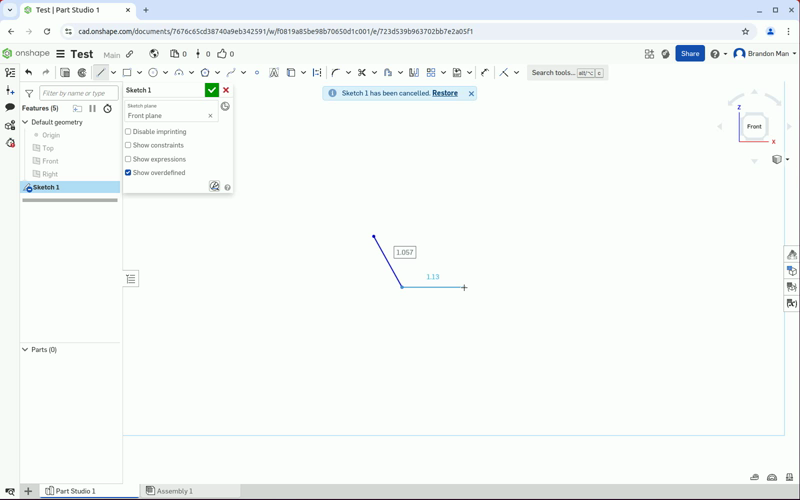
click(464, 287)
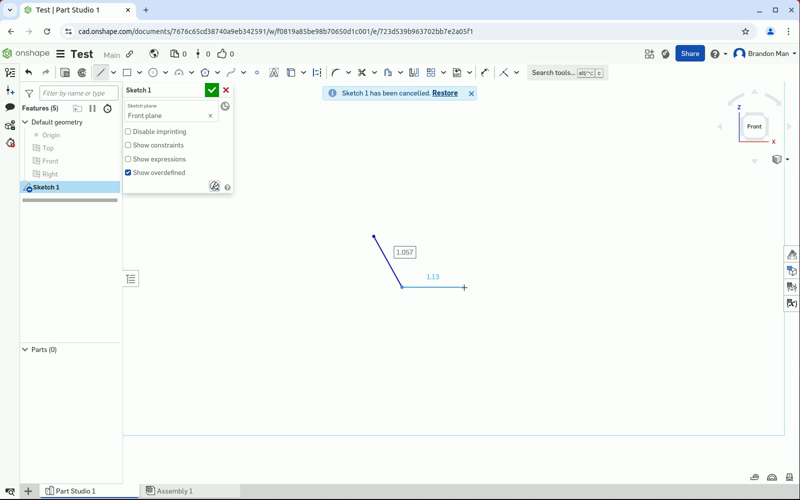
scroll(-6)
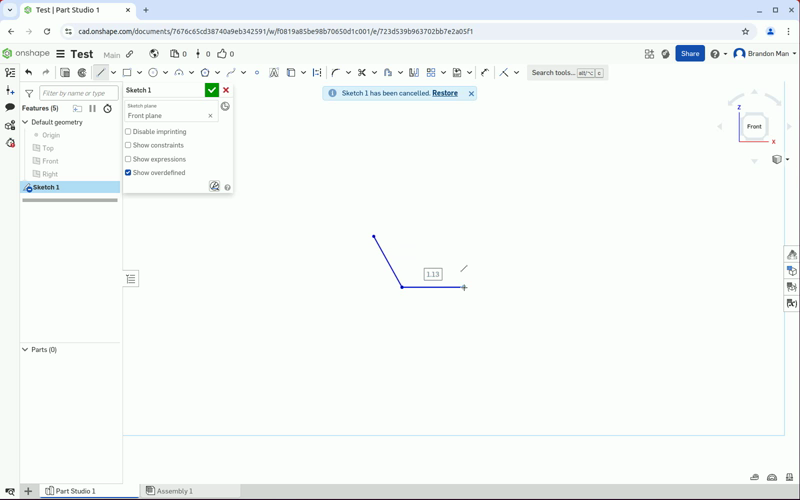
scroll(-6)
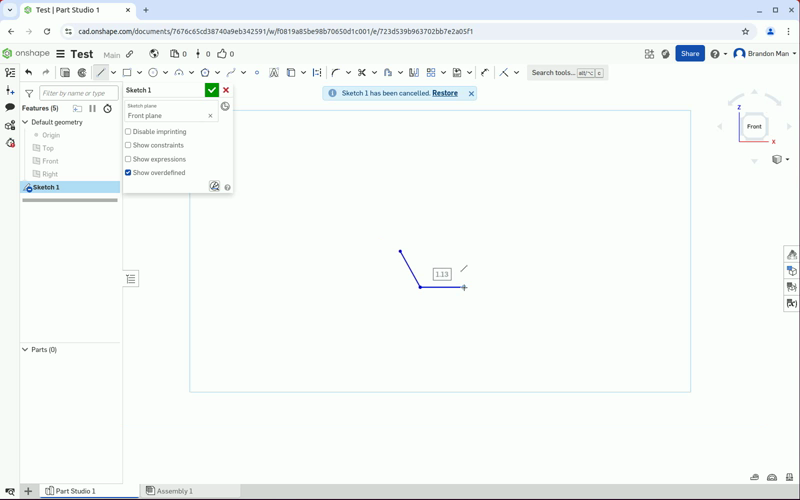
scroll(-6)
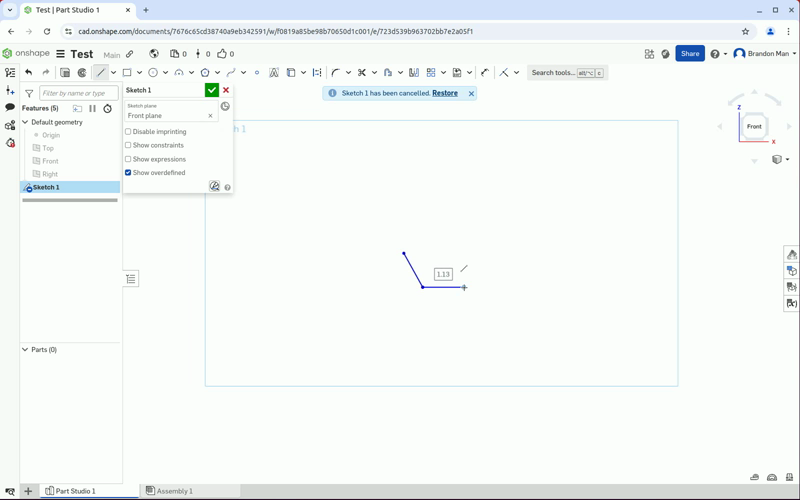
scroll(-6)
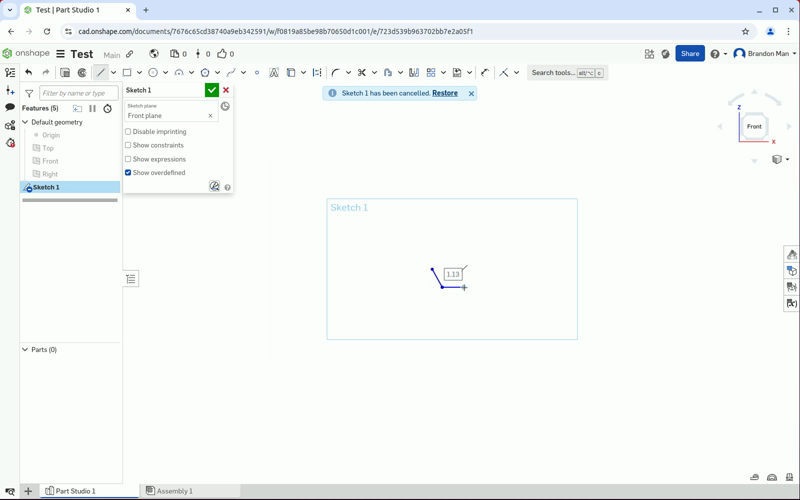
scroll(-6)
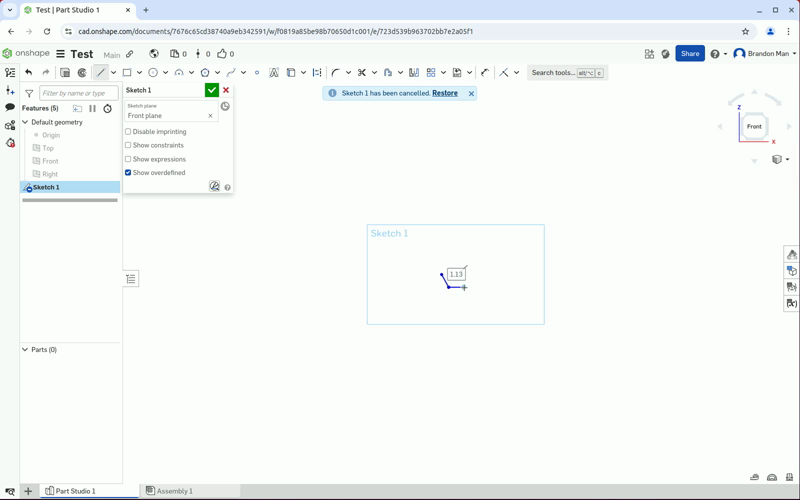
scroll(-6)
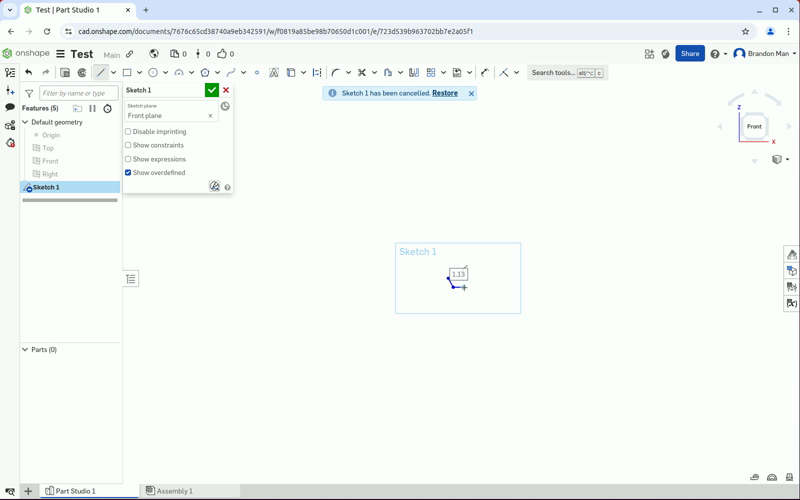
scroll(-6)
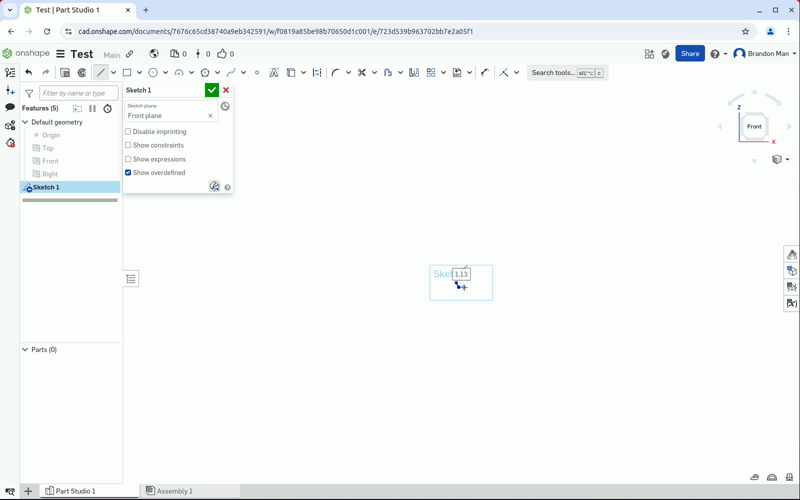
key_up(shift)
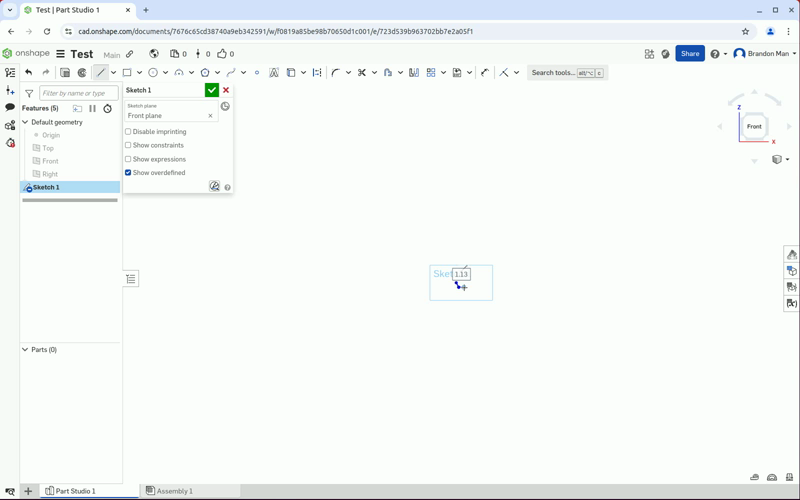
key_down(shift)
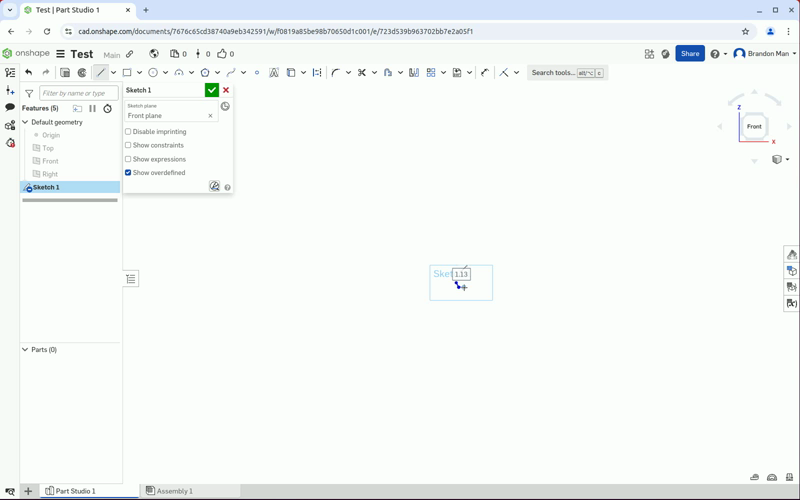
mouse_move(494, 287)
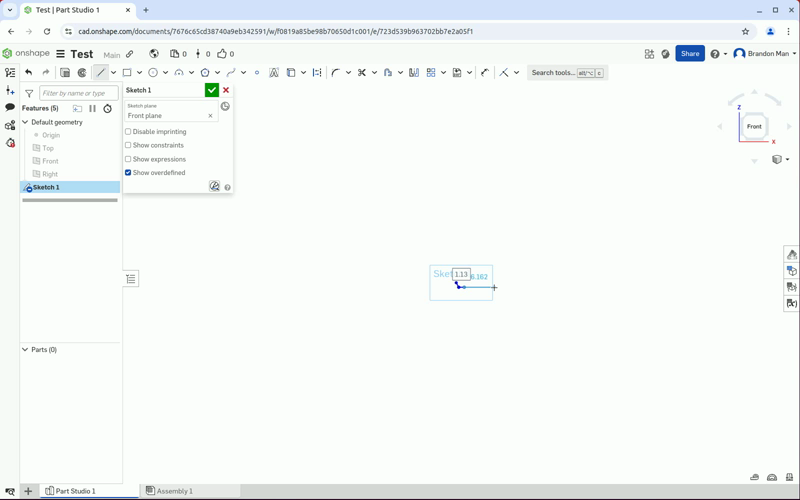
mouse_move(466, 282)
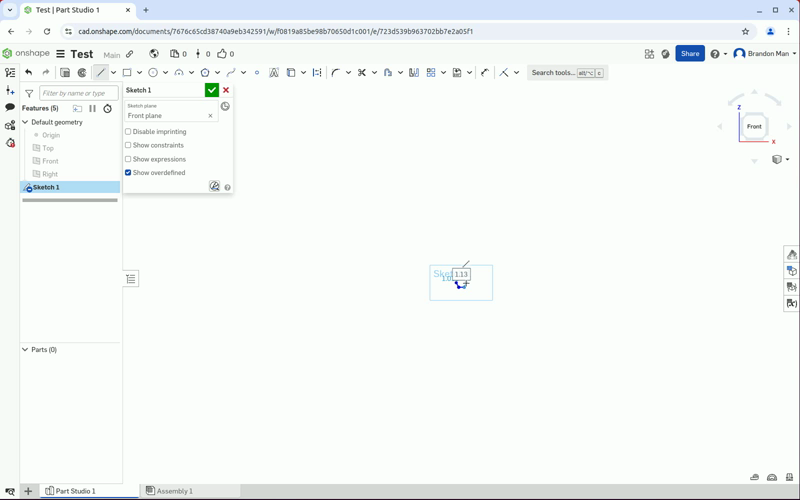
scroll(6)
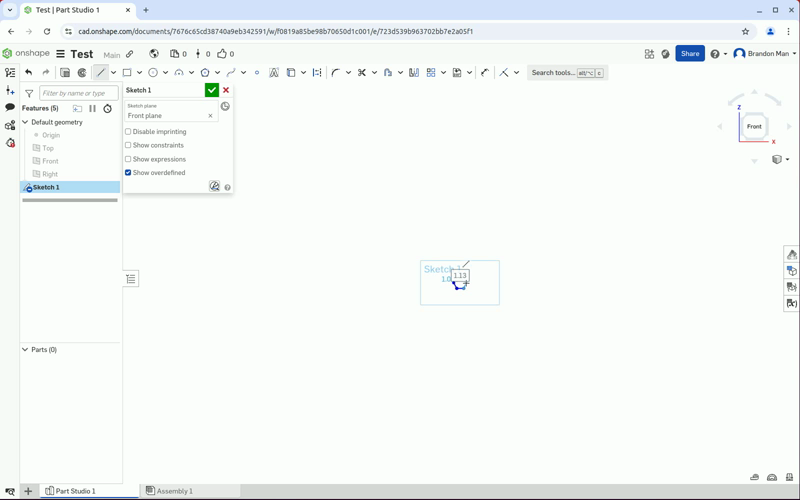
scroll(6)
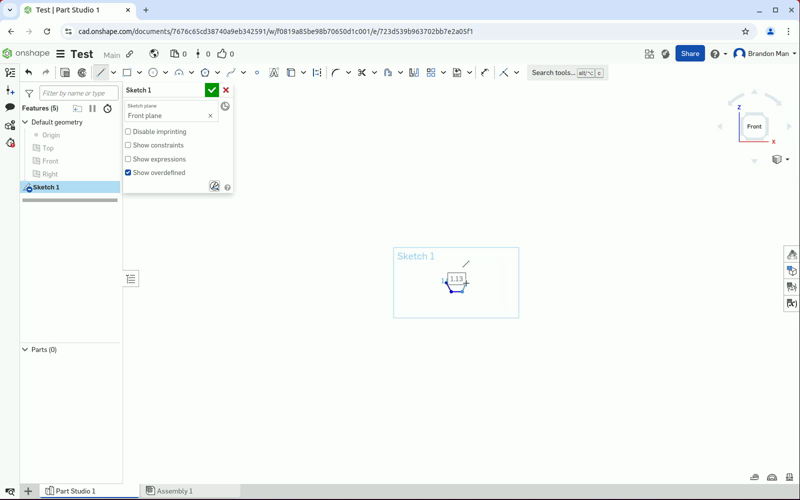
scroll(6)
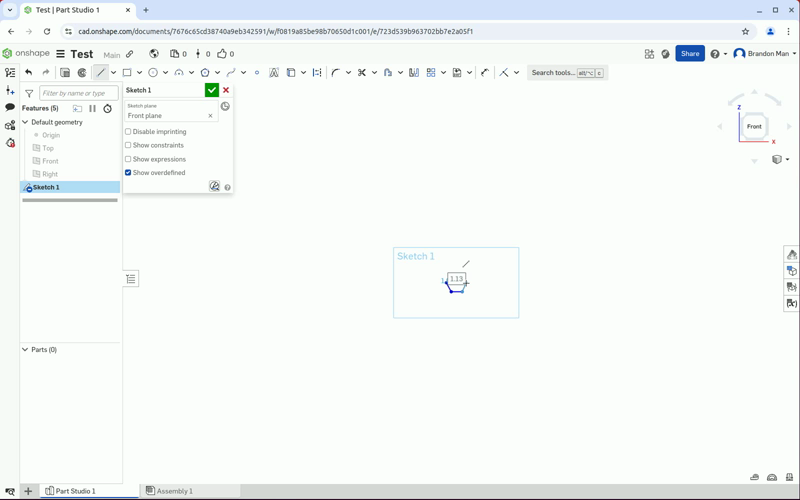
scroll(6)
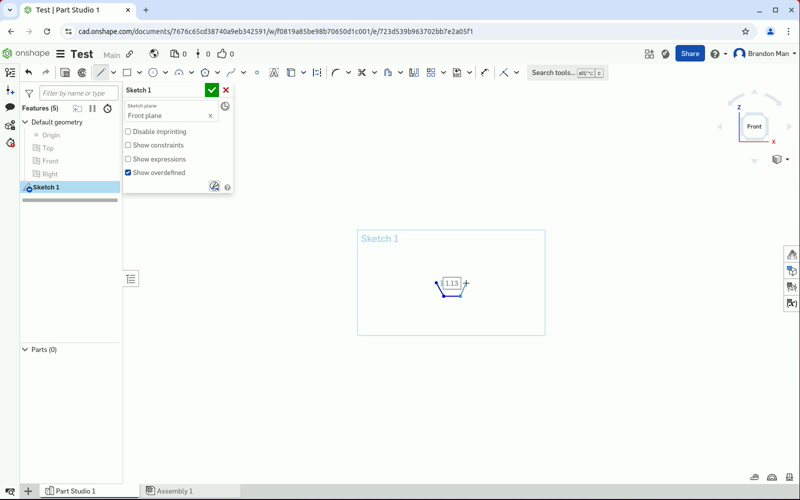
scroll(6)
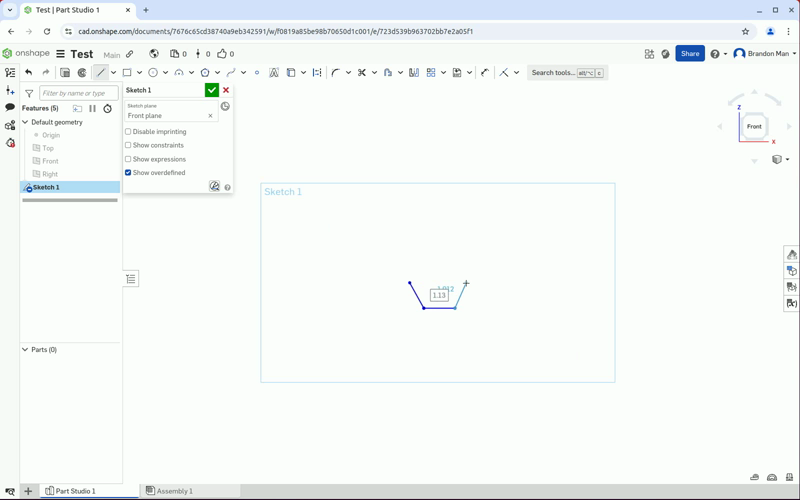
scroll(6)
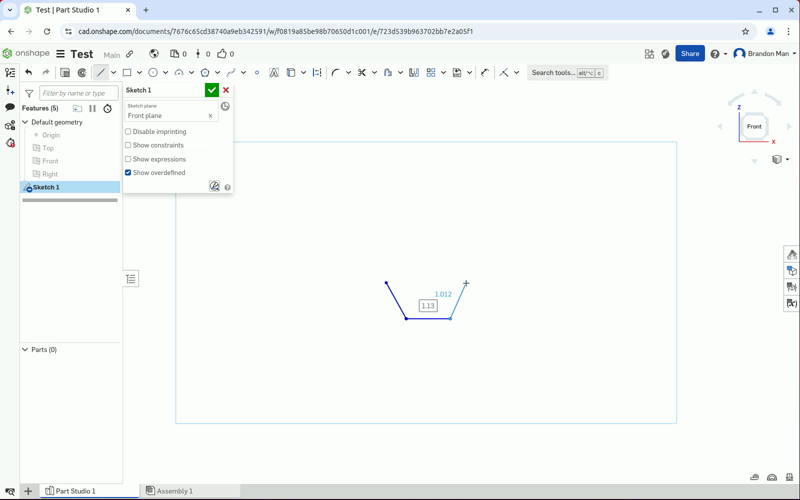
scroll(6)
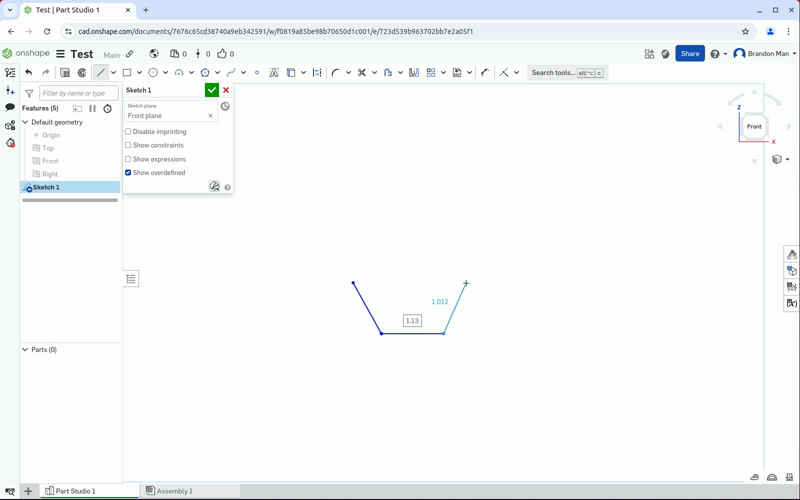
click(466, 282)
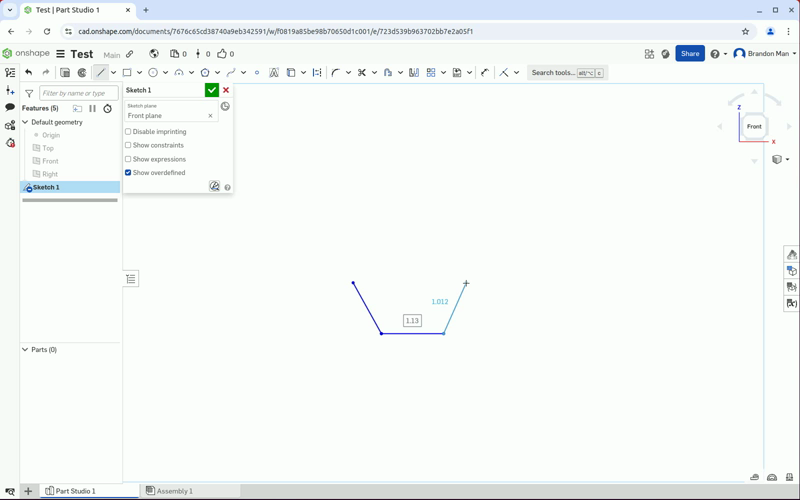
scroll(-6)
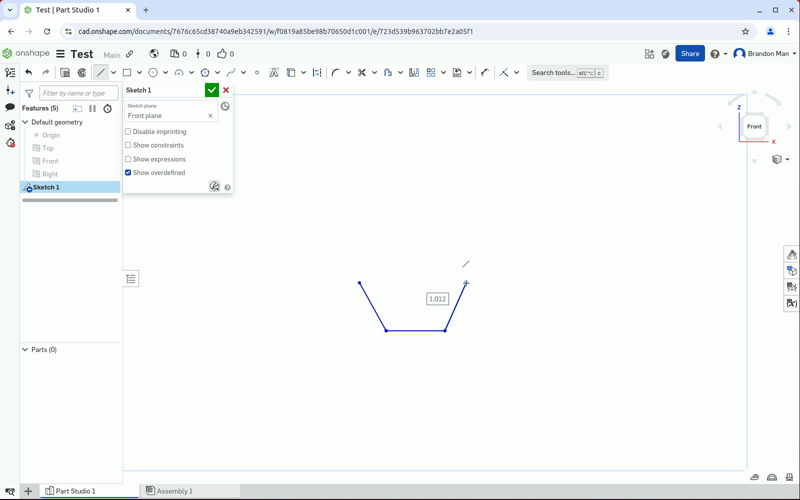
scroll(-6)
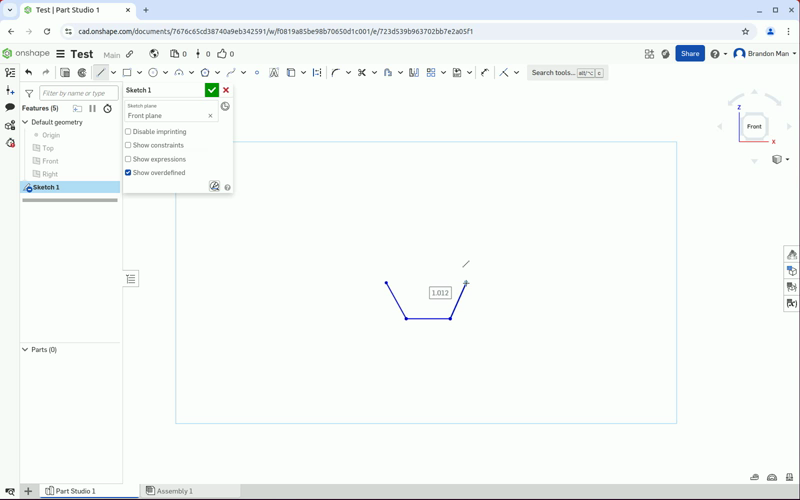
scroll(-6)
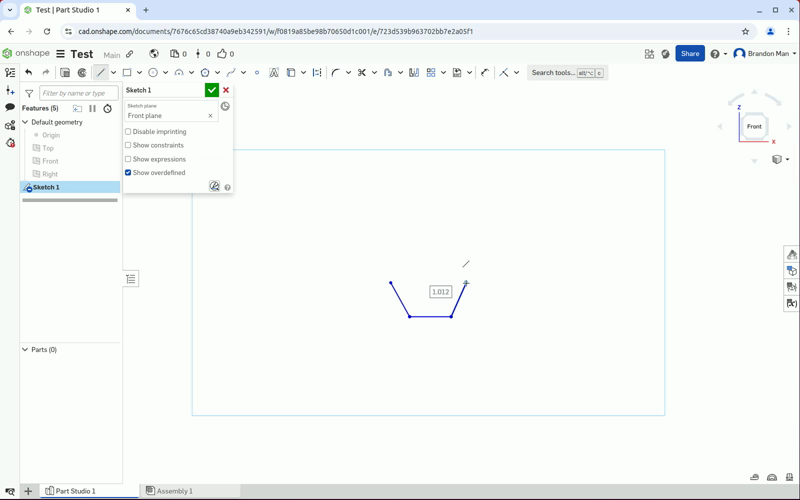
scroll(-6)
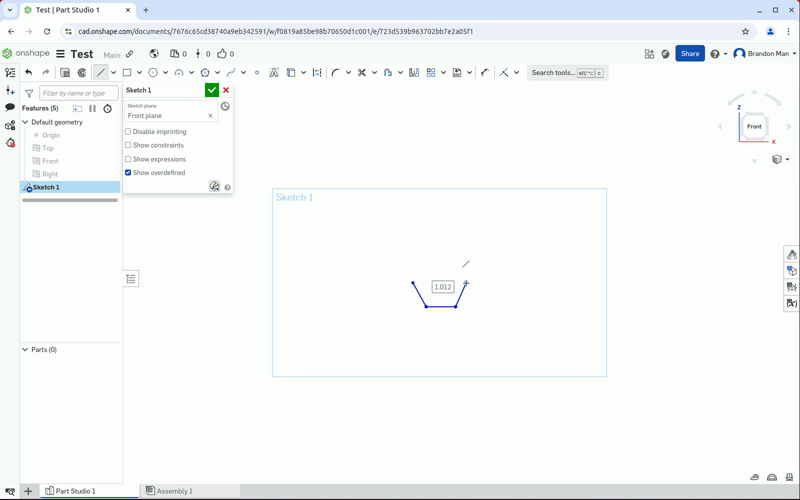
scroll(-6)
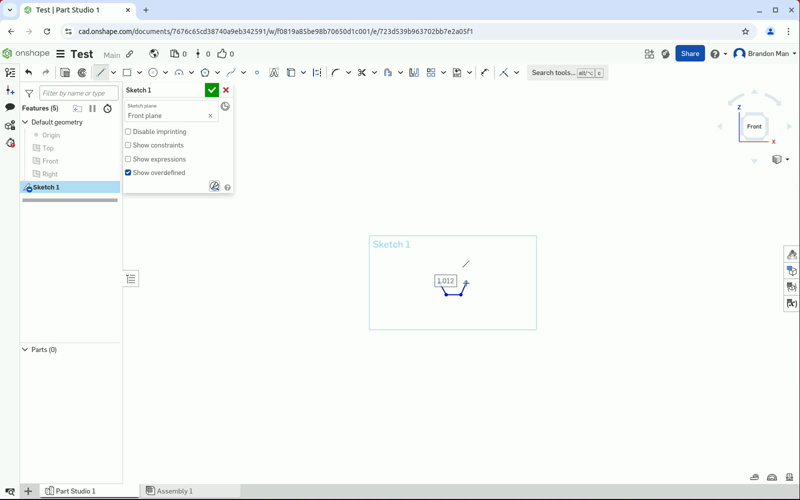
scroll(-6)
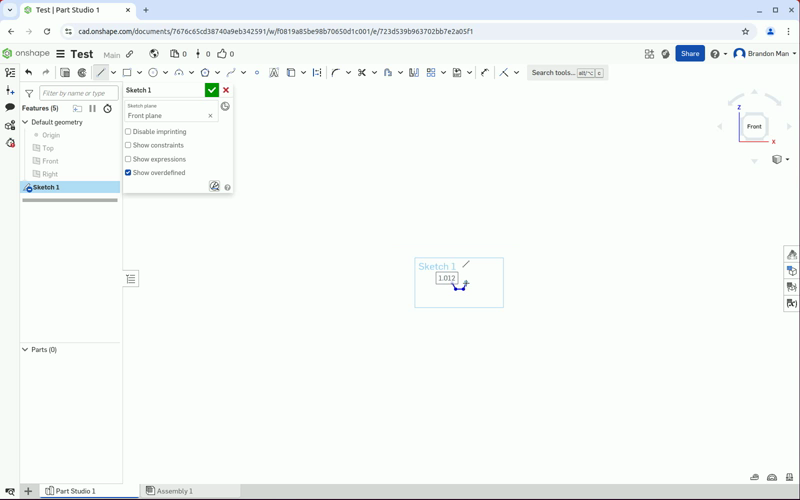
scroll(-6)
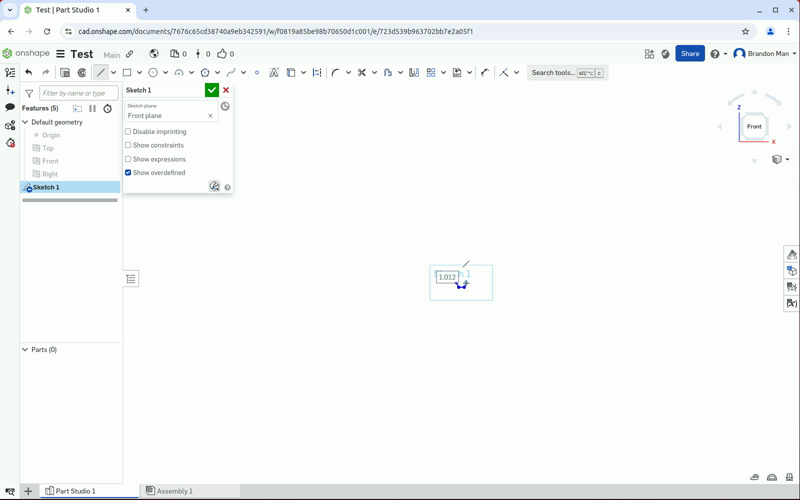
key_up(shift)
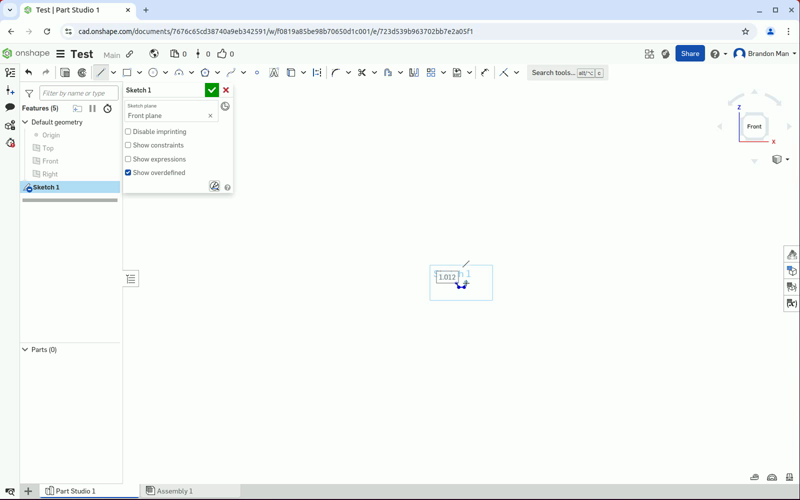
key_down(shift)
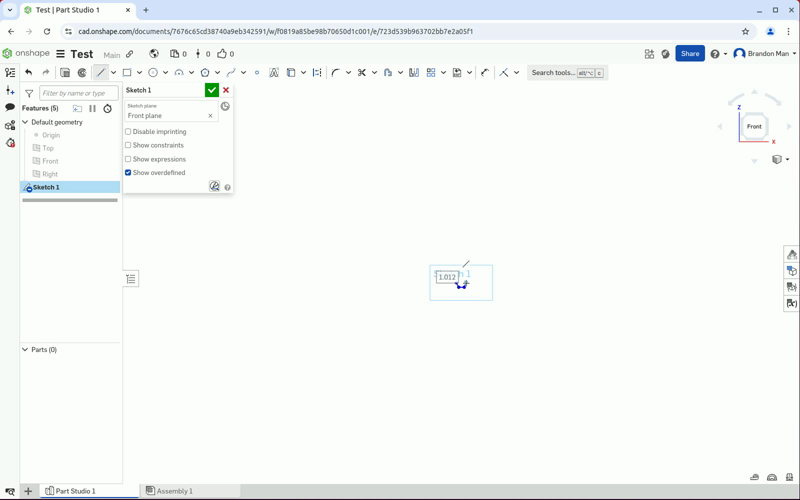
mouse_move(496, 282)
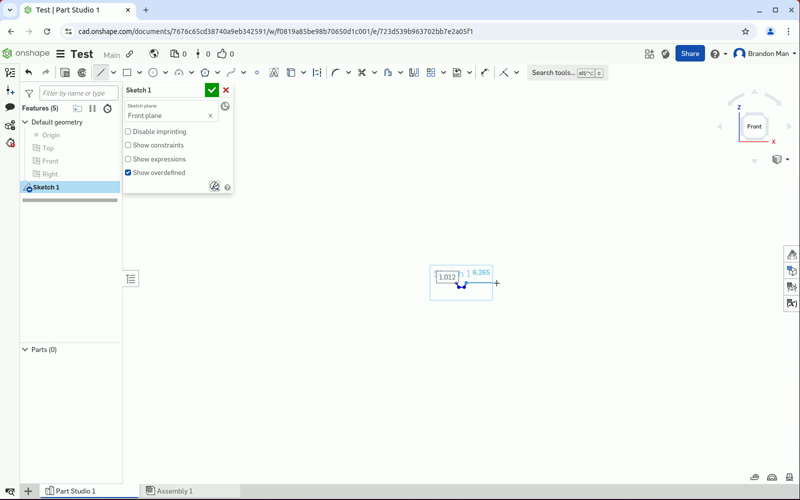
mouse_move(464, 278)
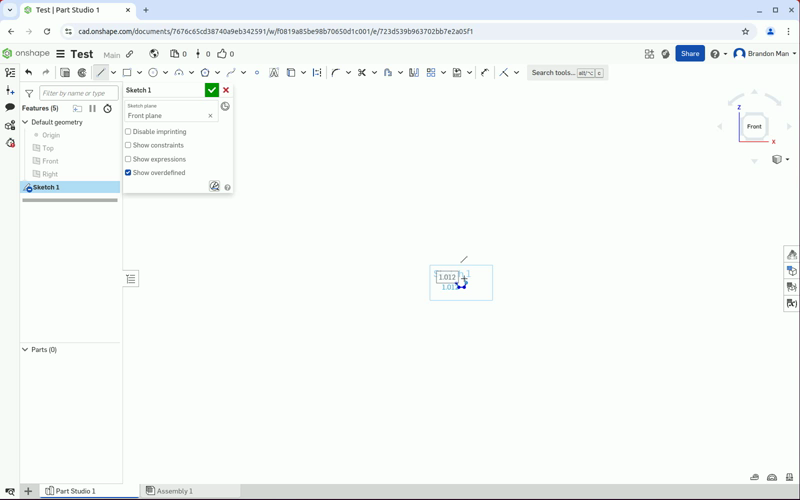
scroll(6)
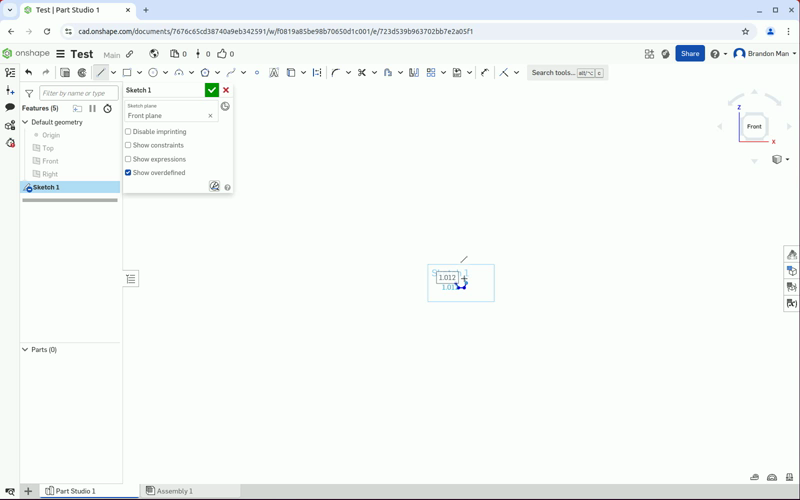
scroll(6)
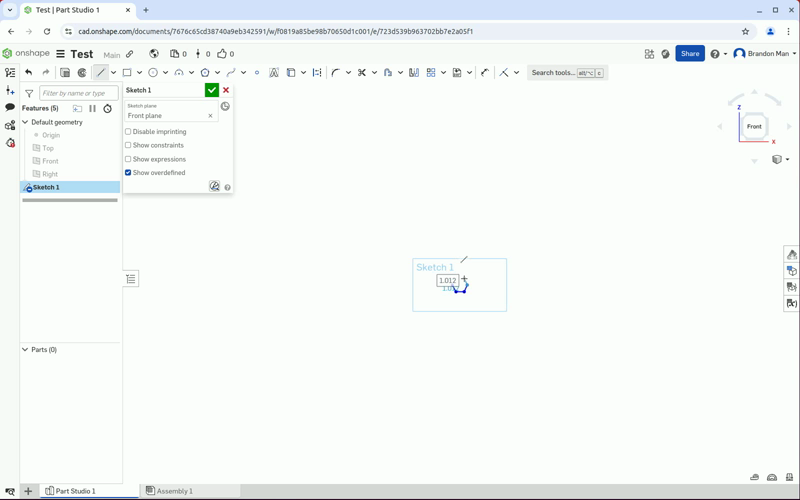
scroll(6)
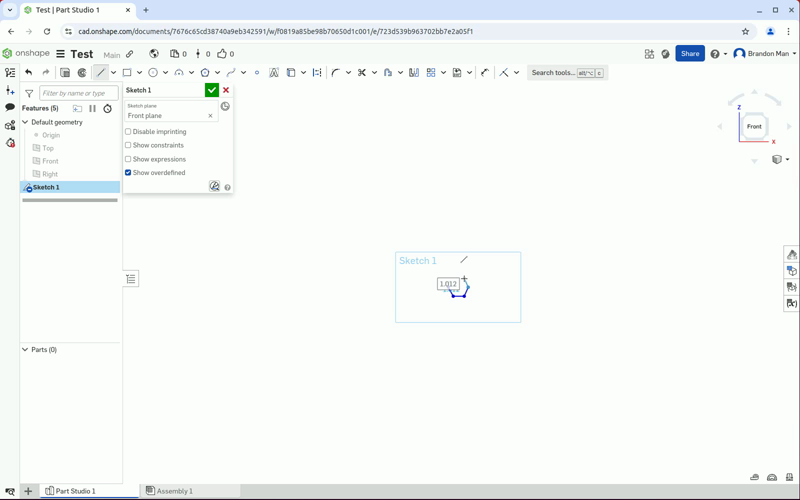
scroll(6)
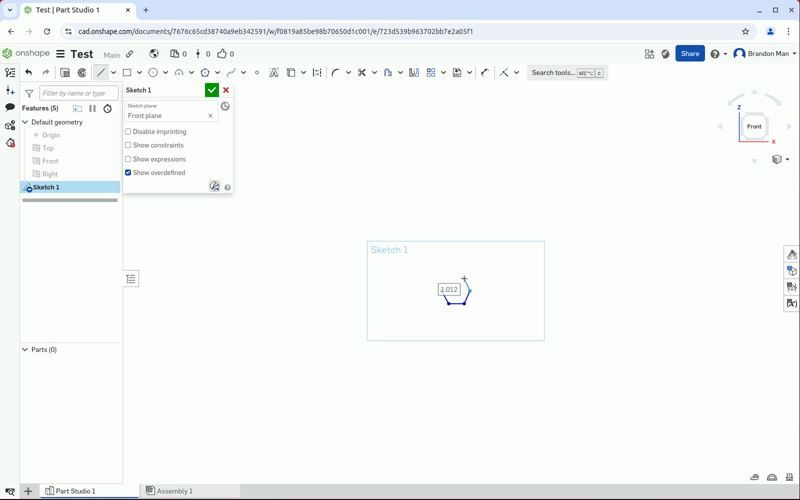
scroll(6)
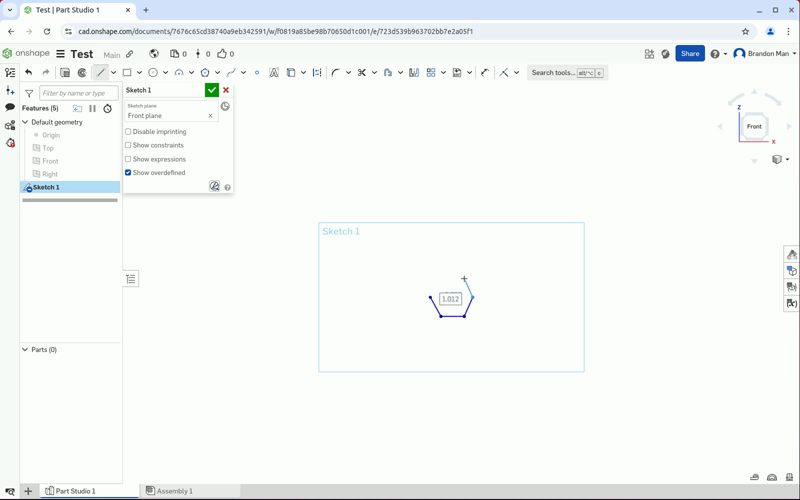
scroll(6)
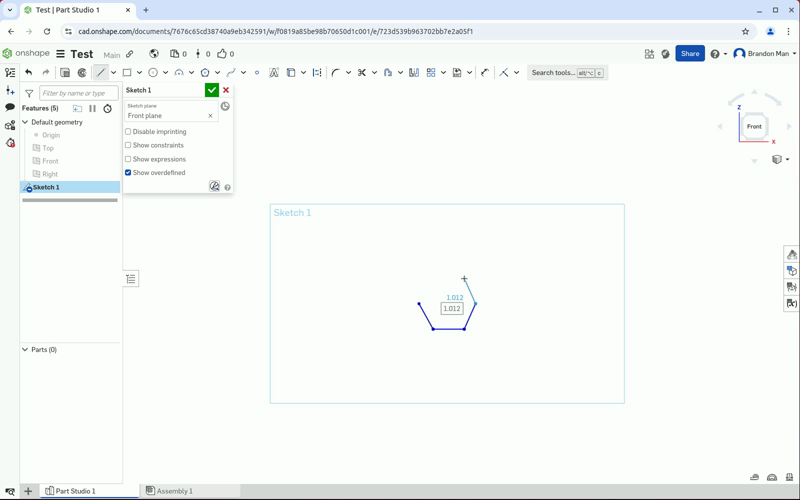
scroll(6)
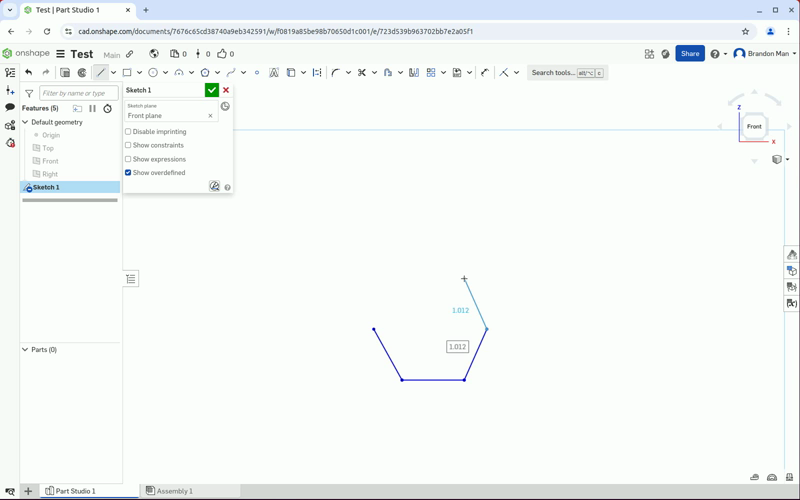
click(464, 278)
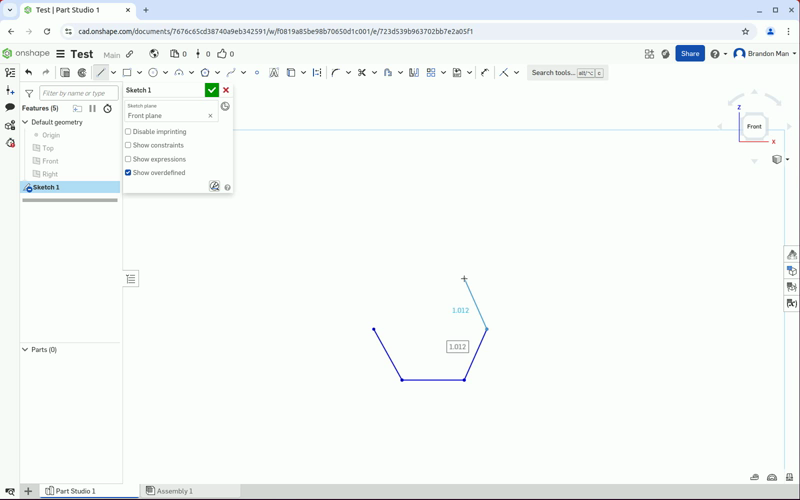
scroll(-6)
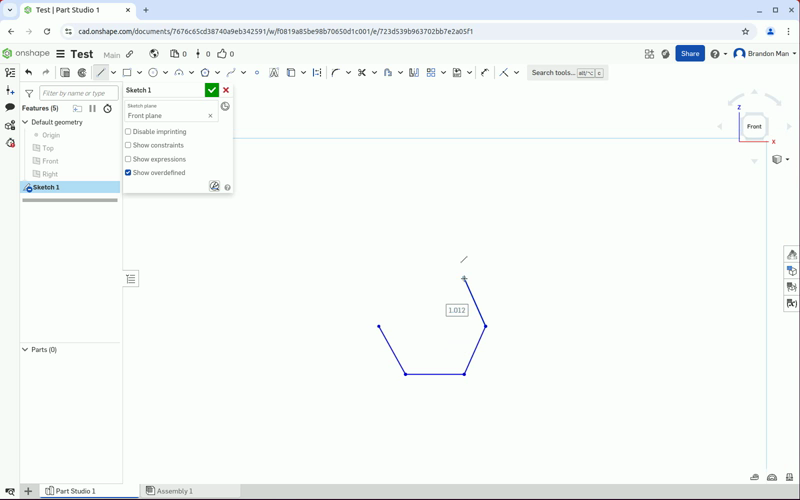
scroll(-6)
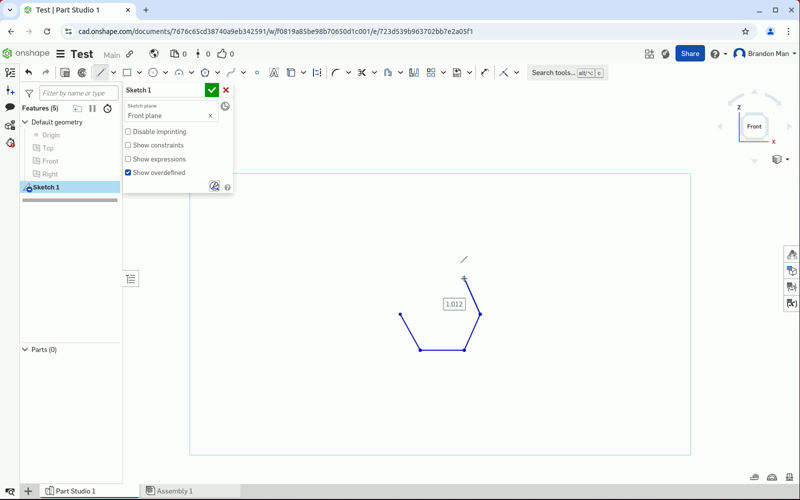
scroll(-6)
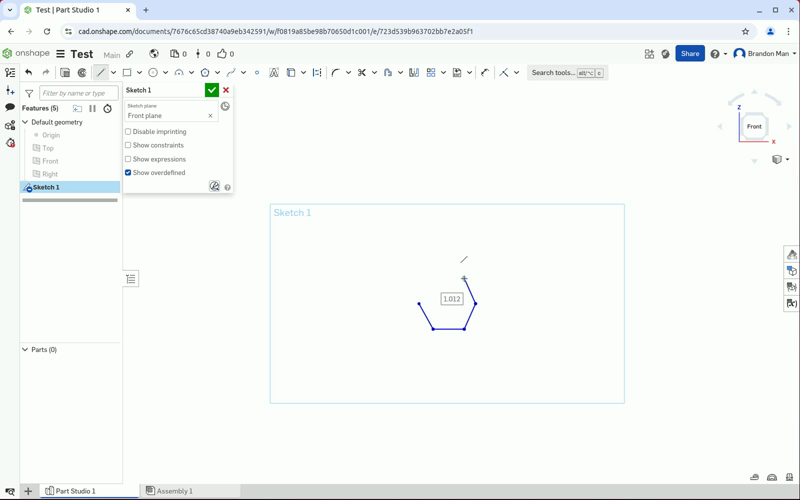
scroll(-6)
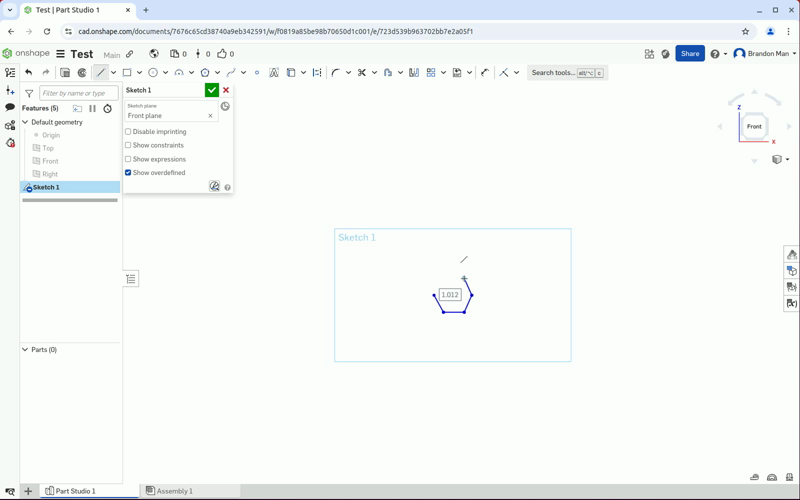
scroll(-6)
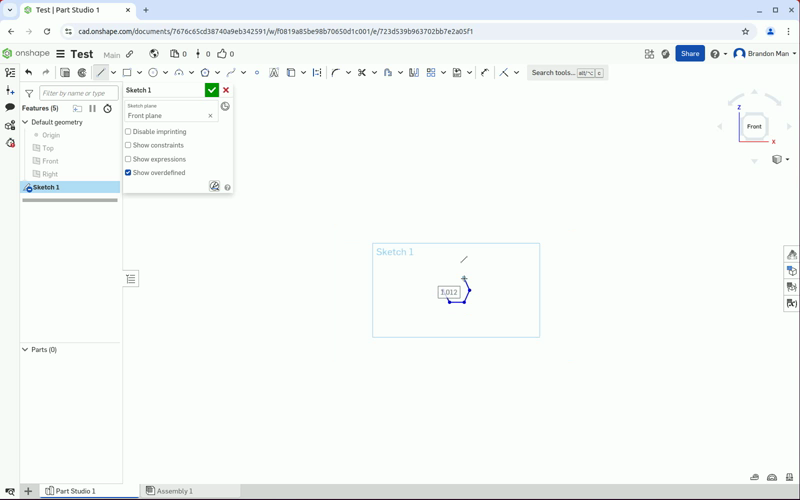
scroll(-6)
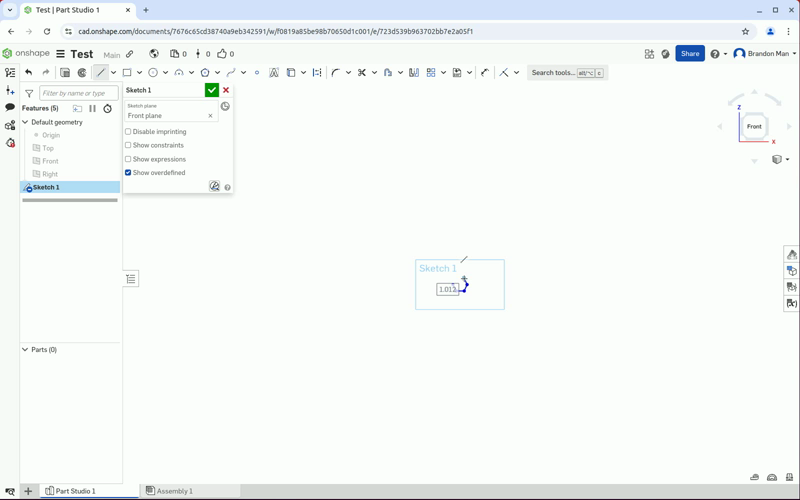
scroll(-6)
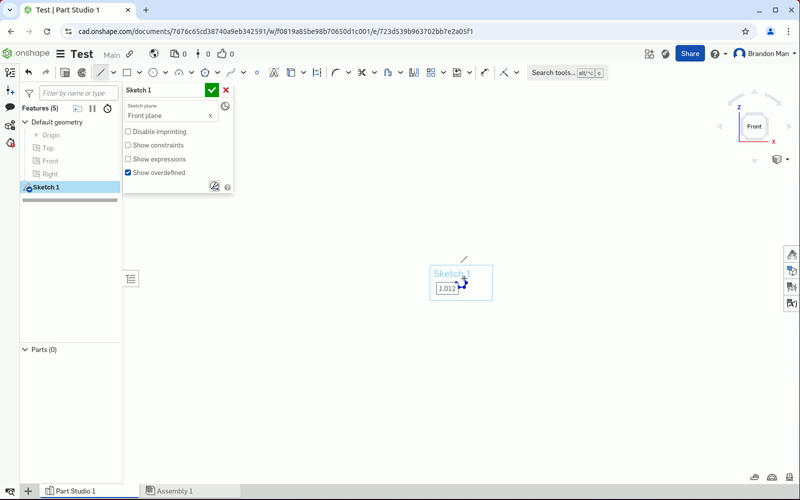
key_up(shift)
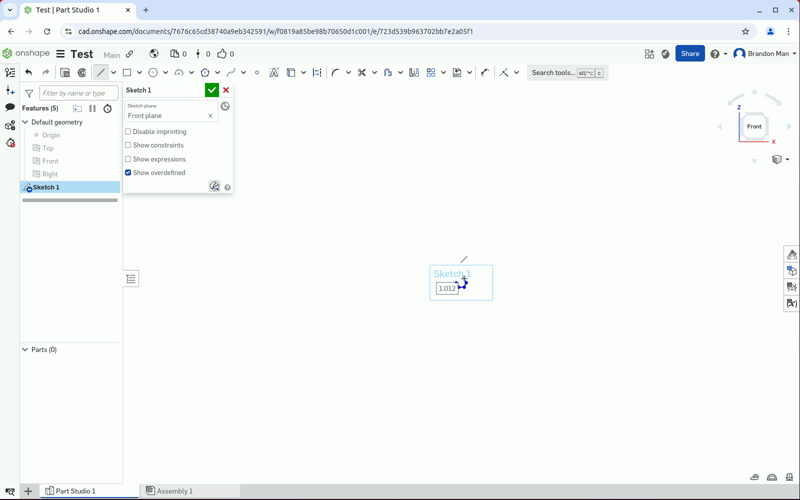
key_down(shift)
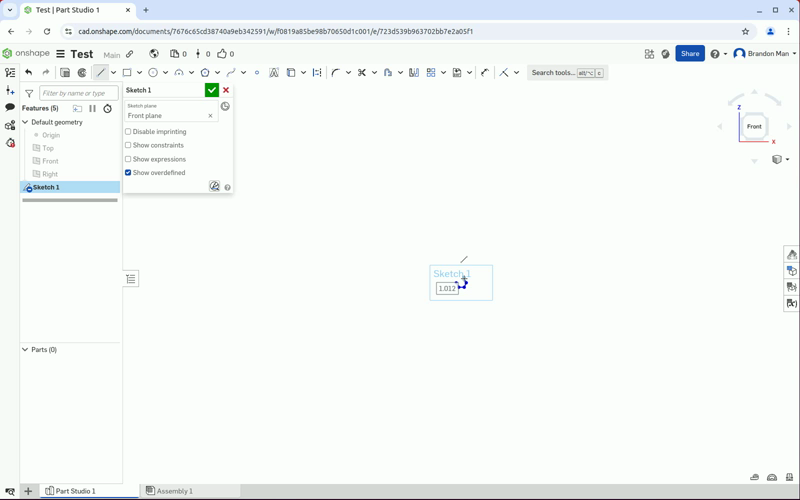
mouse_move(494, 278)
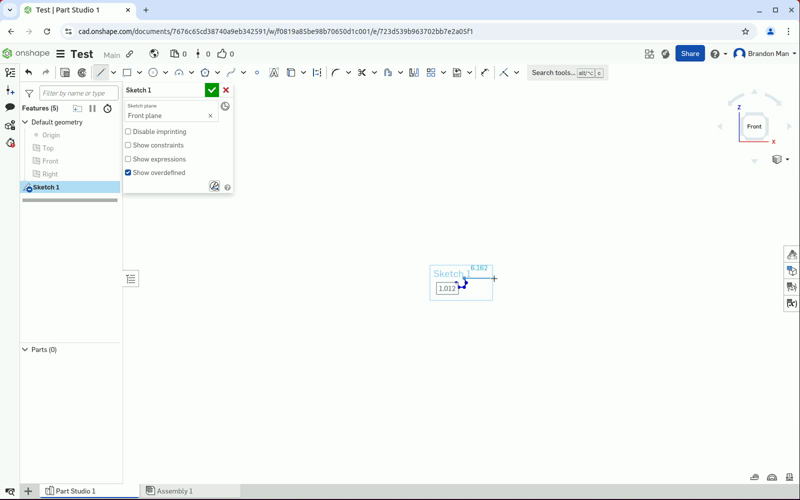
mouse_move(458, 278)
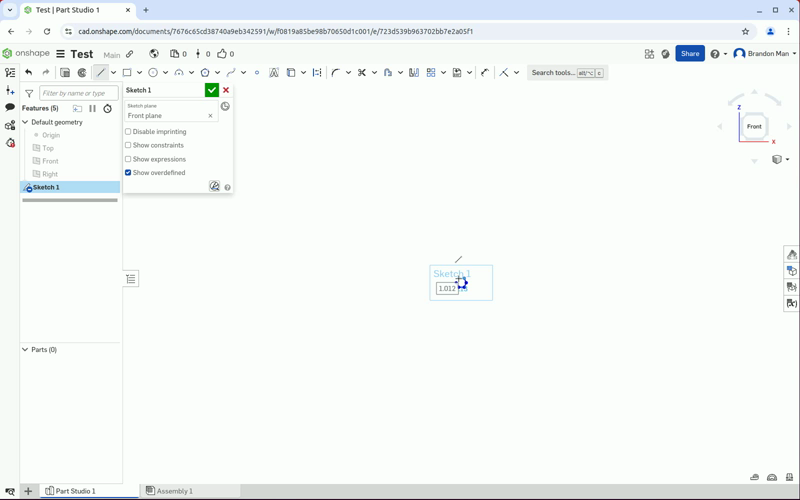
scroll(6)
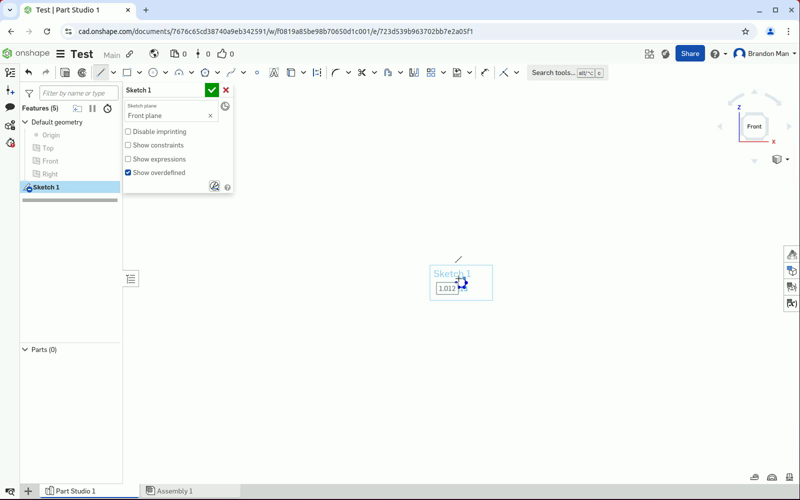
scroll(6)
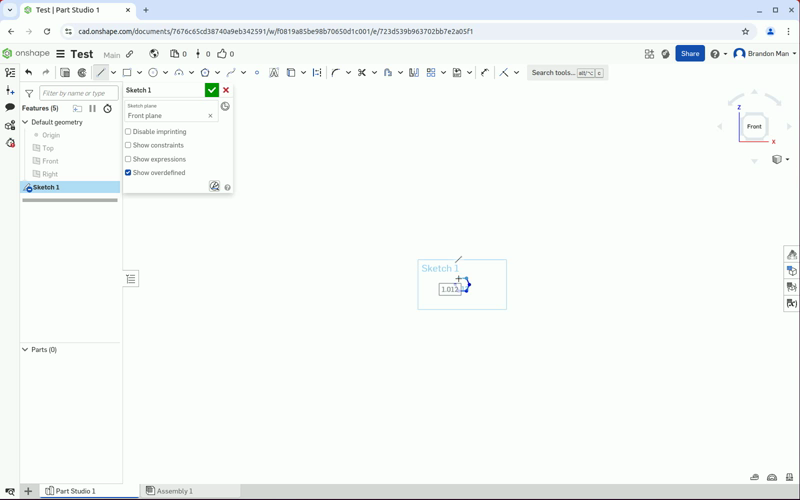
scroll(6)
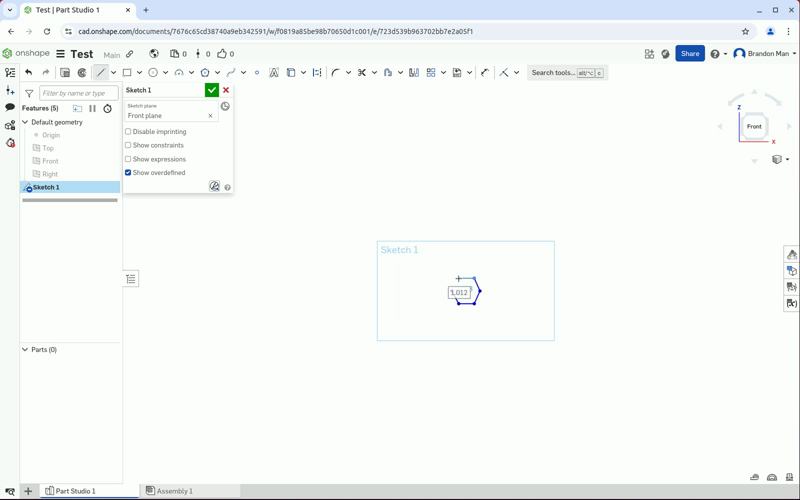
scroll(6)
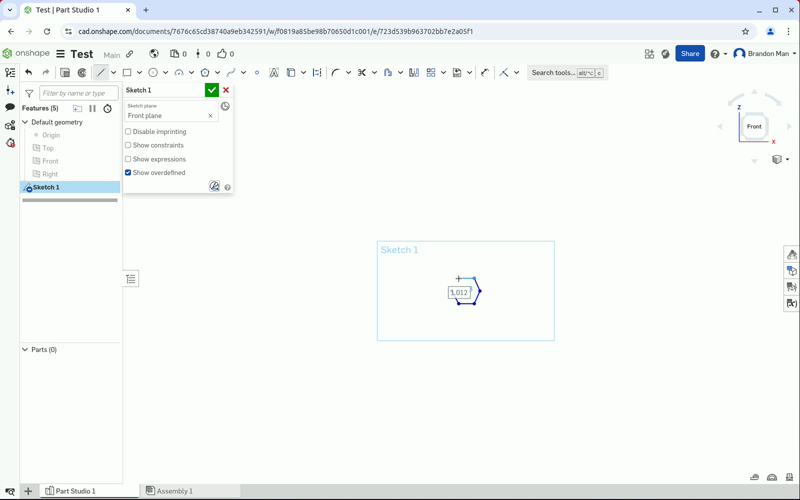
scroll(6)
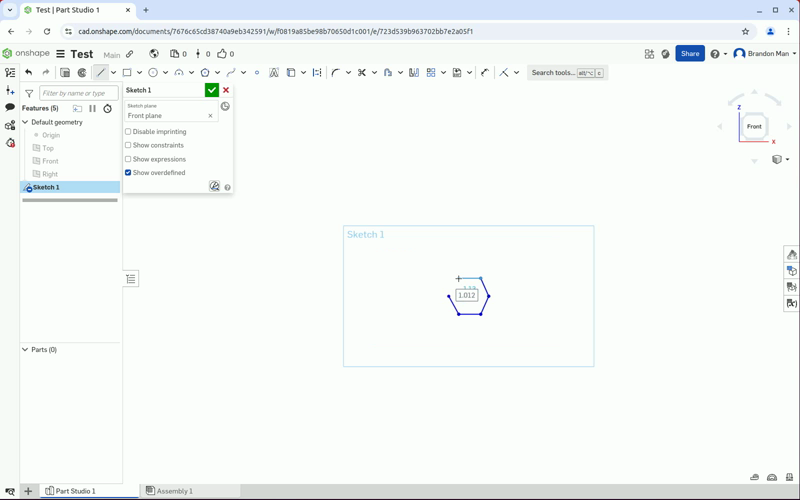
scroll(6)
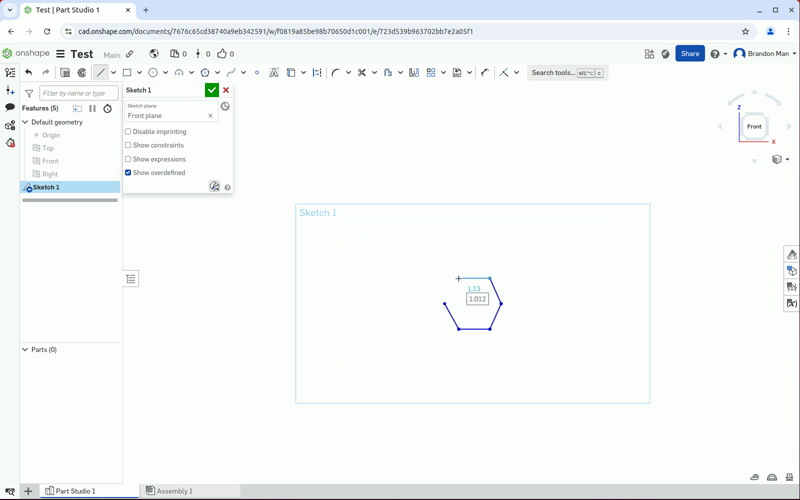
scroll(6)
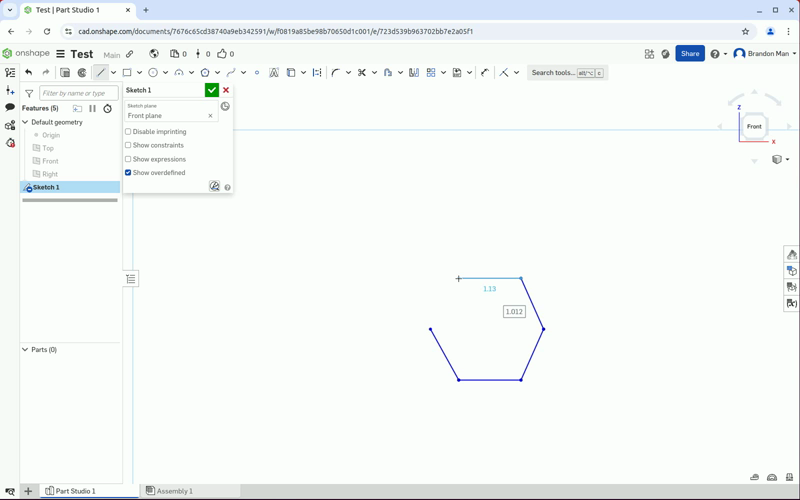
click(458, 278)
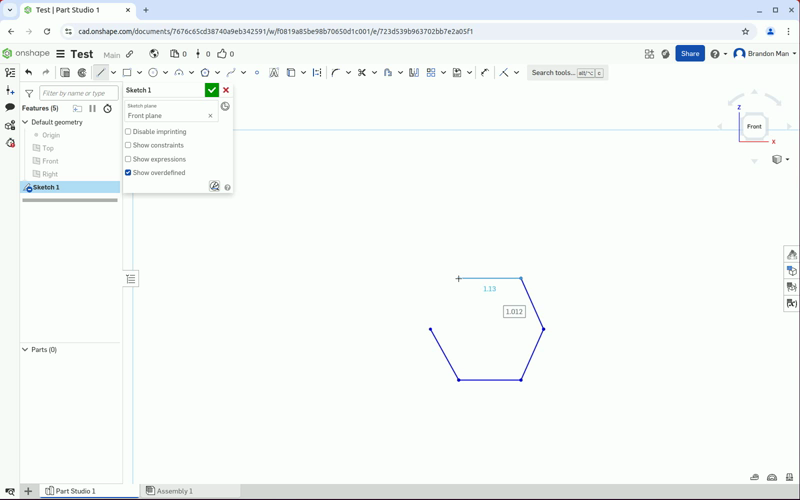
scroll(-6)
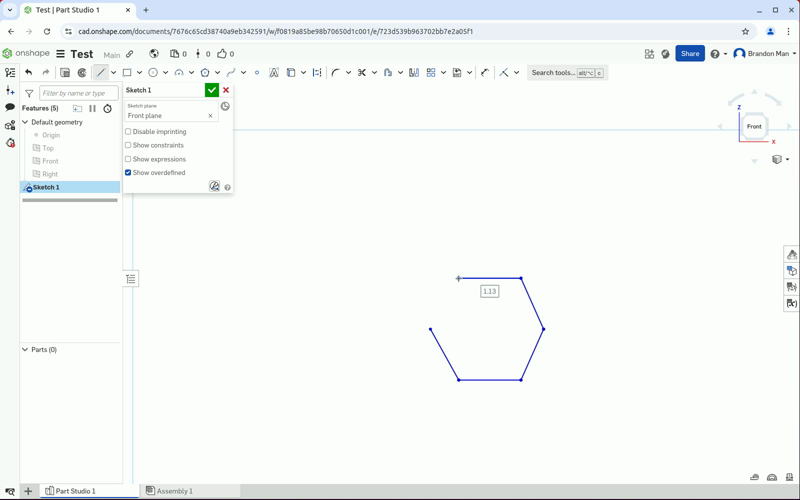
scroll(-6)
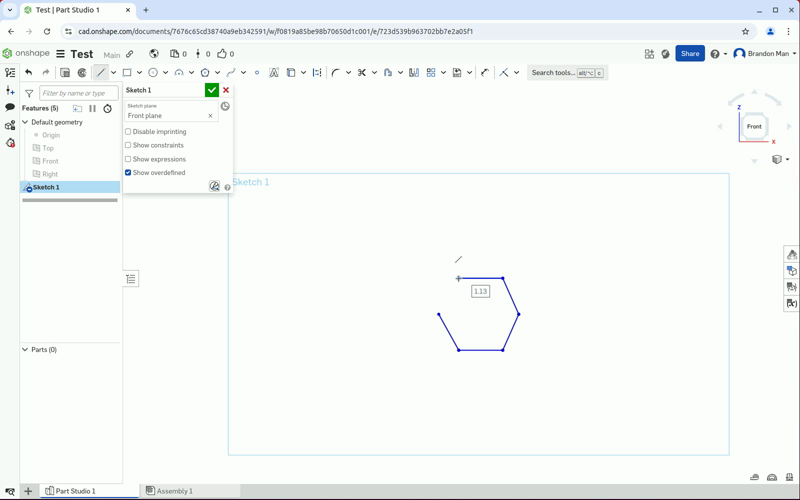
scroll(-6)
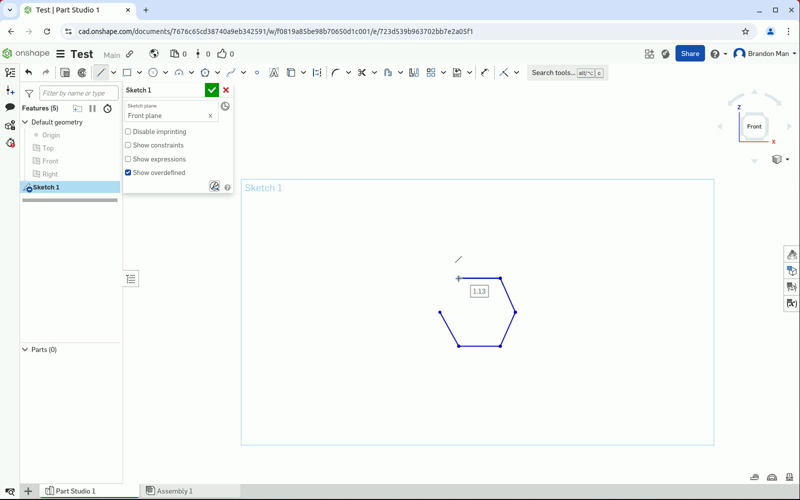
scroll(-6)
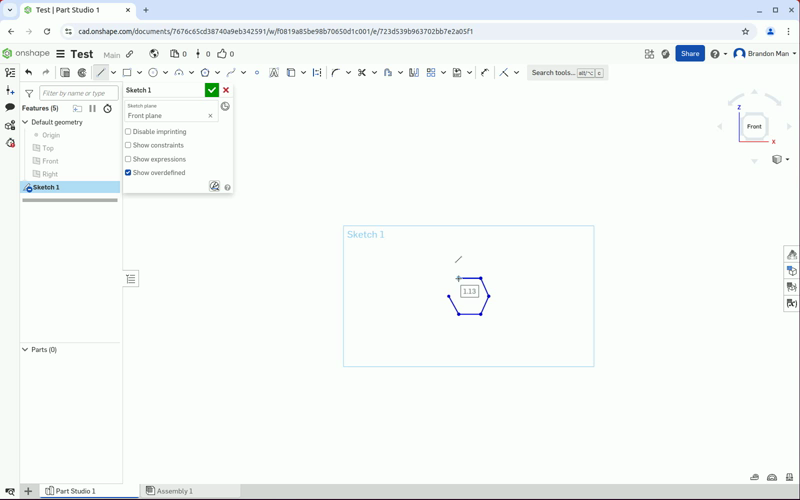
scroll(-6)
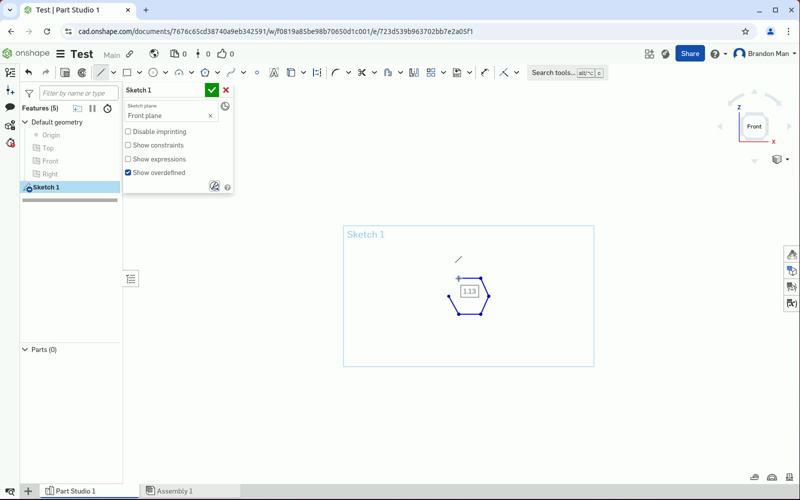
scroll(-6)
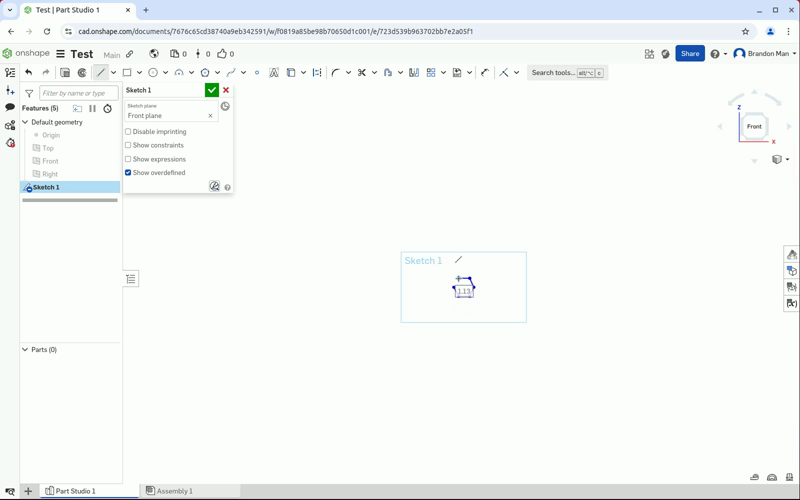
scroll(-6)
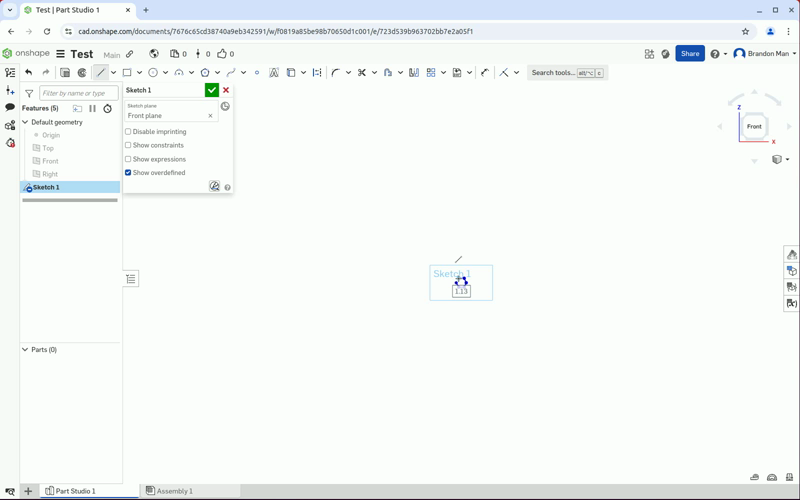
key_up(shift)
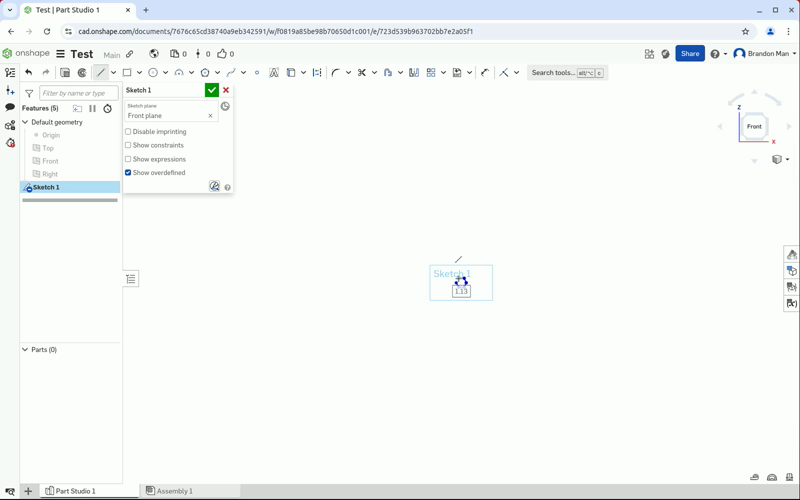
mouse_move(488, 278)
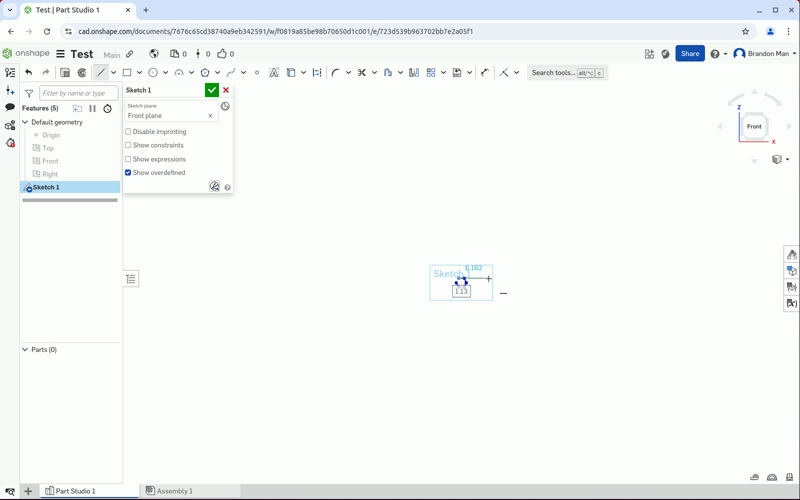
key_down(shift)
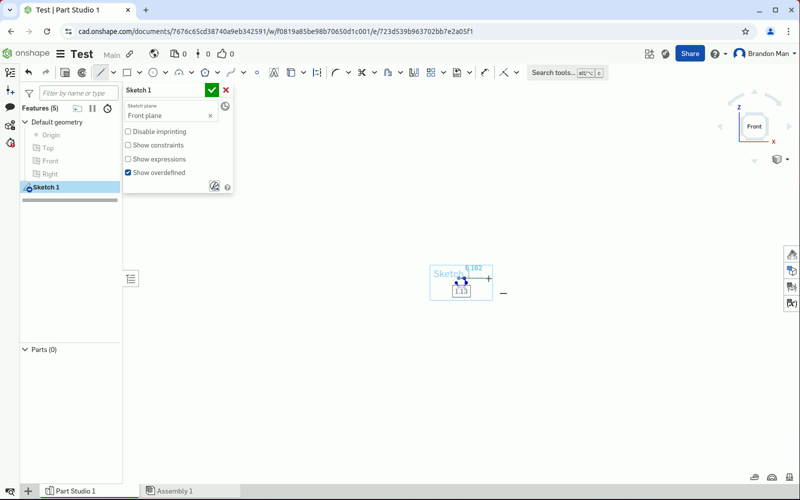
mouse_move(456, 282)
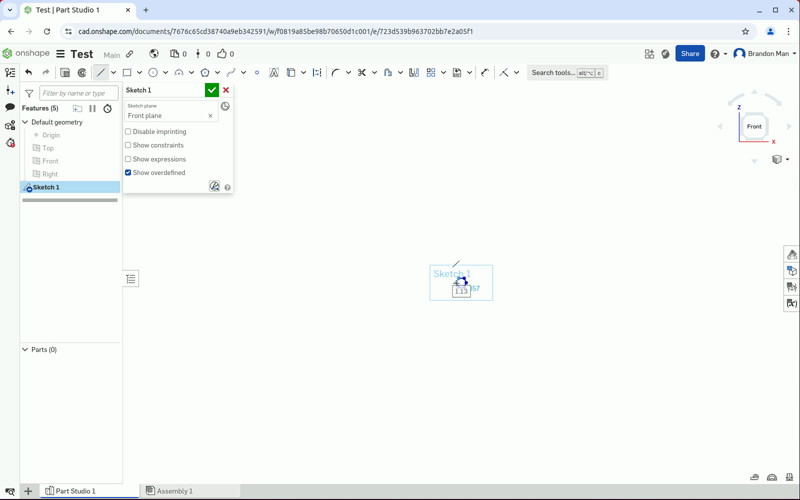
scroll(6)
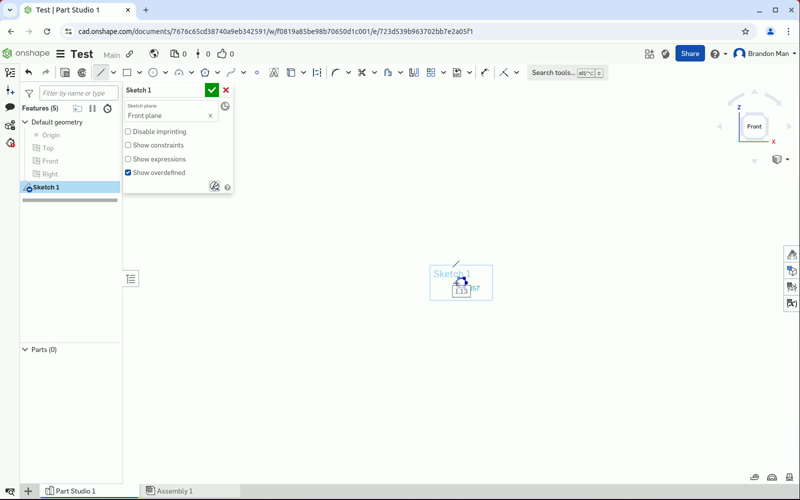
scroll(6)
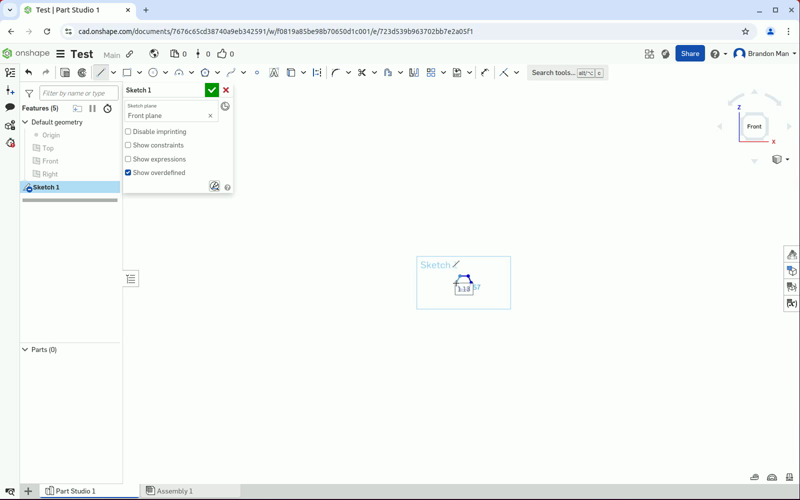
scroll(6)
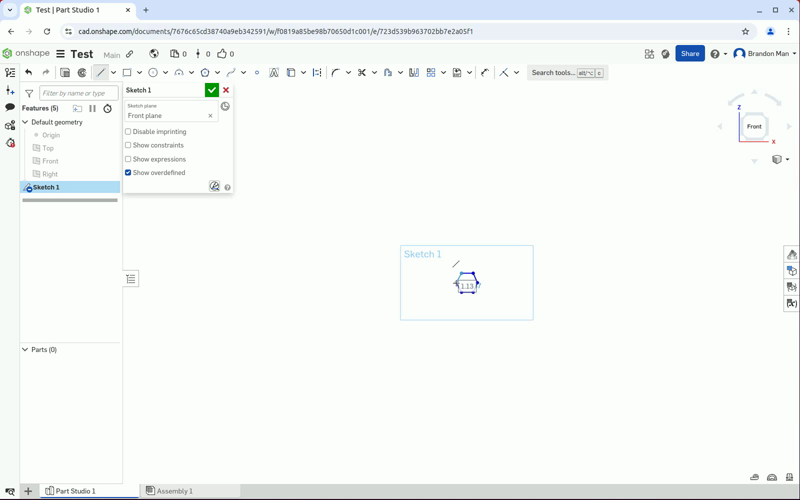
scroll(6)
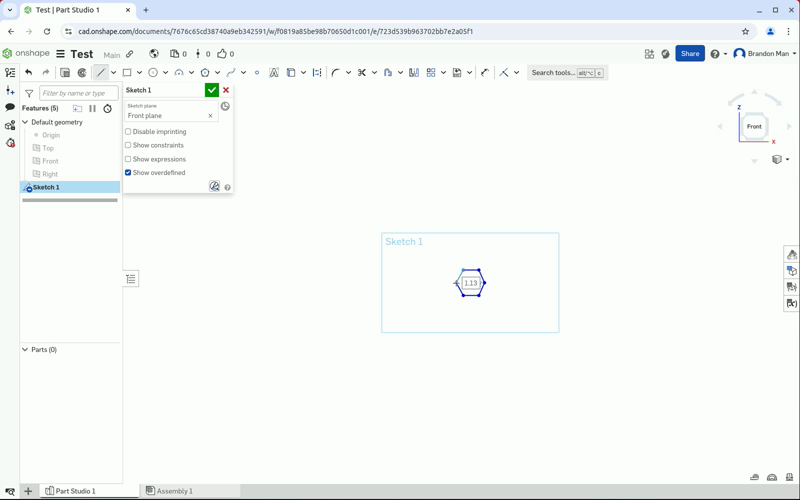
scroll(6)
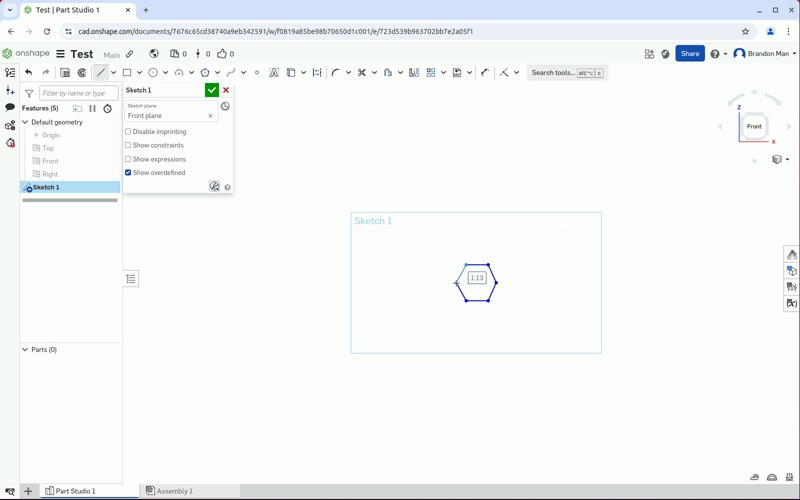
scroll(6)
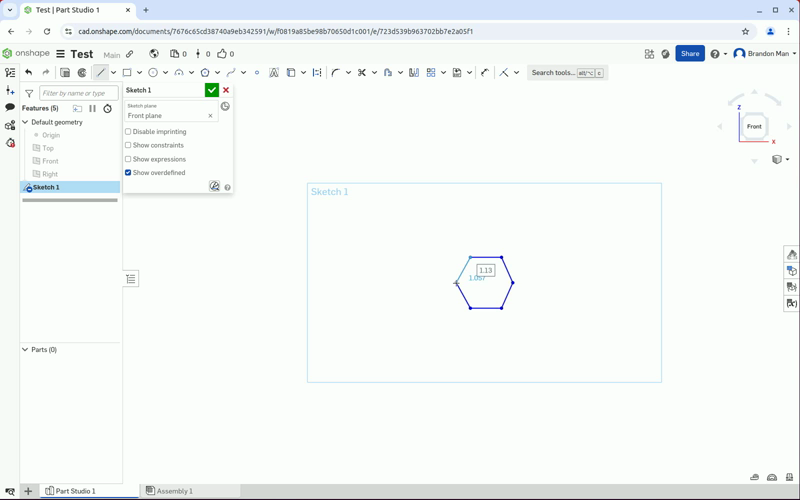
scroll(6)
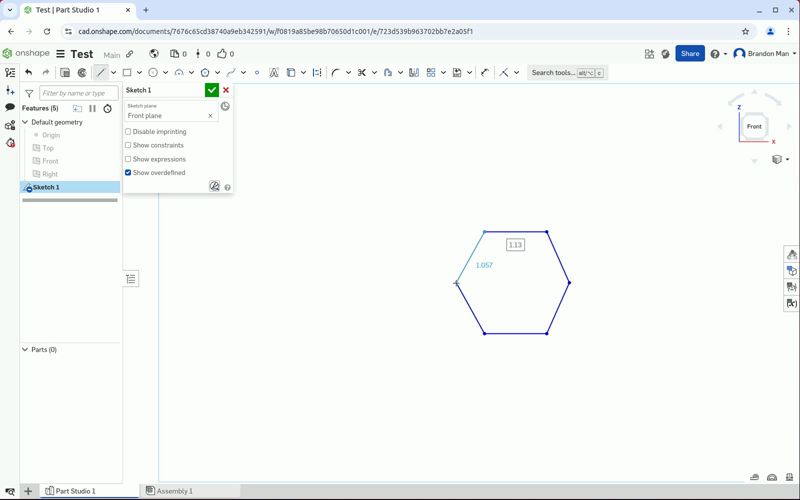
key_up(shift)
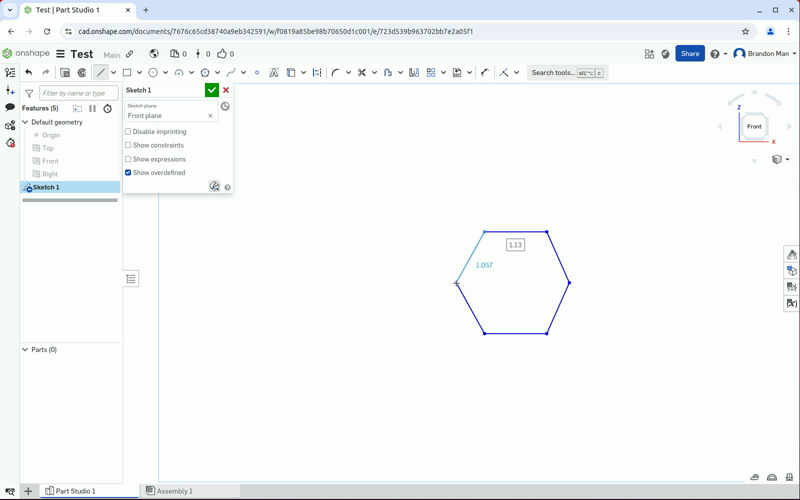
click(456, 282)
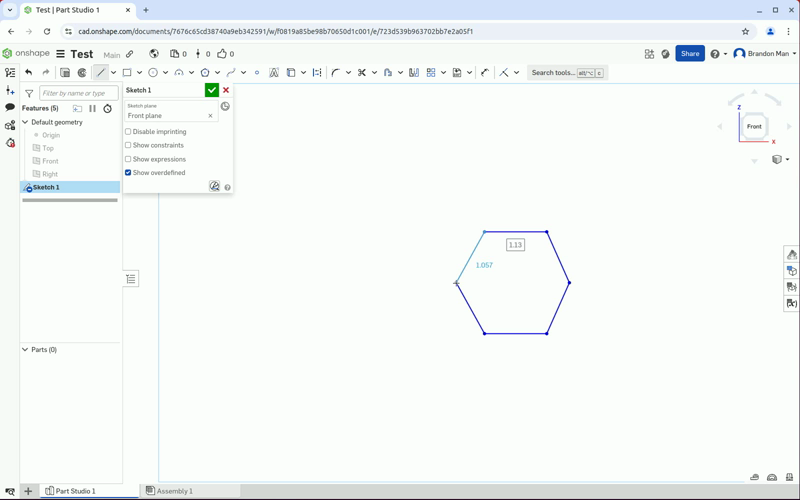
scroll(-6)
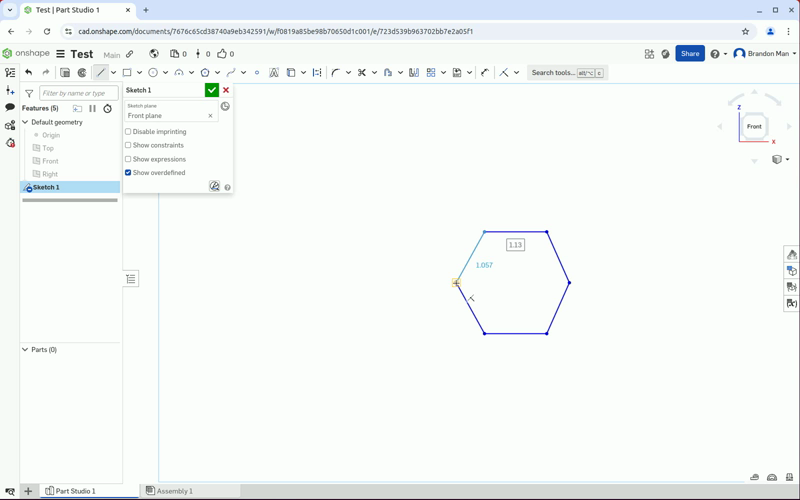
scroll(-6)
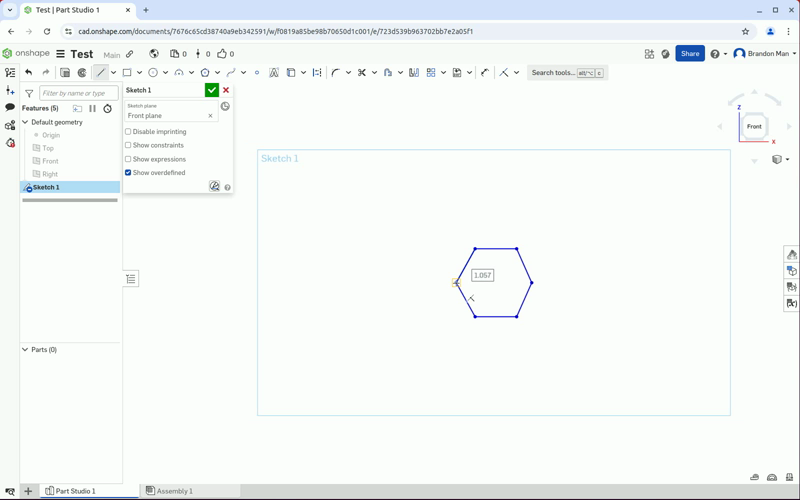
scroll(-6)
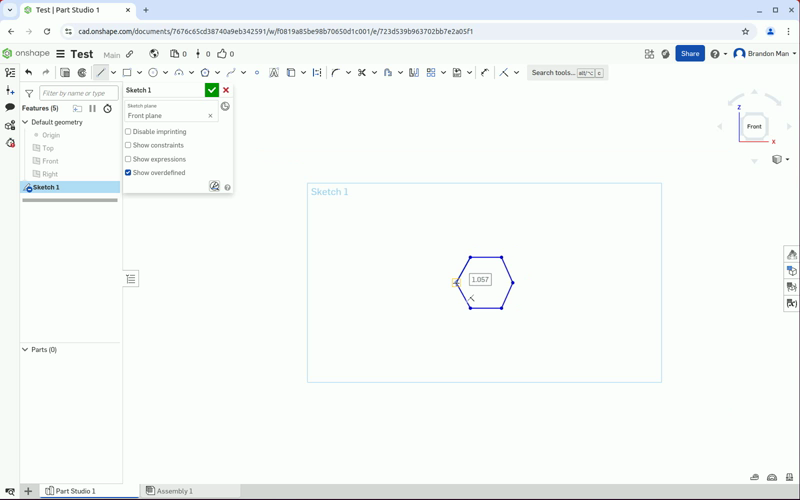
scroll(-6)
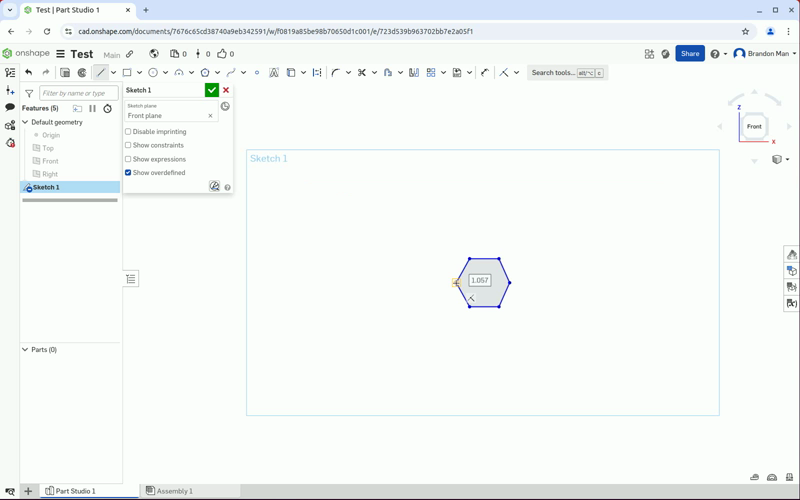
scroll(-6)
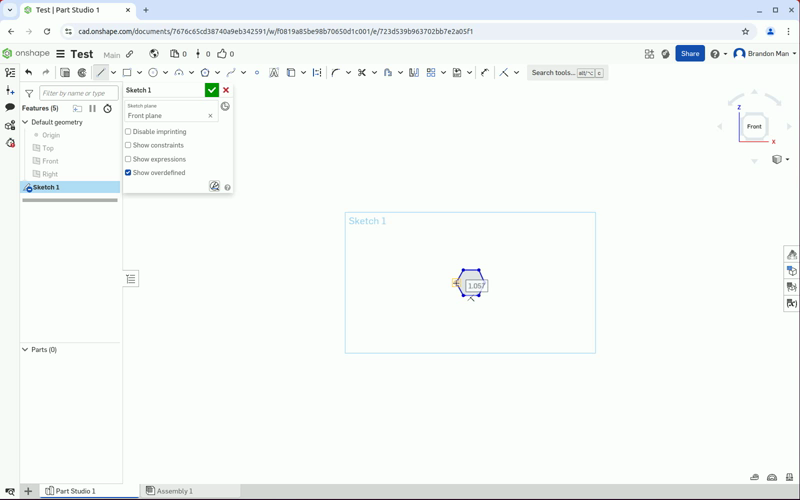
scroll(-6)
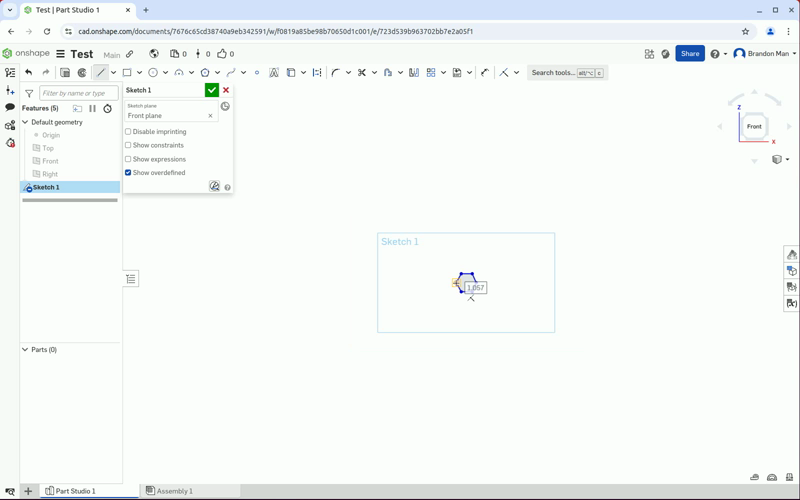
scroll(-6)
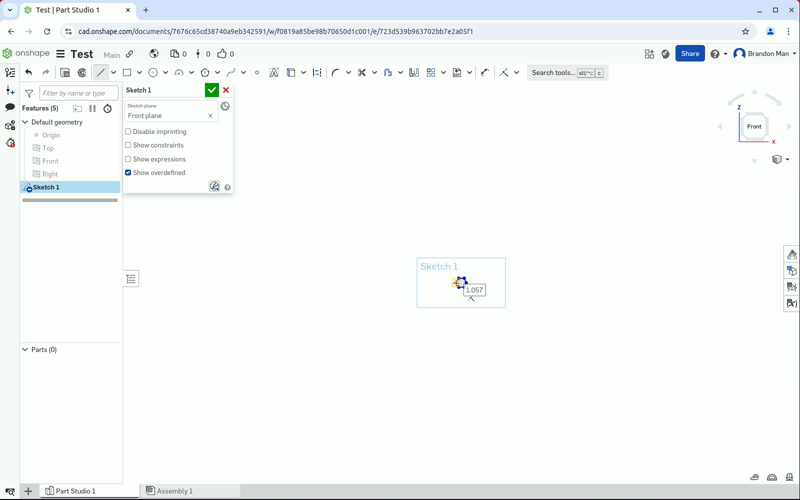
key(esc)
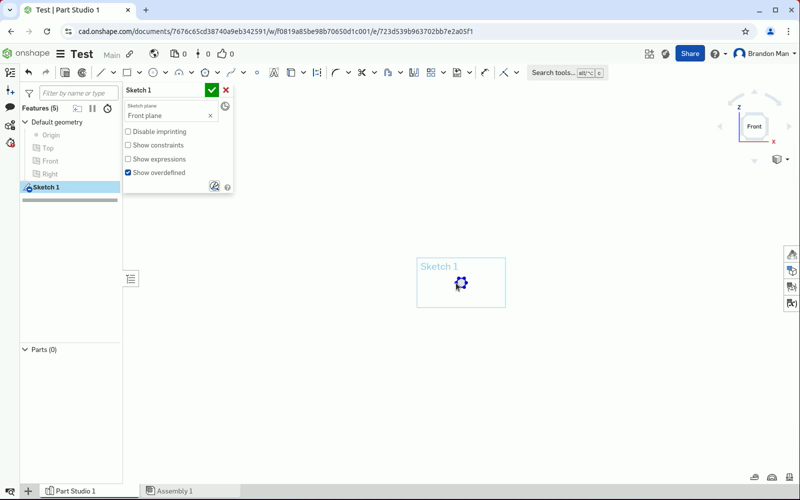
mouse_move(460, 284)
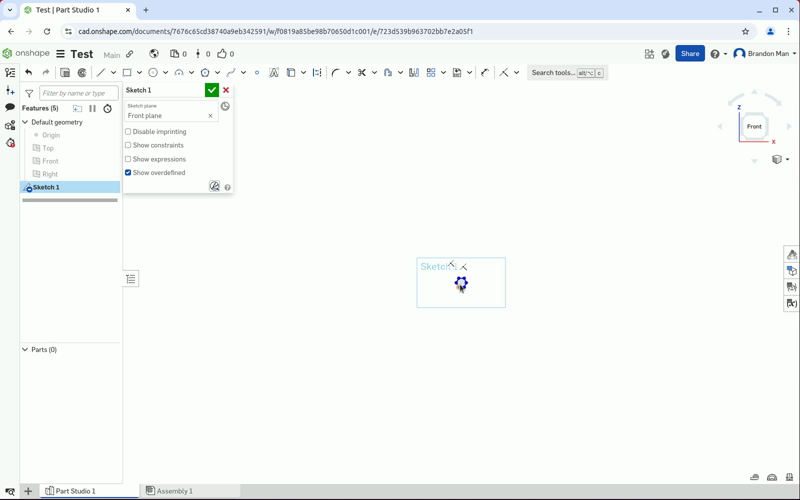
scroll(6)
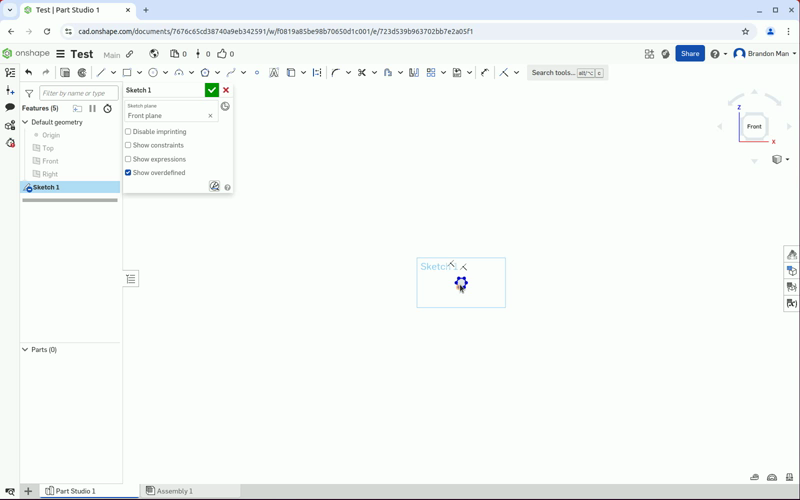
scroll(6)
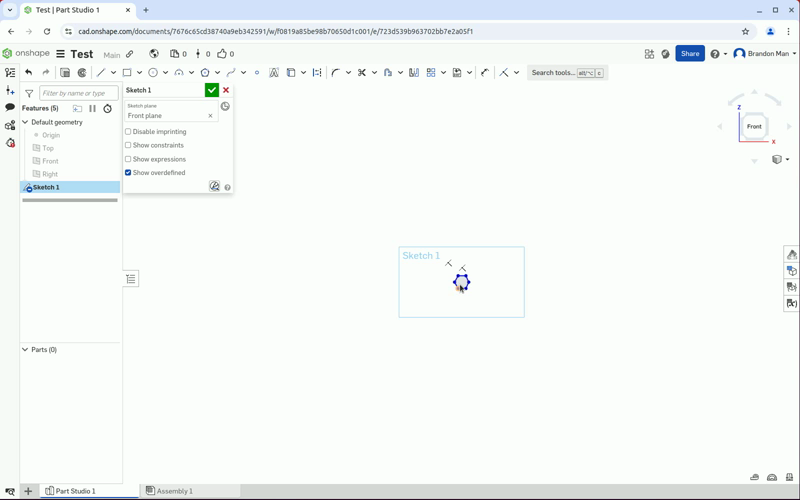
scroll(6)
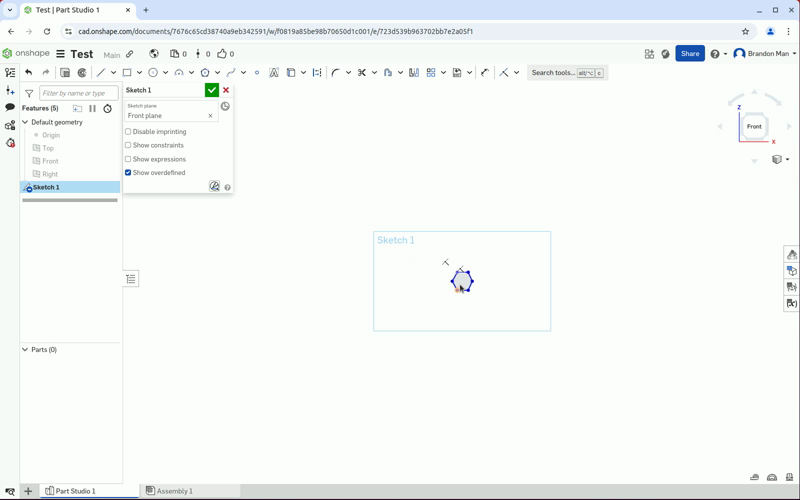
scroll(6)
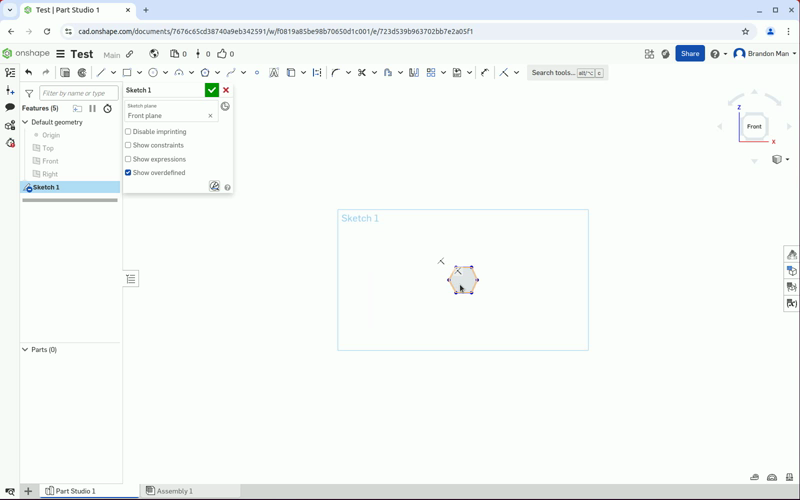
scroll(6)
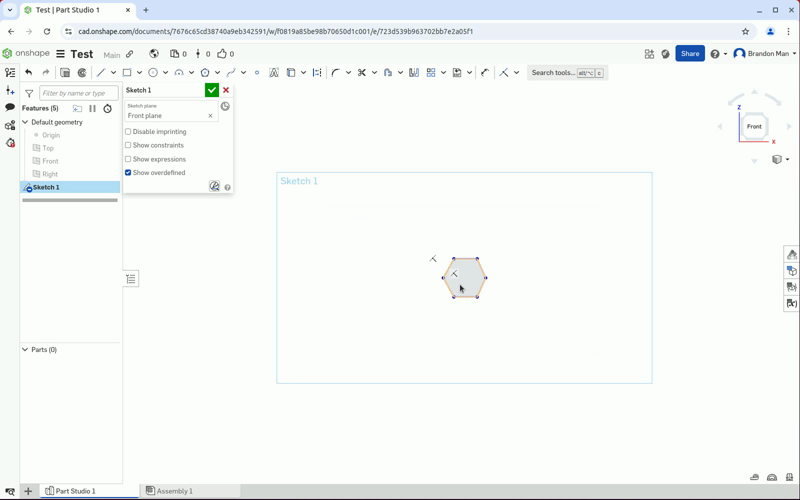
scroll(6)
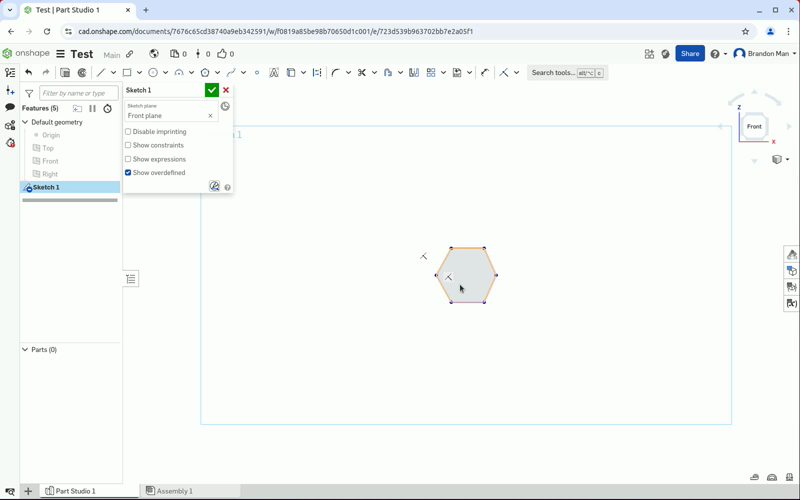
scroll(6)
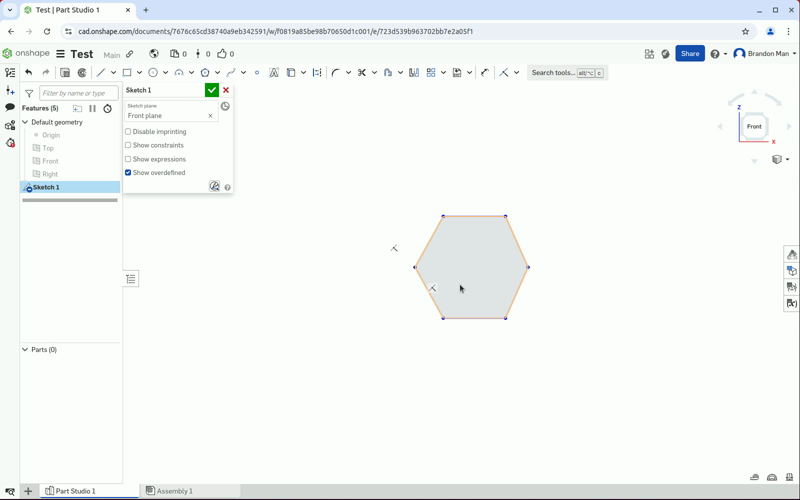
click(460, 284)
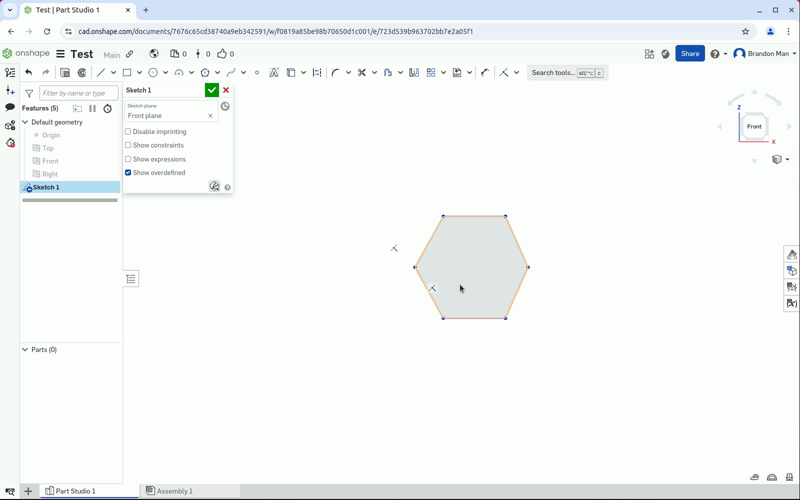
scroll(-6)
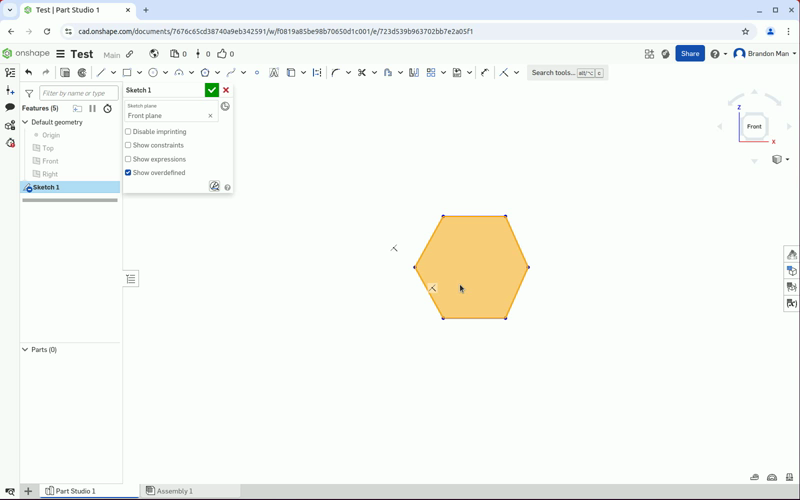
scroll(-6)
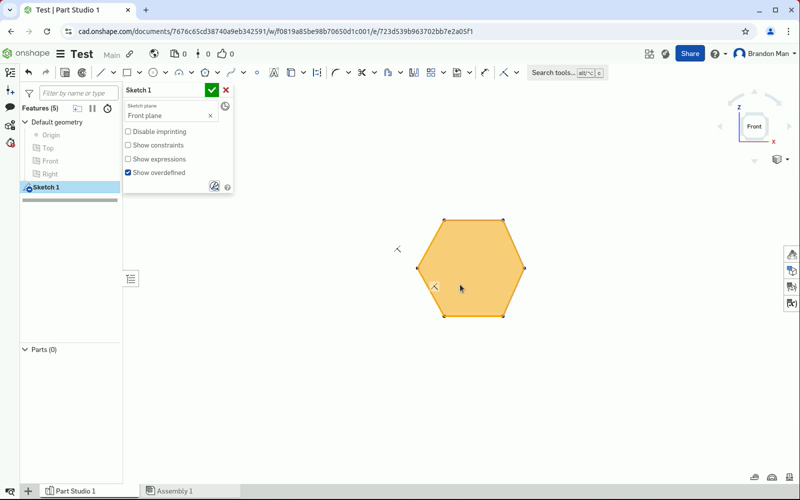
scroll(-6)
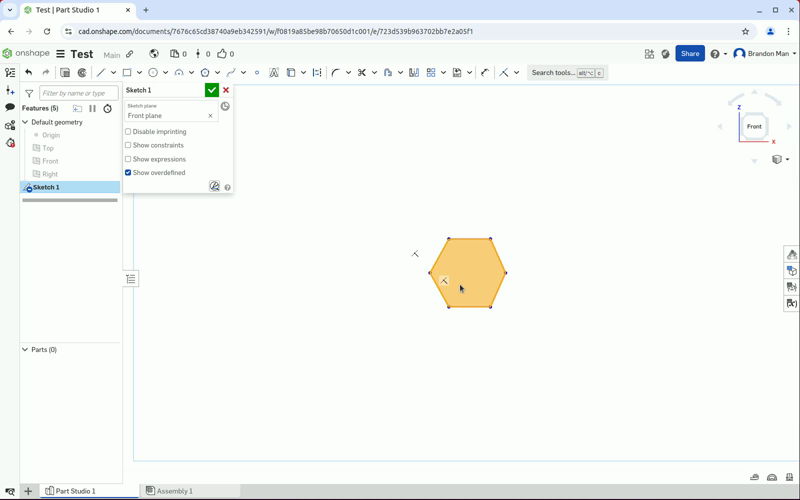
scroll(-6)
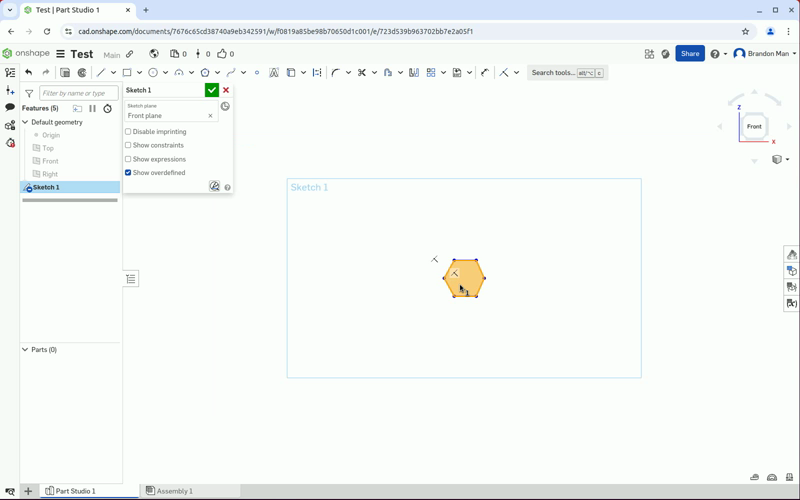
scroll(-6)
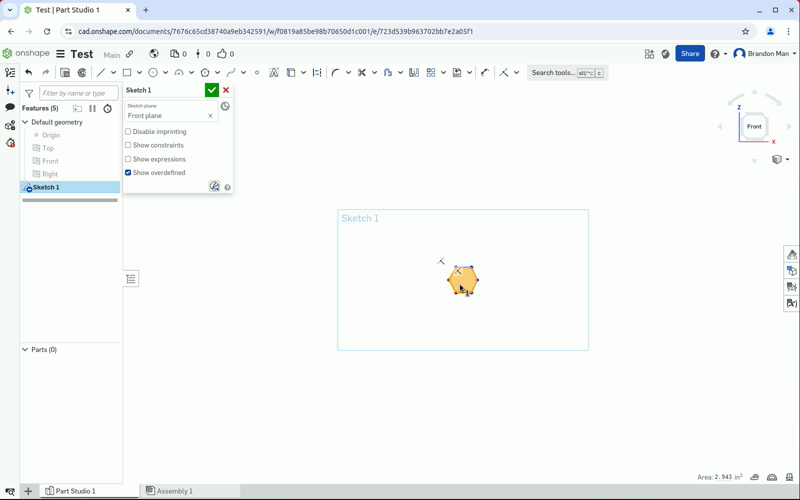
scroll(-6)
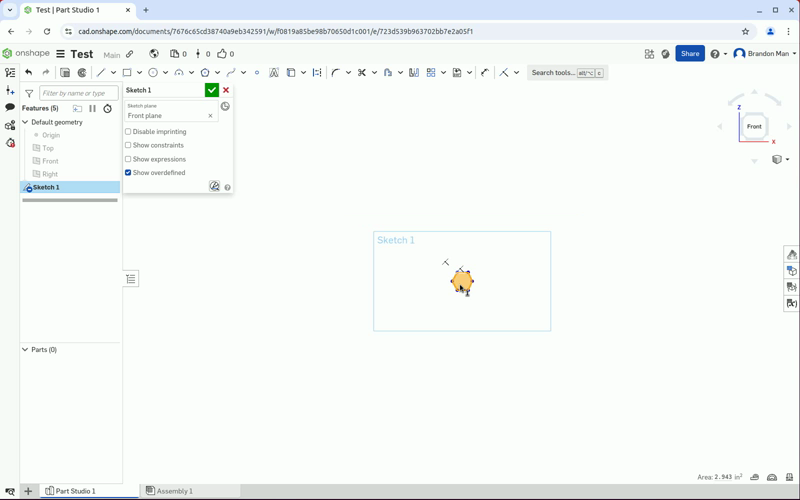
scroll(-6)
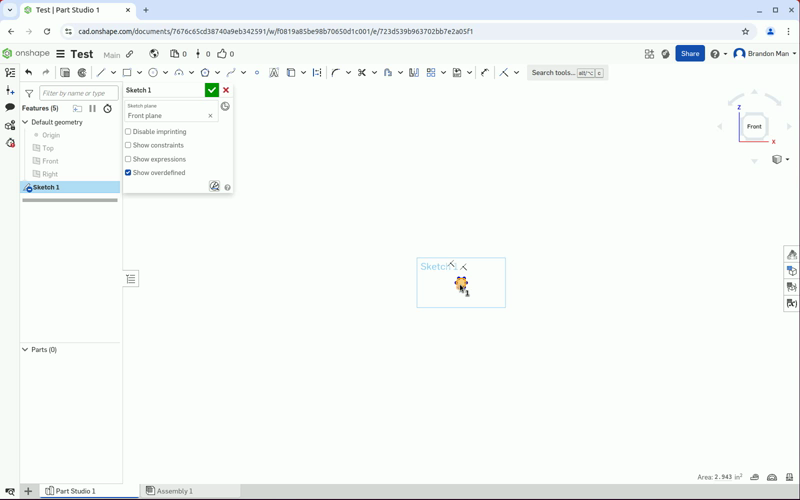
mouse_move(73, 352)
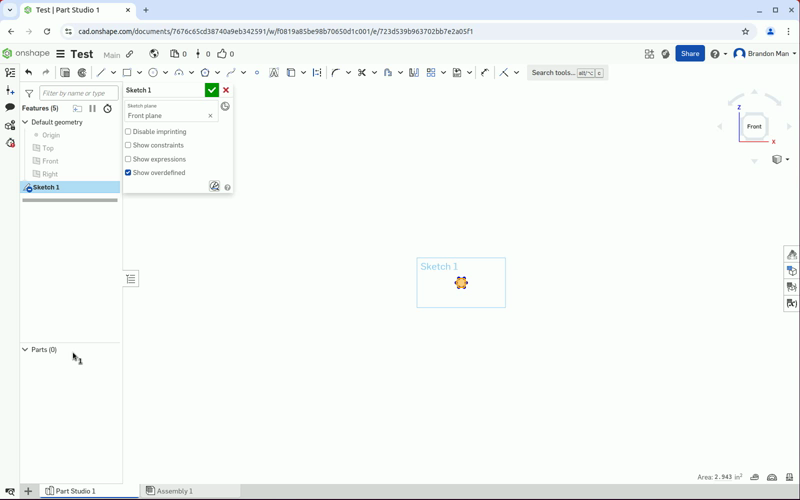
key(shift+y)
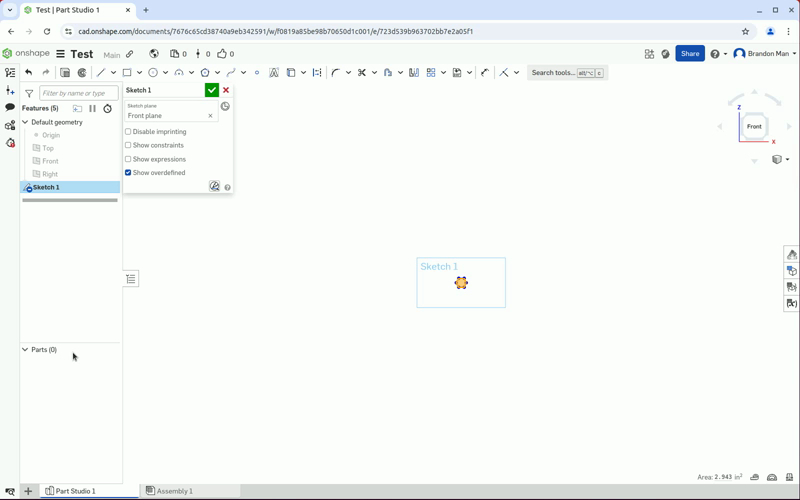
key(shift+e)
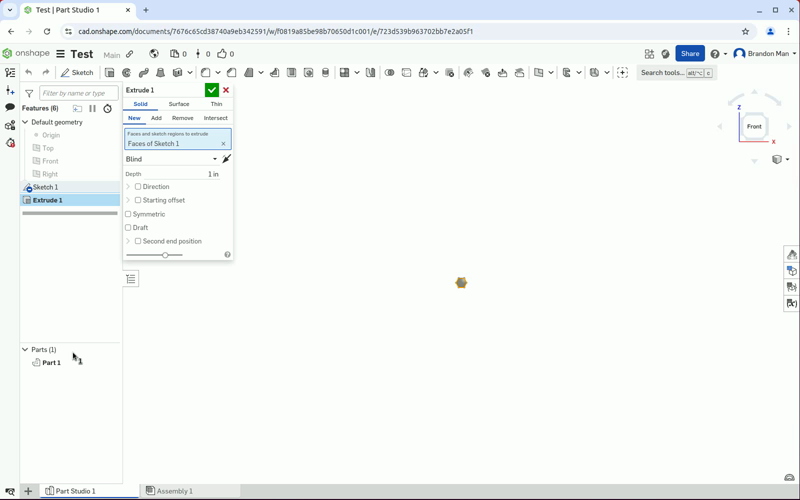
mouse_move(143, 106)
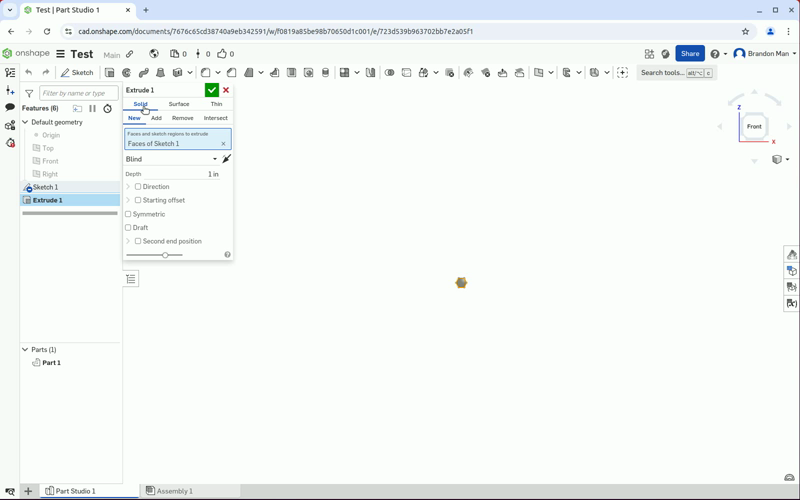
click(143, 106)
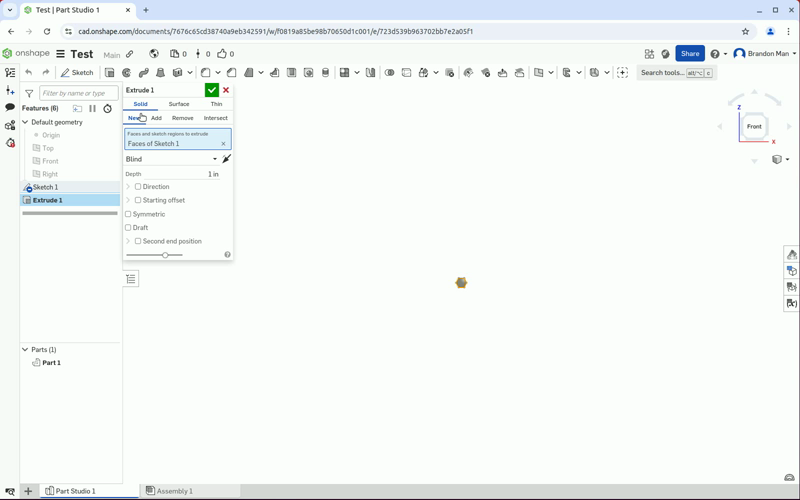
mouse_move(137, 120)
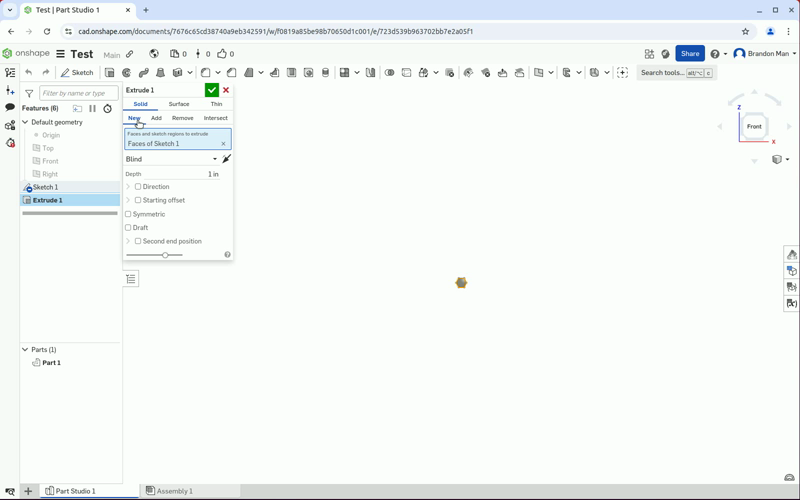
click(137, 120)
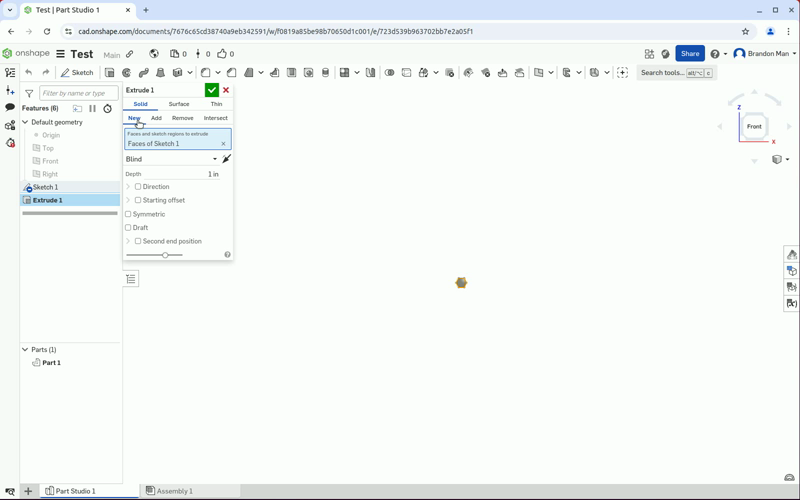
key(tab, 4)
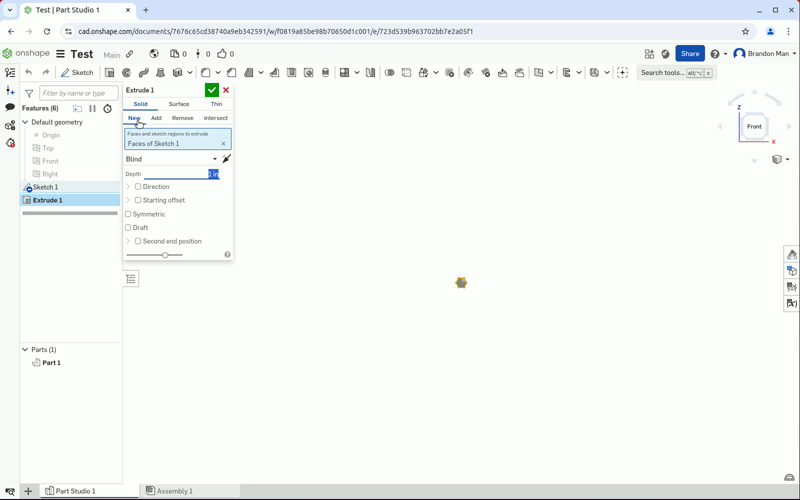
text(19.738)
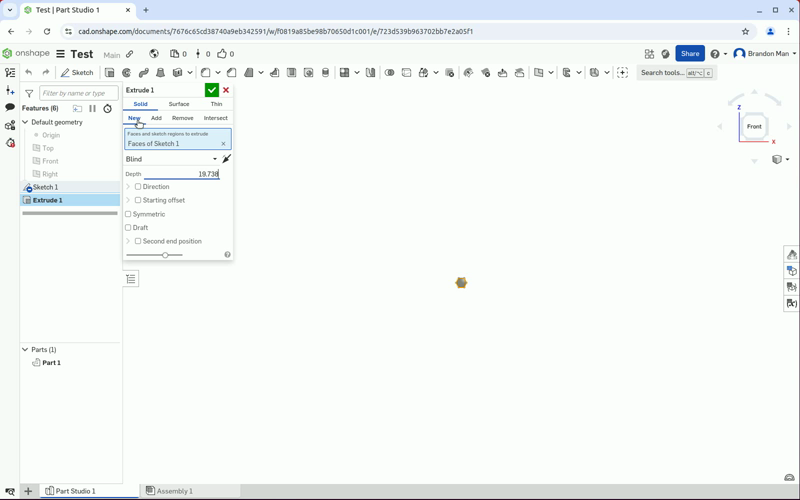
key(enter)
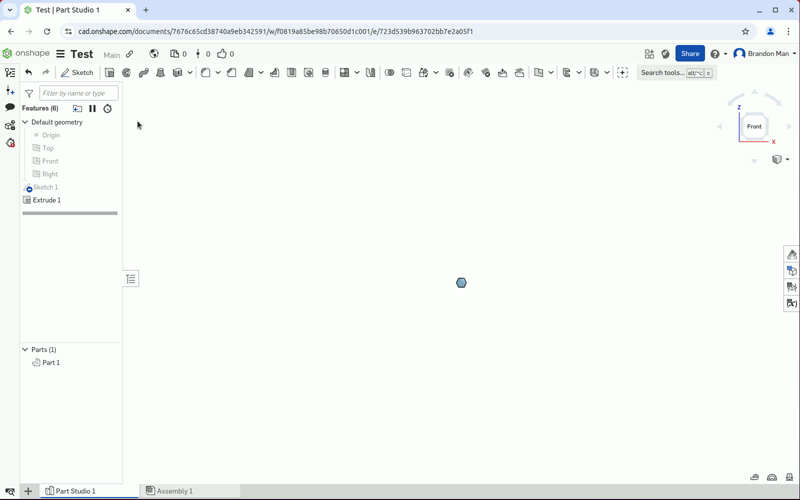
key(shift+h)
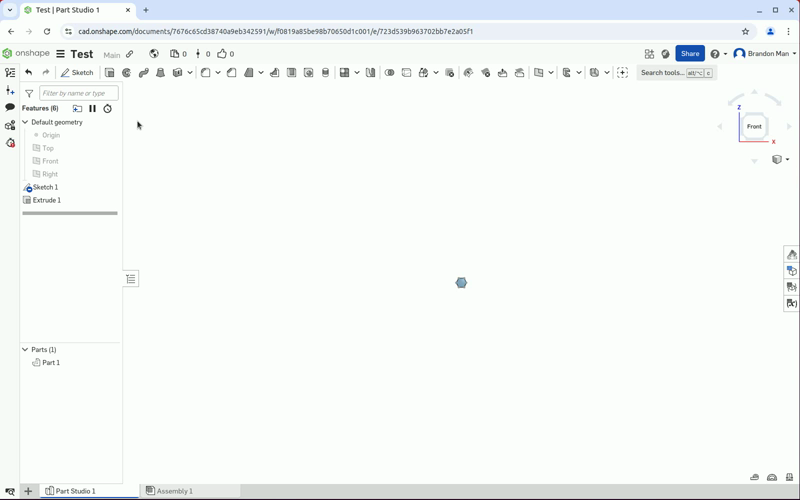
key(shift+h)
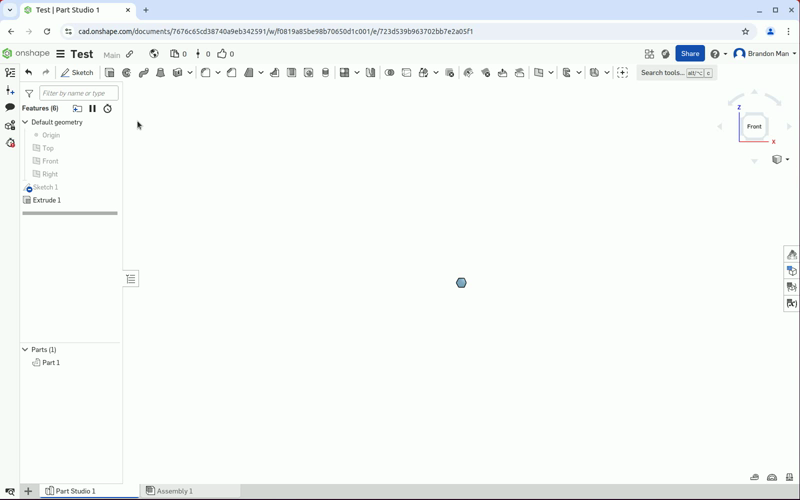
mouse_move(73, 189)
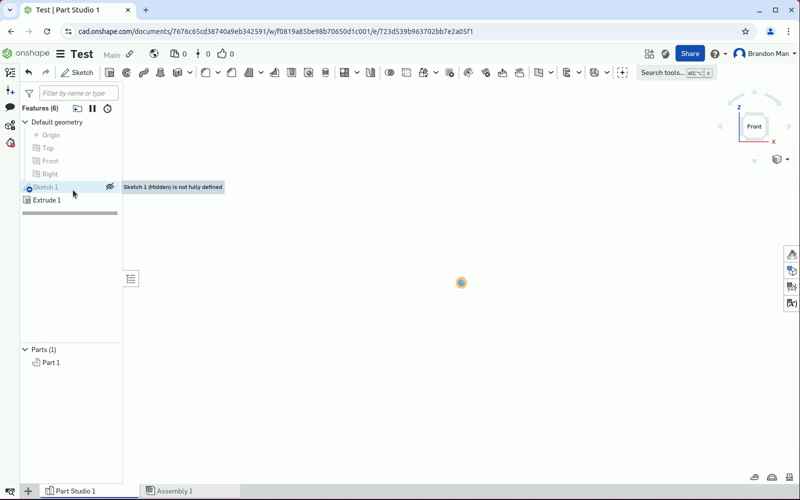
click(73, 189)
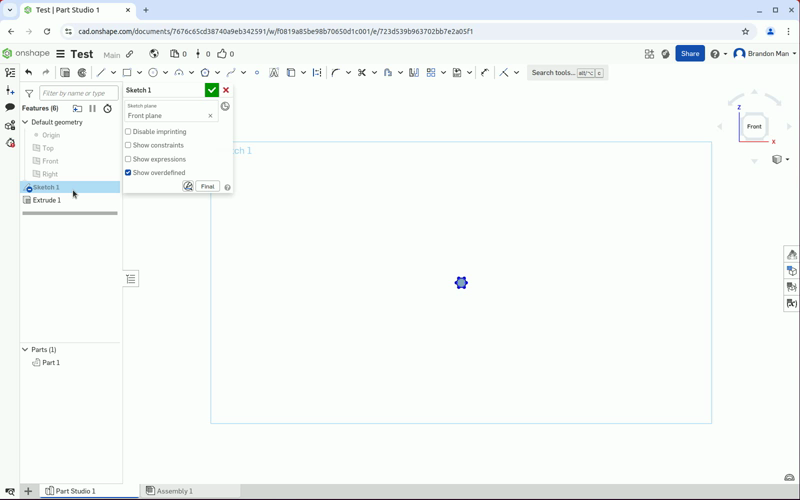
mouse_move(229, 92)
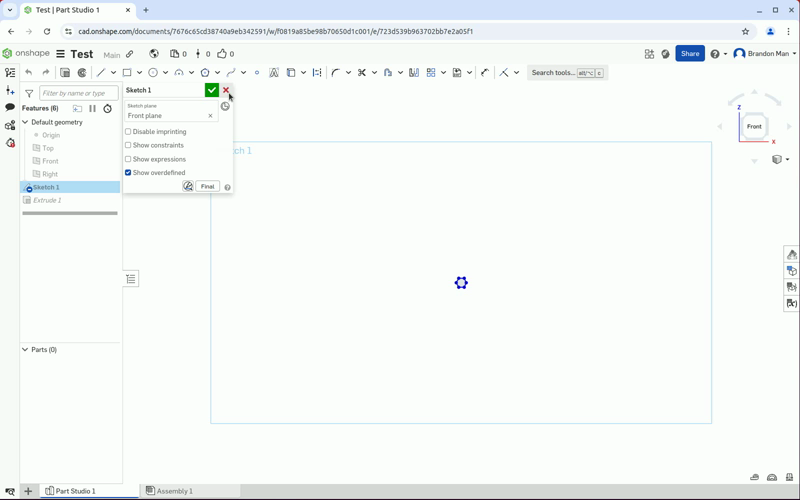
click(229, 92)
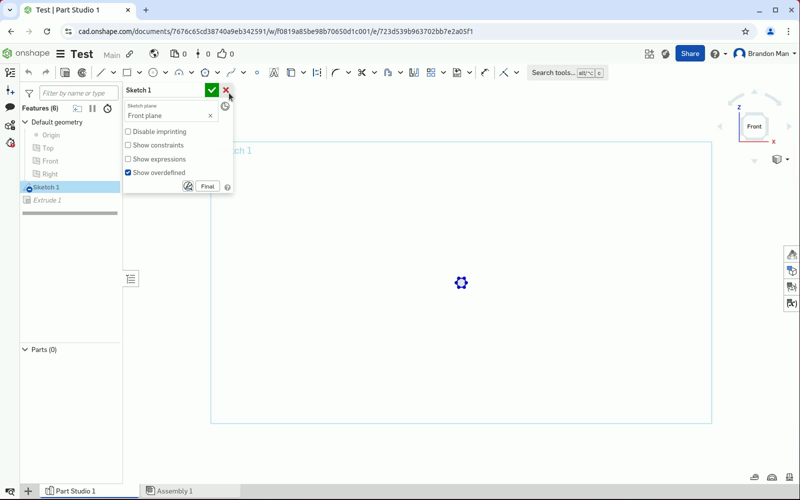
key(shift+s)
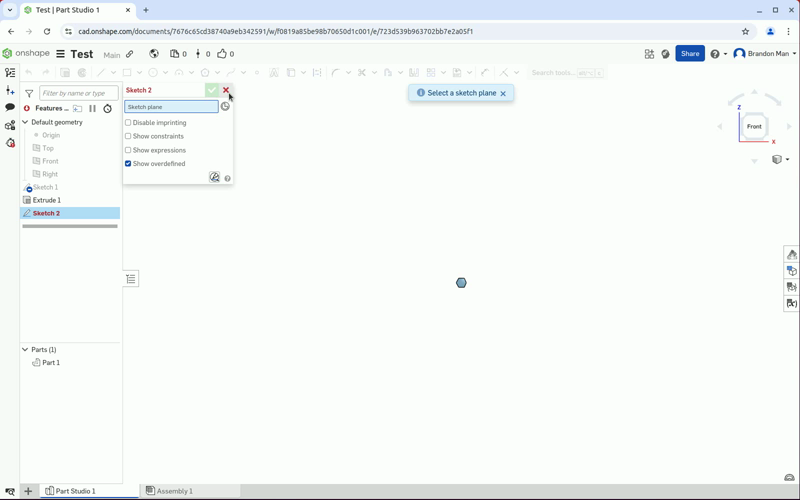
mouse_move(73, 163)
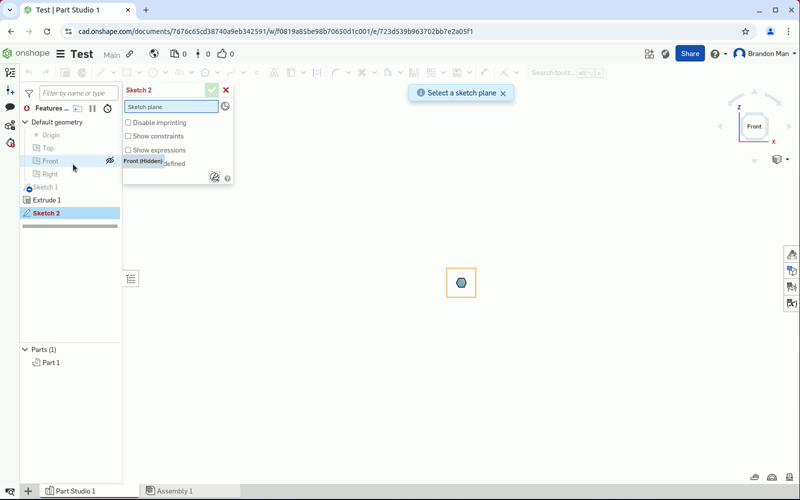
click(73, 163)
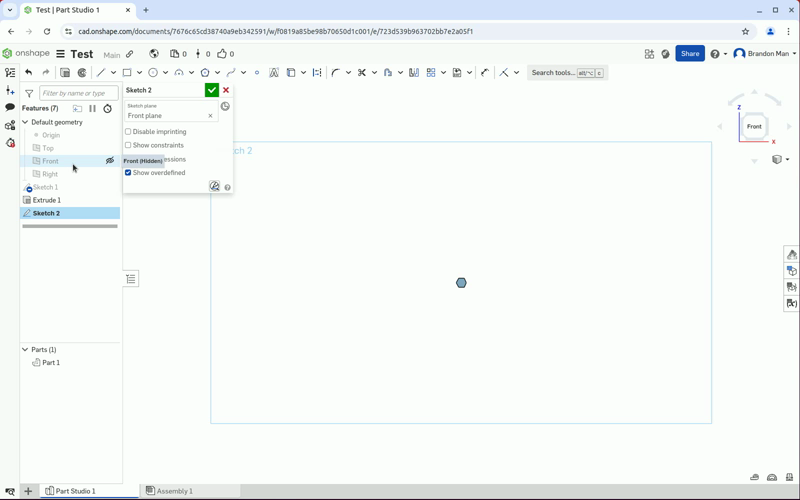
mouse_move(73, 352)
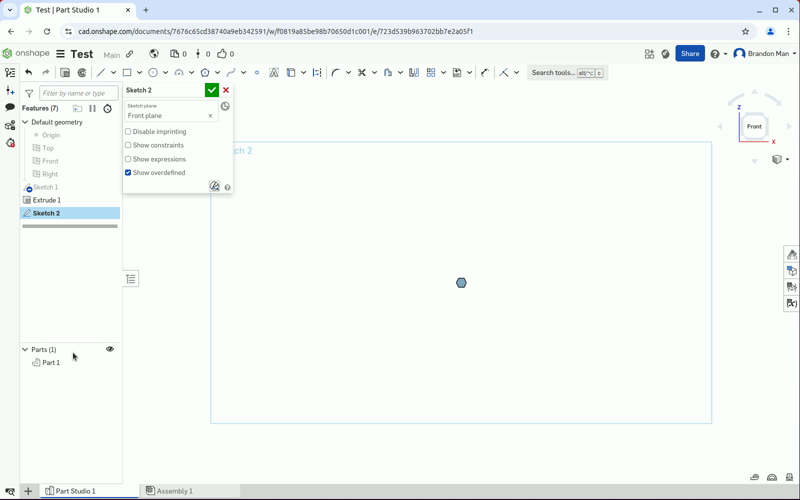
key(y)
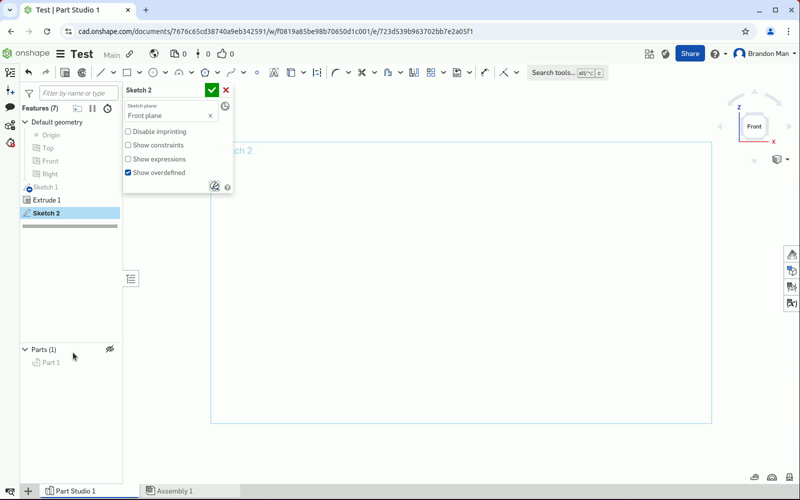
key(l)
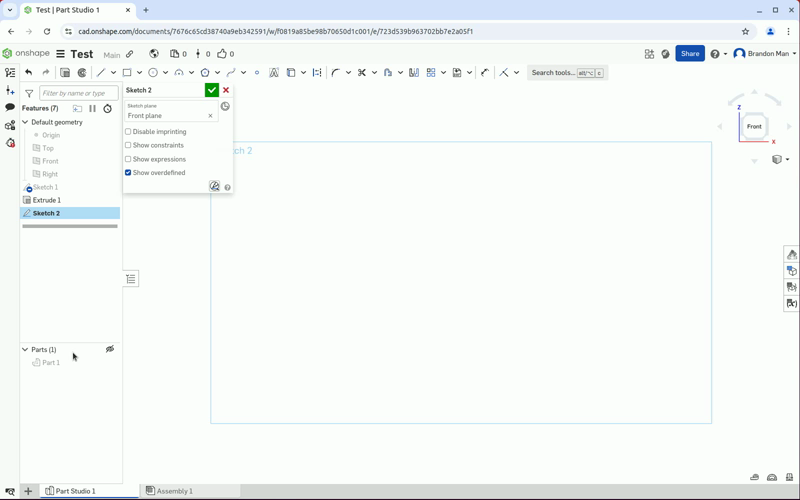
key_down(shift)
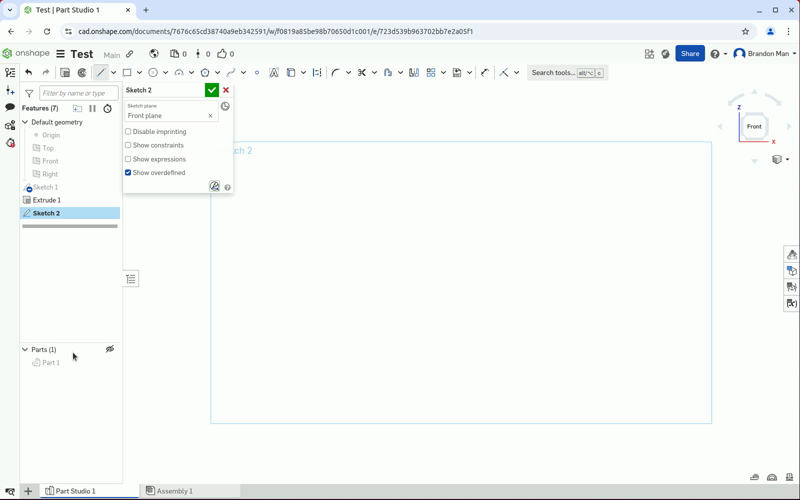
mouse_move(426, 282)
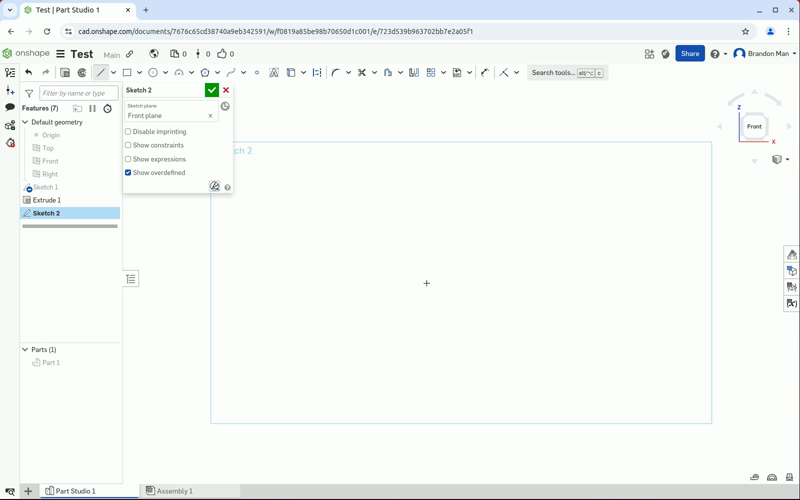
click(426, 282)
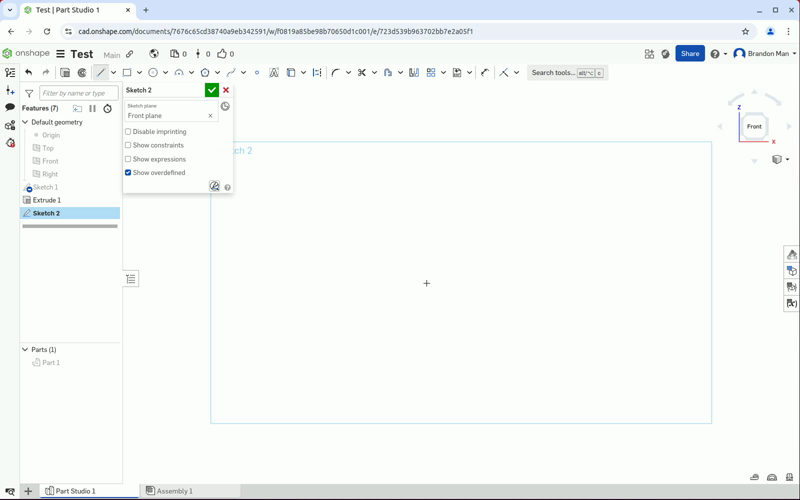
key_up(shift)
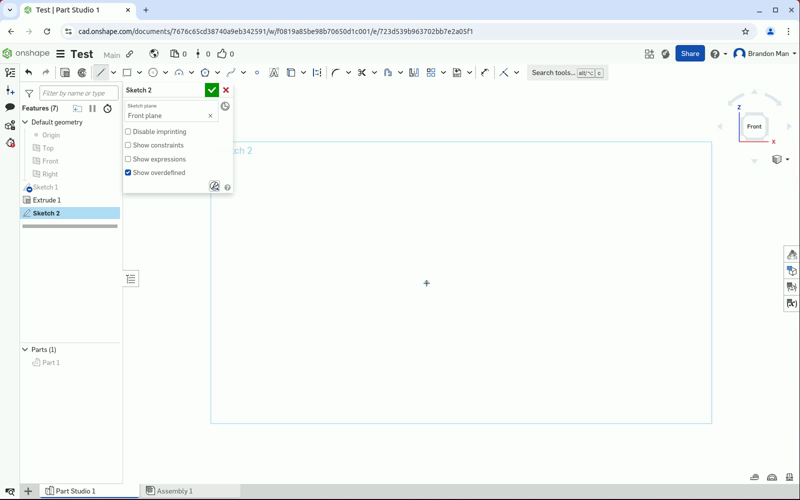
key_down(shift)
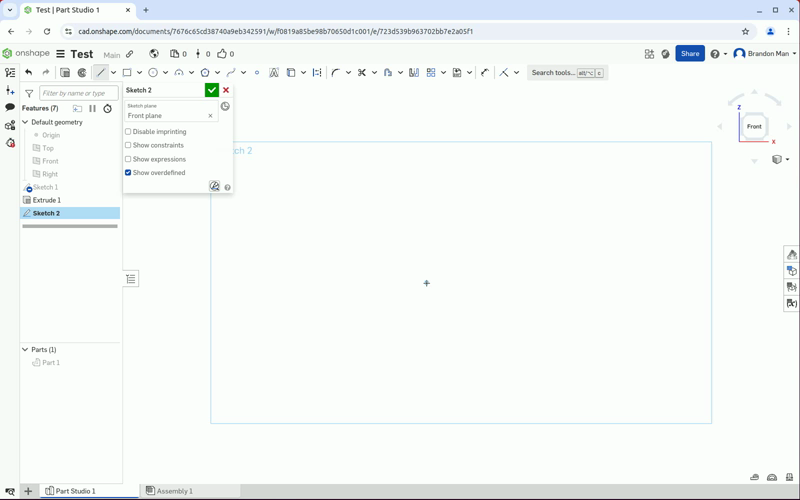
mouse_move(456, 282)
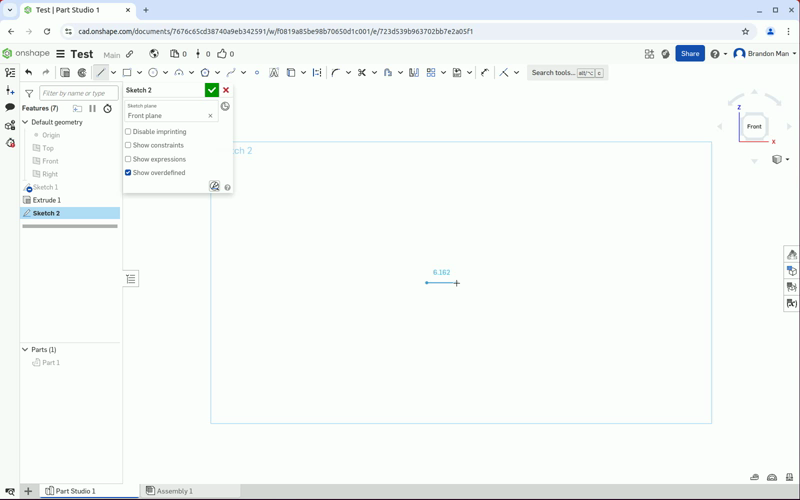
mouse_move(429, 287)
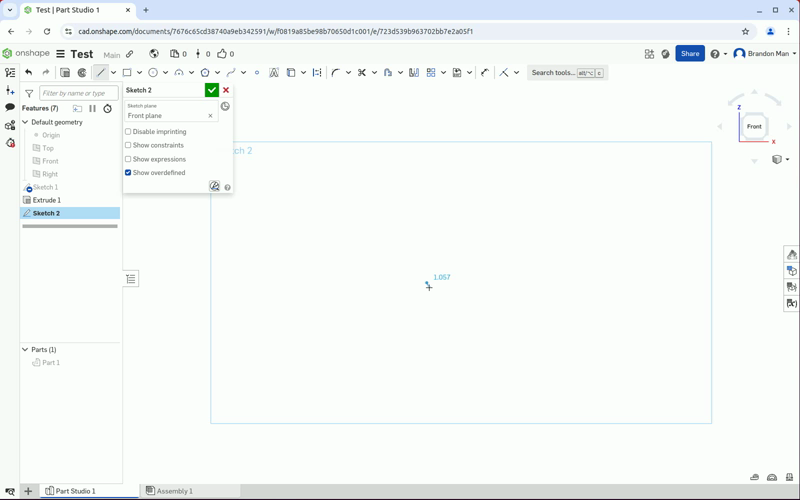
scroll(6)
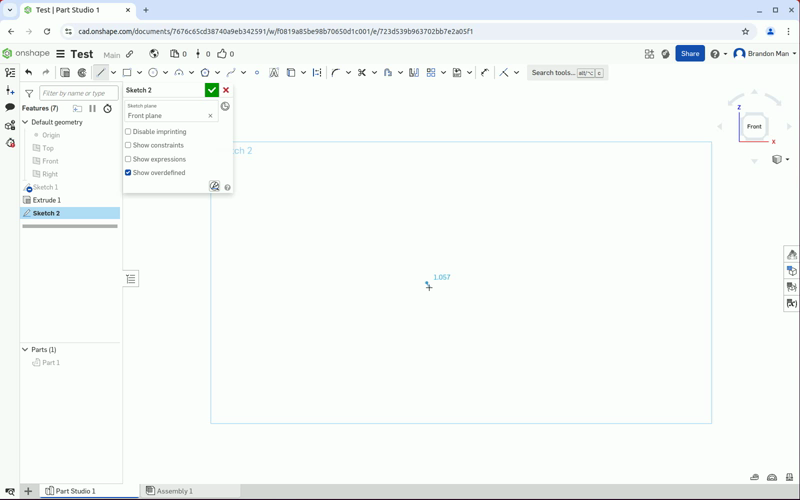
scroll(6)
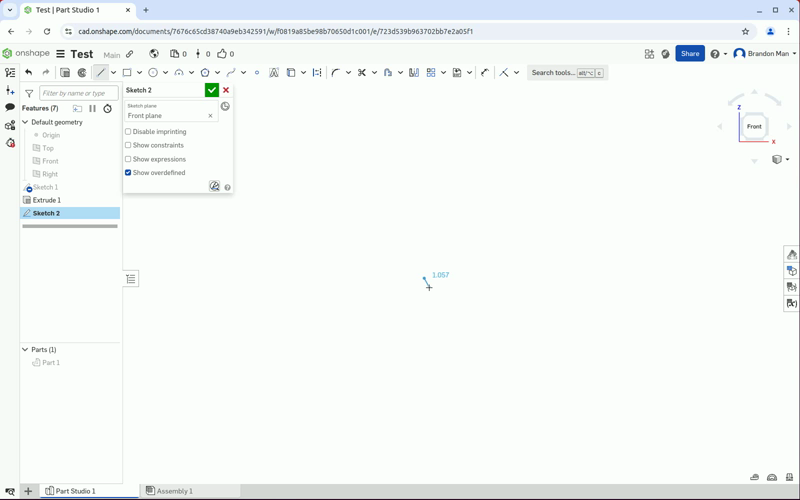
scroll(6)
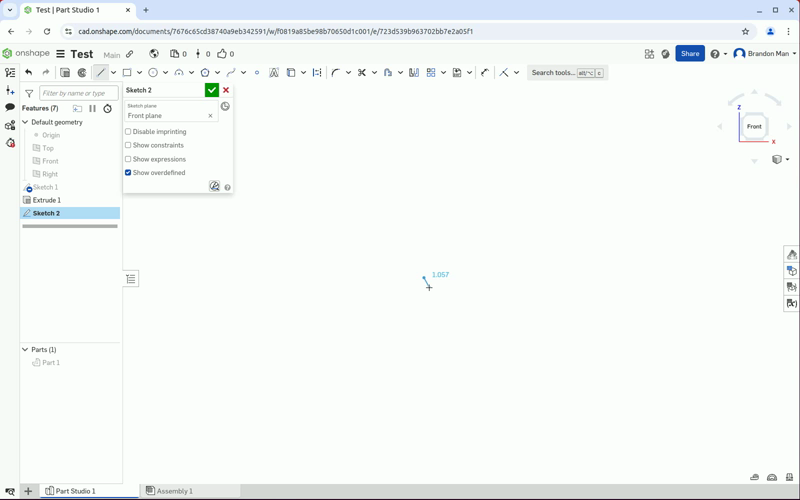
scroll(6)
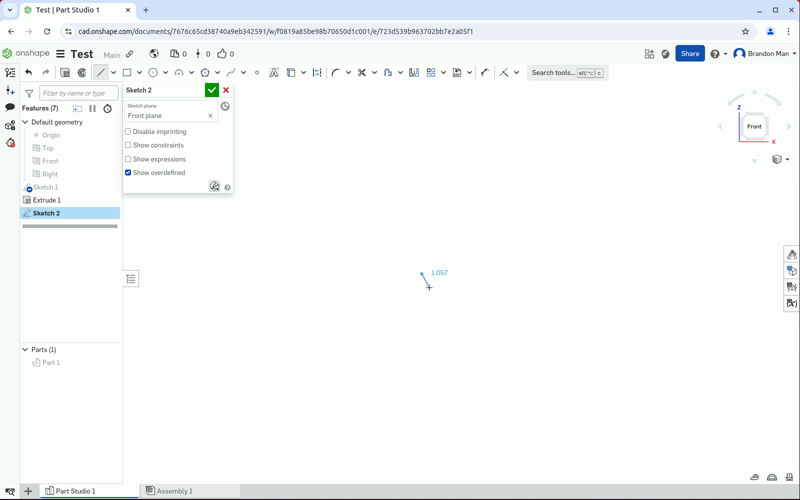
scroll(6)
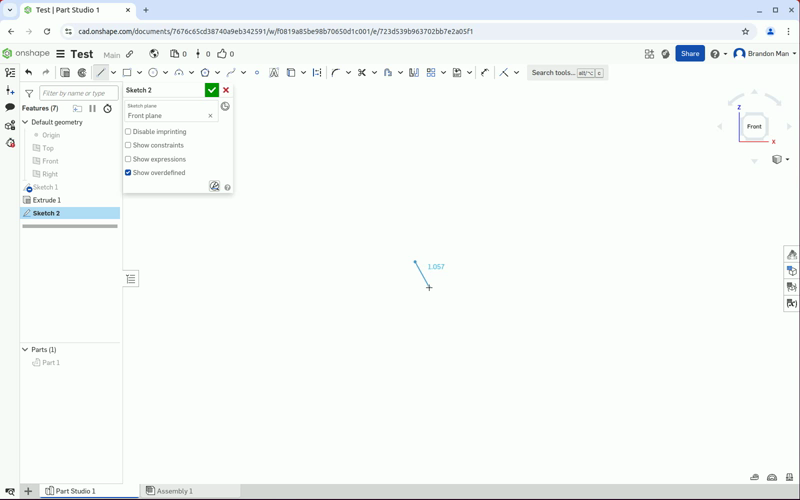
scroll(6)
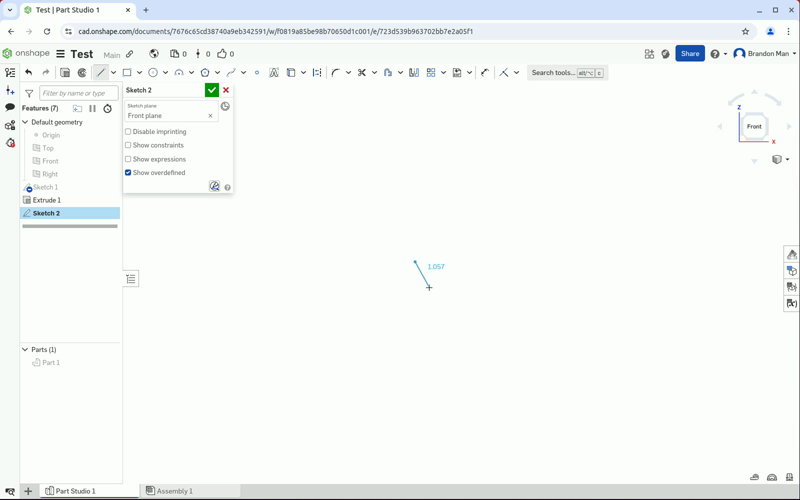
scroll(6)
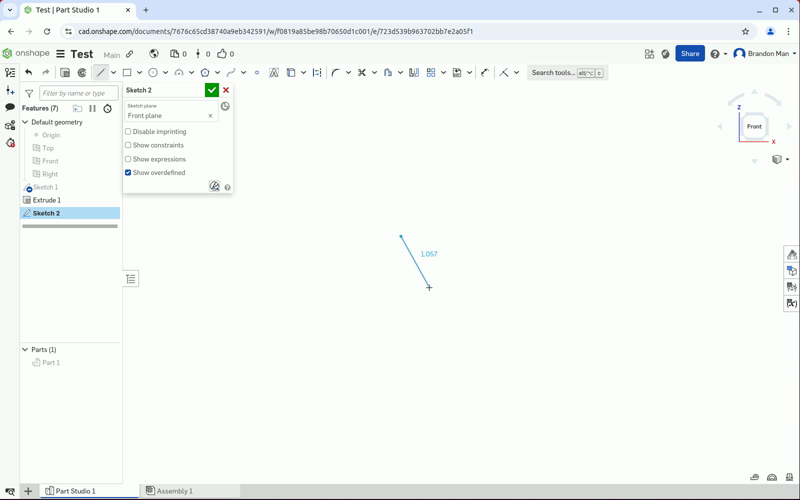
click(429, 287)
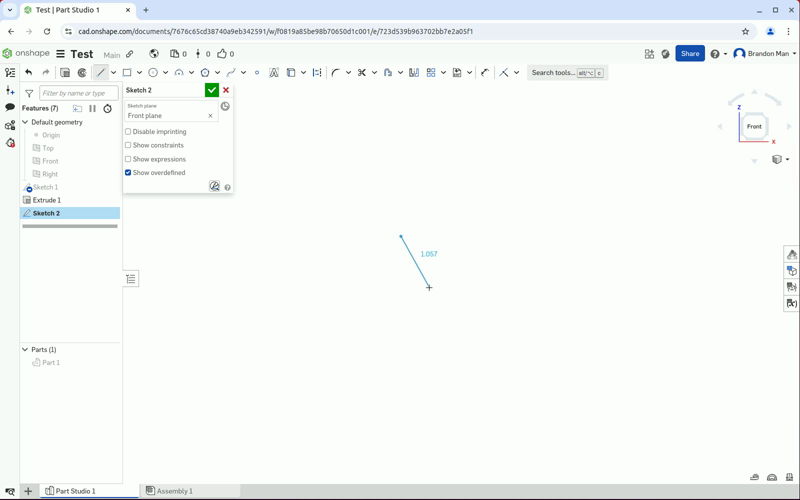
scroll(-6)
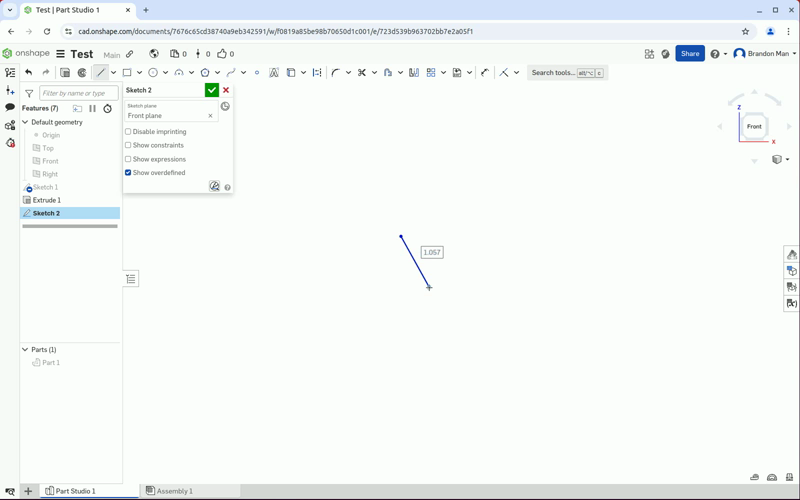
scroll(-6)
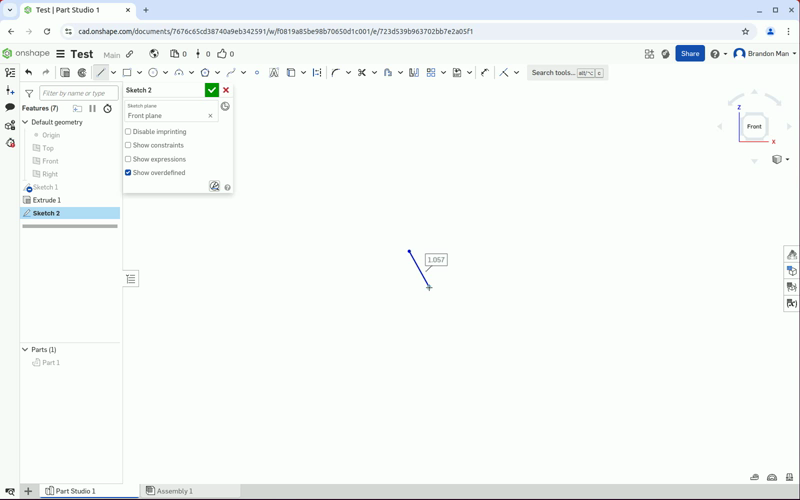
scroll(-6)
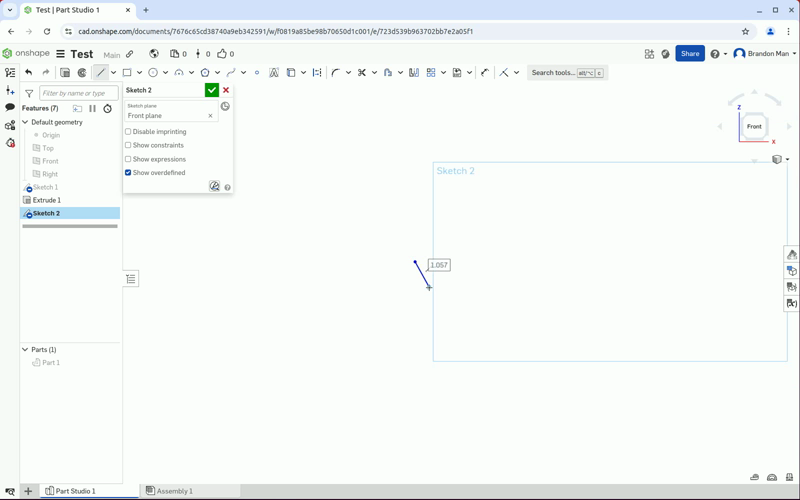
scroll(-6)
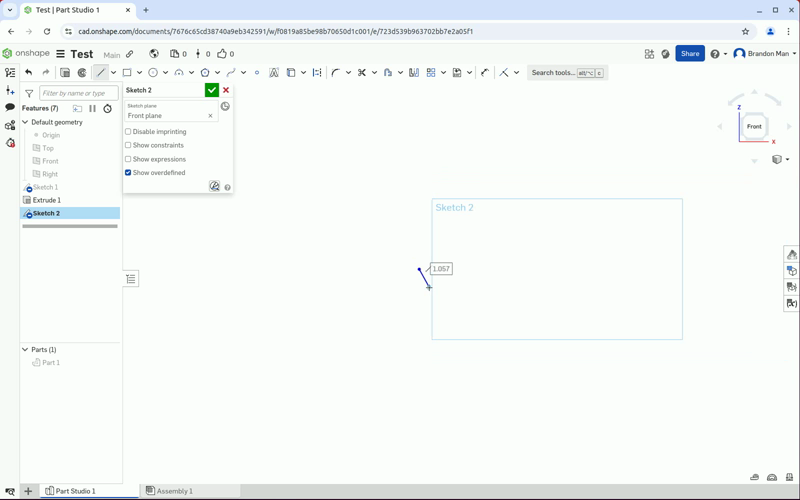
scroll(-6)
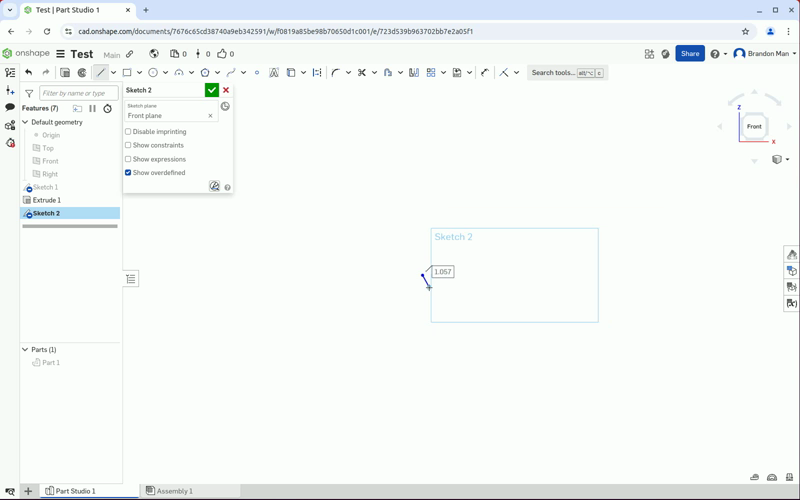
scroll(-6)
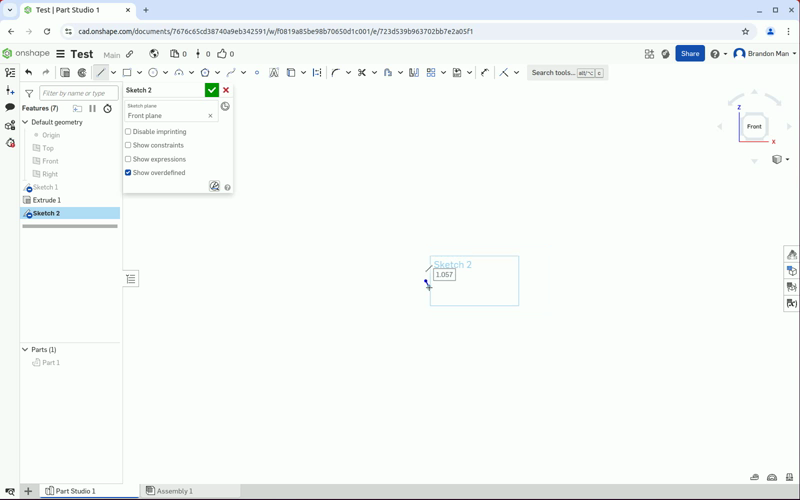
scroll(-6)
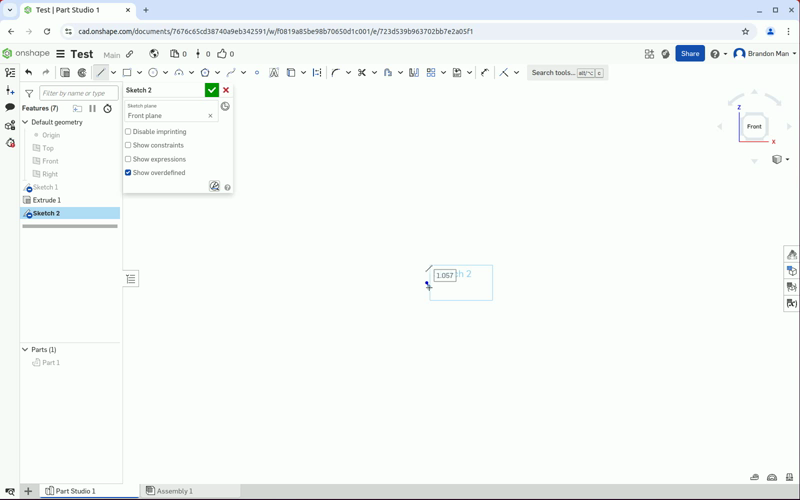
key_up(shift)
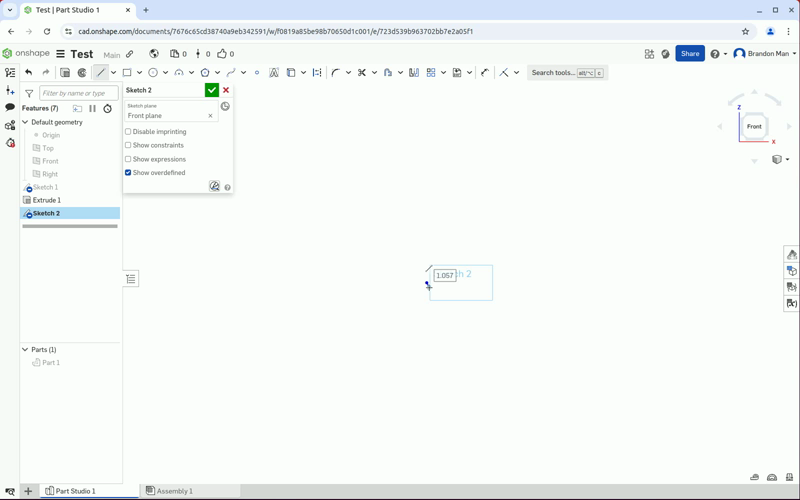
key_down(shift)
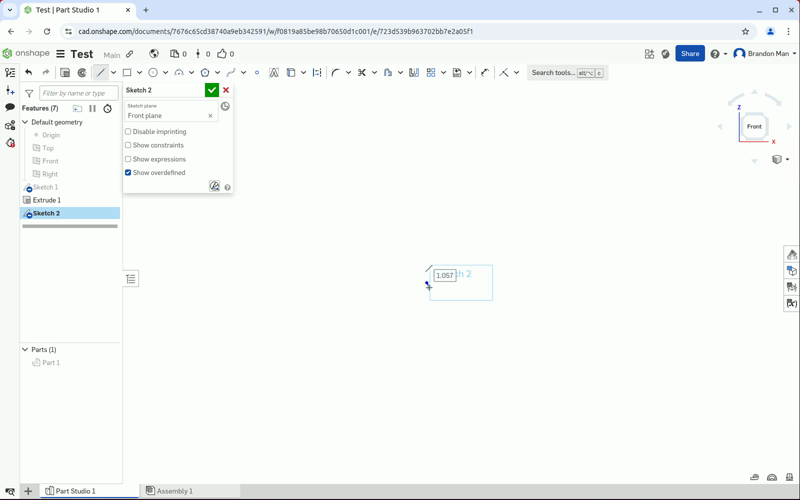
mouse_move(459, 287)
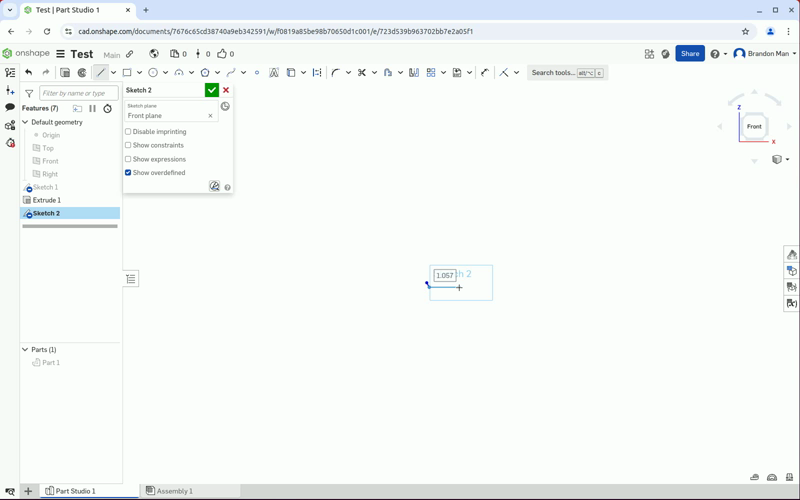
mouse_move(434, 287)
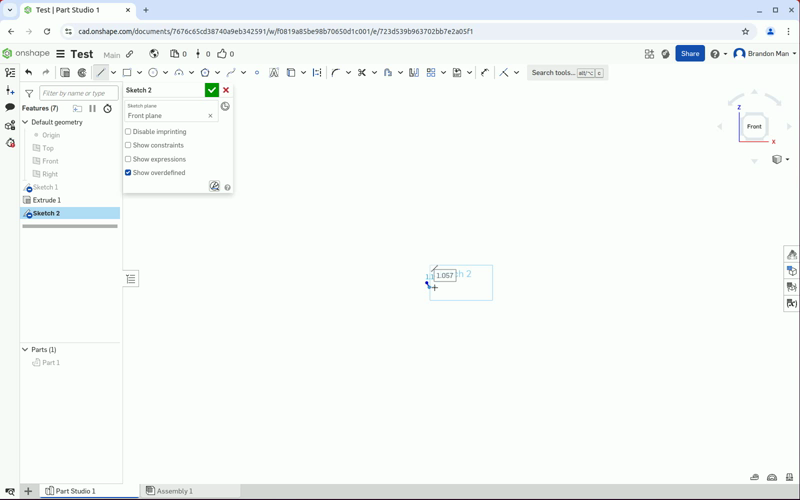
scroll(6)
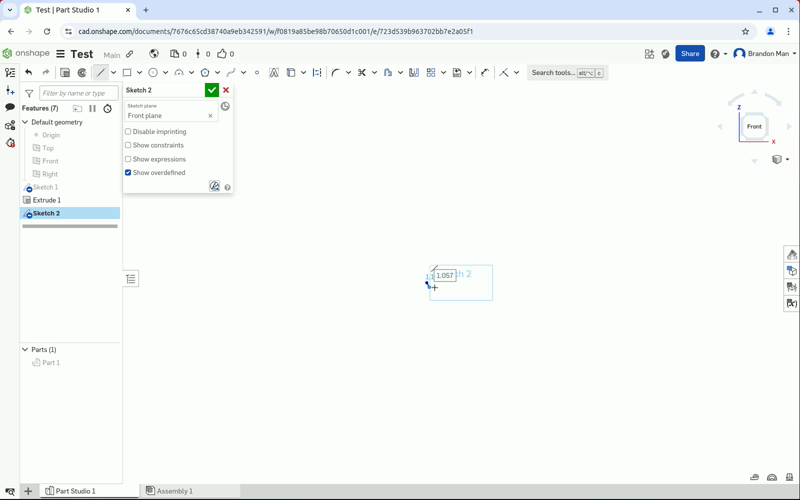
scroll(6)
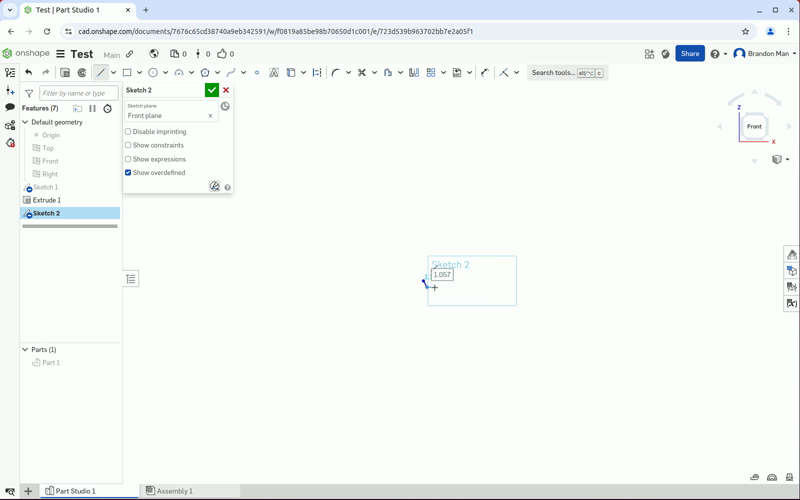
scroll(6)
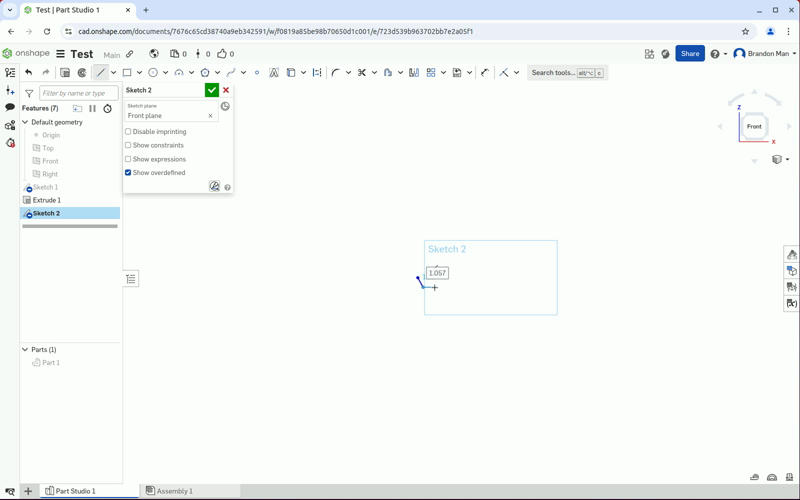
scroll(6)
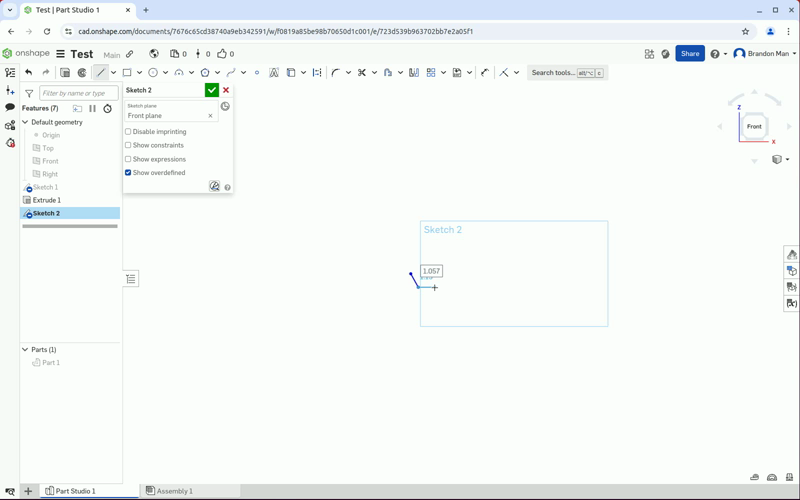
scroll(6)
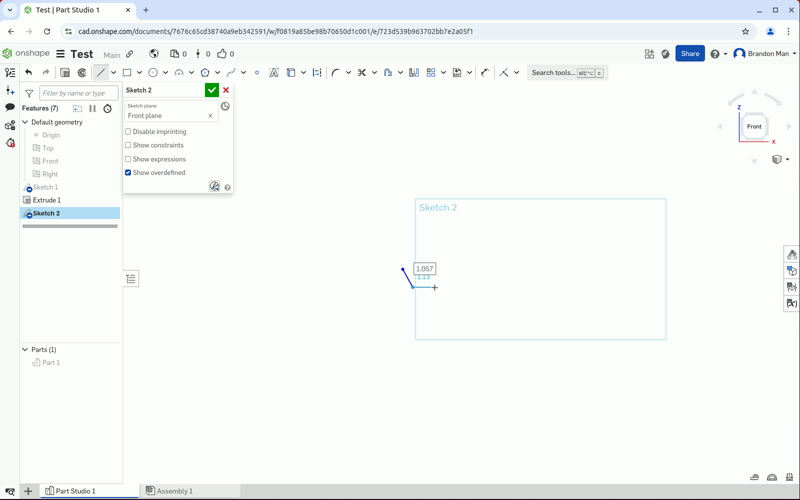
scroll(6)
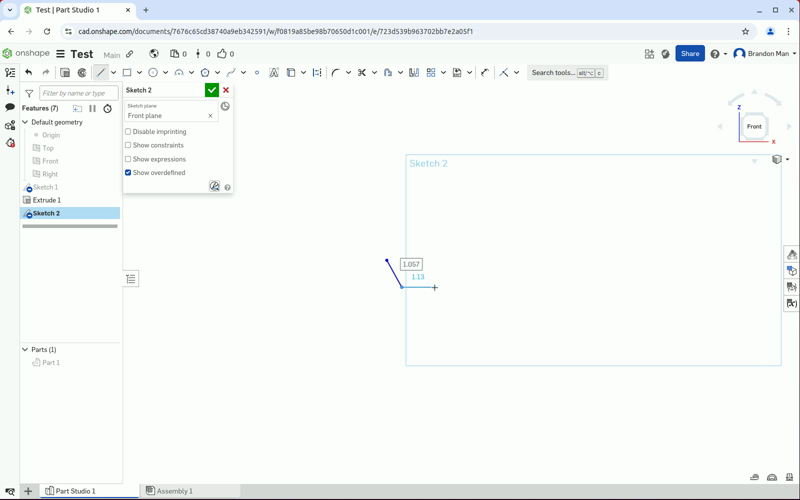
scroll(6)
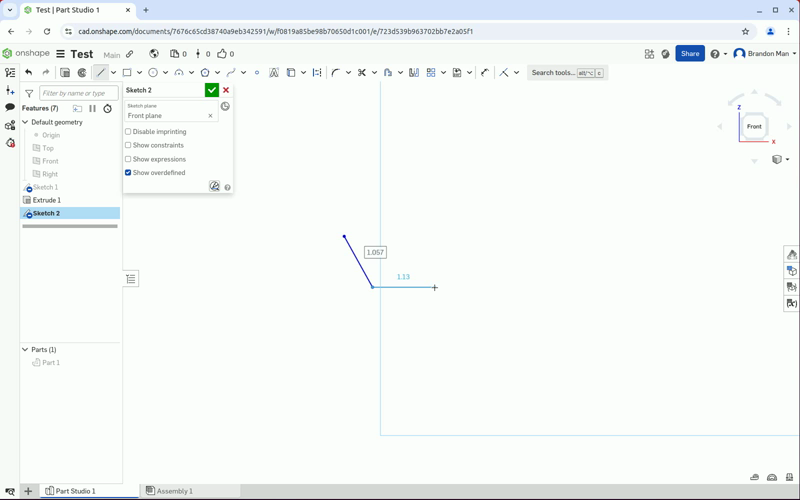
click(434, 287)
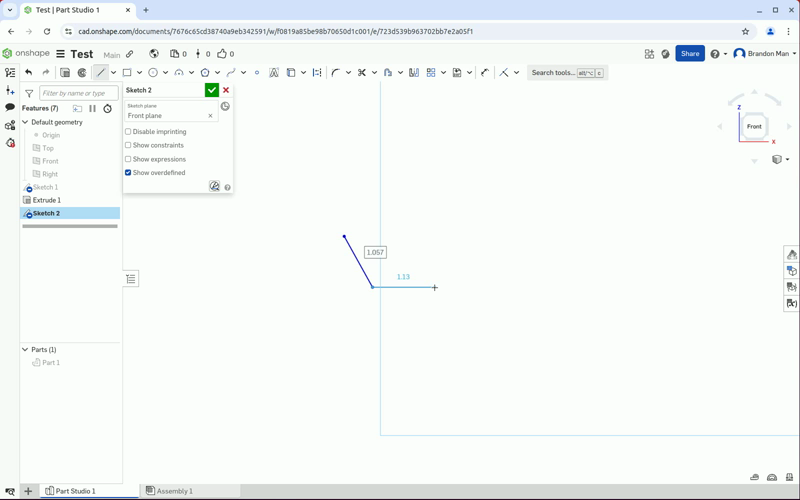
scroll(-6)
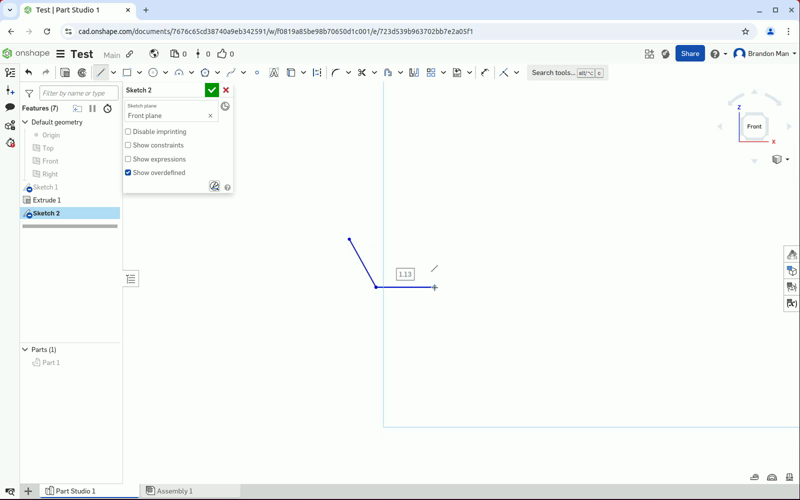
scroll(-6)
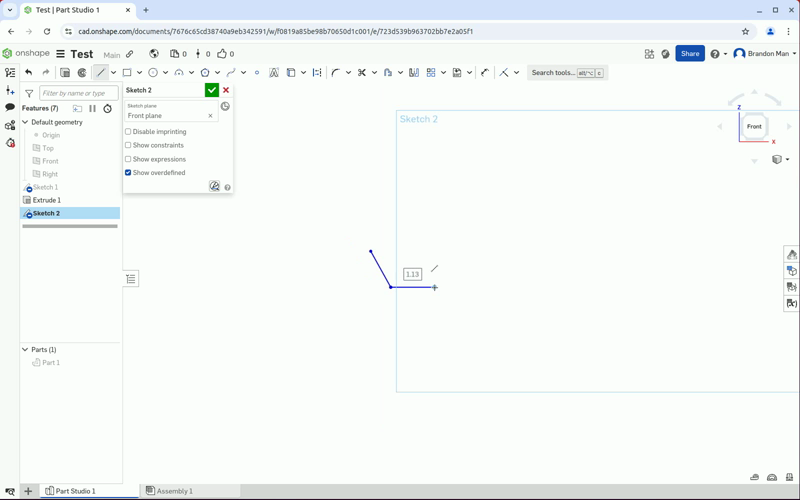
scroll(-6)
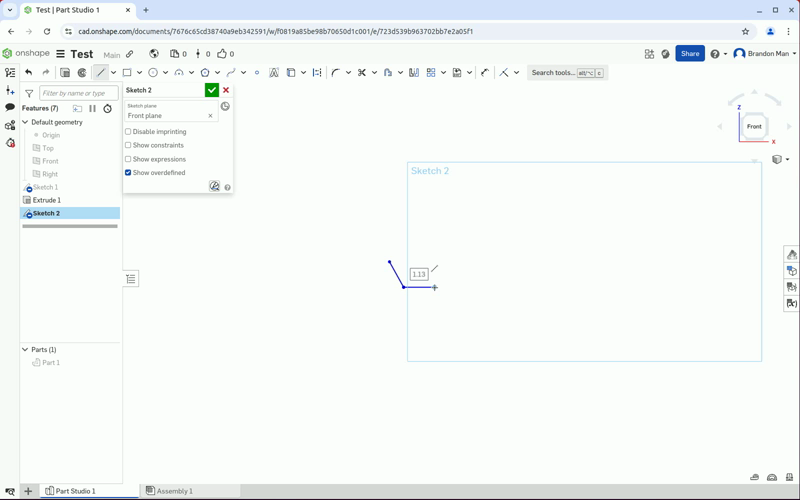
scroll(-6)
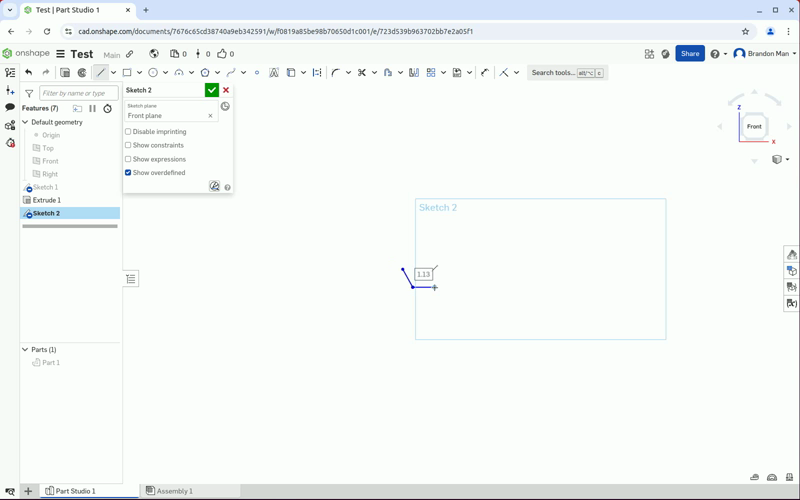
scroll(-6)
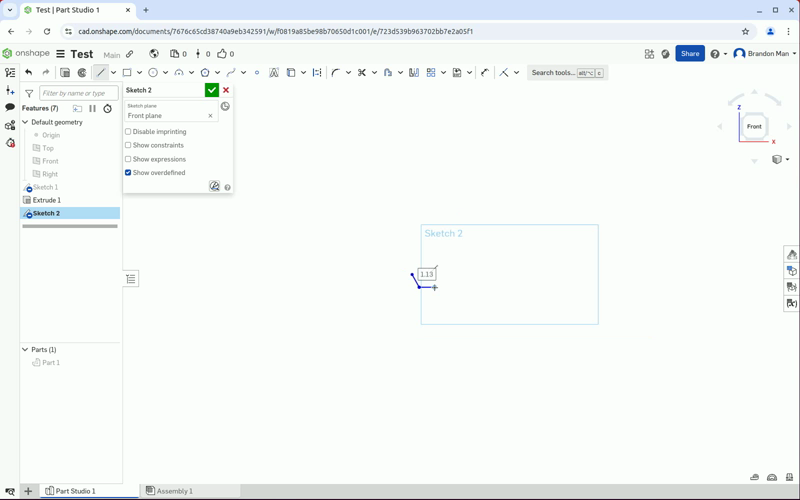
scroll(-6)
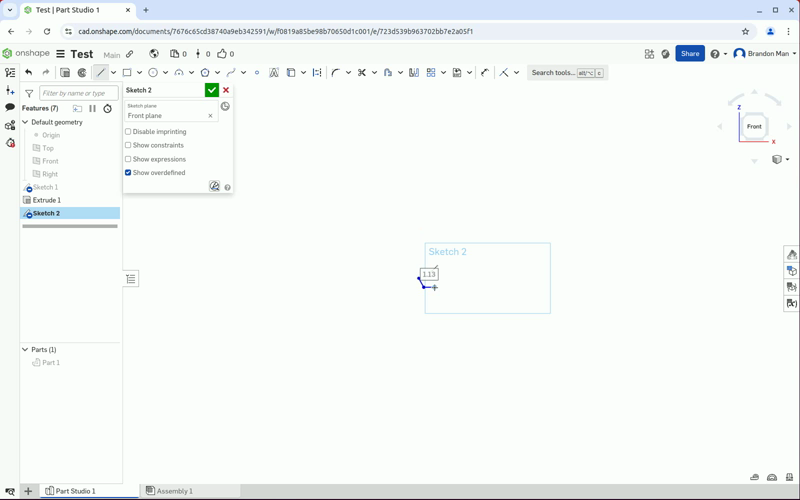
scroll(-6)
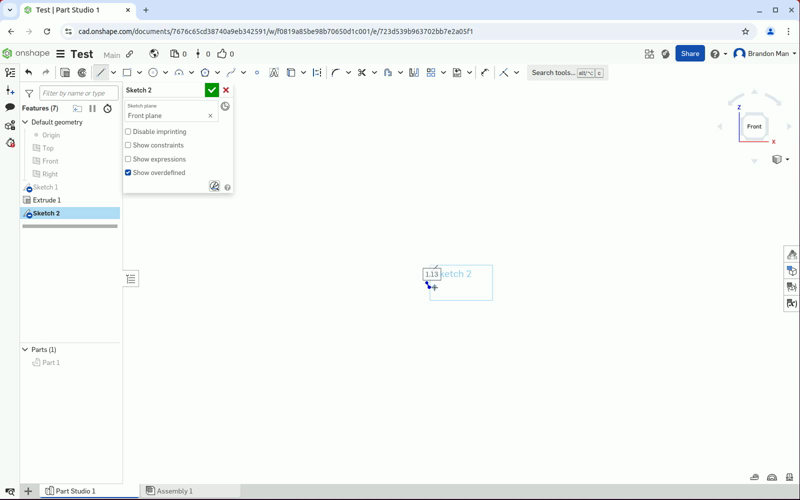
key_up(shift)
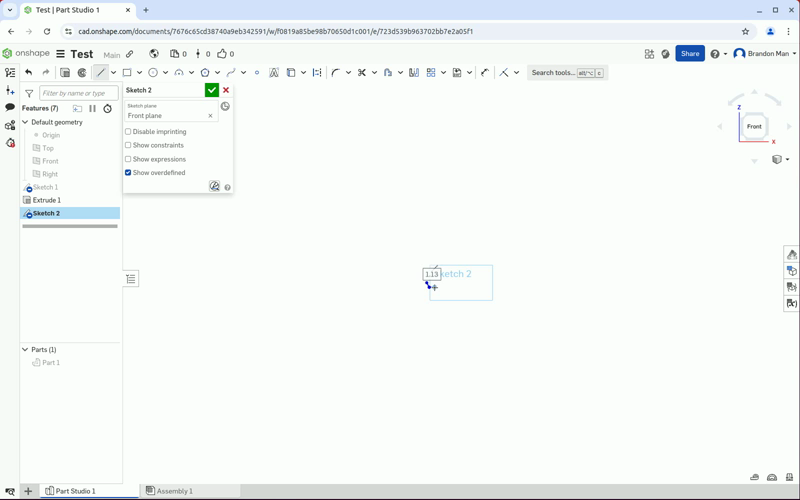
key_down(shift)
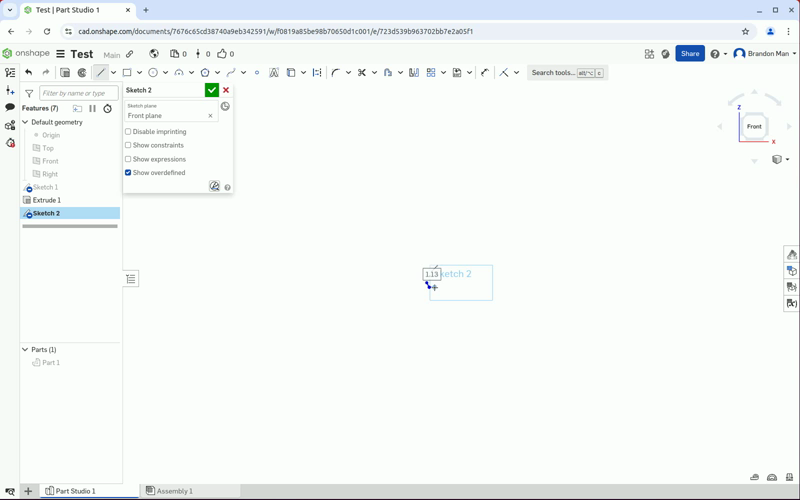
mouse_move(464, 287)
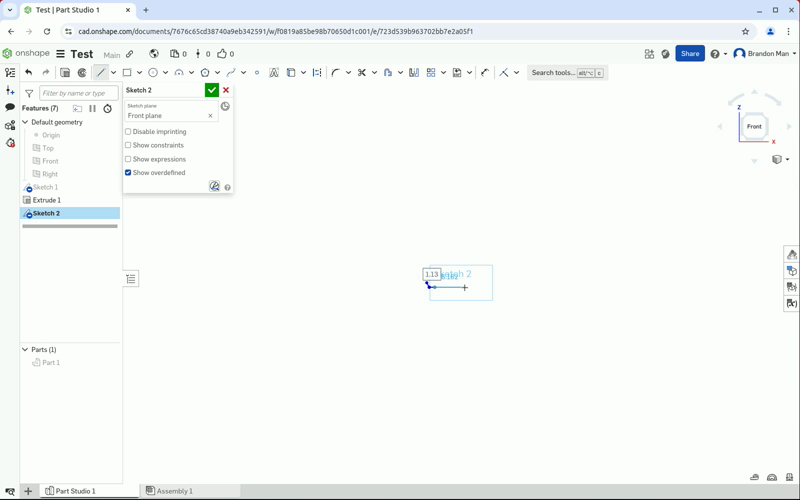
mouse_move(437, 282)
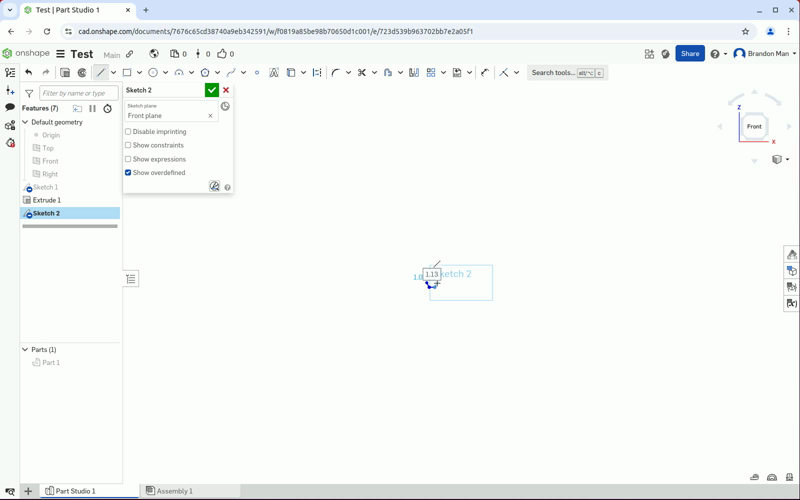
scroll(6)
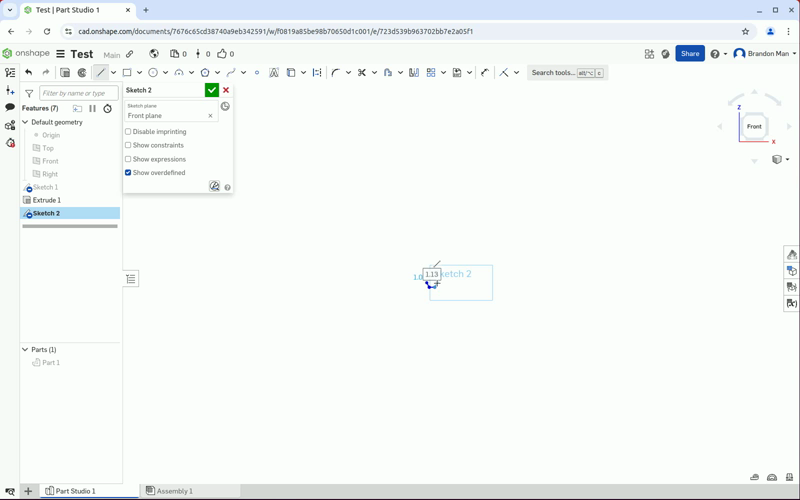
scroll(6)
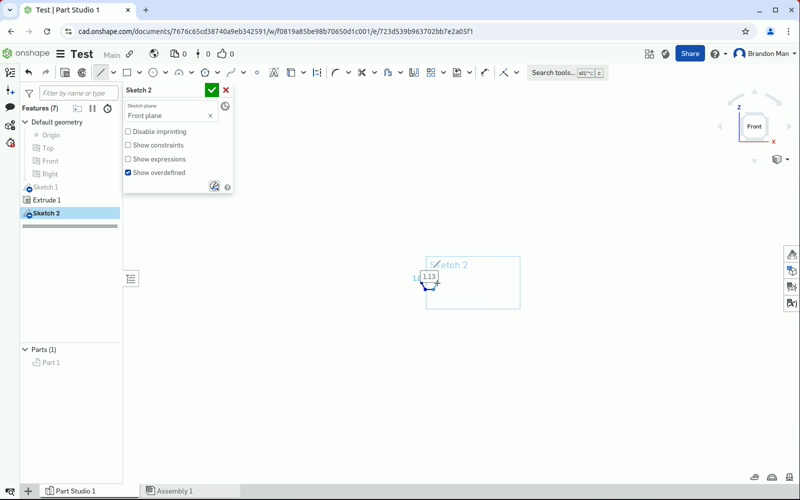
scroll(6)
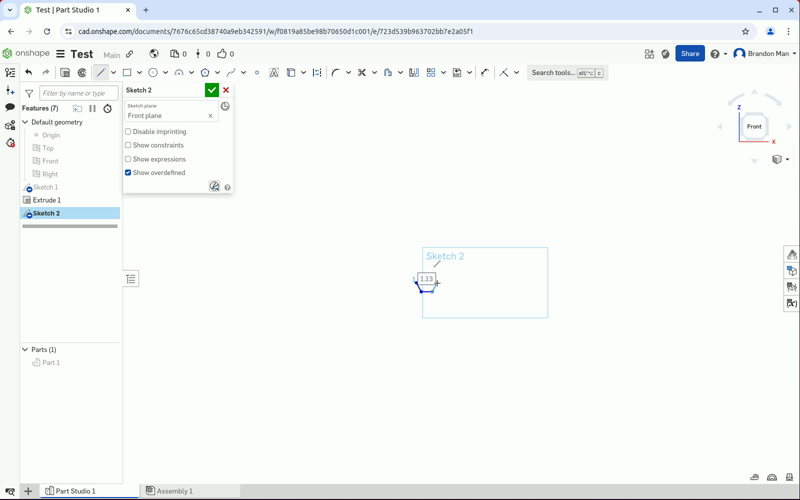
scroll(6)
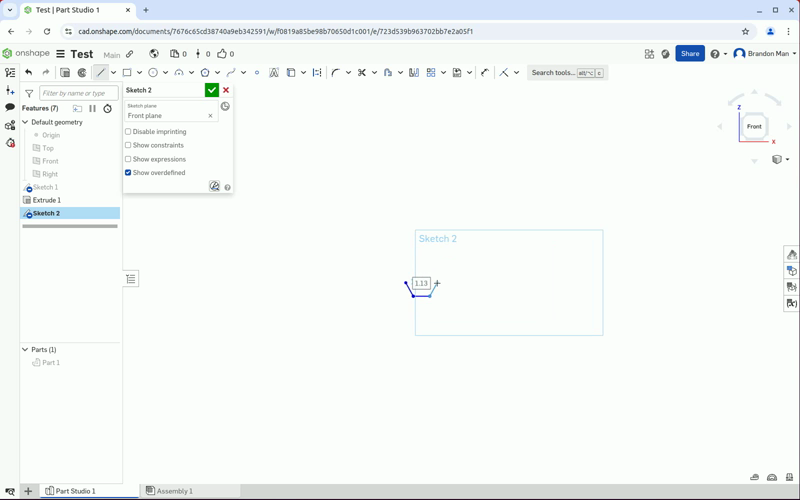
scroll(6)
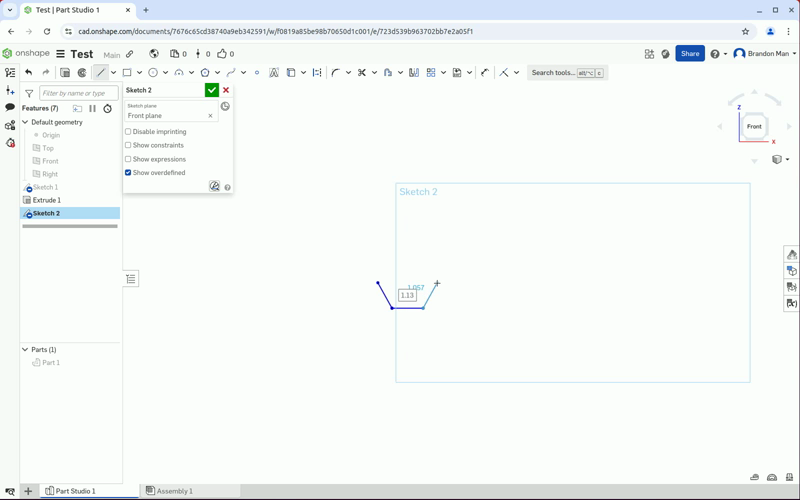
scroll(6)
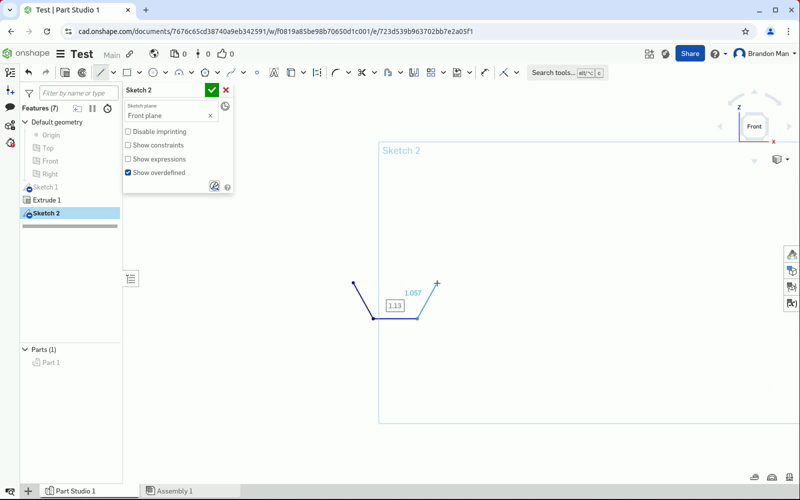
scroll(6)
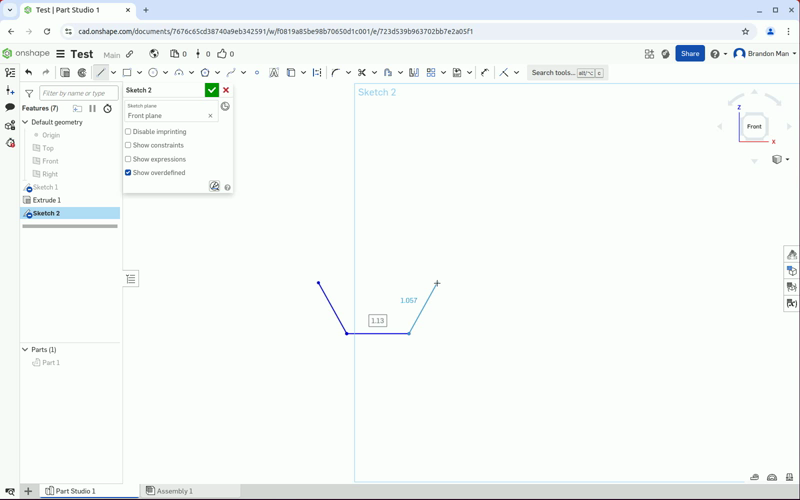
click(437, 282)
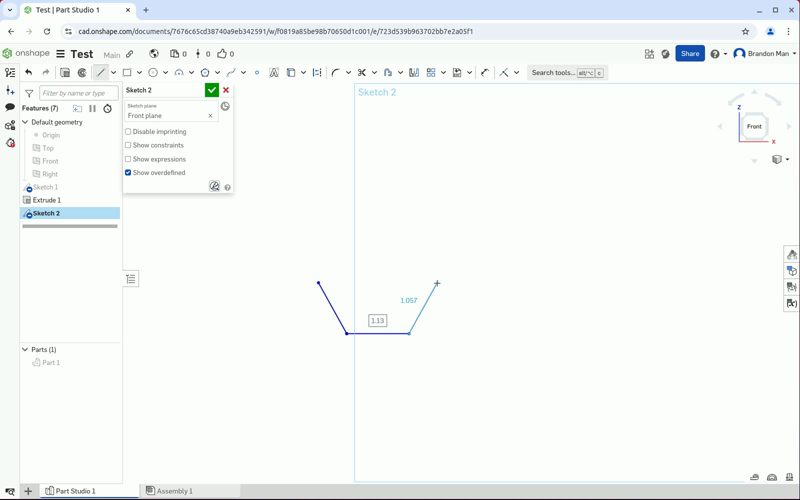
scroll(-6)
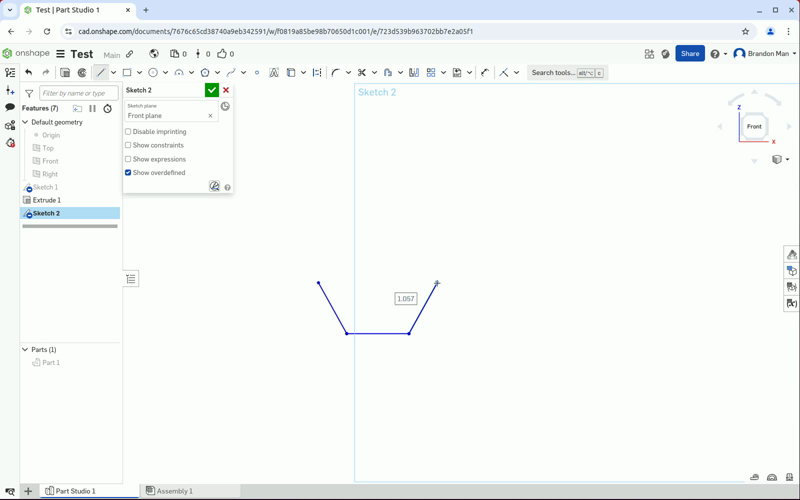
scroll(-6)
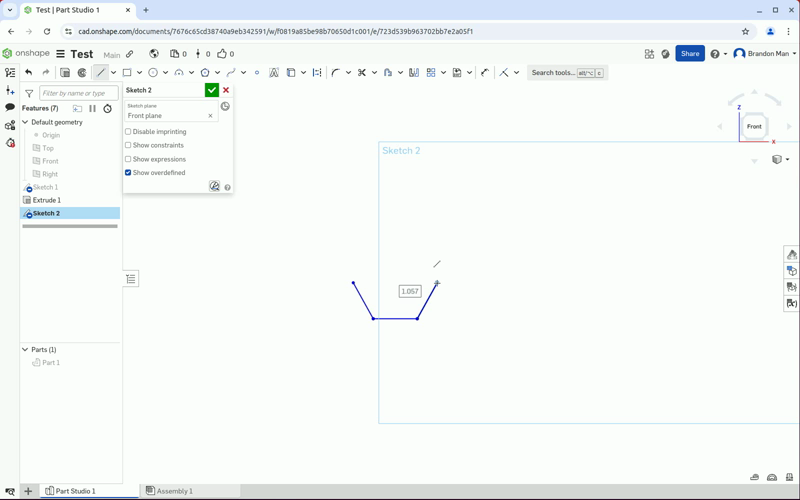
scroll(-6)
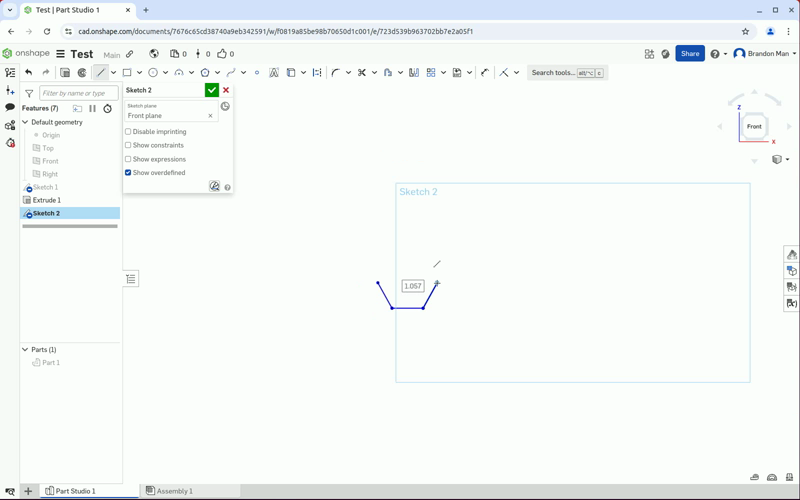
scroll(-6)
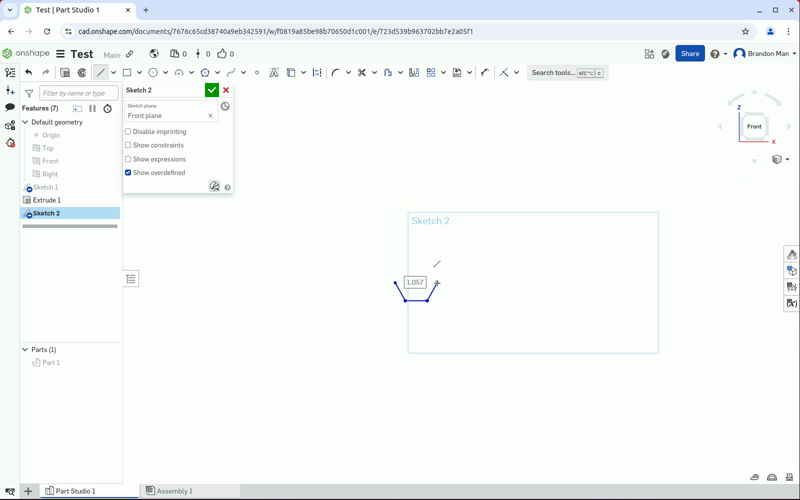
scroll(-6)
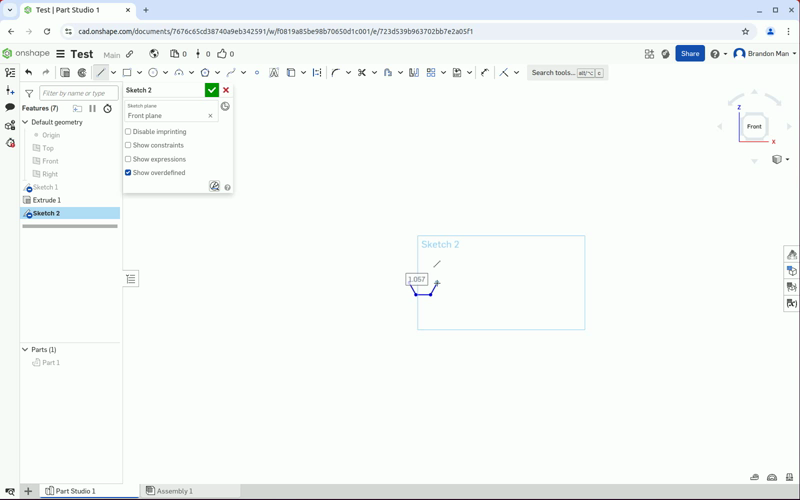
scroll(-6)
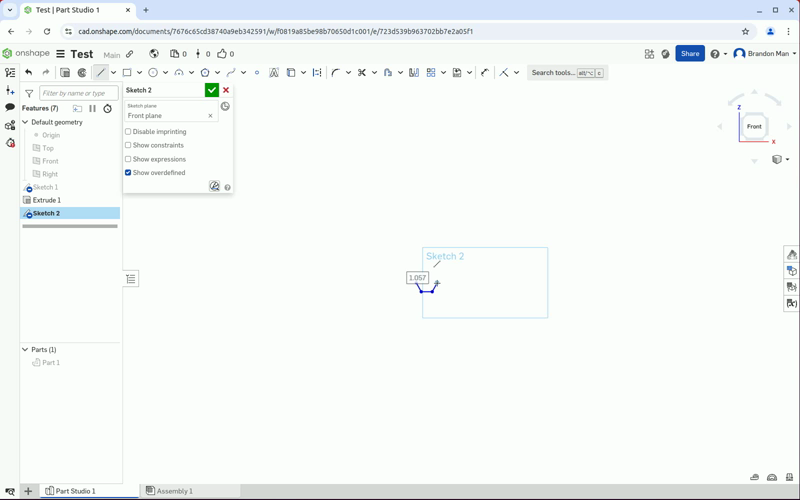
scroll(-6)
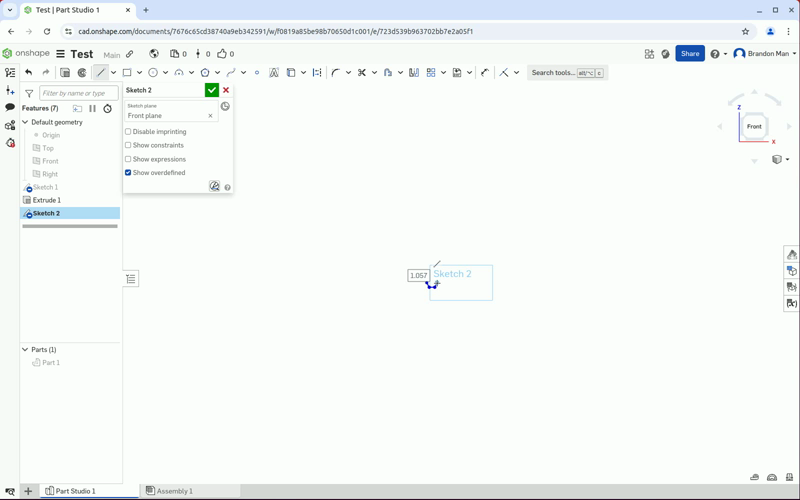
key_up(shift)
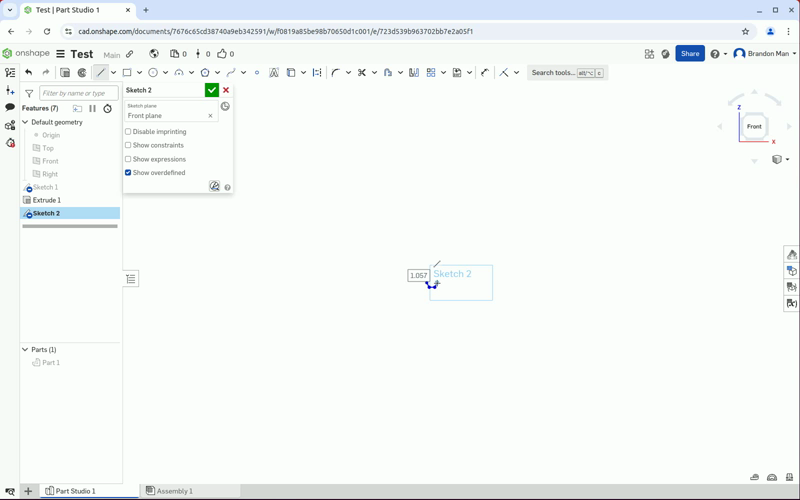
key_down(shift)
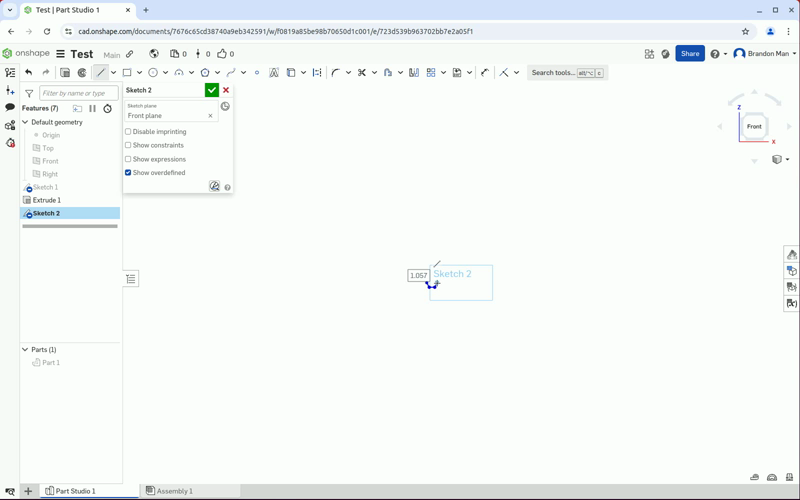
mouse_move(467, 282)
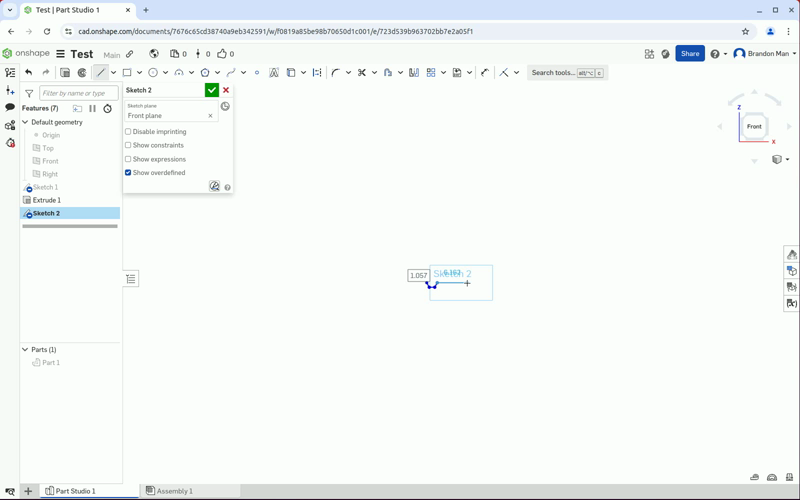
mouse_move(434, 278)
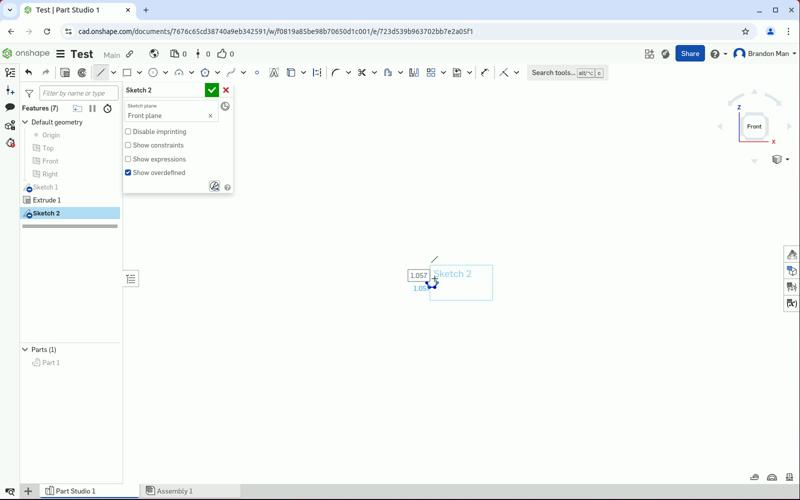
scroll(6)
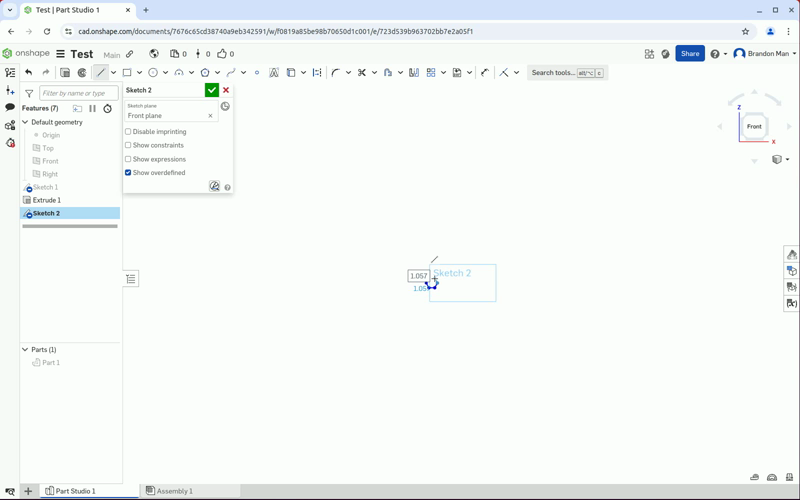
scroll(6)
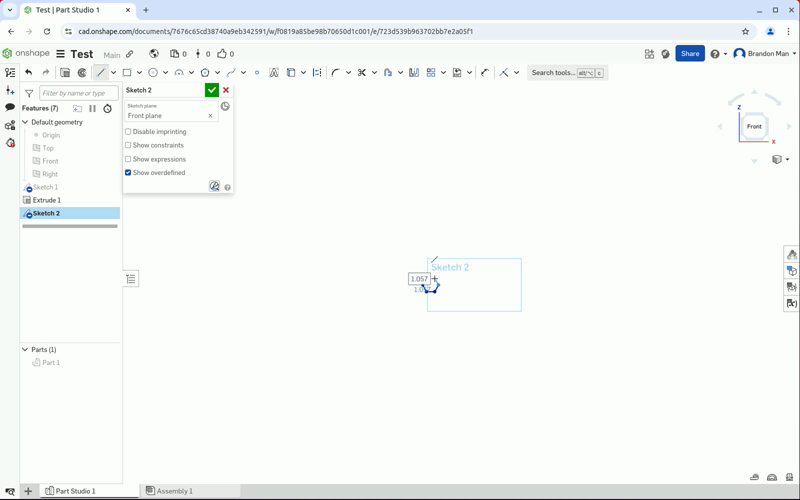
scroll(6)
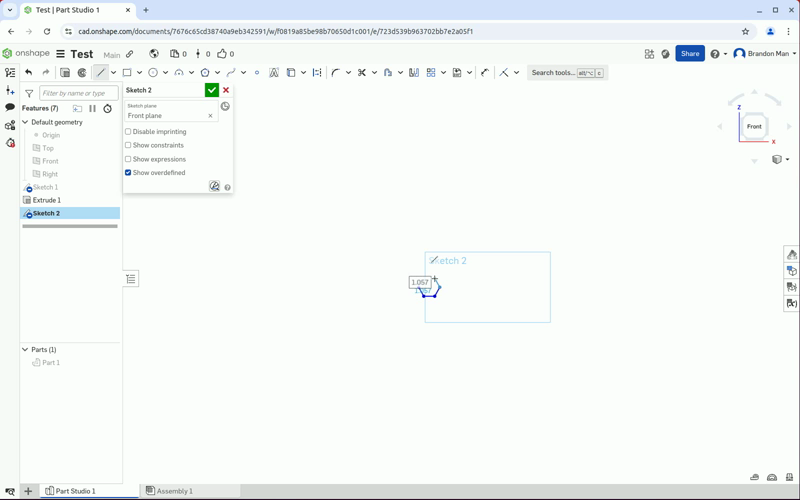
scroll(6)
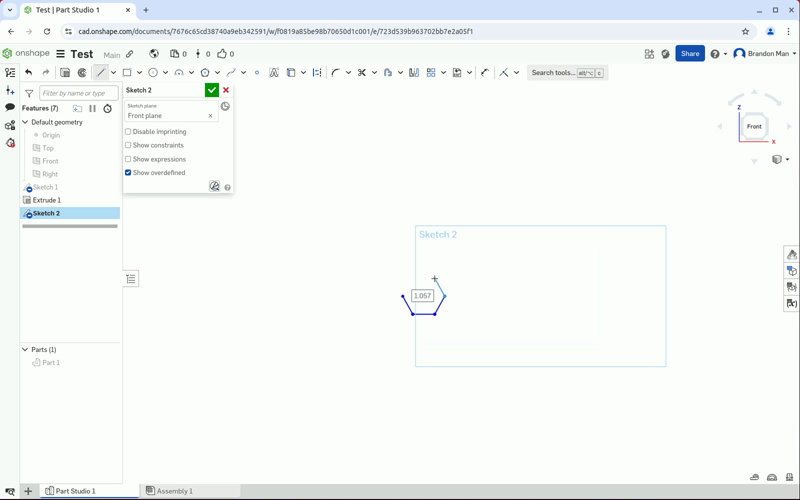
scroll(6)
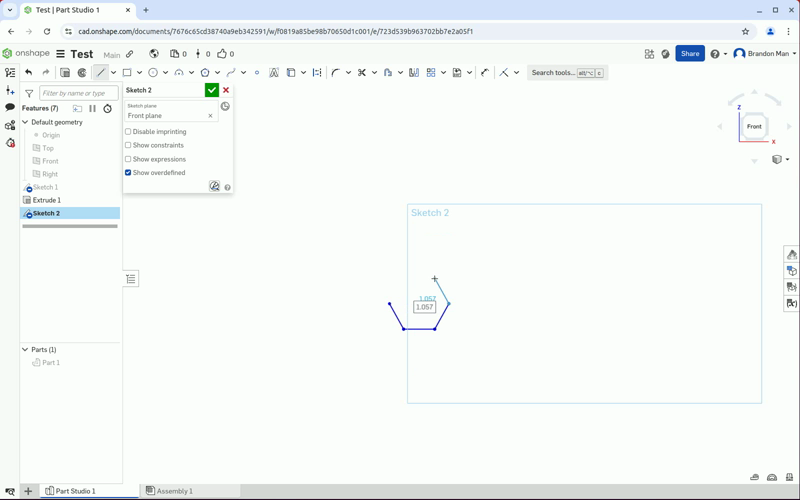
scroll(6)
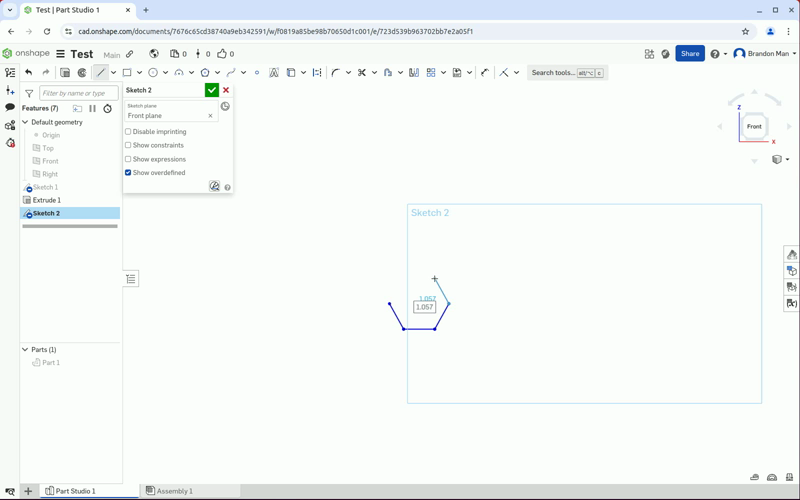
scroll(6)
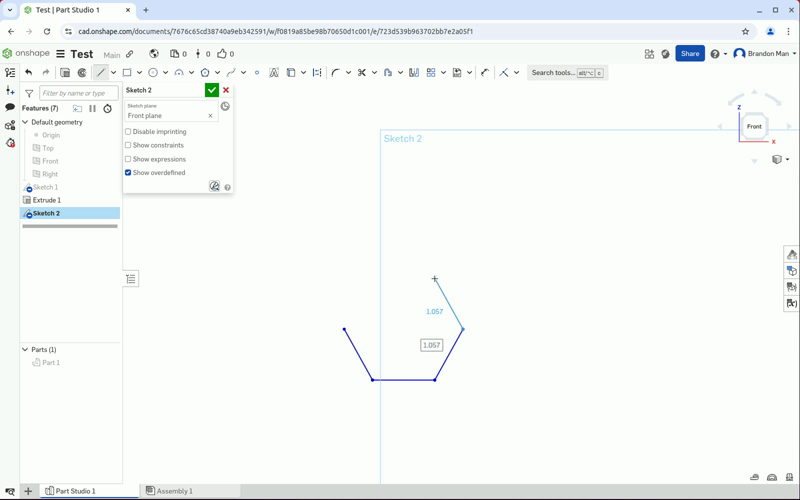
click(434, 278)
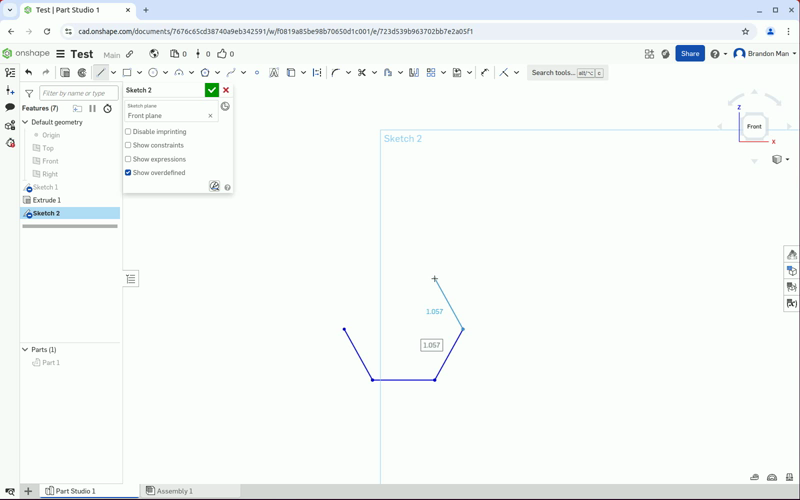
scroll(-6)
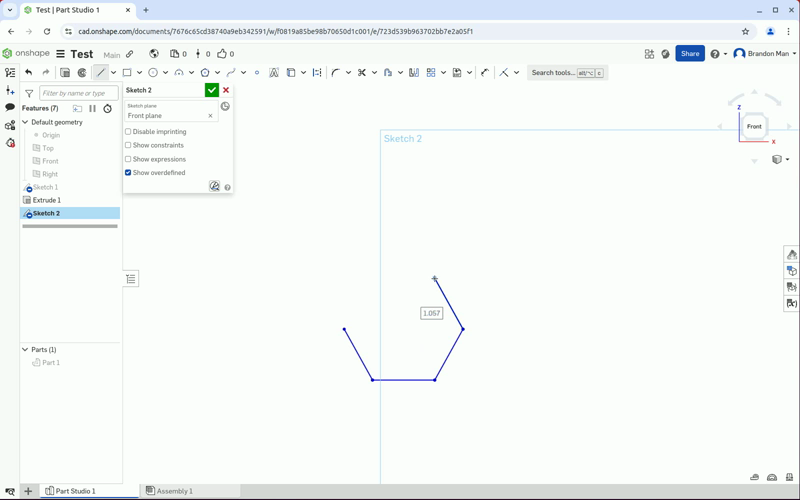
scroll(-6)
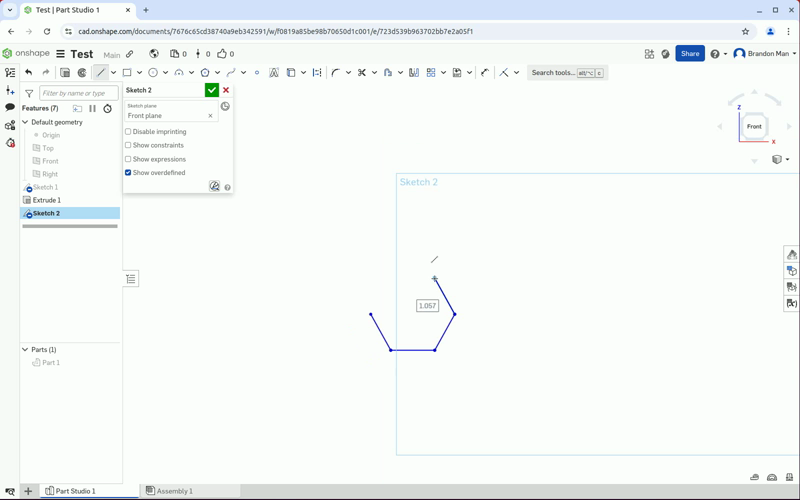
scroll(-6)
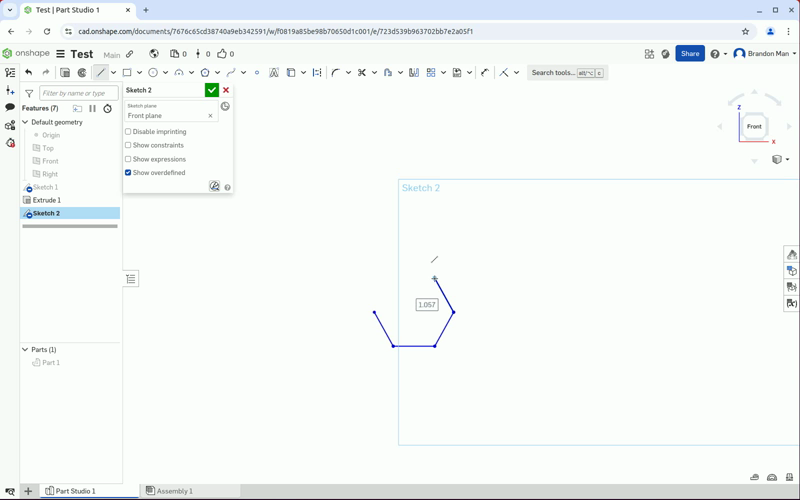
scroll(-6)
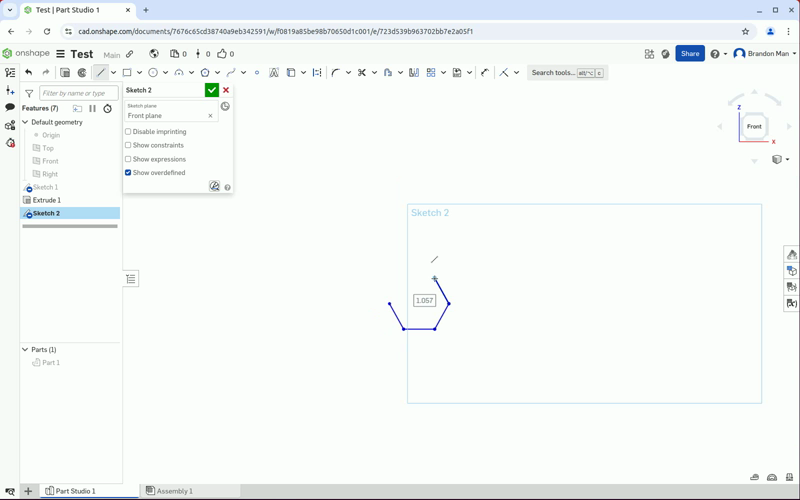
scroll(-6)
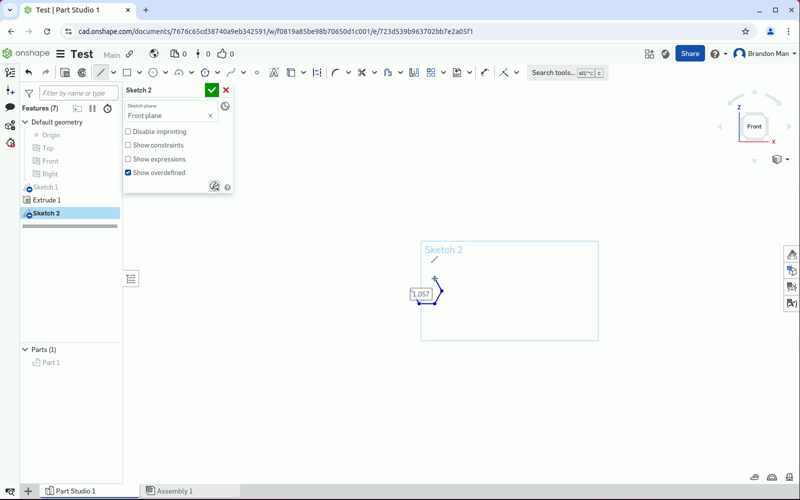
scroll(-6)
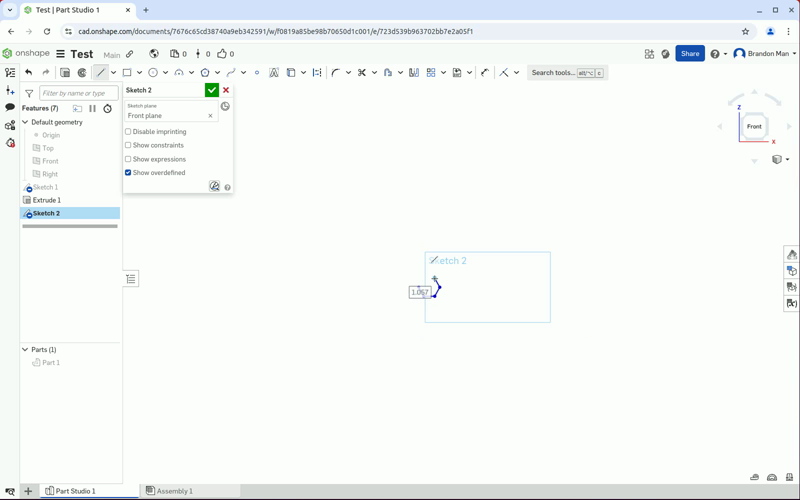
scroll(-6)
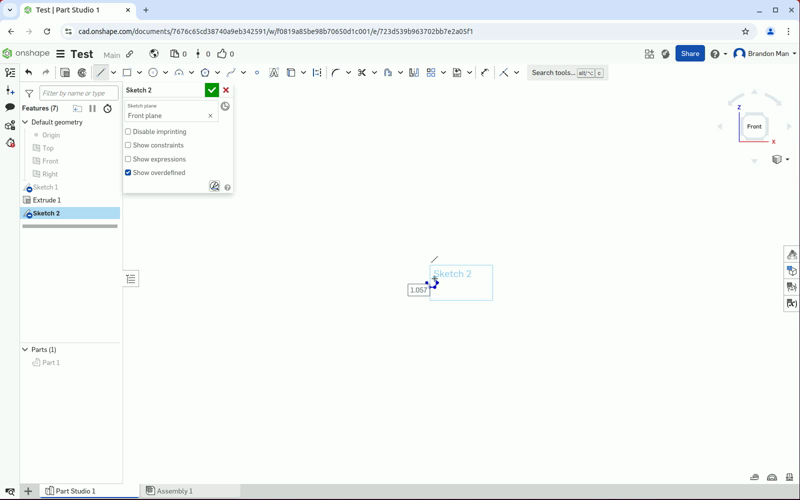
key_up(shift)
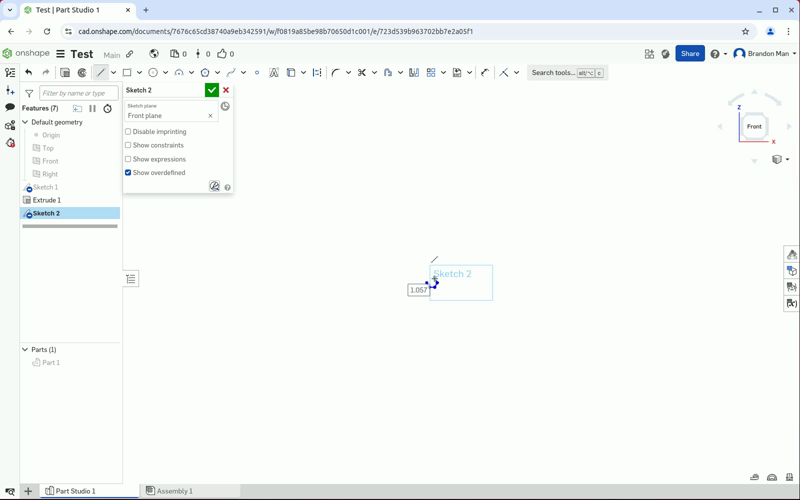
key_down(shift)
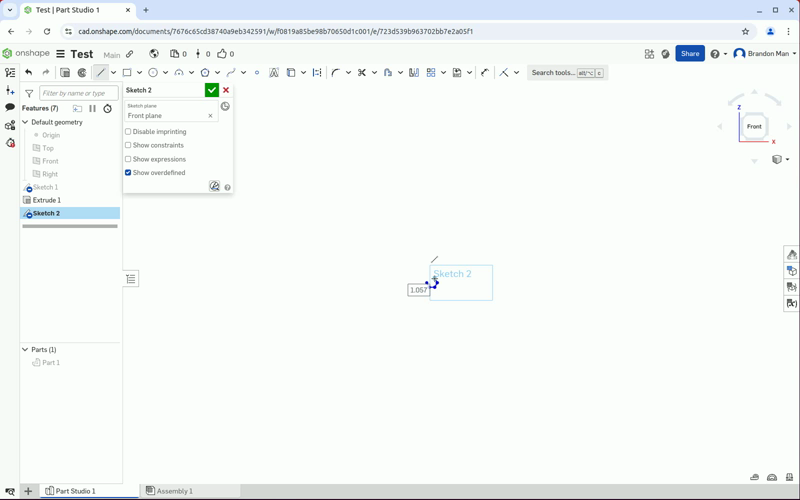
mouse_move(464, 278)
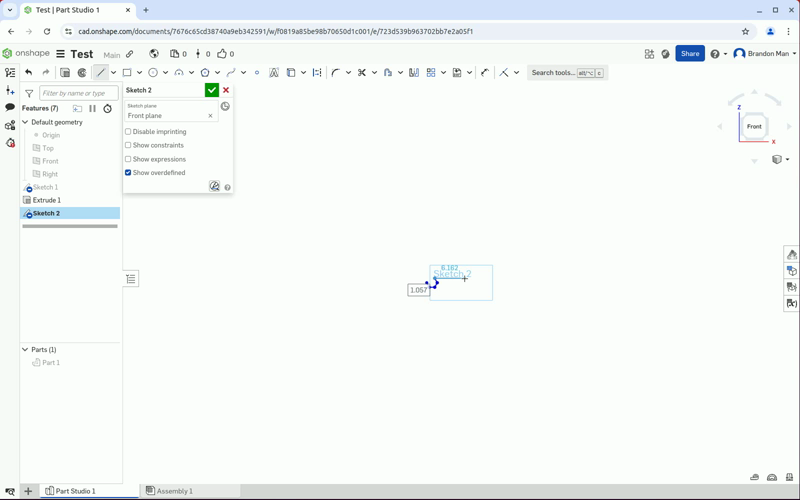
mouse_move(429, 278)
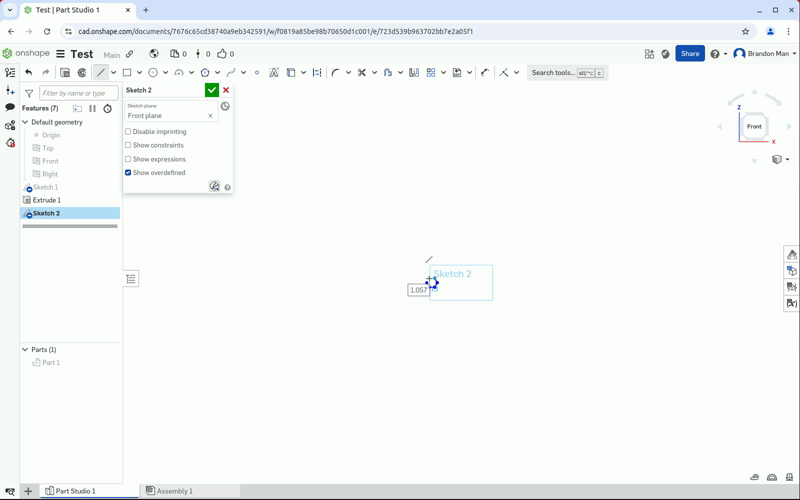
scroll(6)
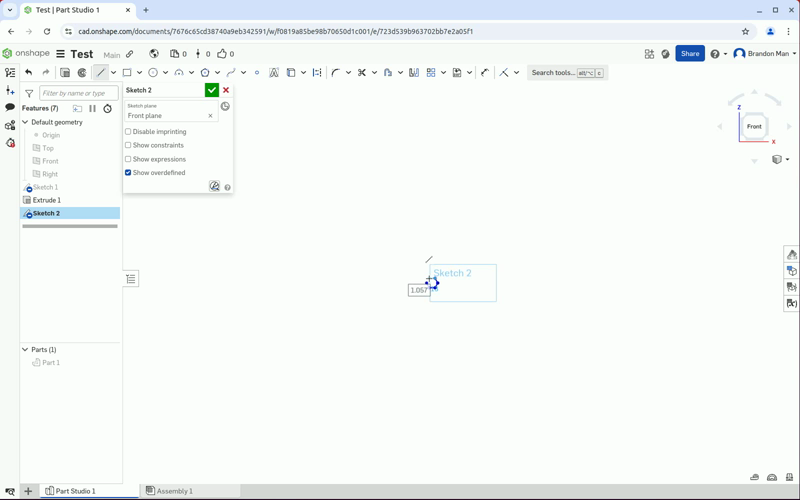
scroll(6)
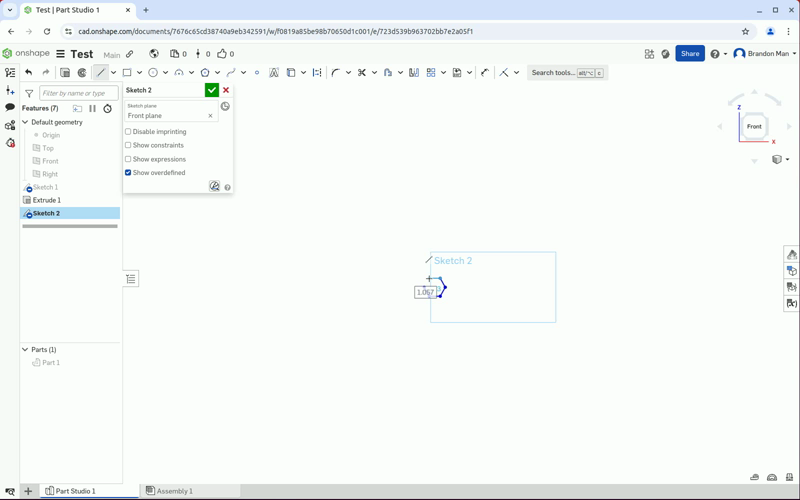
scroll(6)
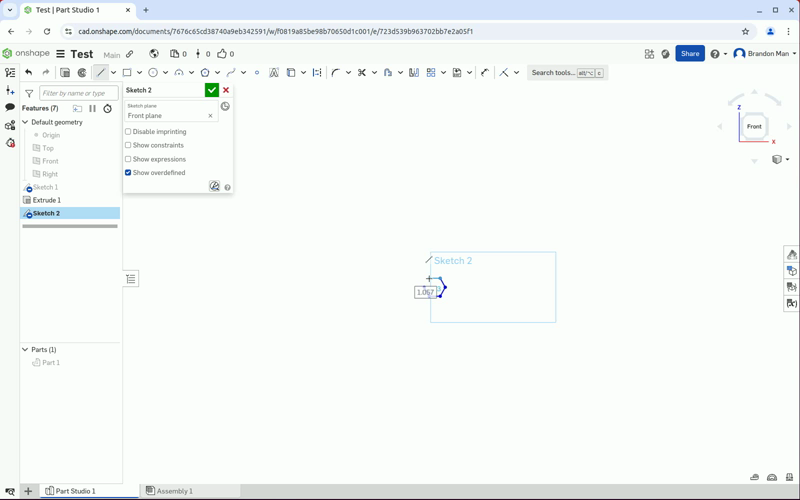
scroll(6)
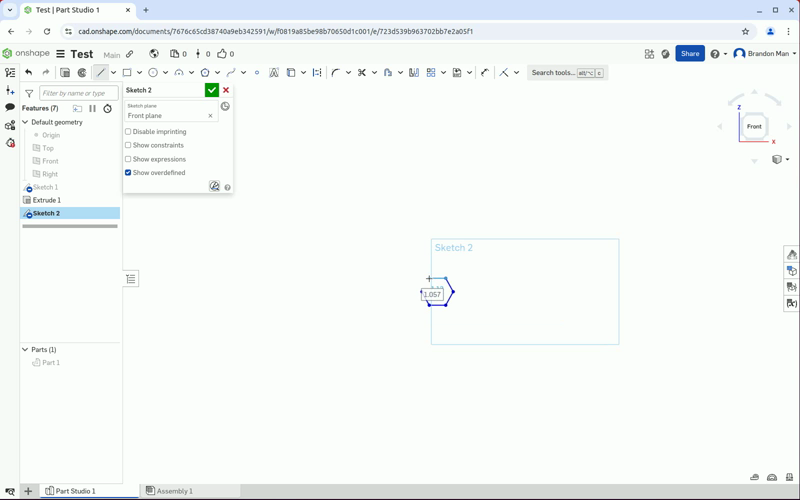
scroll(6)
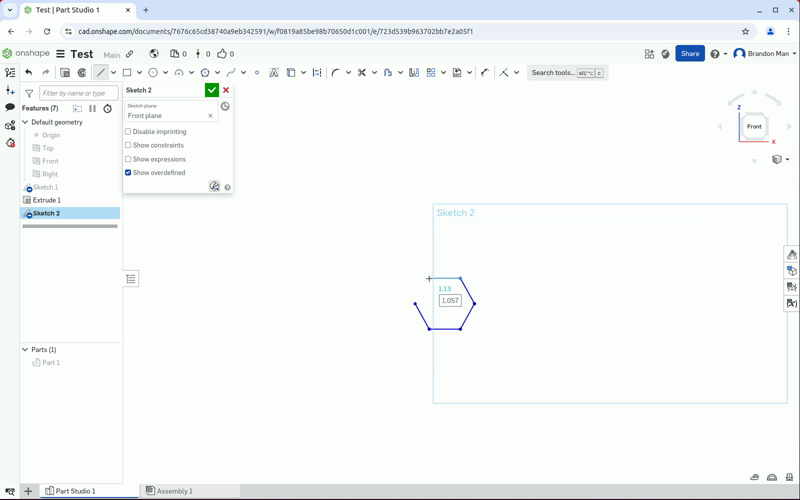
scroll(6)
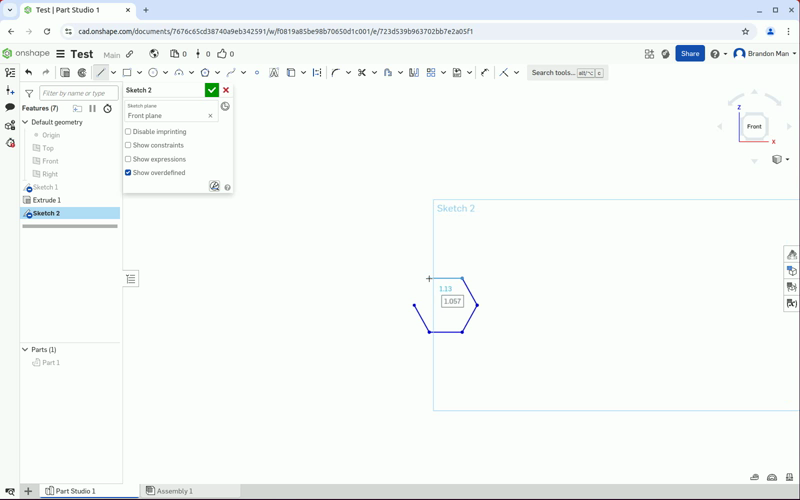
scroll(6)
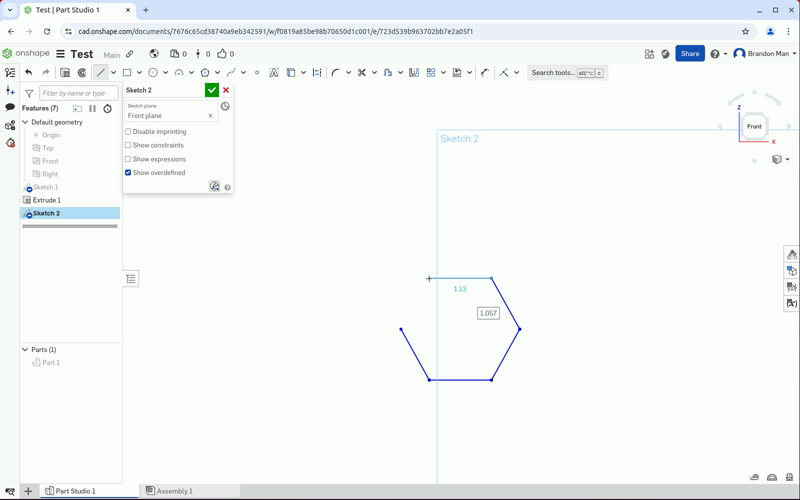
click(429, 278)
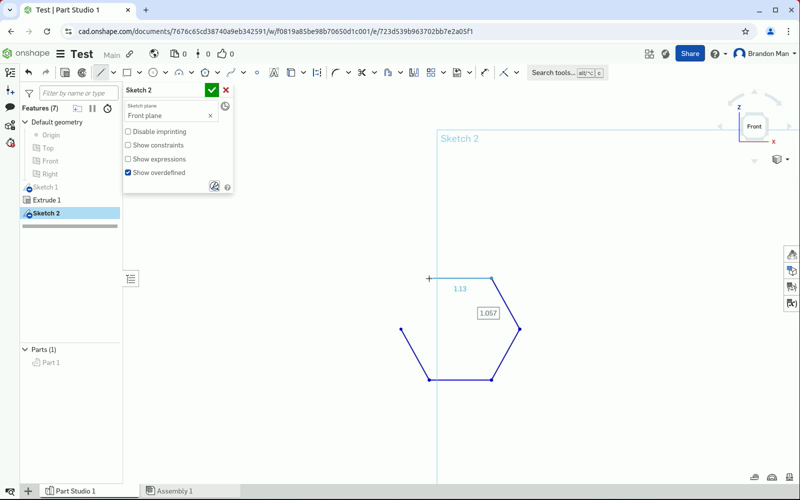
scroll(-6)
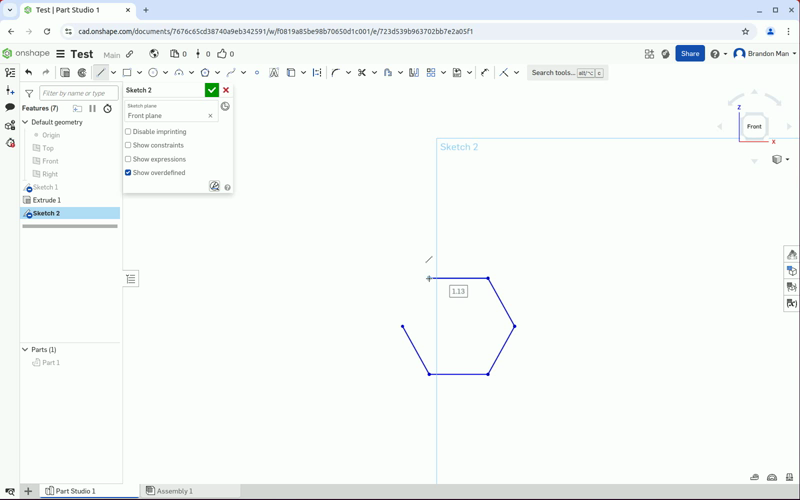
scroll(-6)
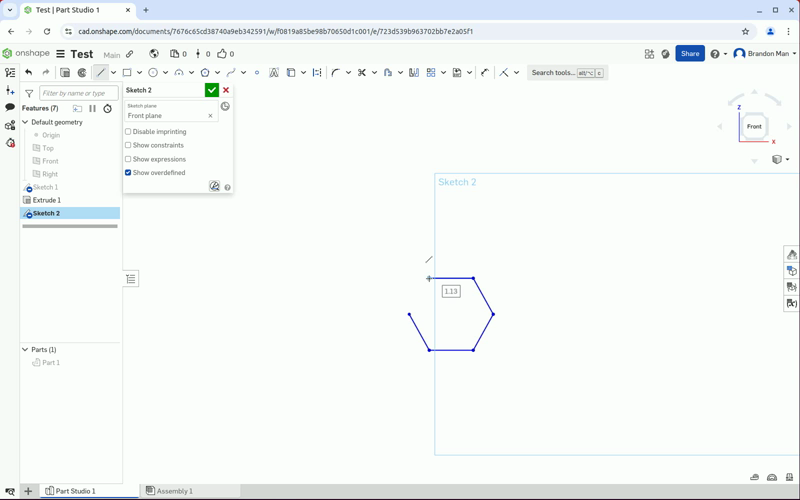
scroll(-6)
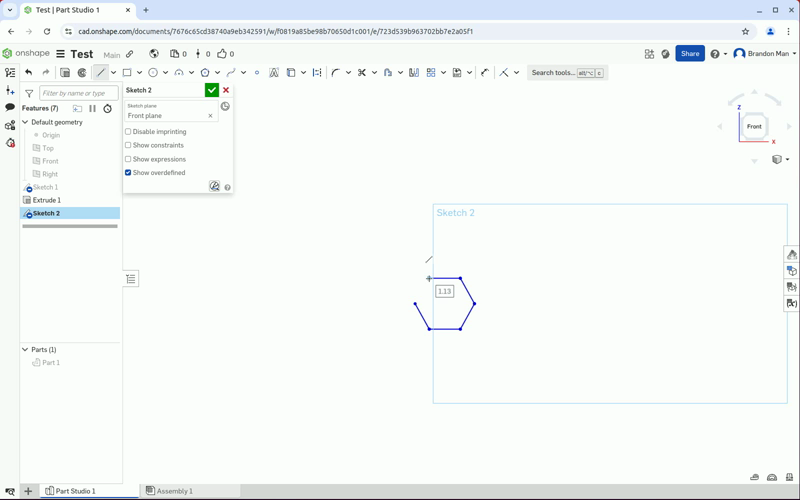
scroll(-6)
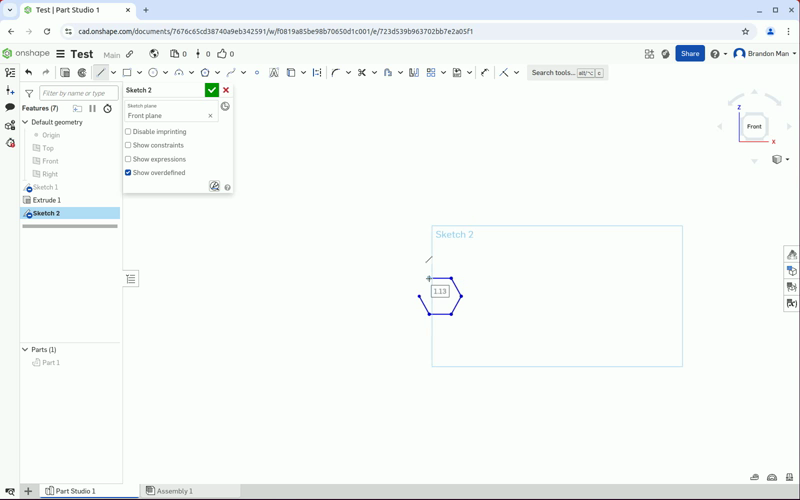
scroll(-6)
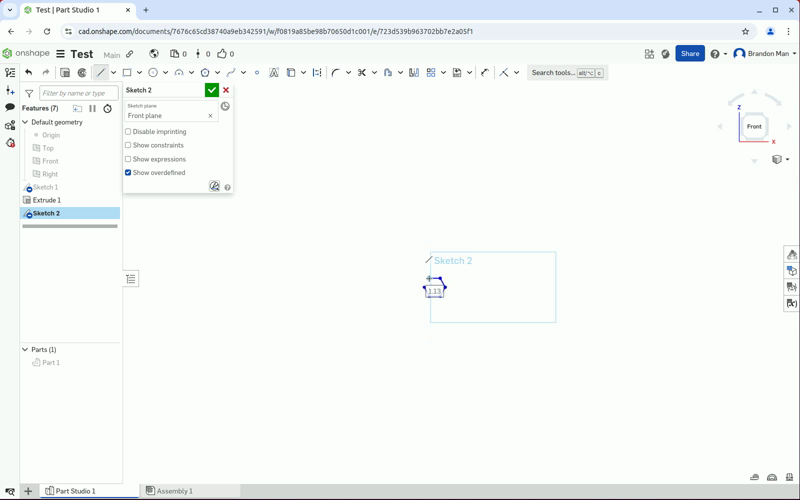
scroll(-6)
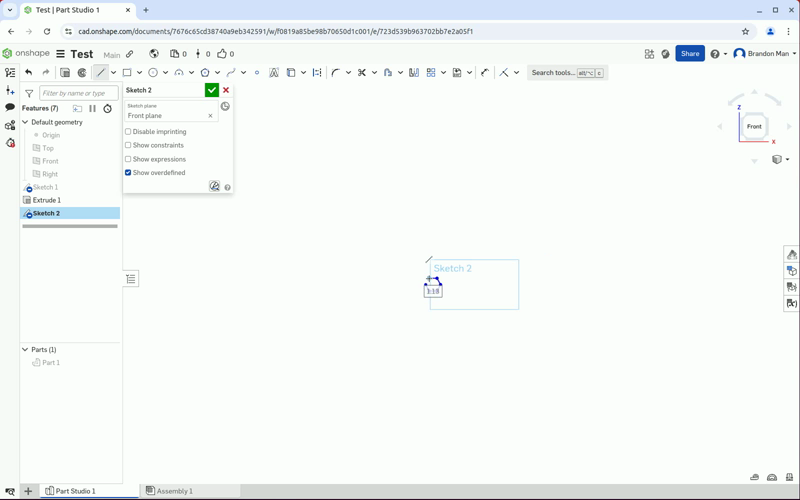
scroll(-6)
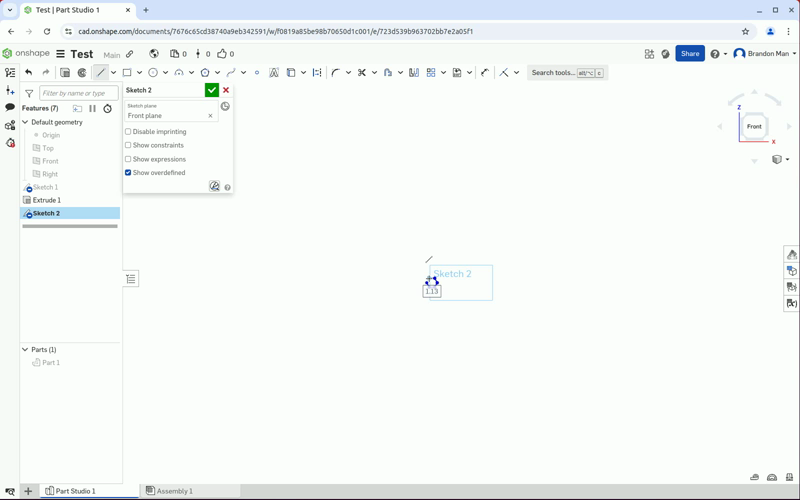
key_up(shift)
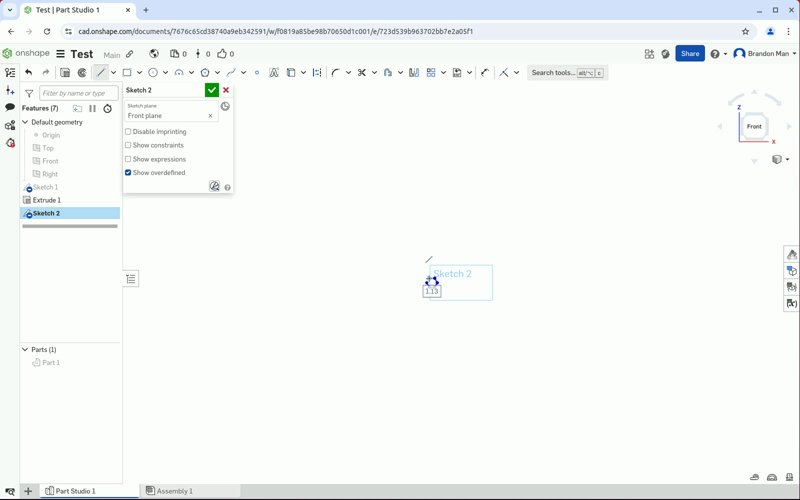
mouse_move(459, 278)
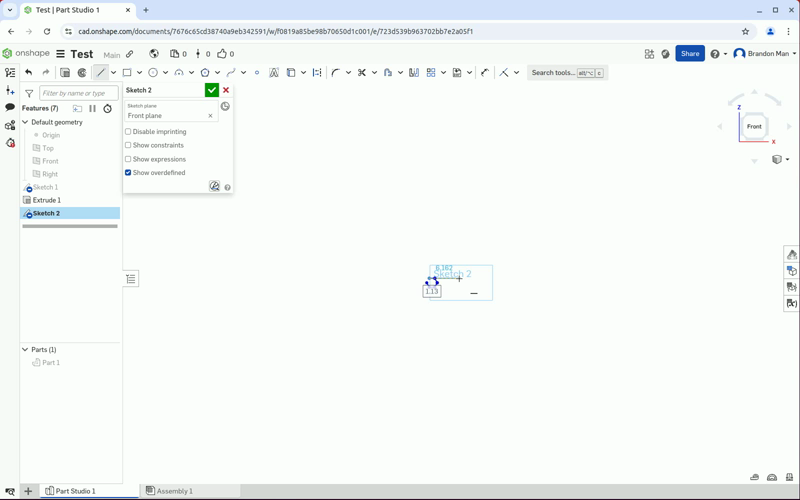
key_down(shift)
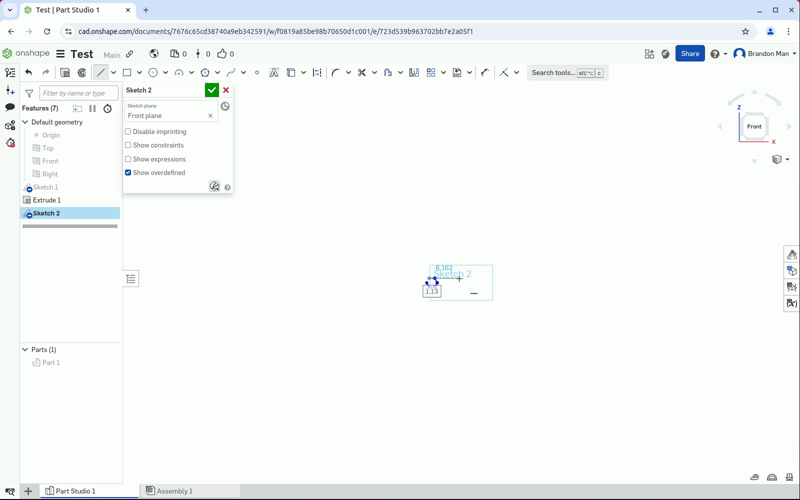
mouse_move(426, 282)
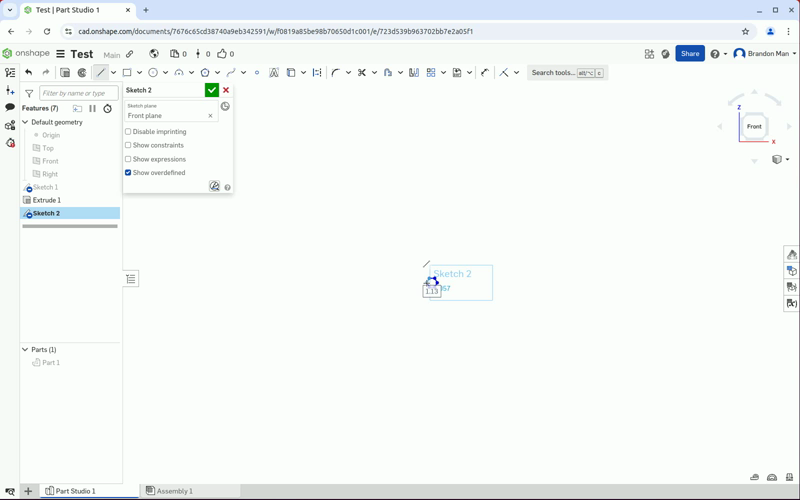
scroll(6)
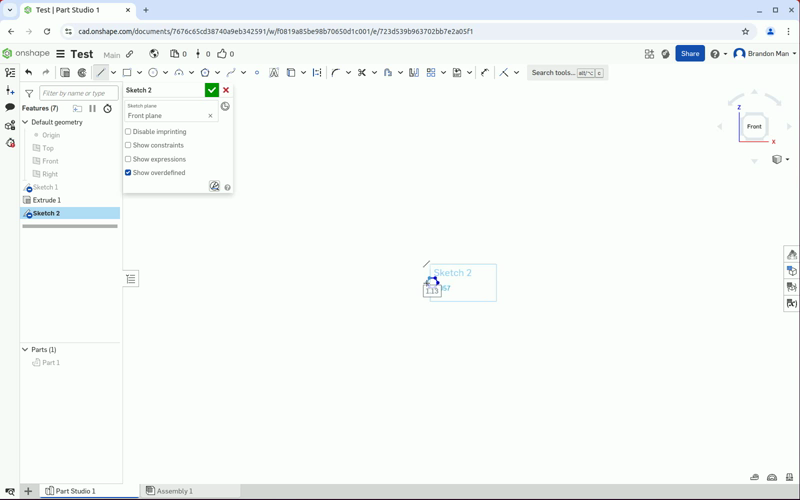
scroll(6)
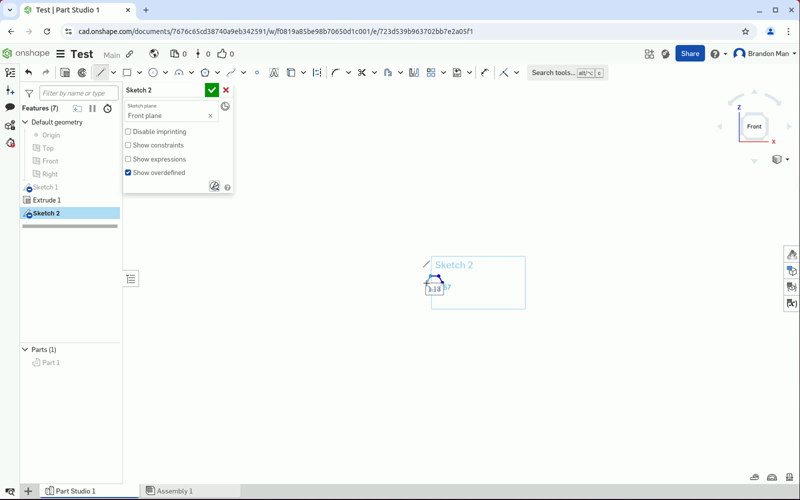
scroll(6)
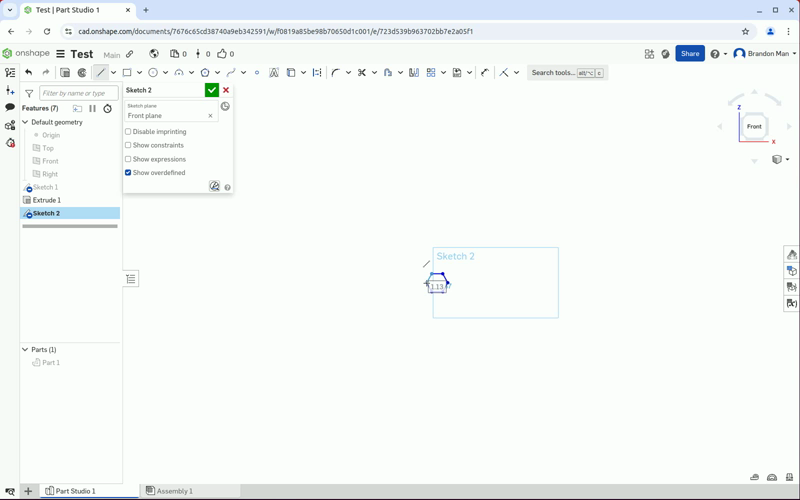
scroll(6)
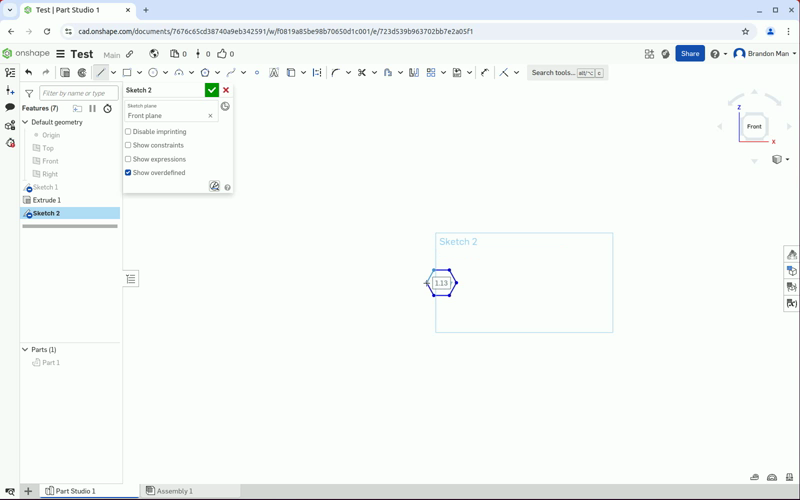
scroll(6)
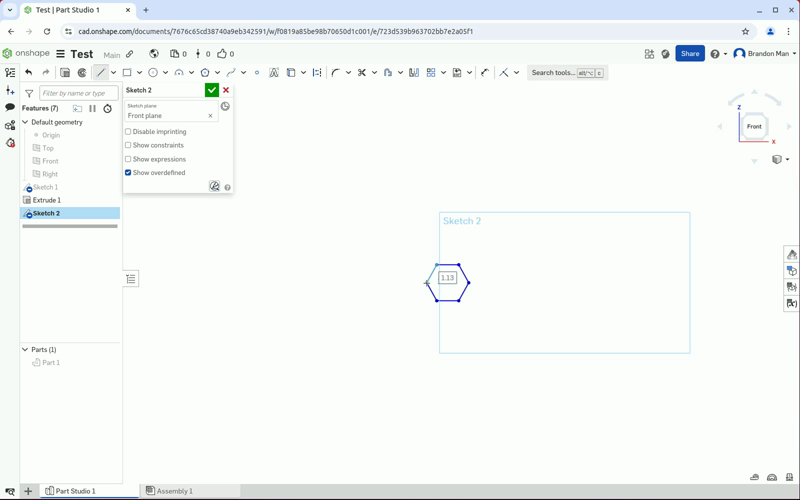
scroll(6)
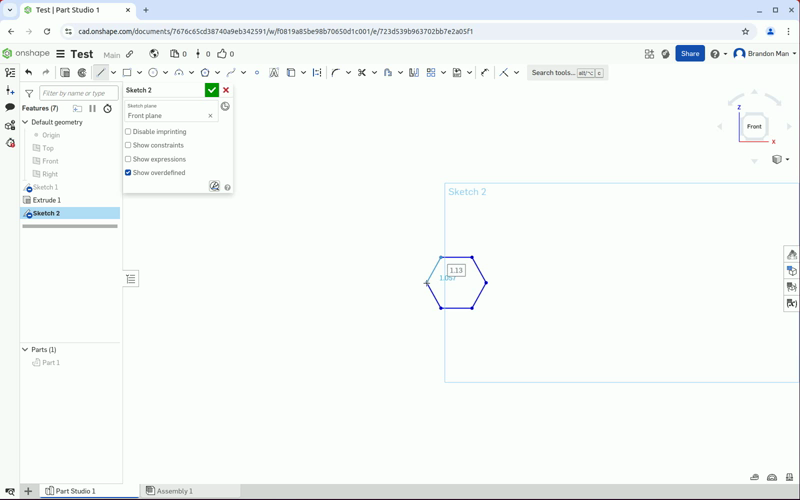
scroll(6)
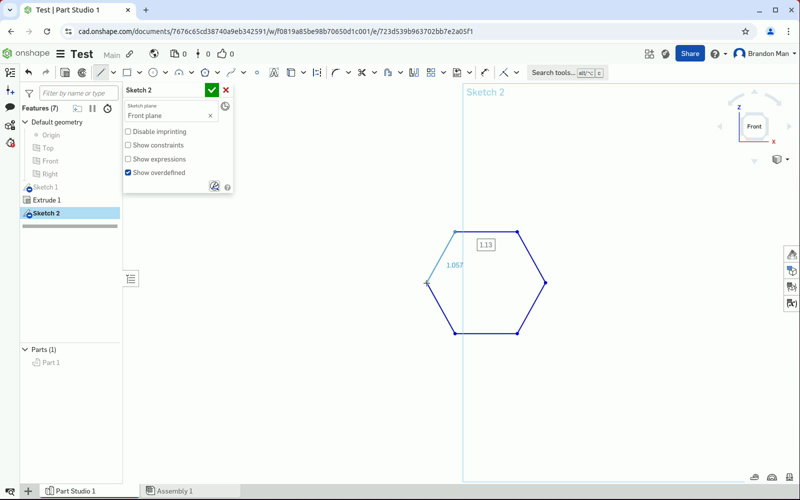
key_up(shift)
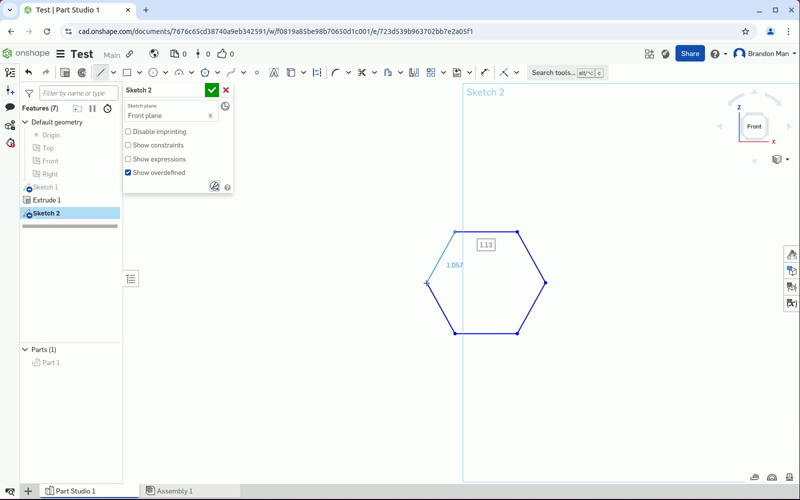
click(426, 282)
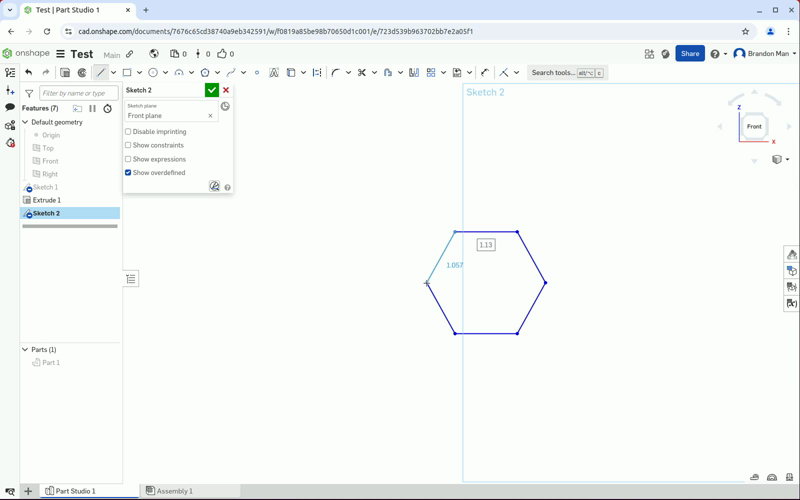
scroll(-6)
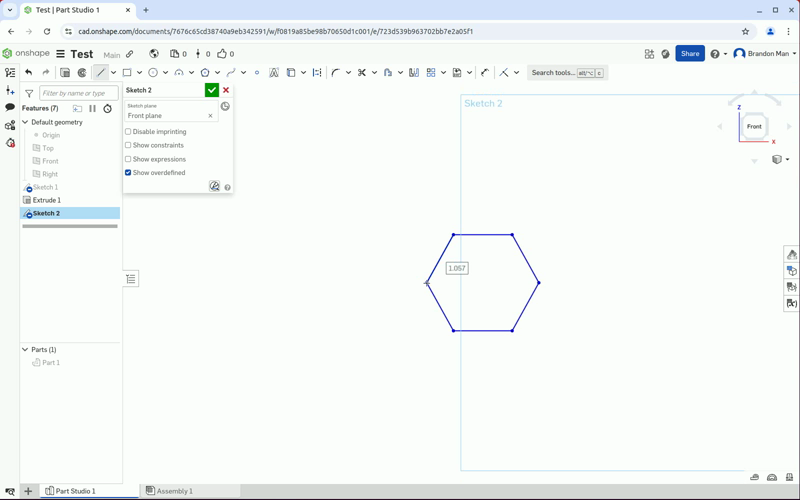
scroll(-6)
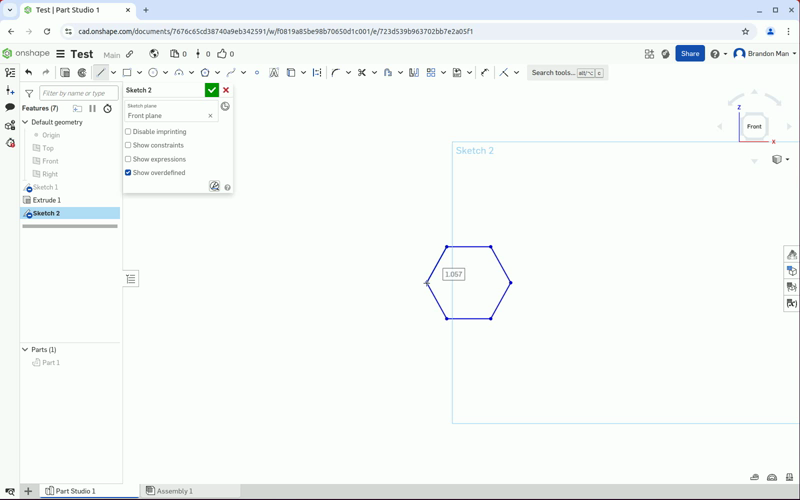
scroll(-6)
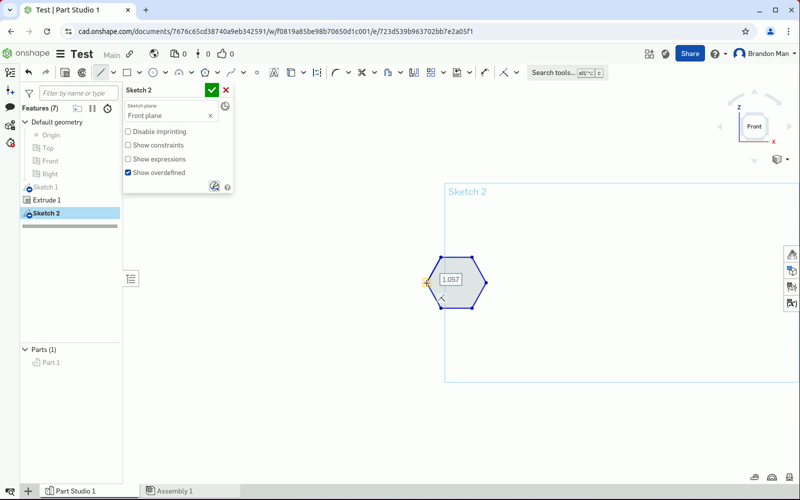
scroll(-6)
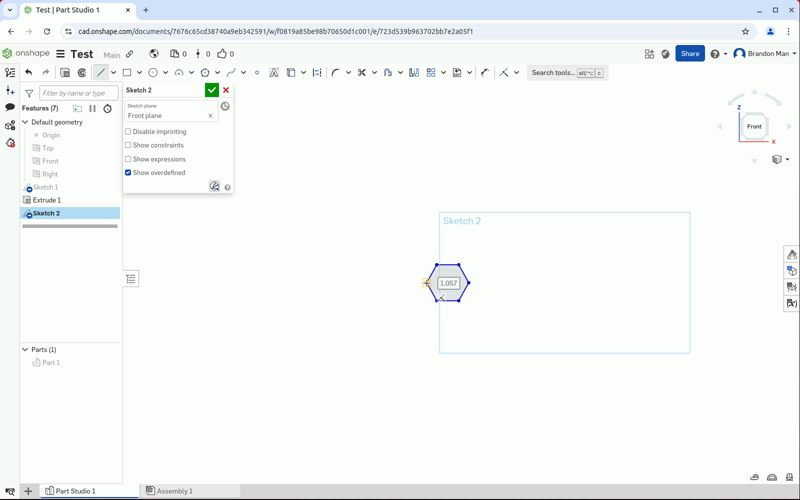
scroll(-6)
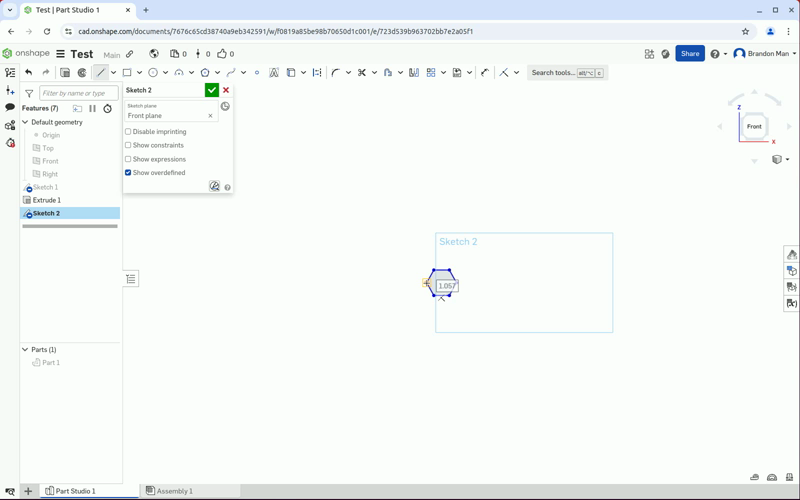
scroll(-6)
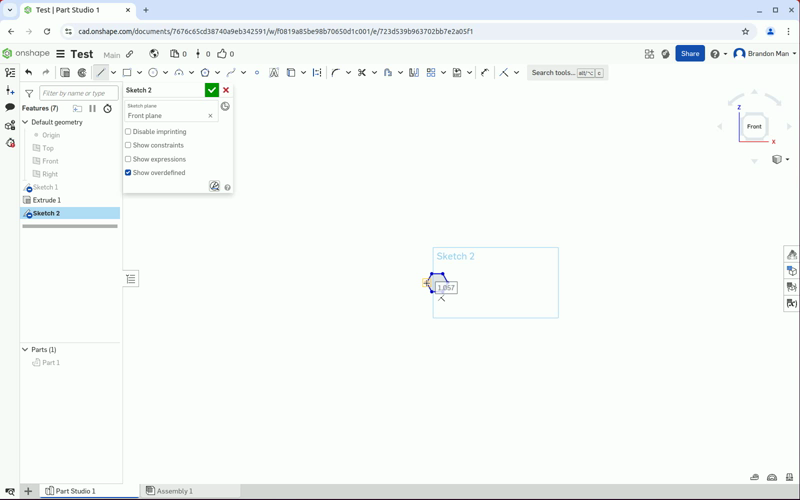
scroll(-6)
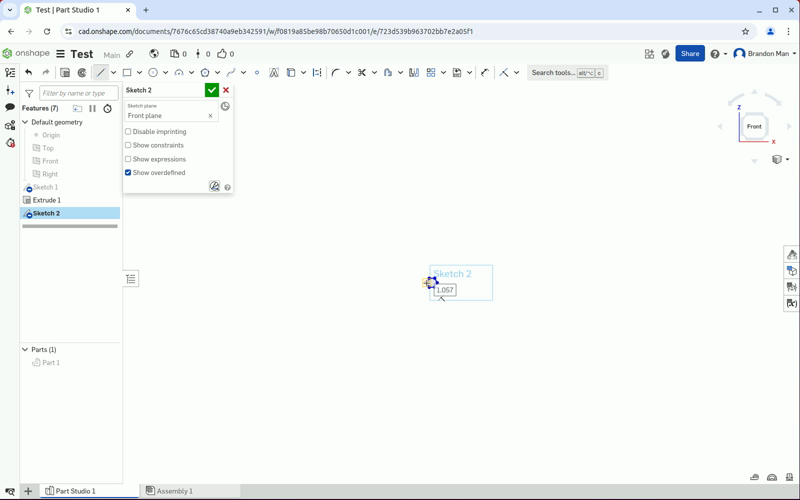
key(esc)
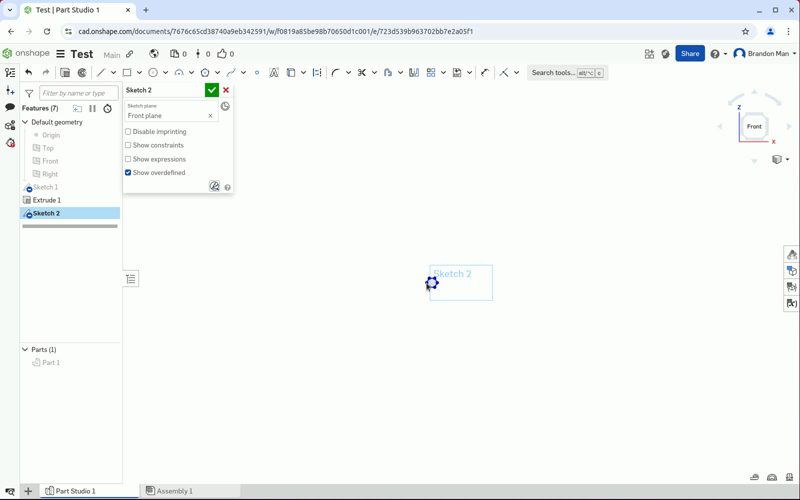
mouse_move(434, 282)
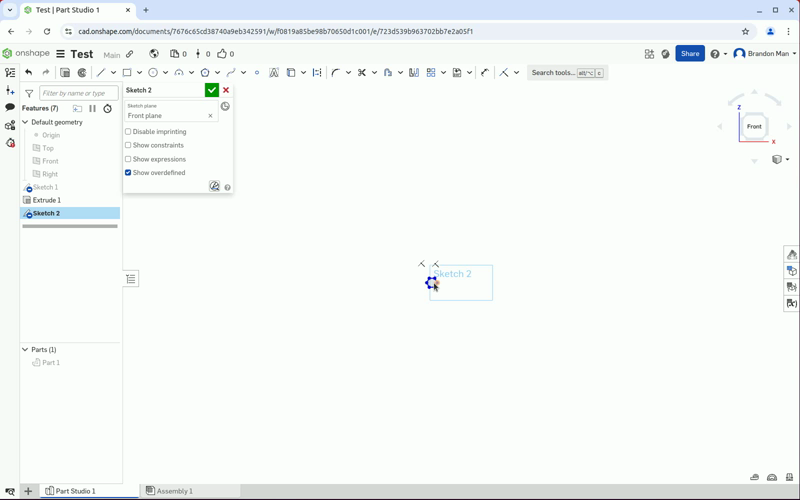
scroll(6)
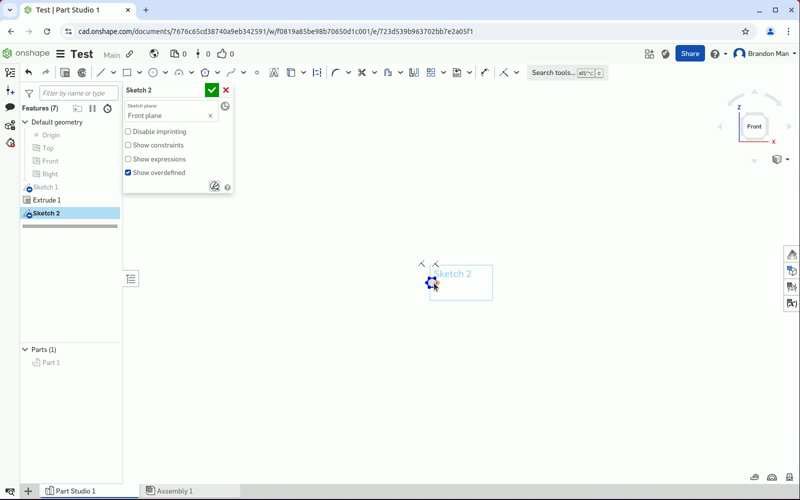
scroll(6)
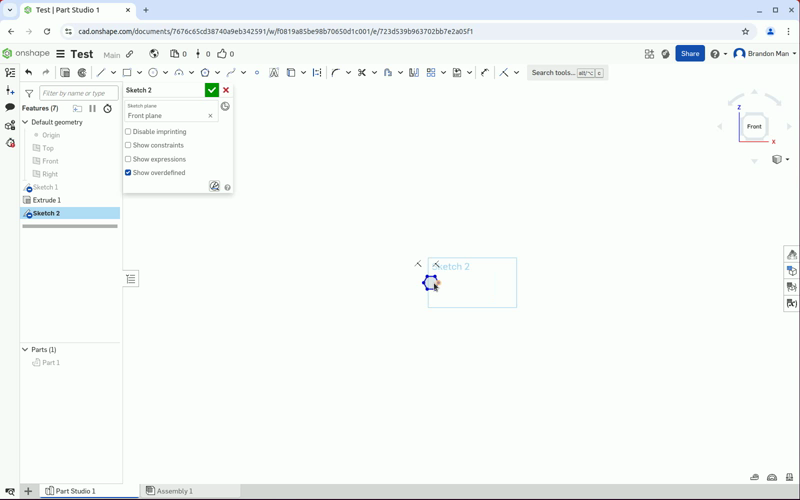
scroll(6)
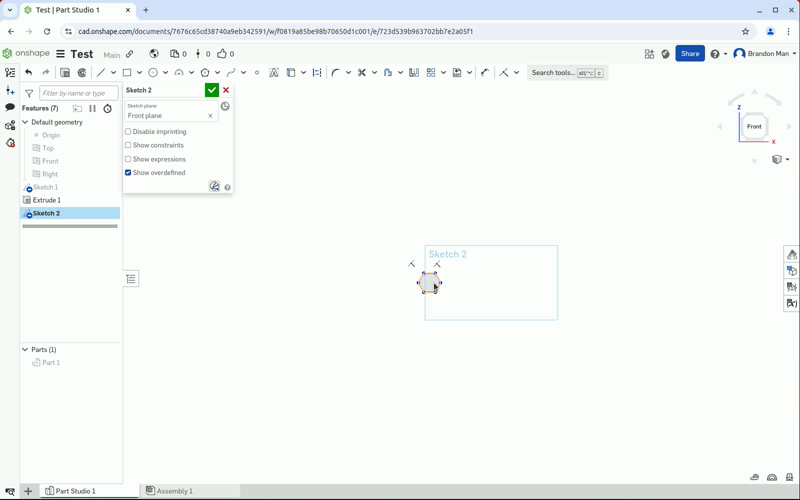
scroll(6)
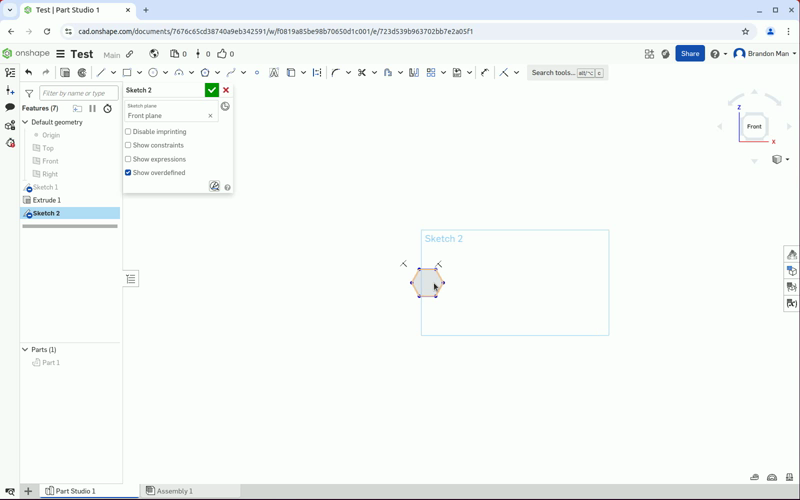
scroll(6)
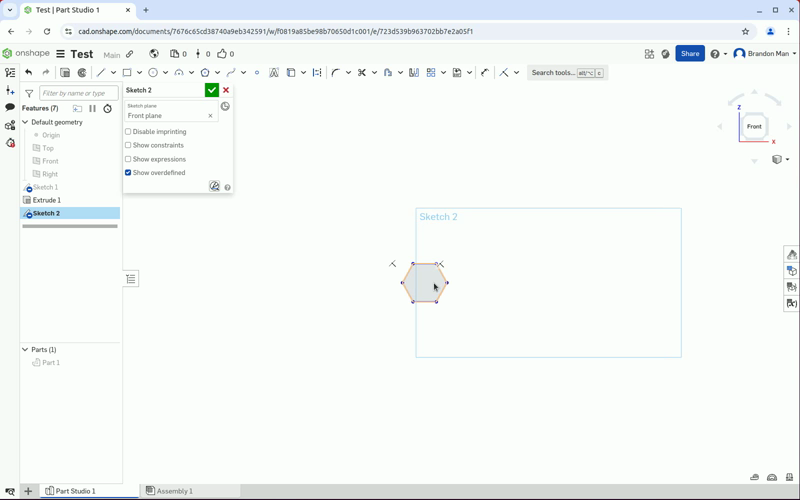
scroll(6)
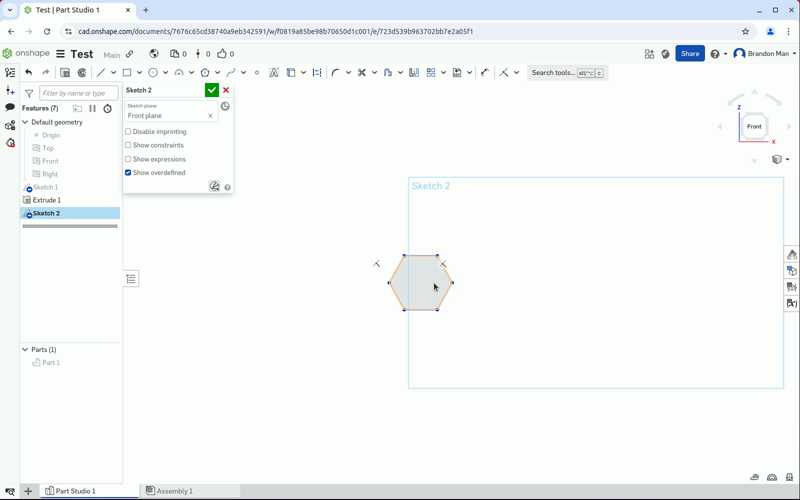
scroll(6)
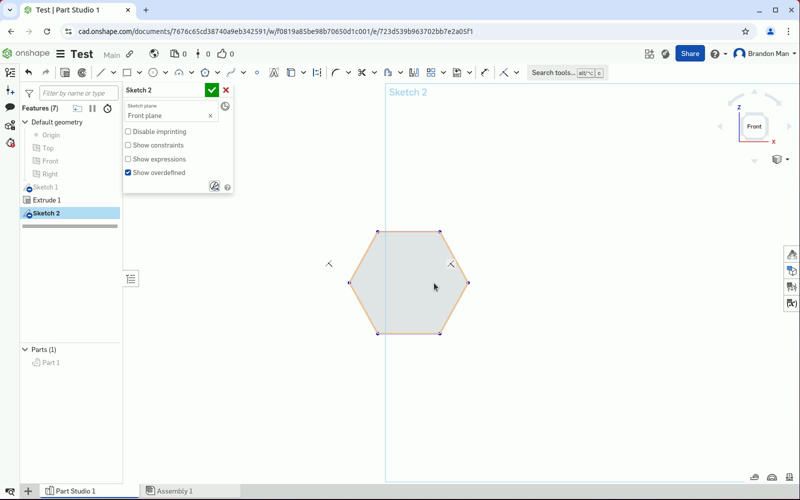
click(434, 282)
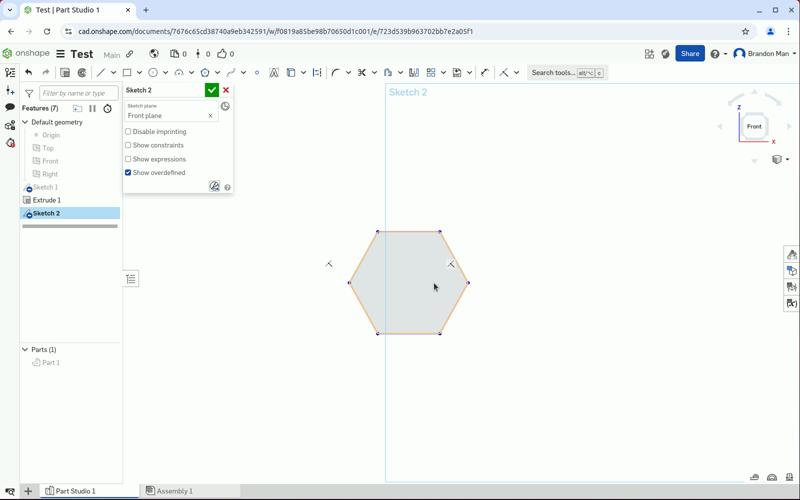
scroll(-6)
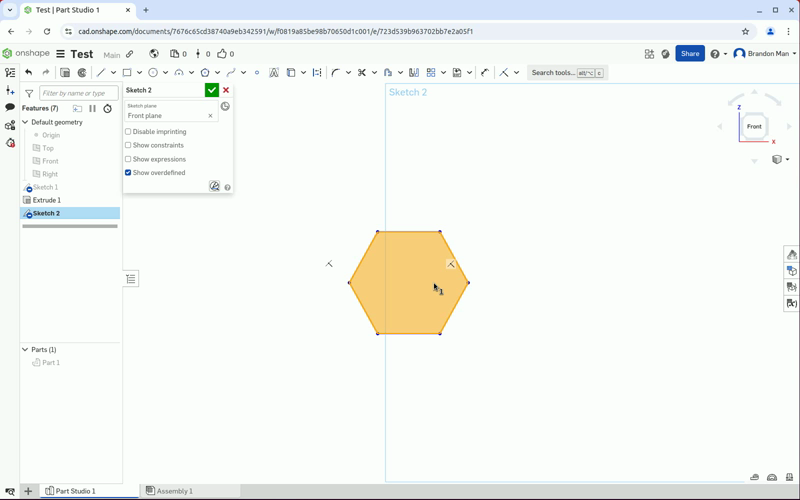
scroll(-6)
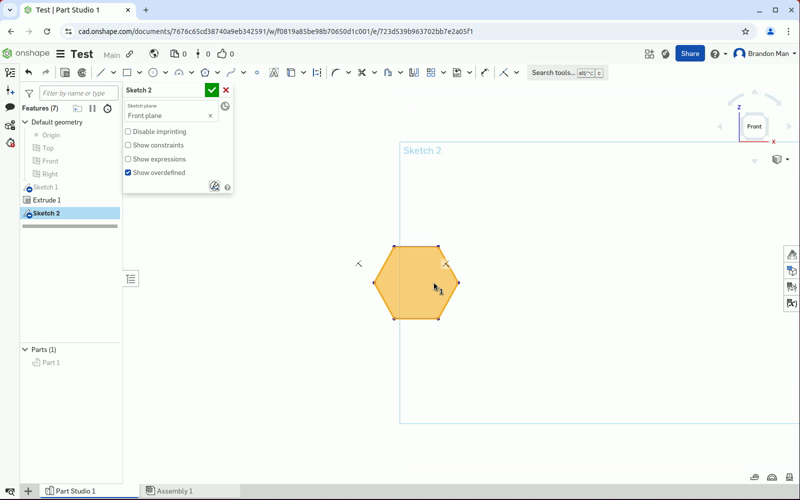
scroll(-6)
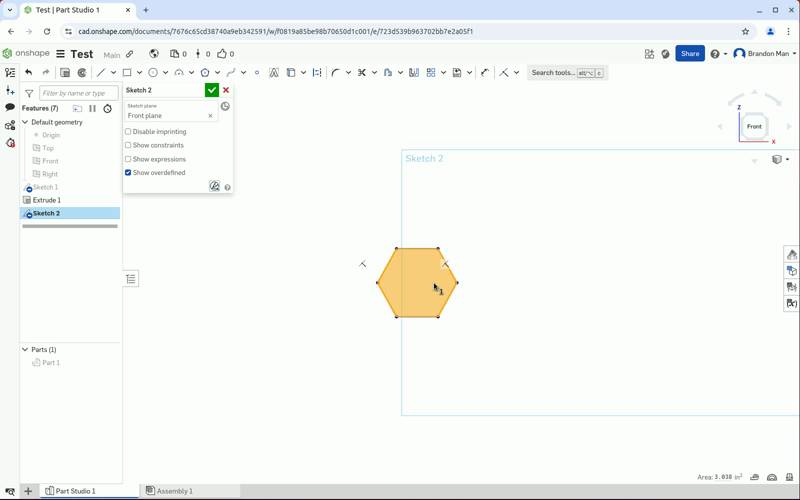
scroll(-6)
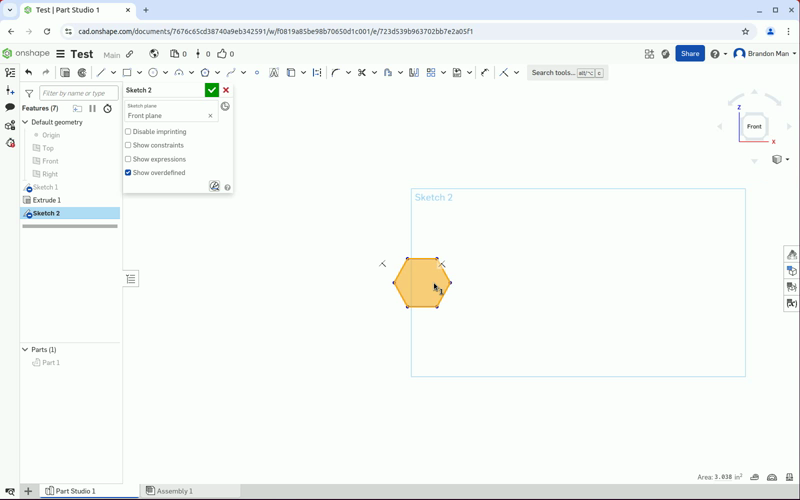
scroll(-6)
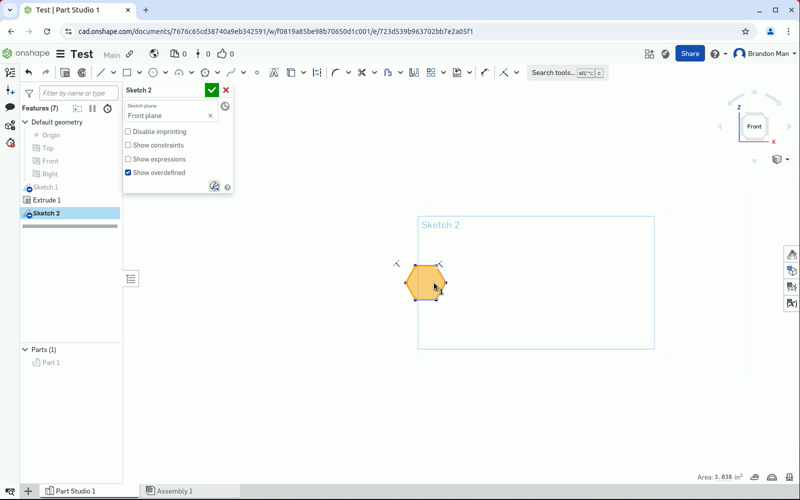
scroll(-6)
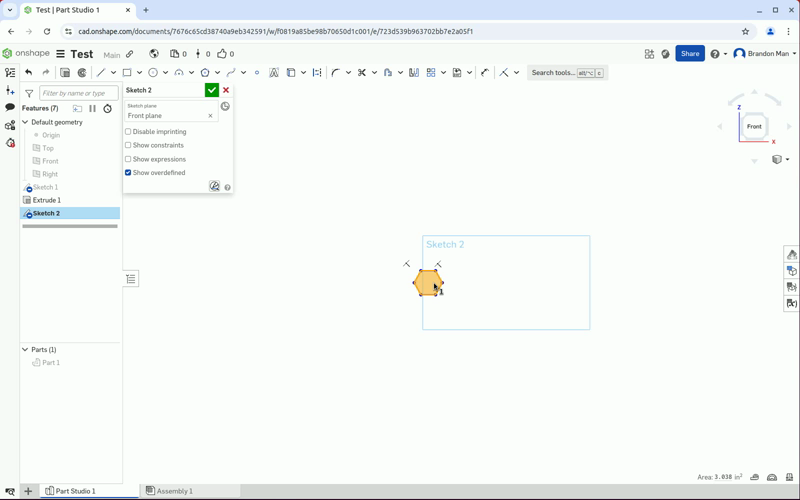
scroll(-6)
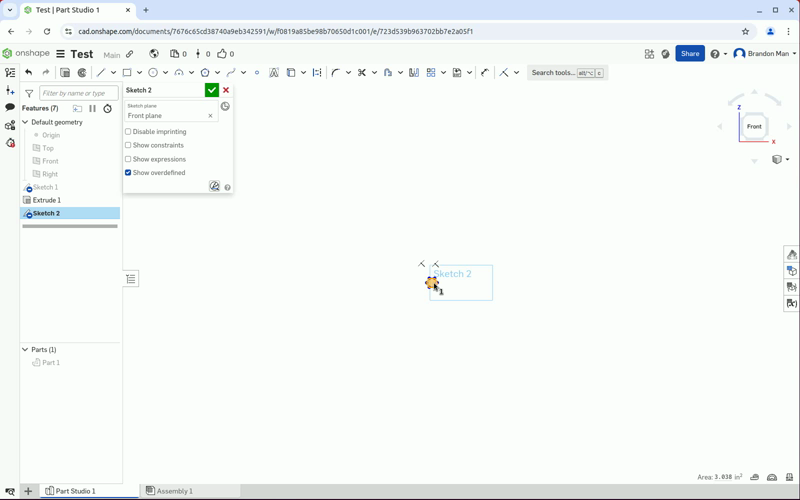
mouse_move(73, 352)
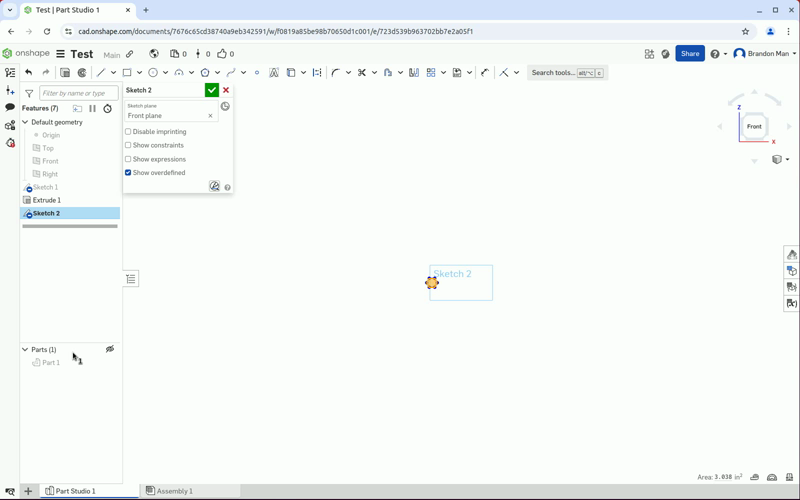
key(shift+y)
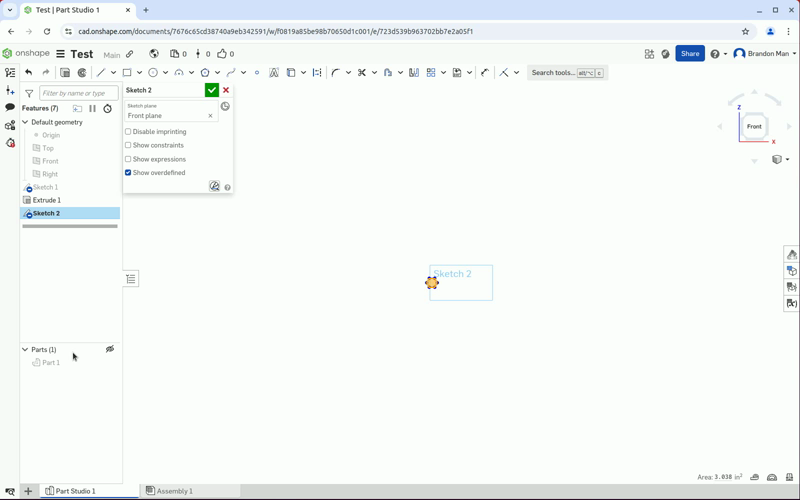
key(shift+e)
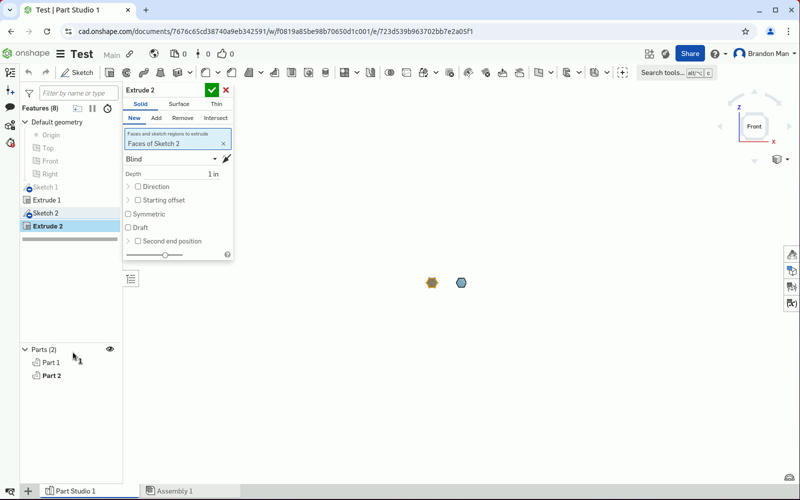
mouse_move(143, 106)
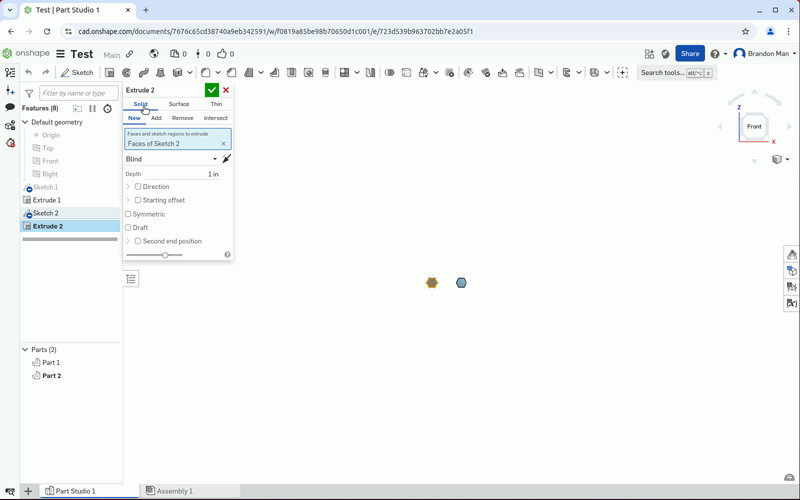
click(143, 106)
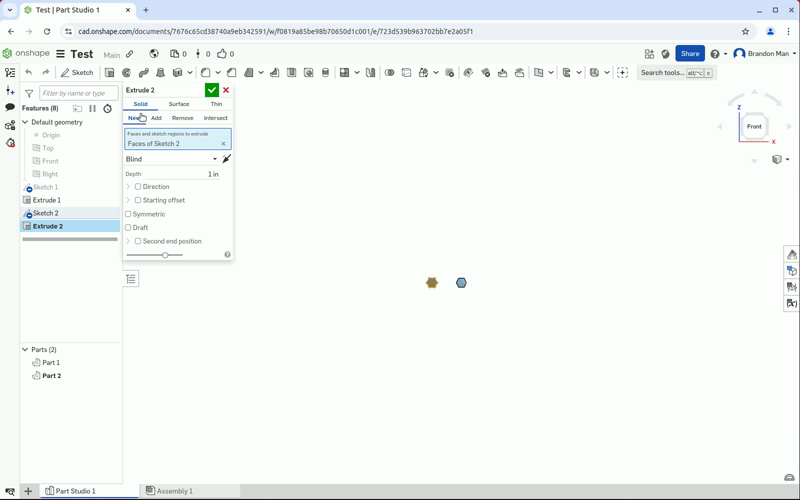
mouse_move(137, 120)
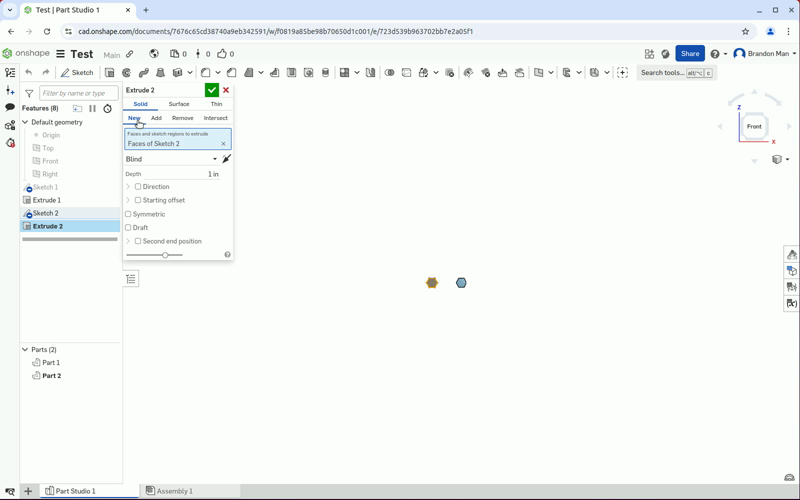
click(137, 120)
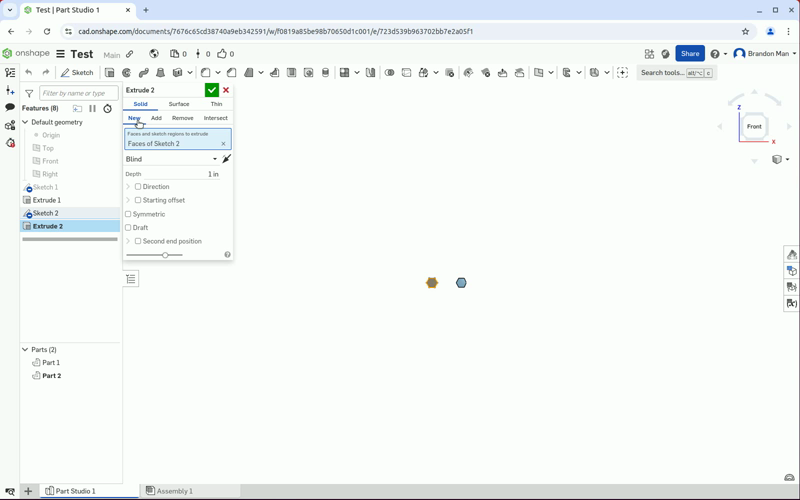
key(tab, 4)
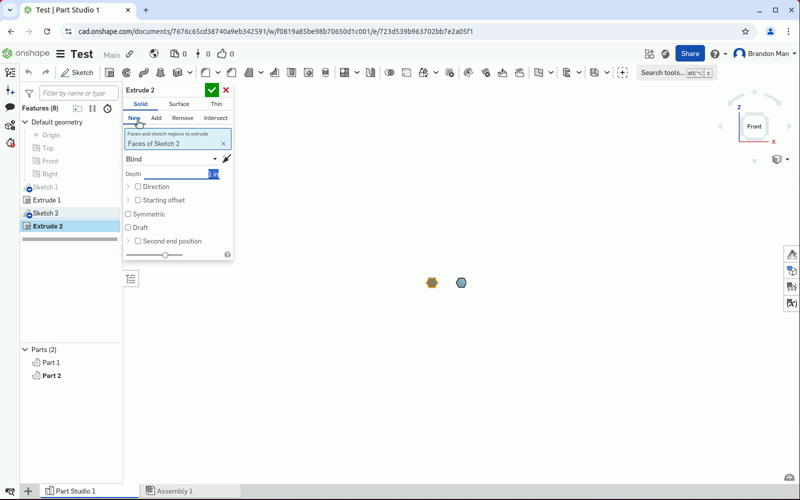
text(23.108)
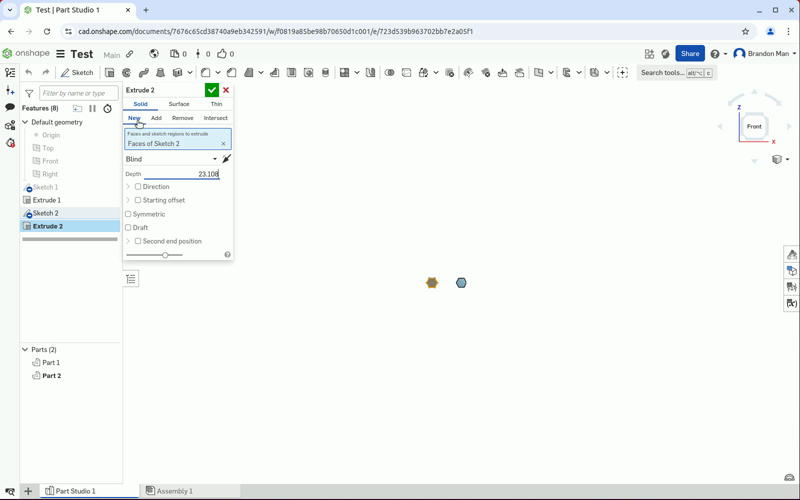
key(enter)
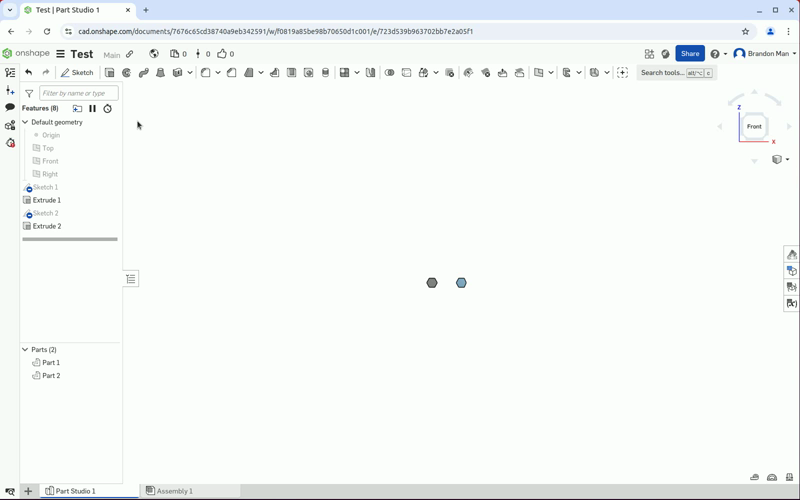
key(shift+h)
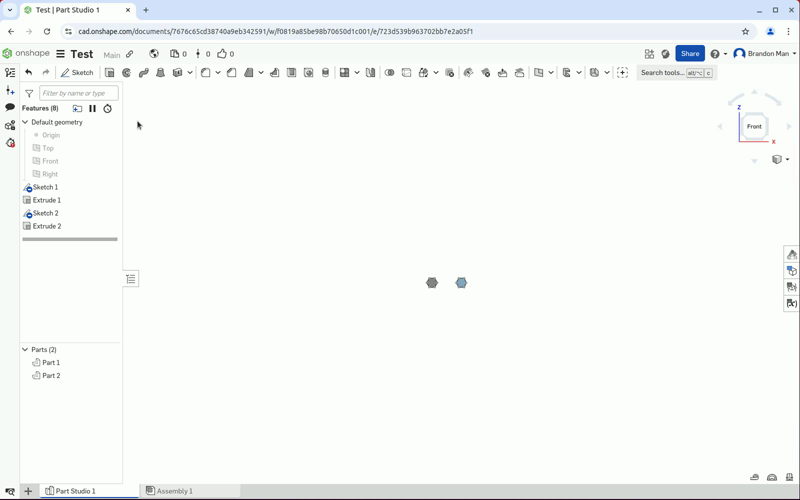
key(shift+h)
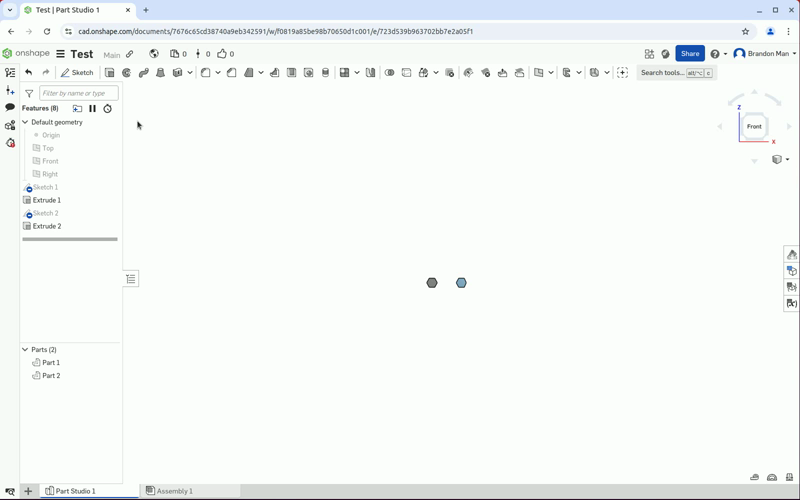
mouse_move(73, 189)
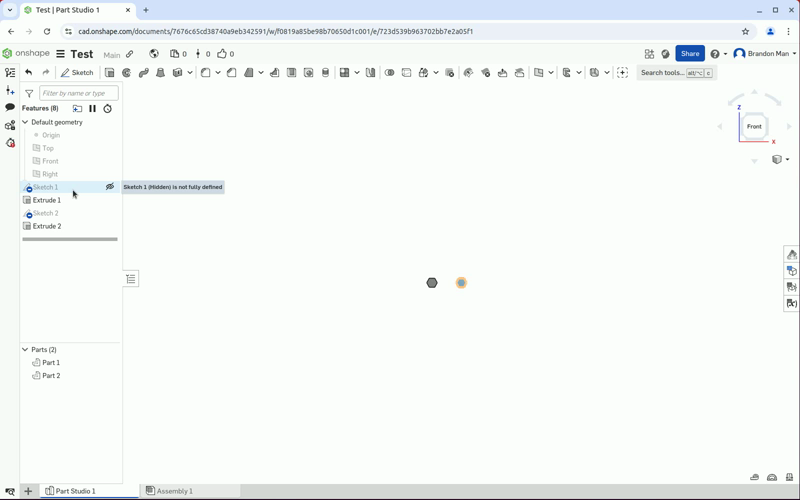
click(73, 189)
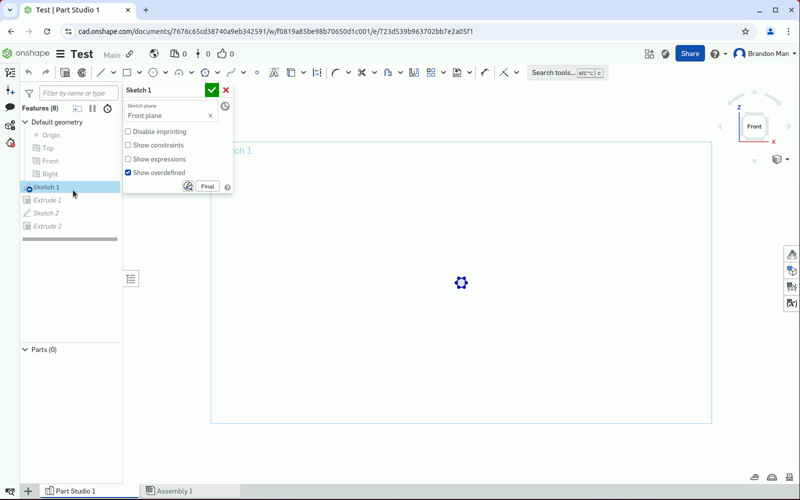
mouse_move(229, 92)
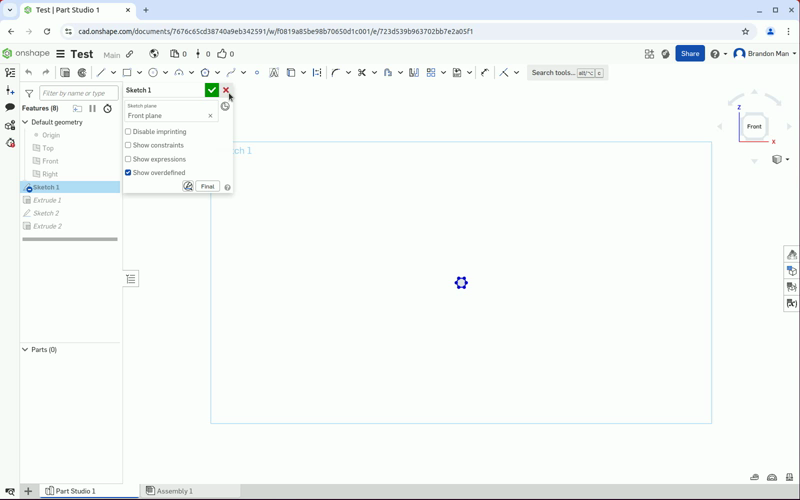
click(229, 92)
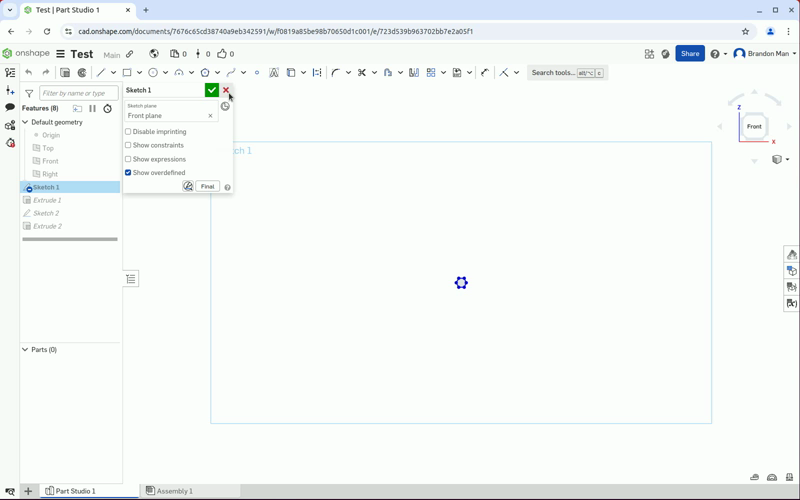
key(shift+s)
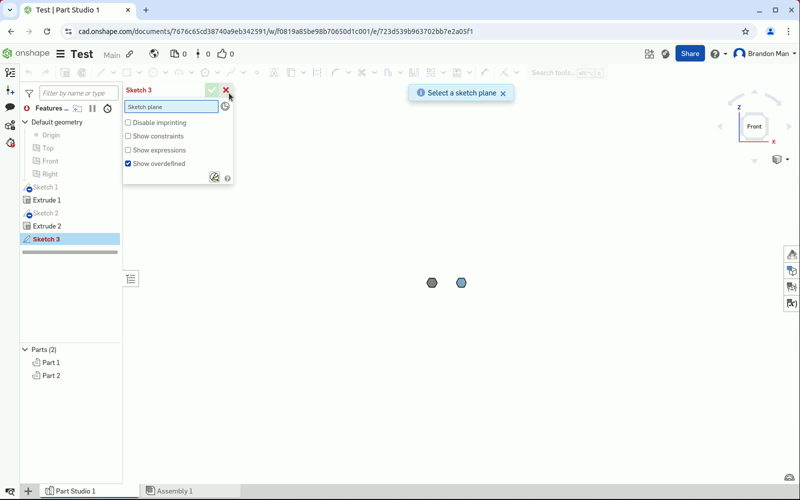
mouse_move(73, 163)
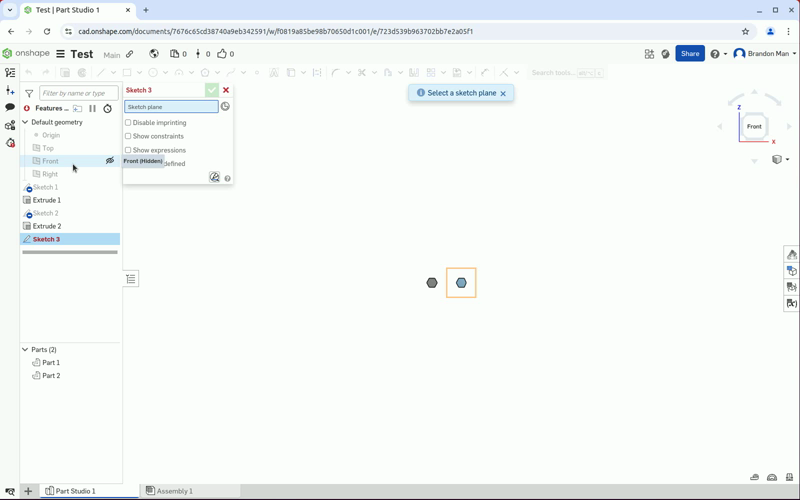
click(73, 163)
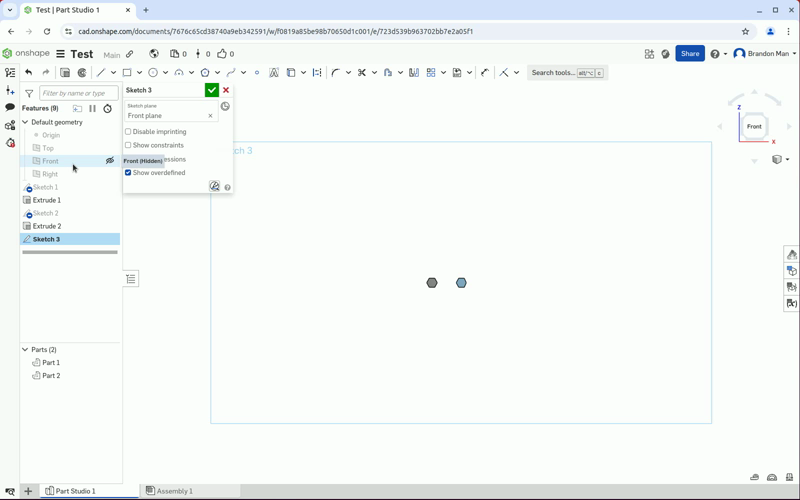
mouse_move(73, 352)
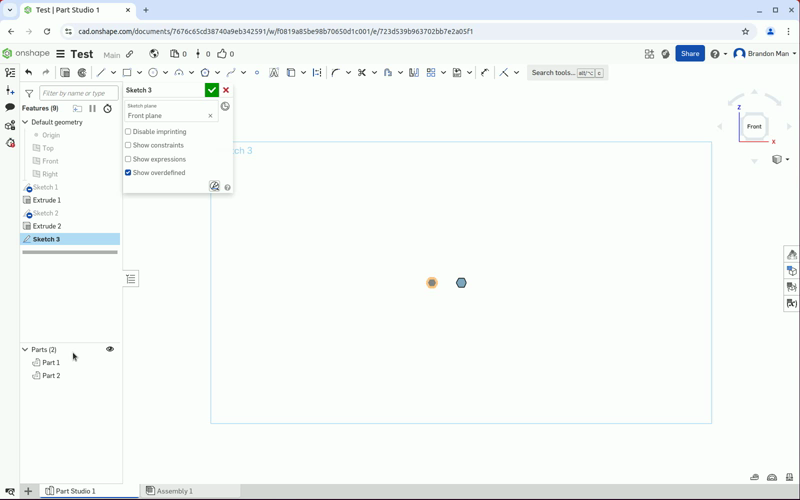
key(y)
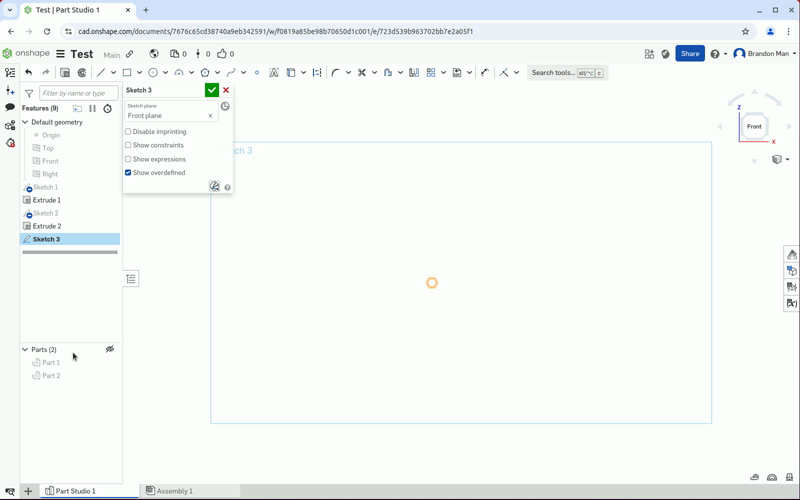
key(c)
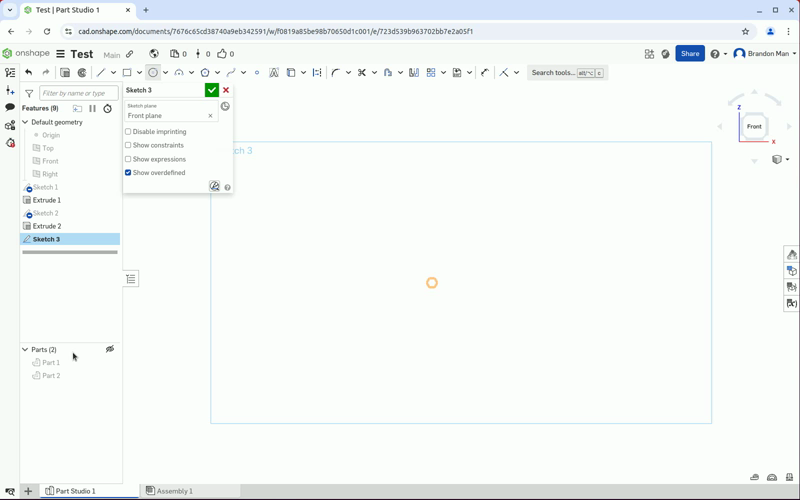
key_down(shift)
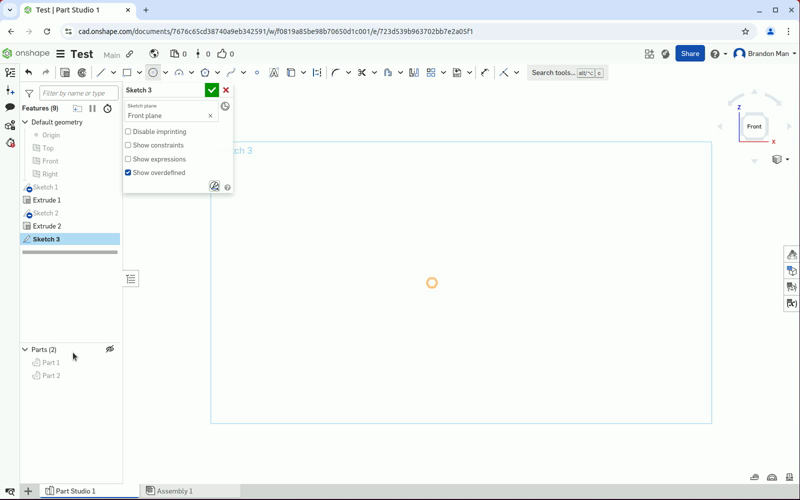
mouse_move(487, 282)
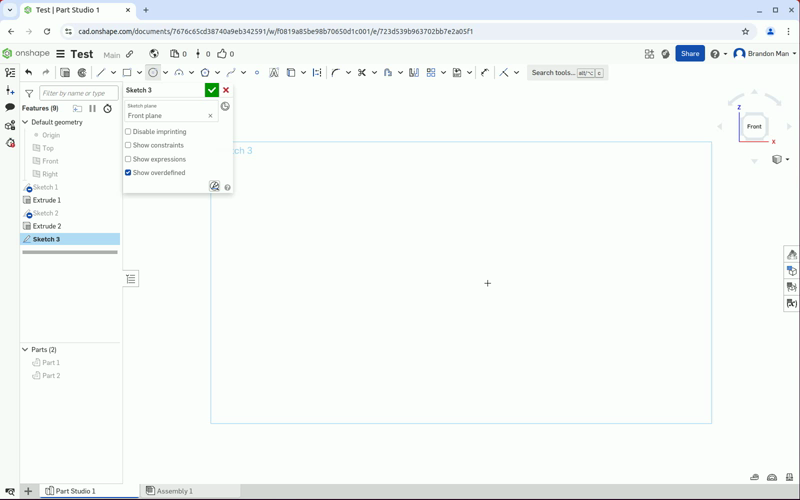
click(487, 282)
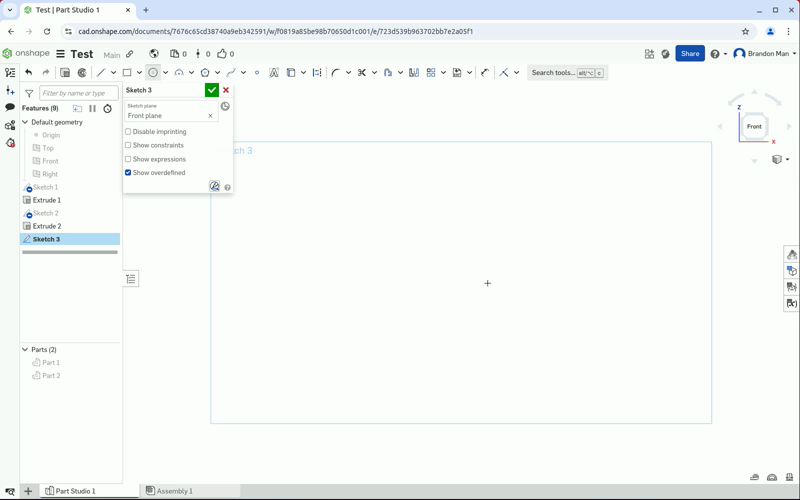
key_up(shift)
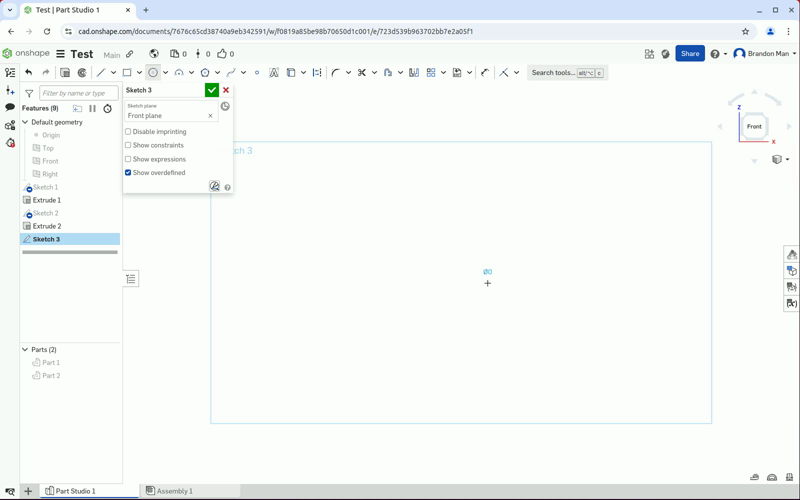
mouse_move(498, 282)
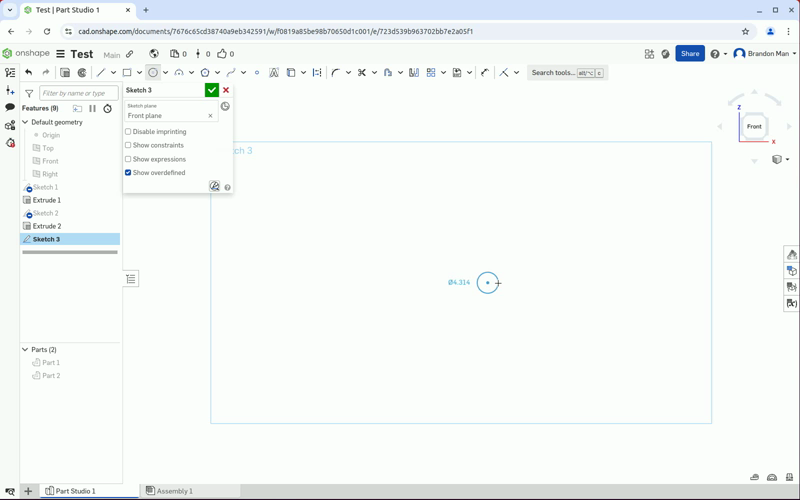
click(498, 282)
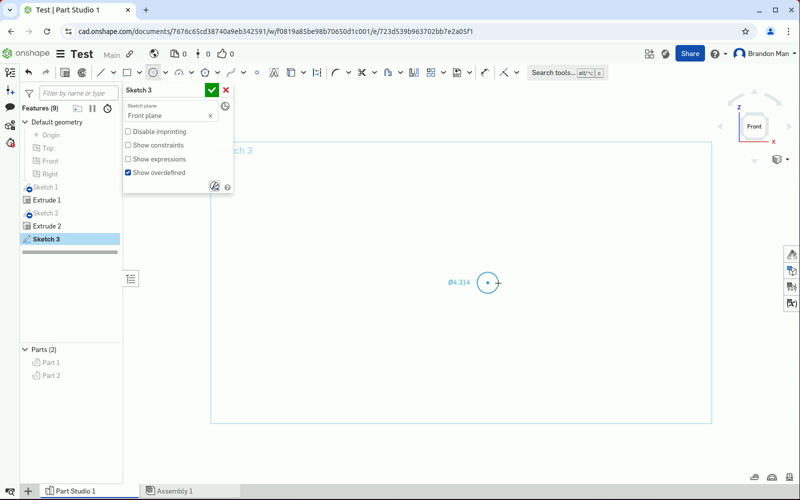
key(esc)
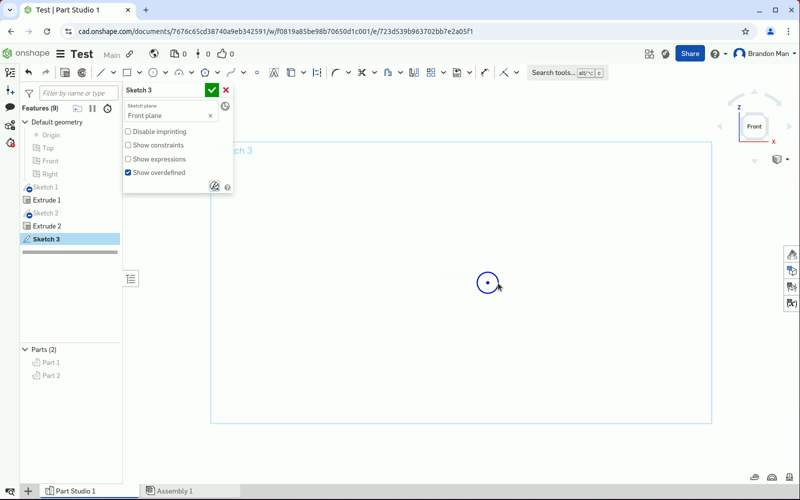
key(l)
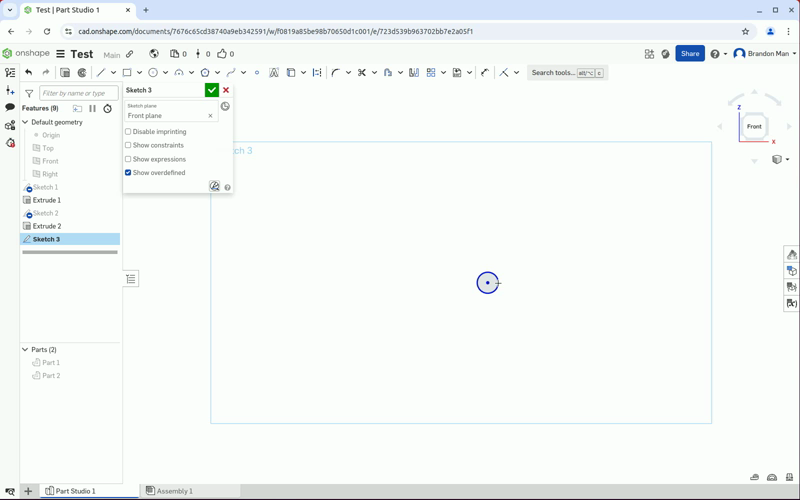
key_down(shift)
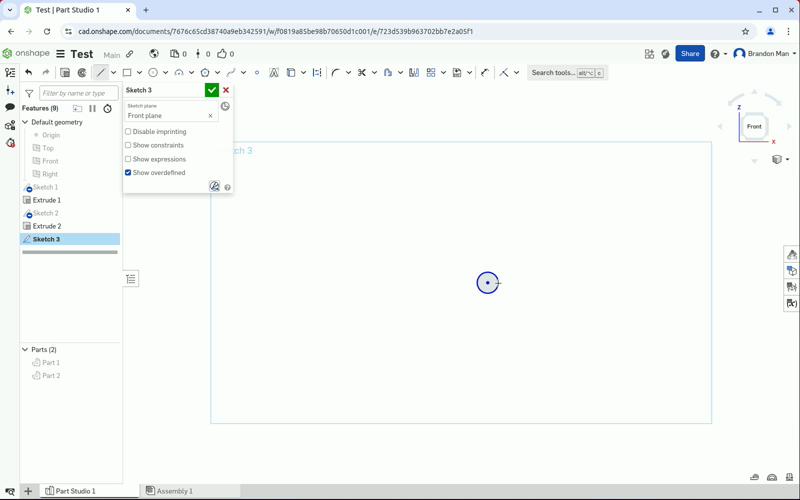
mouse_move(483, 282)
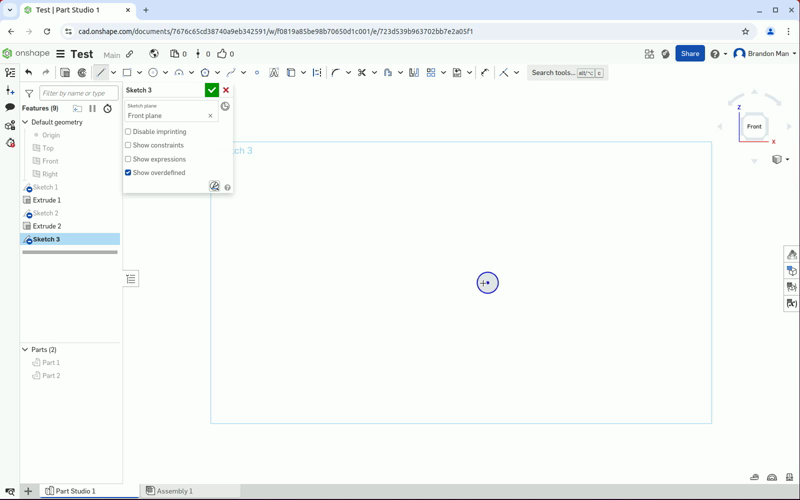
click(483, 282)
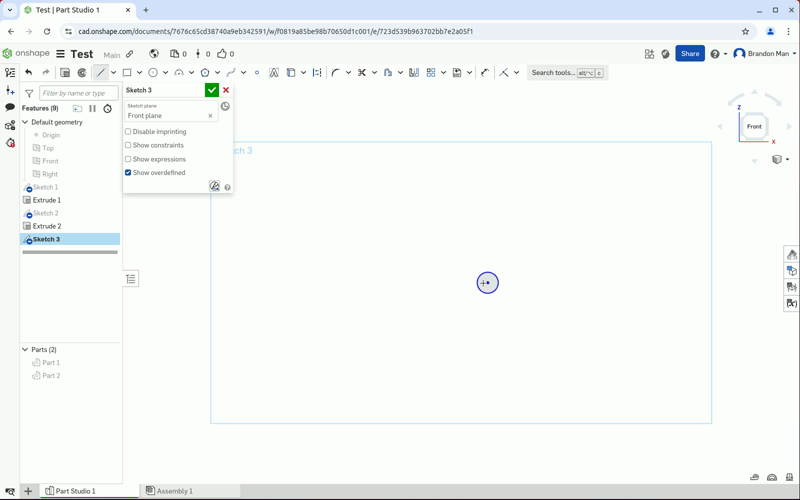
key_up(shift)
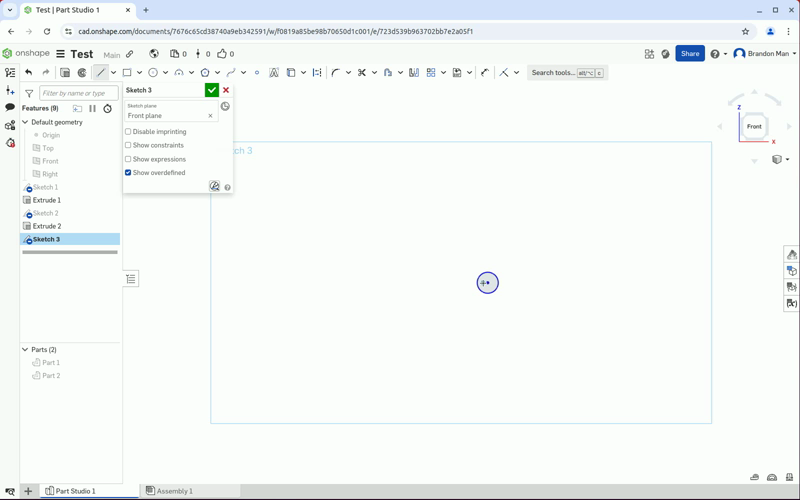
key_down(shift)
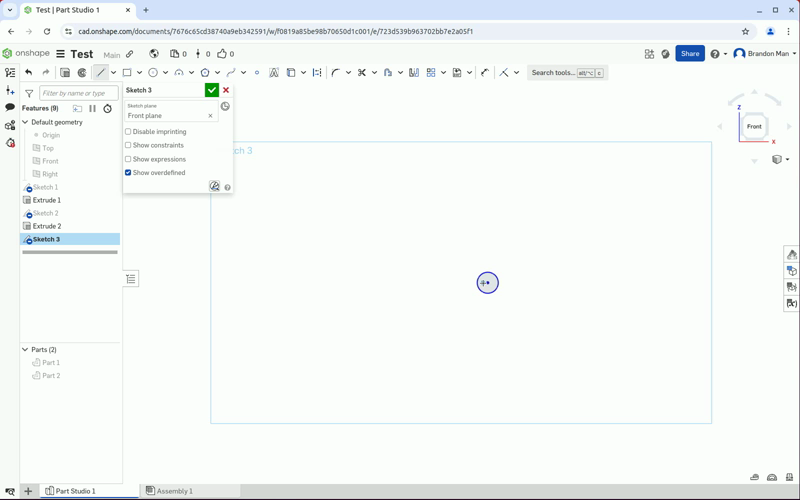
mouse_move(513, 282)
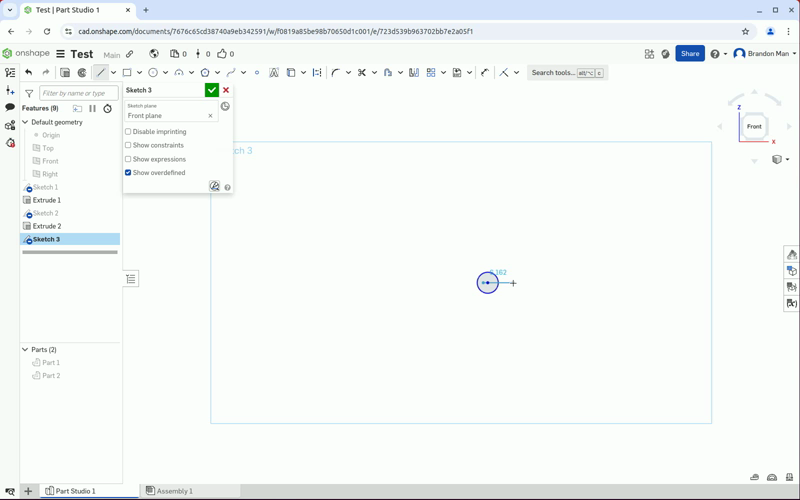
mouse_move(485, 287)
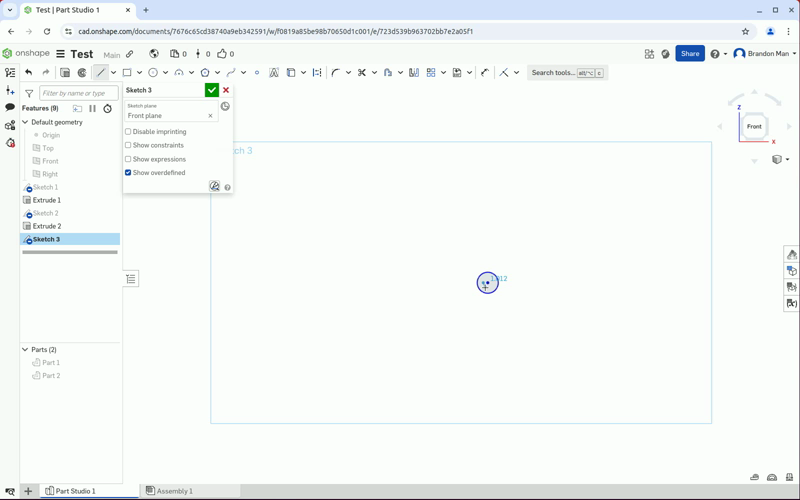
scroll(6)
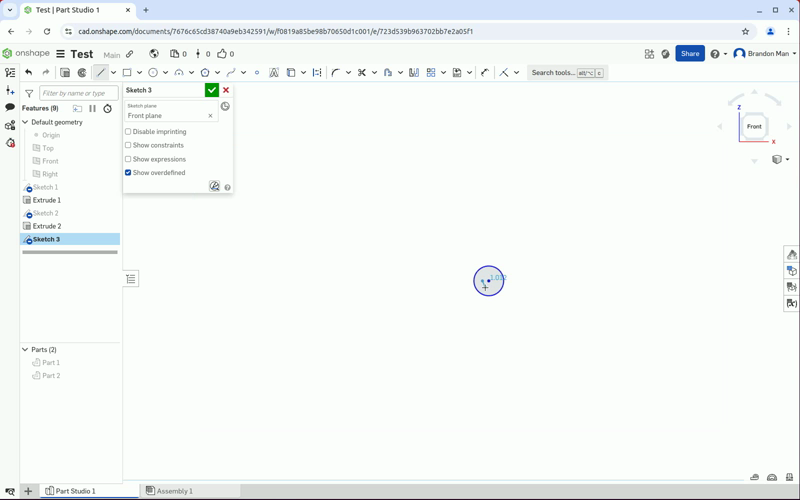
scroll(6)
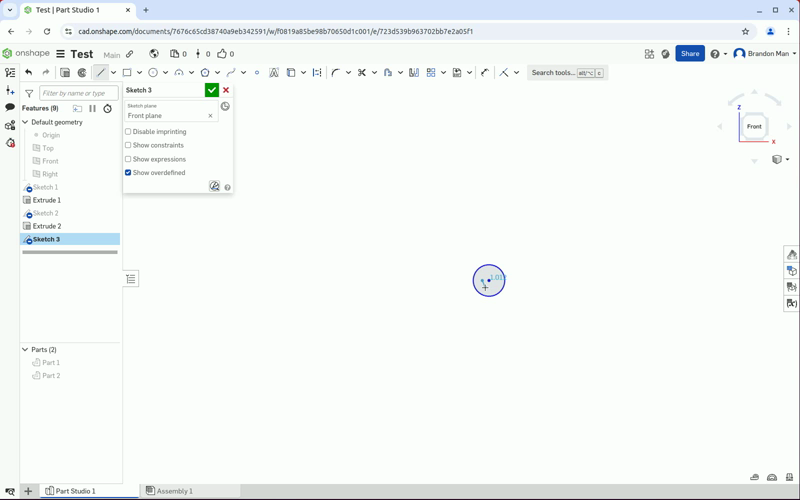
scroll(6)
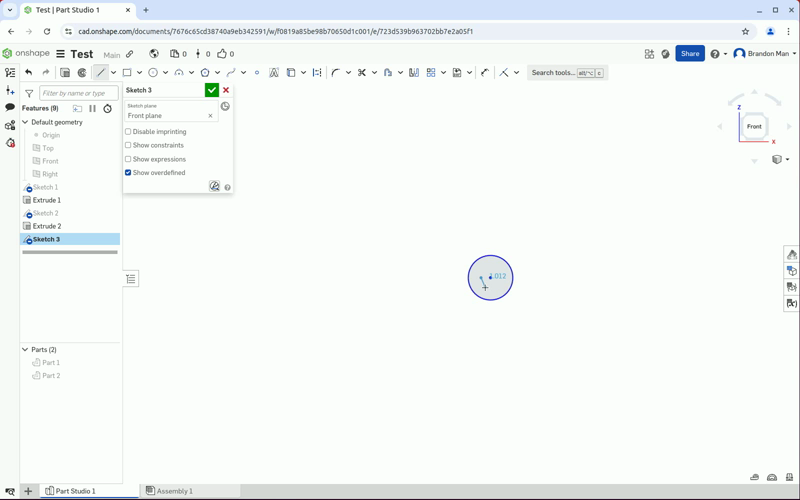
scroll(6)
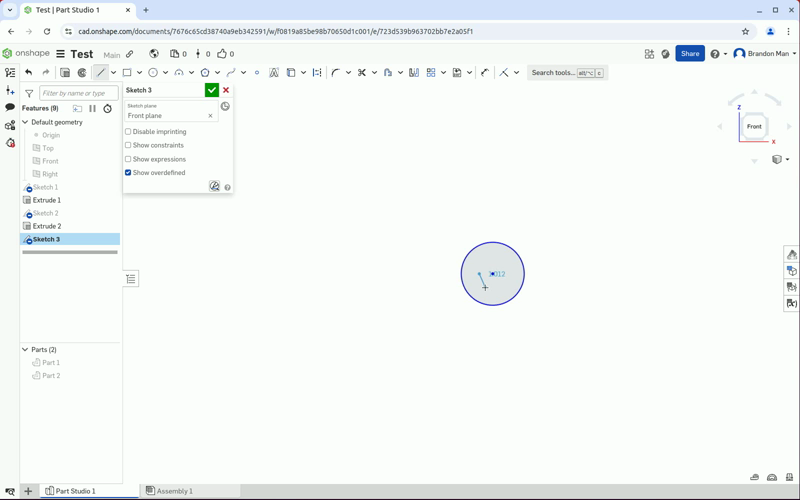
scroll(6)
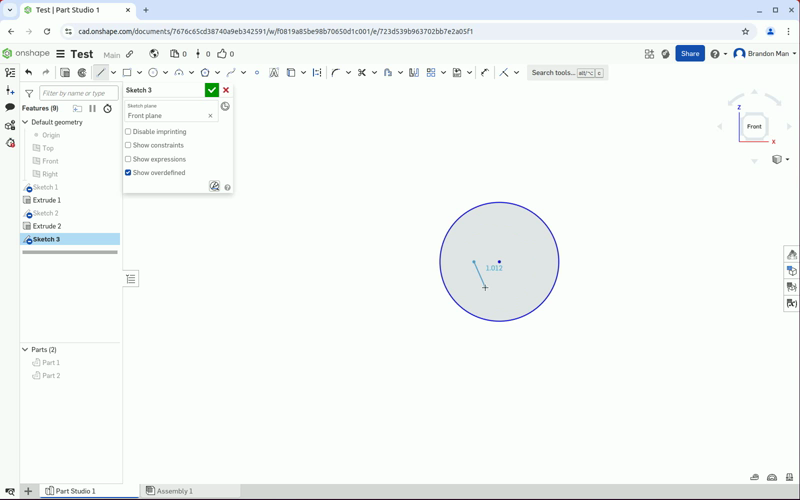
scroll(6)
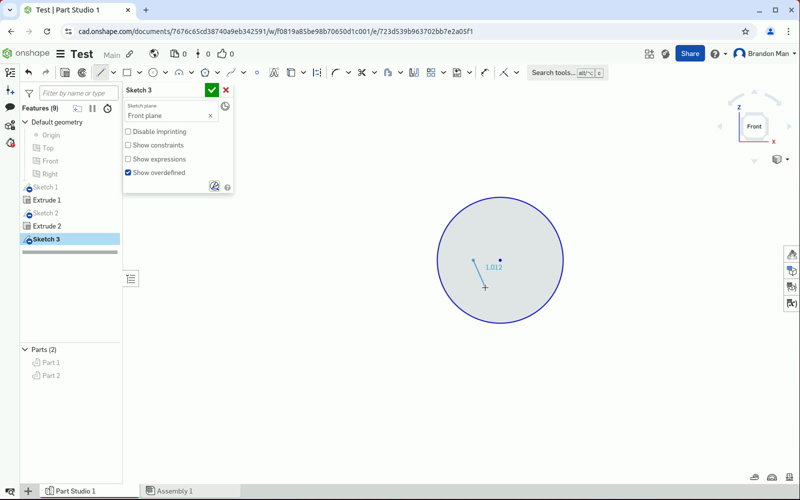
scroll(6)
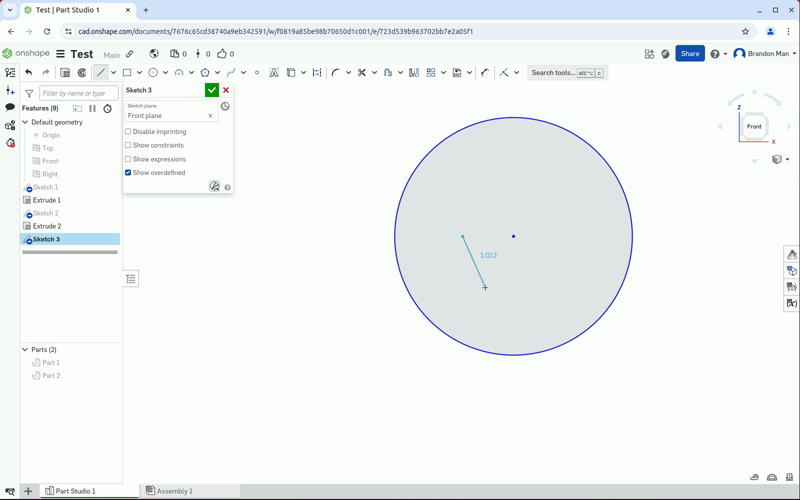
click(485, 287)
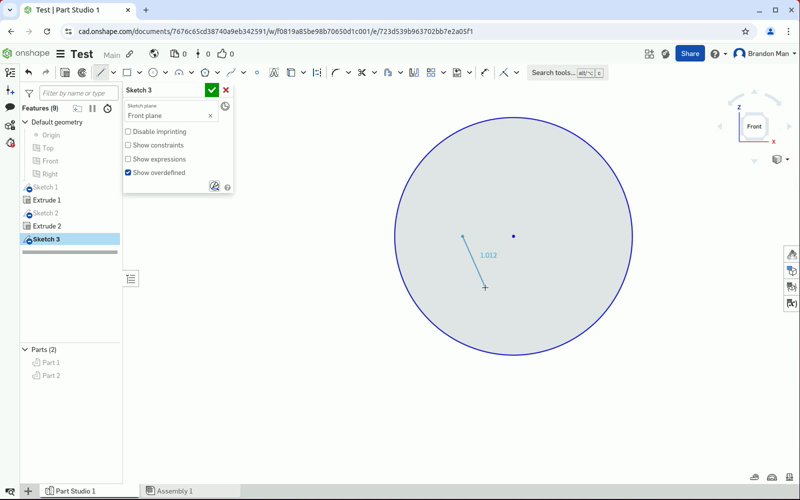
scroll(-6)
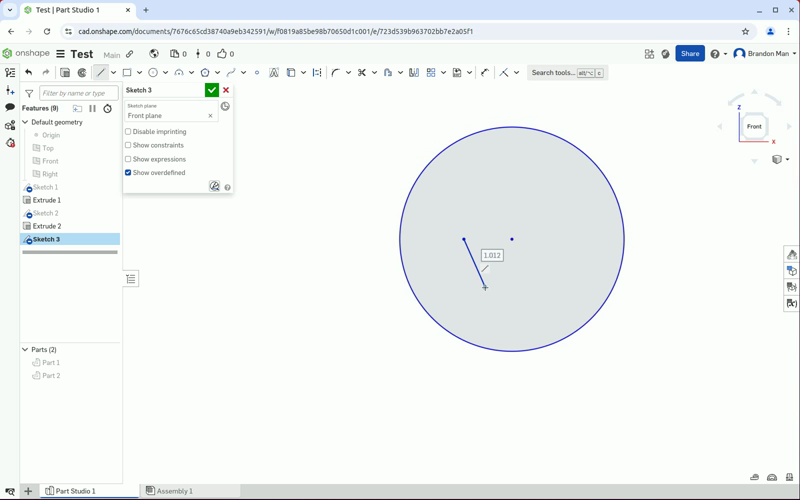
scroll(-6)
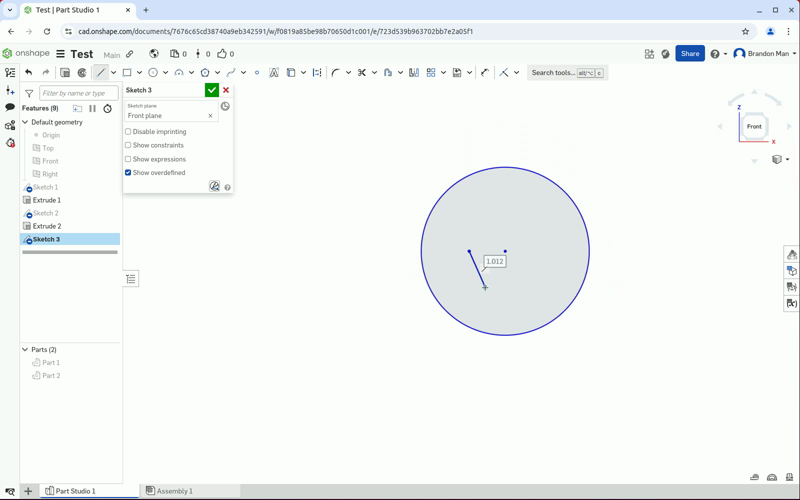
scroll(-6)
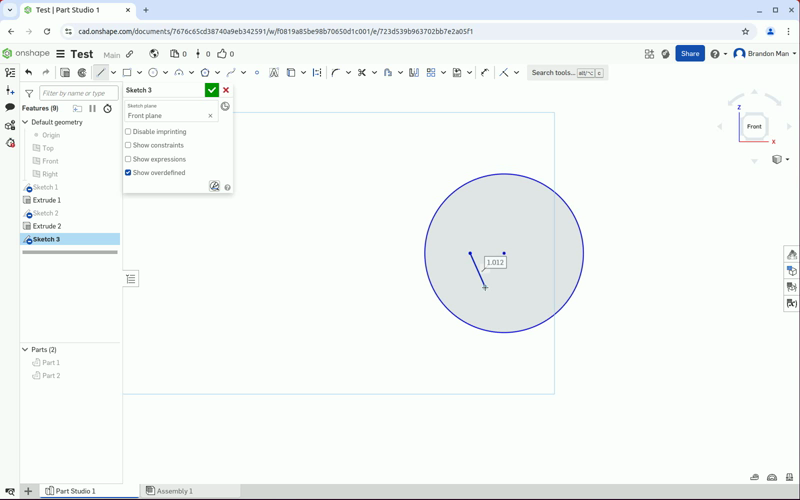
scroll(-6)
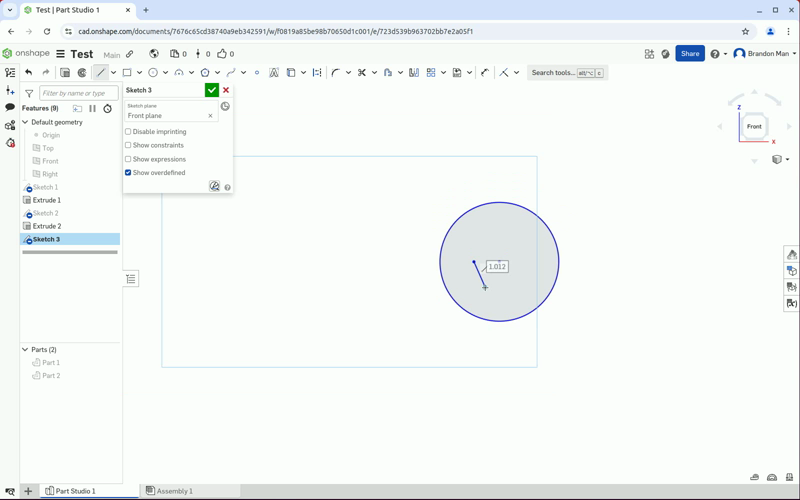
scroll(-6)
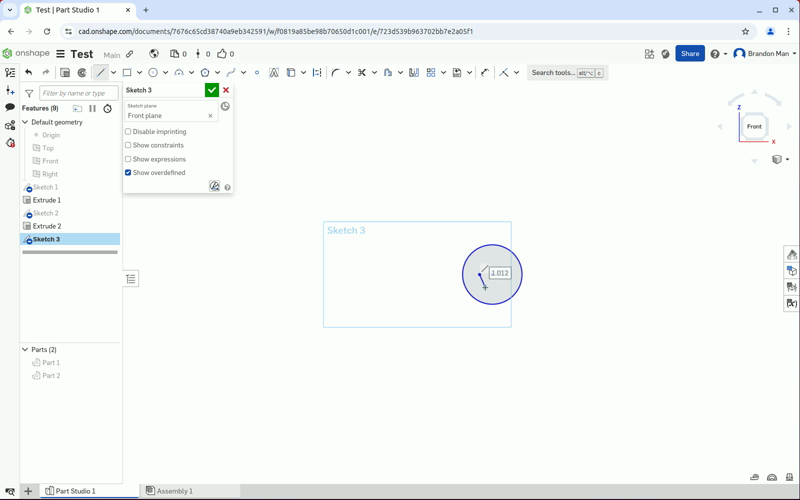
scroll(-6)
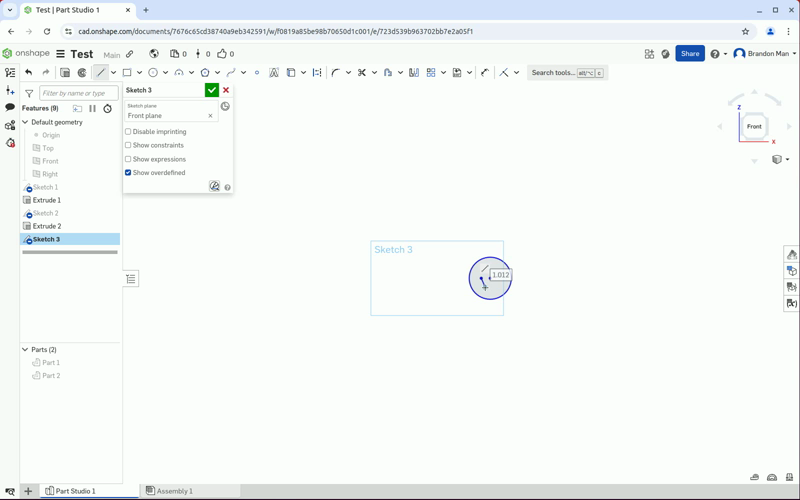
scroll(-6)
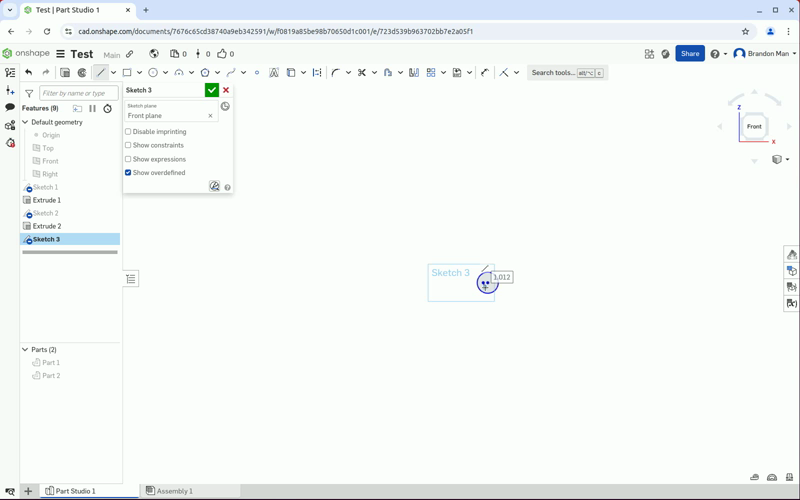
key_up(shift)
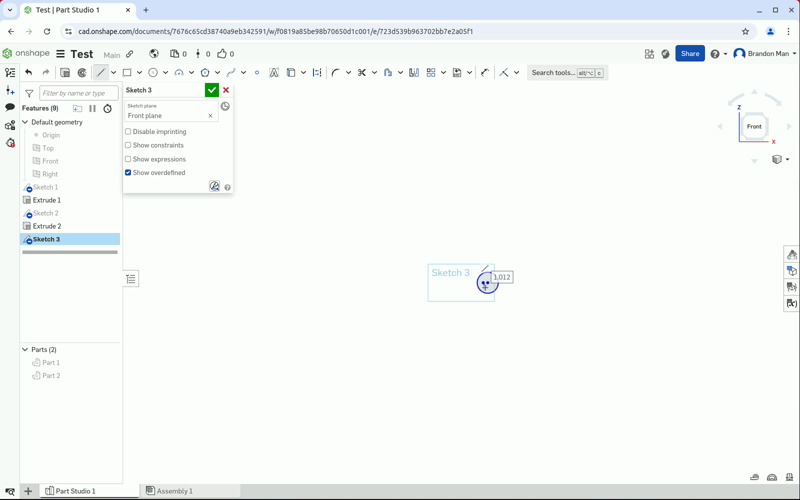
key_down(shift)
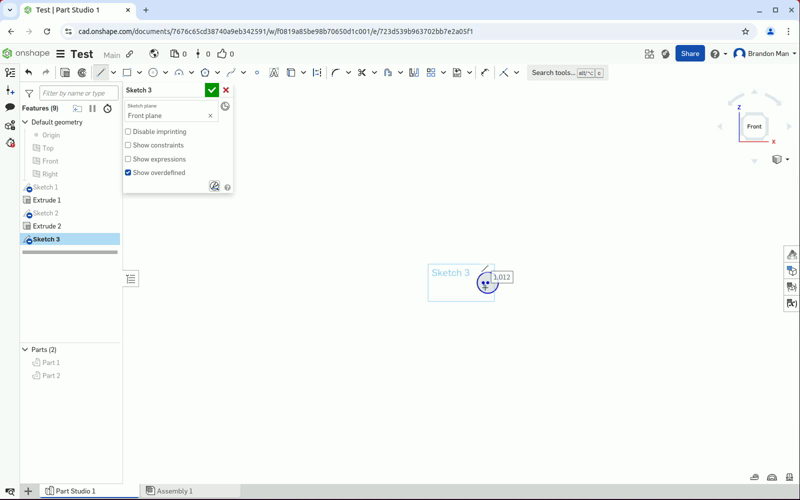
mouse_move(515, 287)
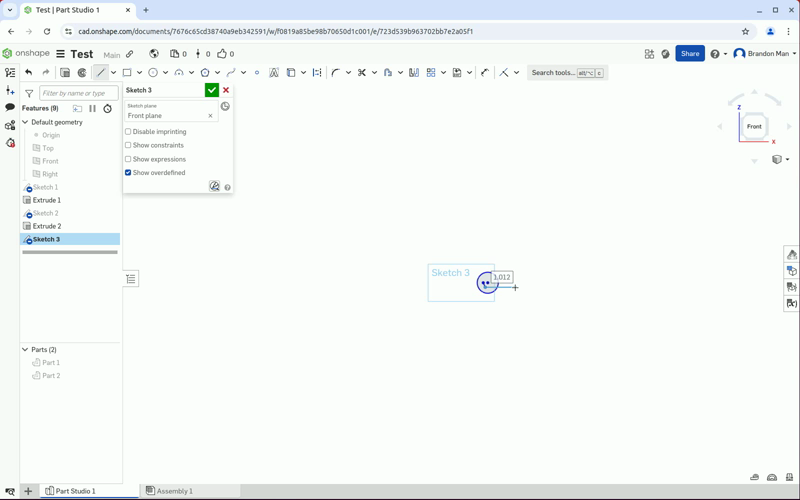
mouse_move(489, 287)
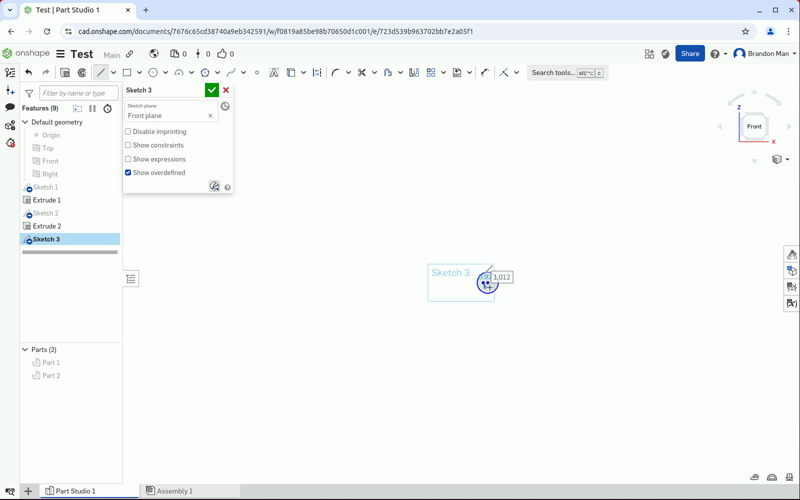
scroll(6)
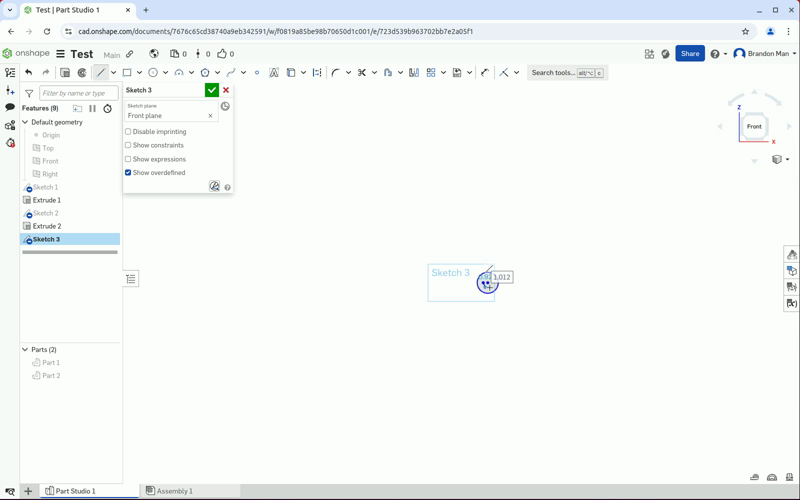
scroll(6)
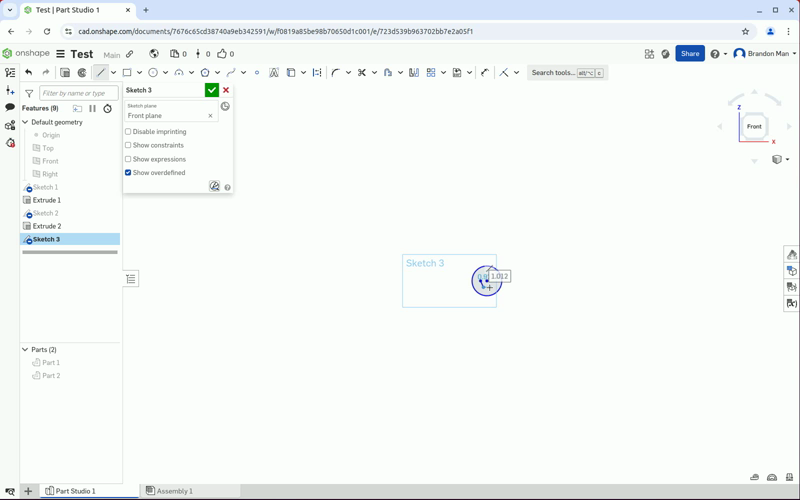
scroll(6)
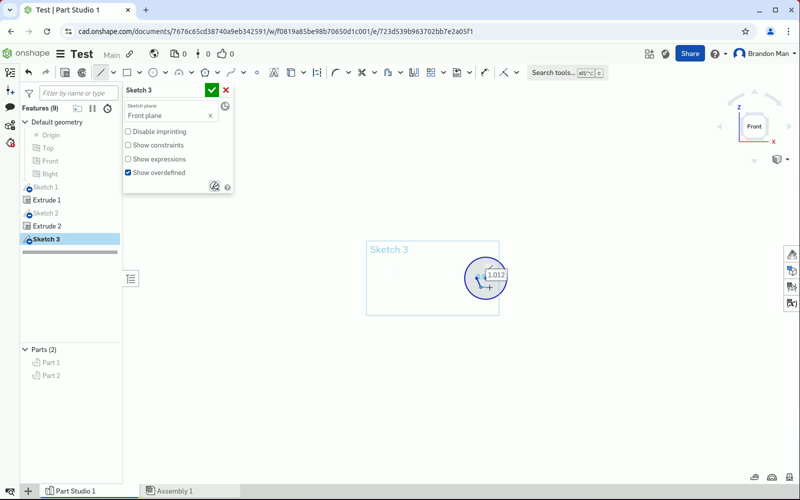
scroll(6)
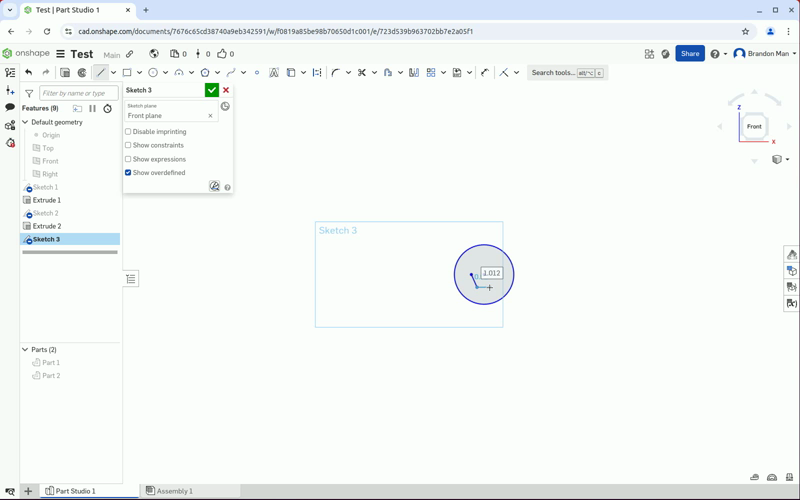
scroll(6)
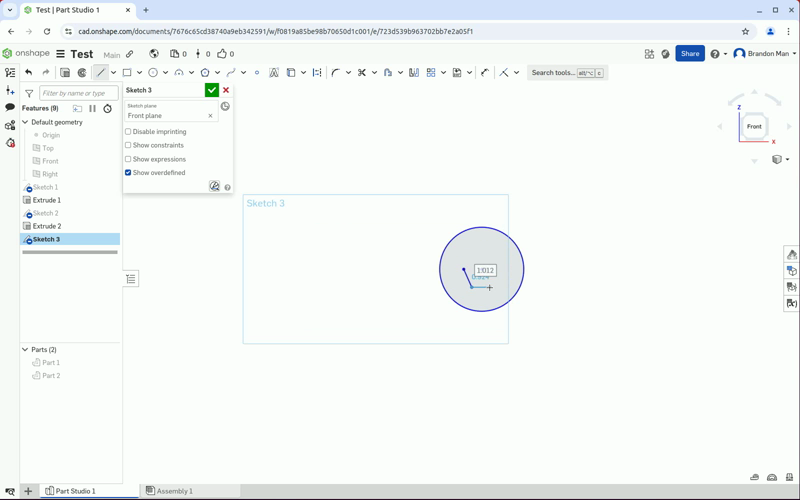
scroll(6)
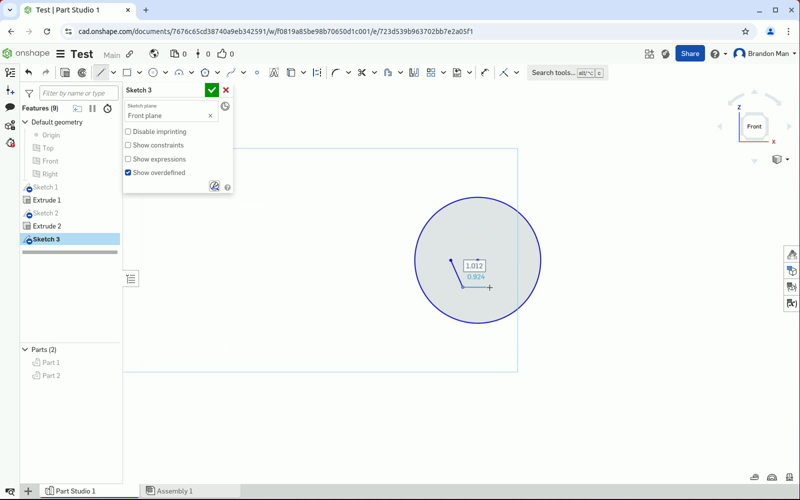
scroll(6)
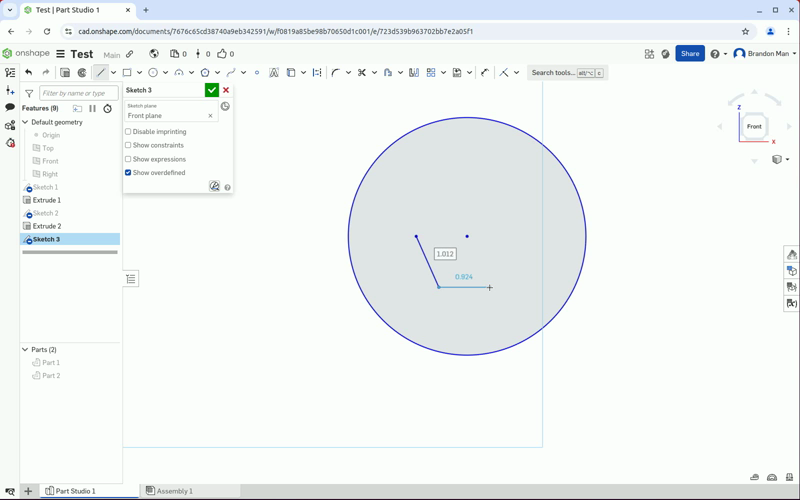
click(489, 287)
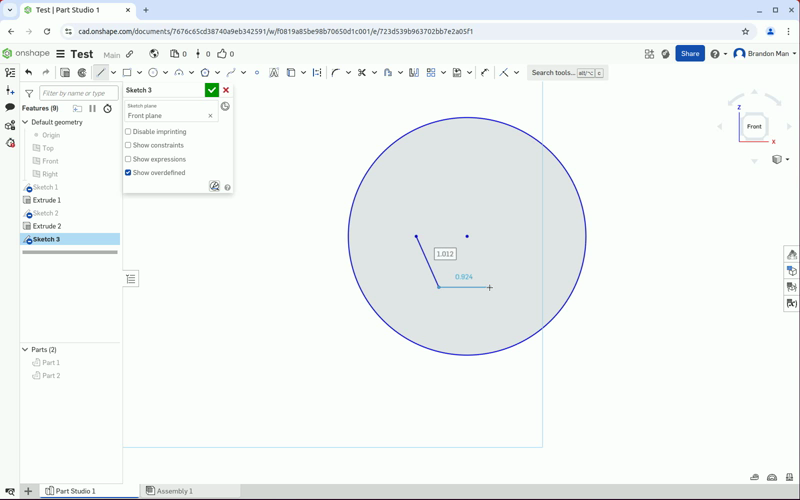
scroll(-6)
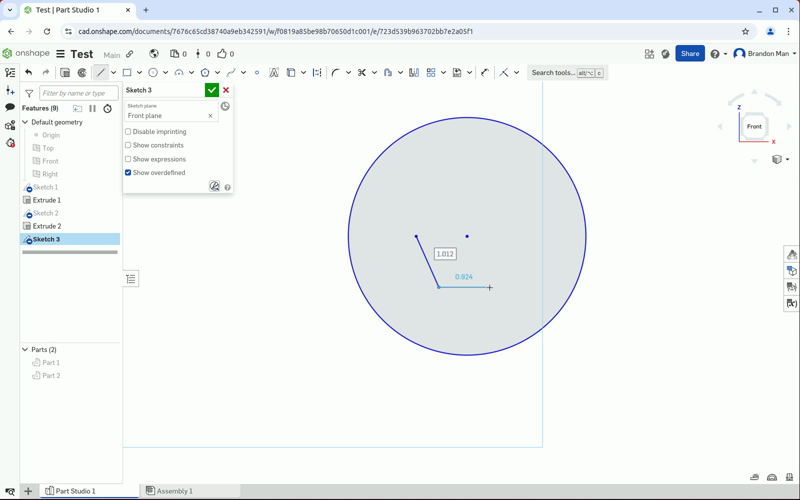
scroll(-6)
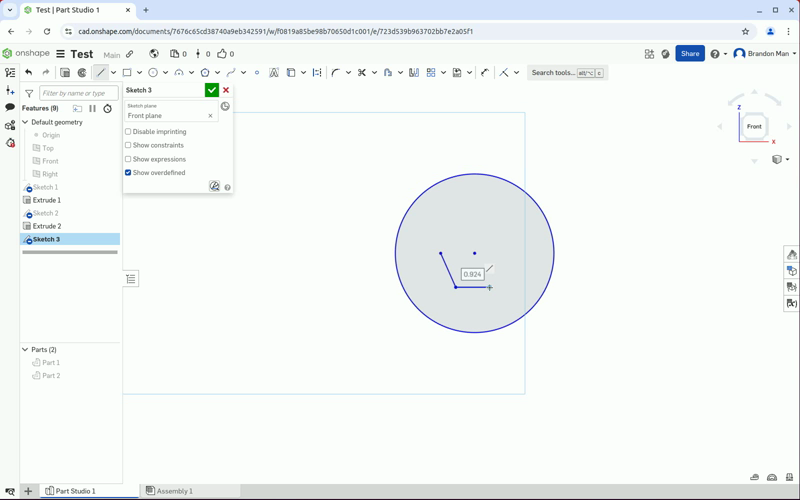
scroll(-6)
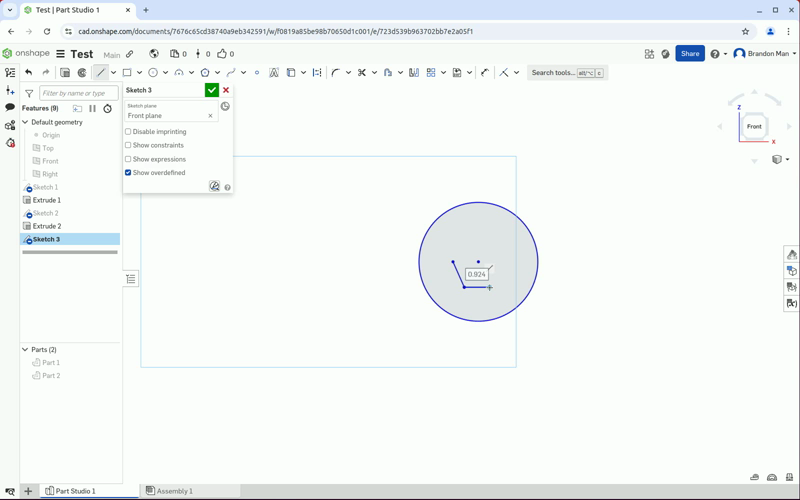
scroll(-6)
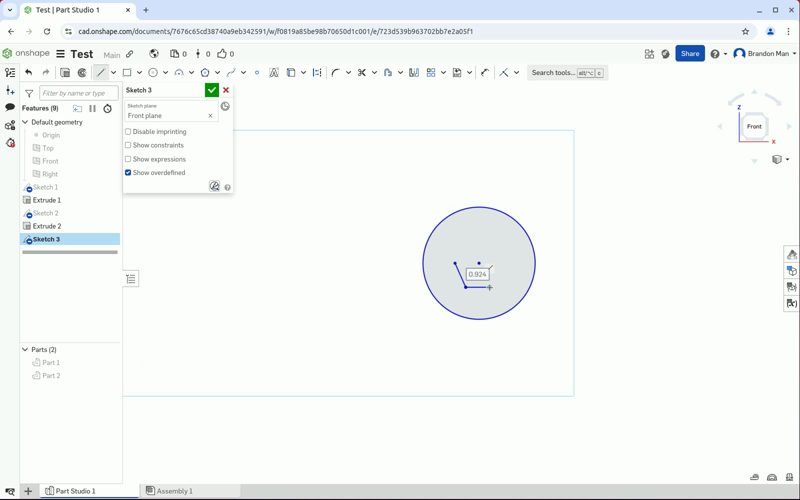
scroll(-6)
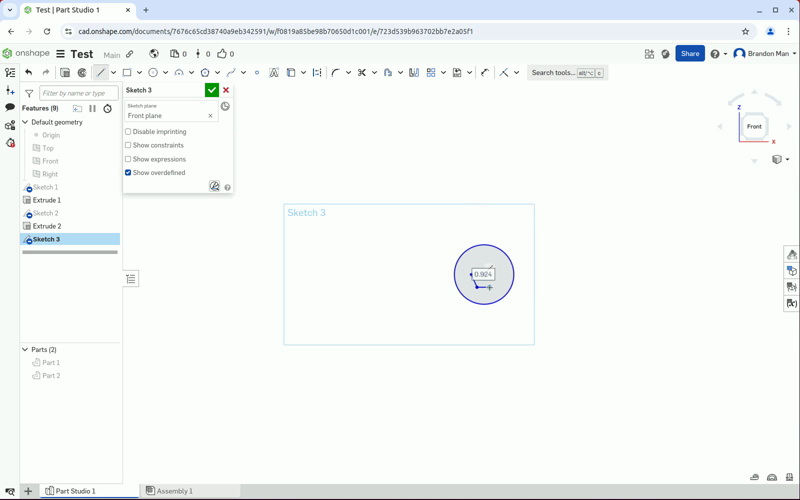
scroll(-6)
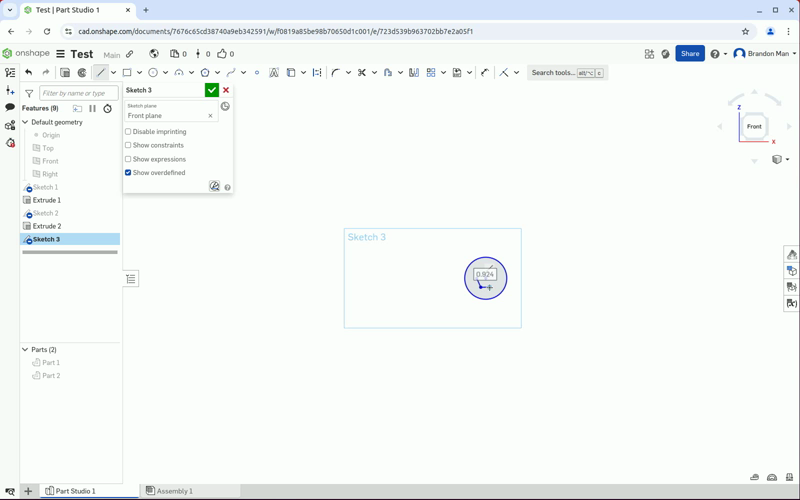
scroll(-6)
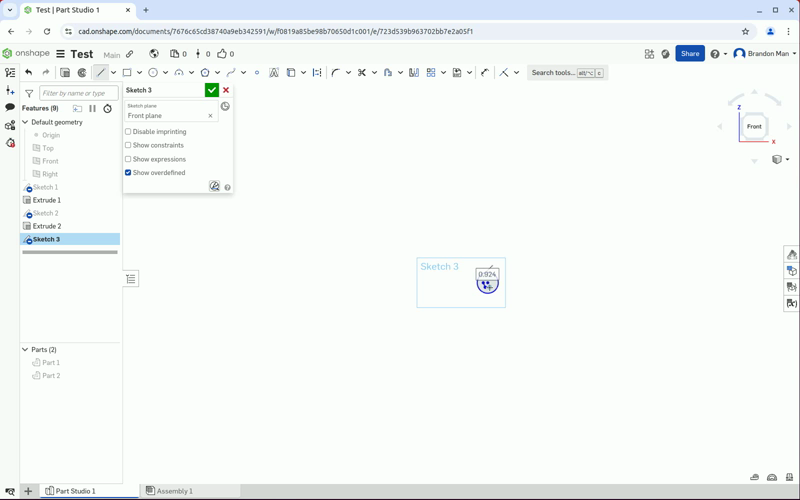
key_up(shift)
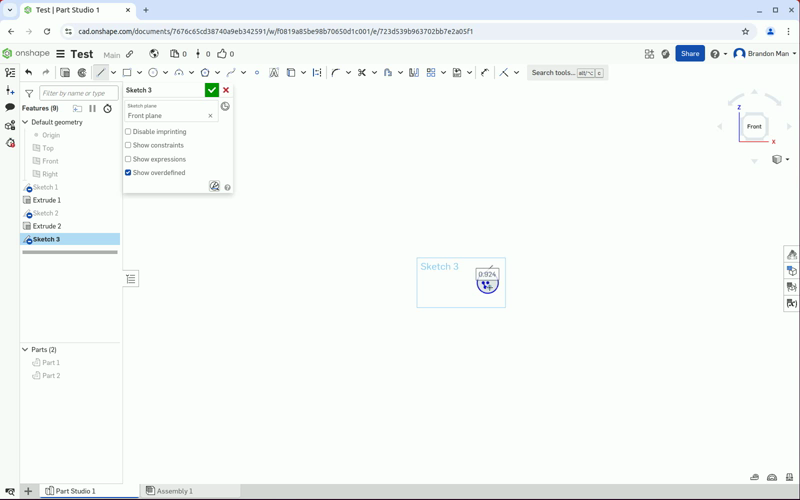
key_down(shift)
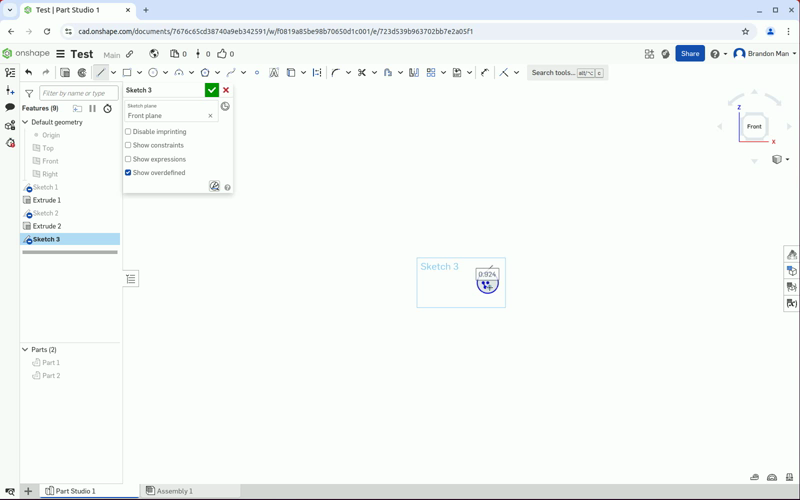
mouse_move(519, 287)
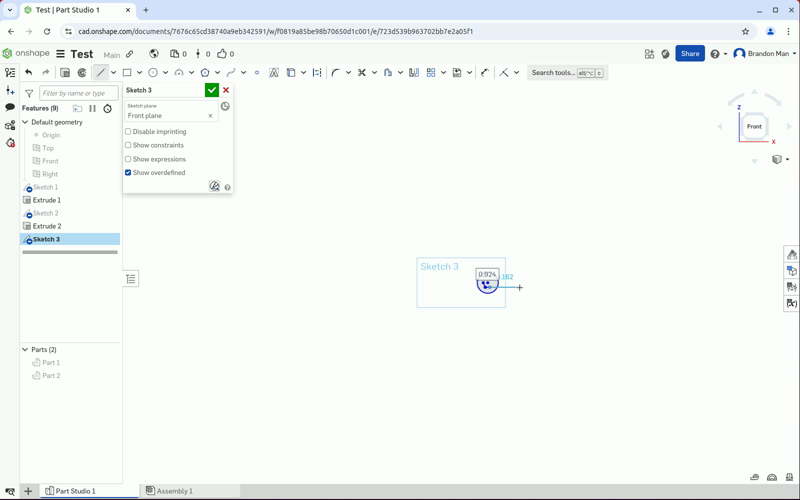
mouse_move(492, 282)
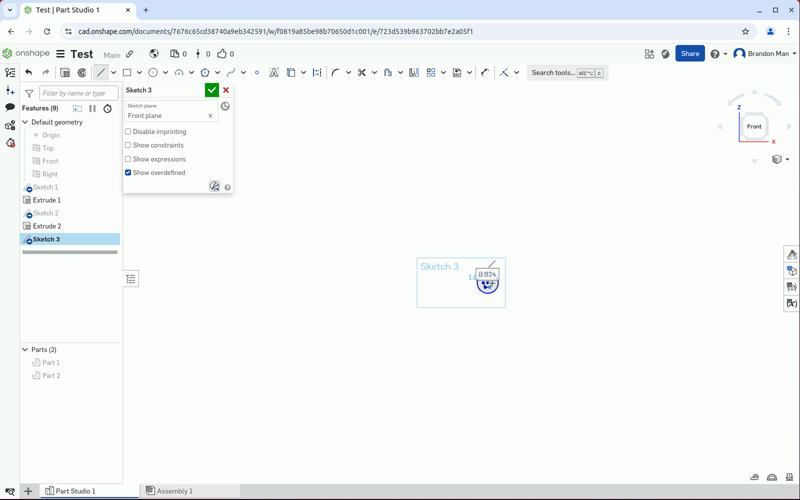
scroll(6)
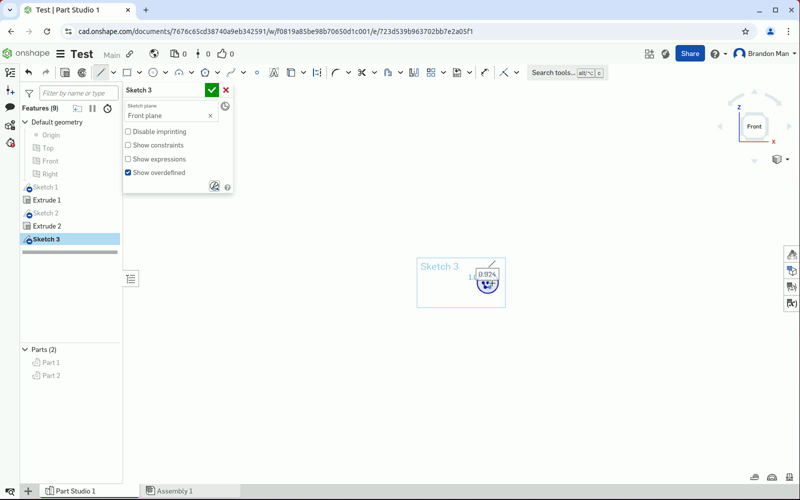
scroll(6)
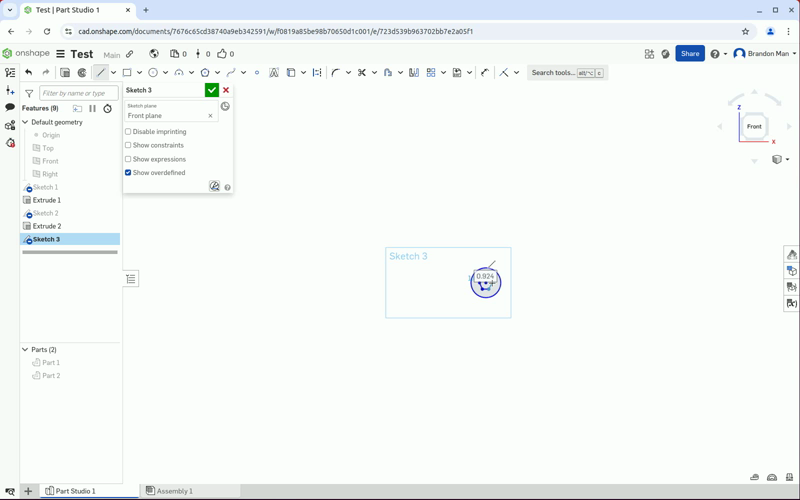
scroll(6)
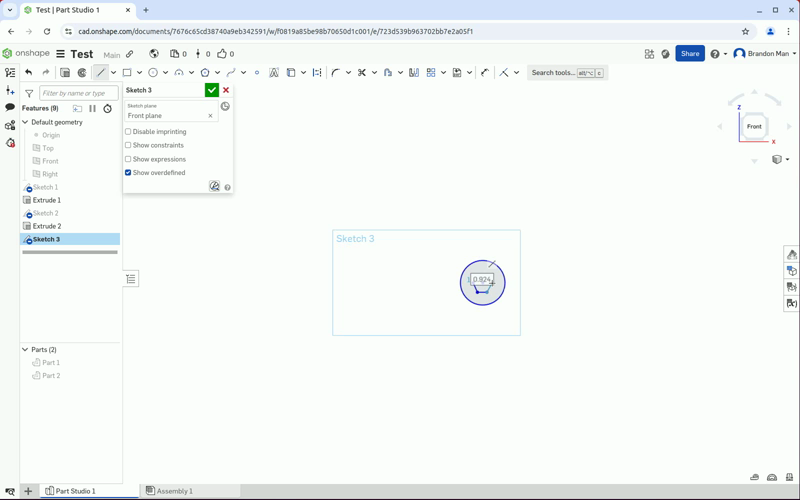
scroll(6)
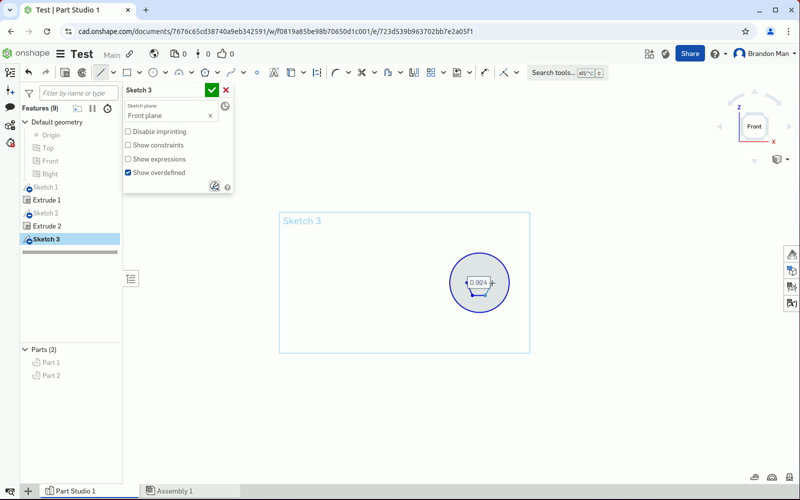
scroll(6)
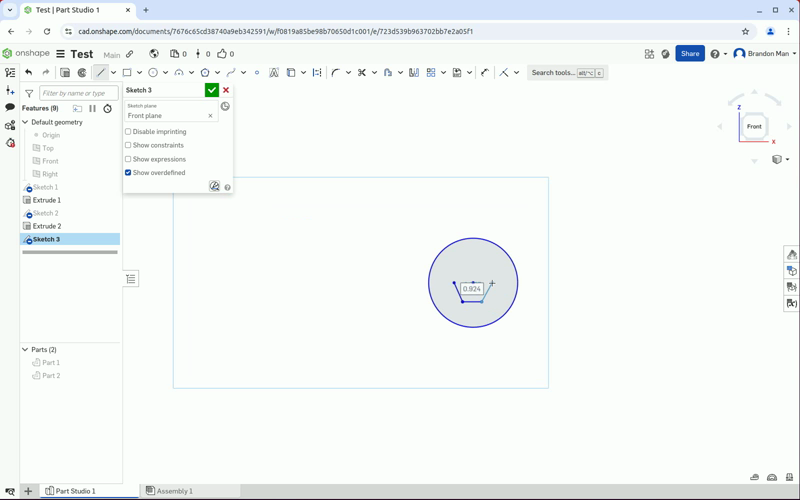
scroll(6)
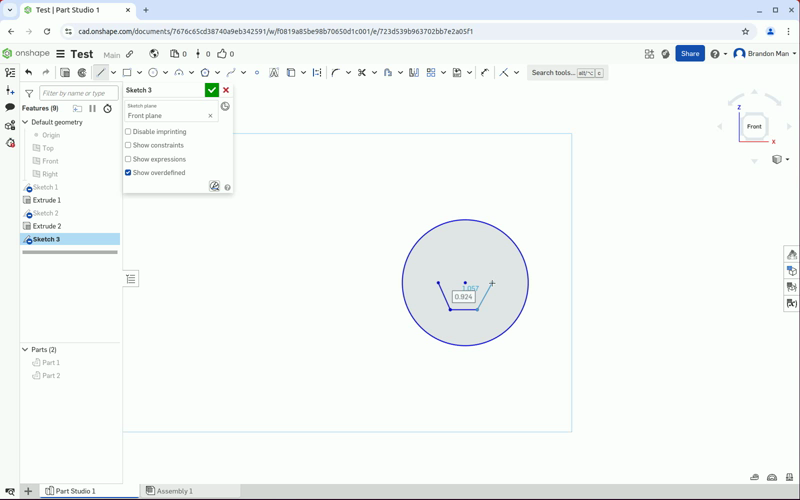
scroll(6)
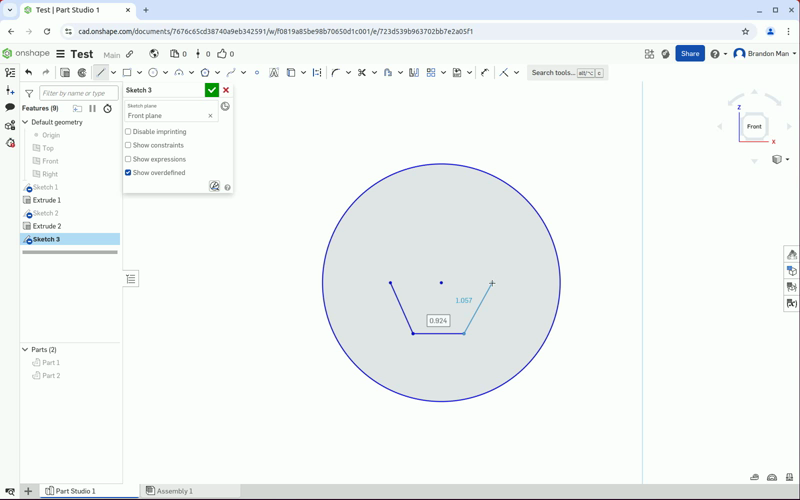
click(492, 282)
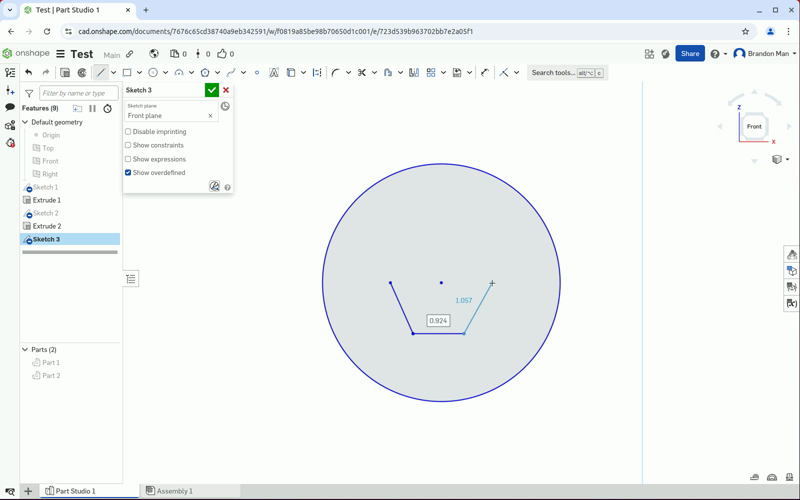
scroll(-6)
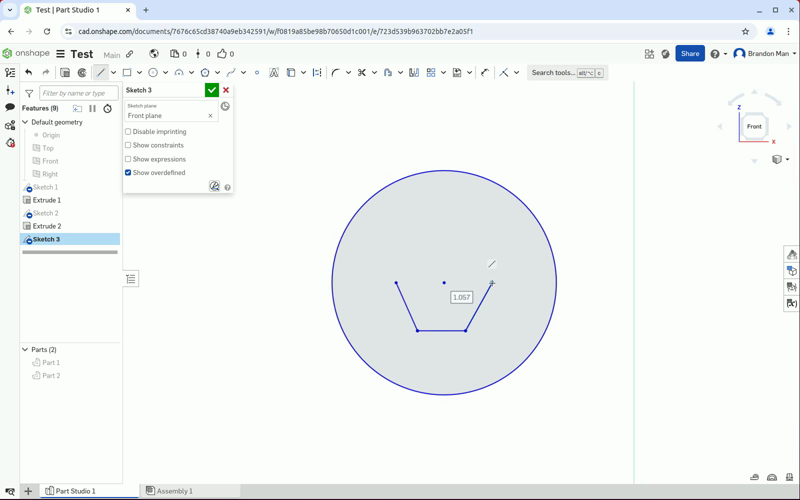
scroll(-6)
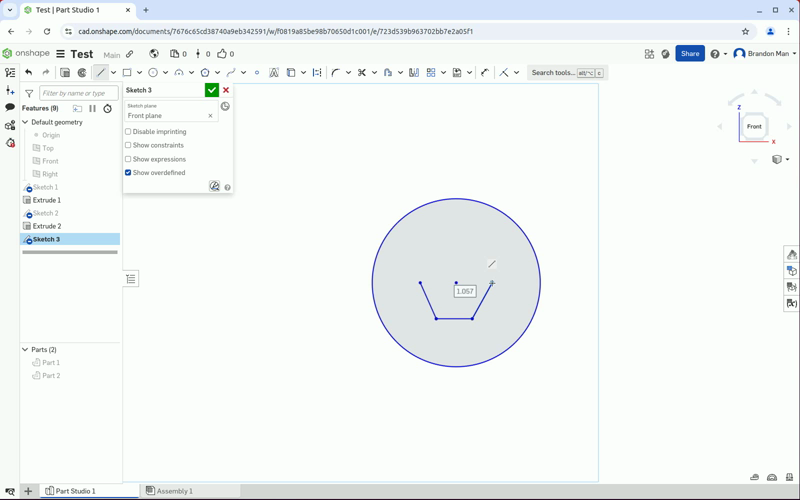
scroll(-6)
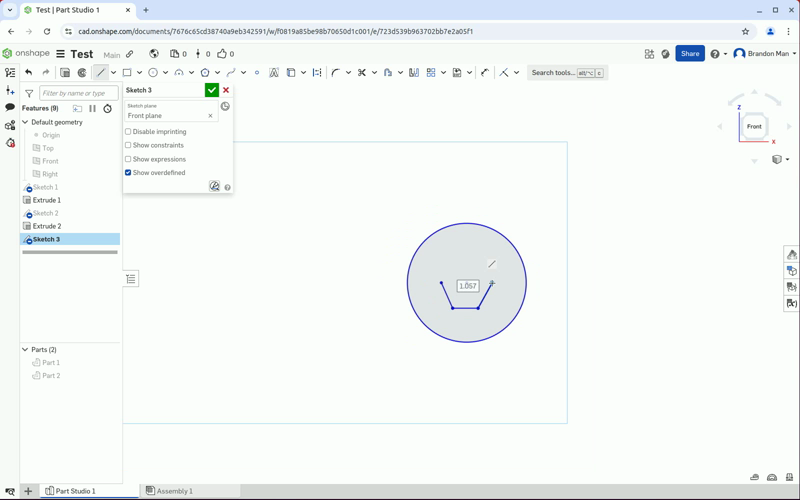
scroll(-6)
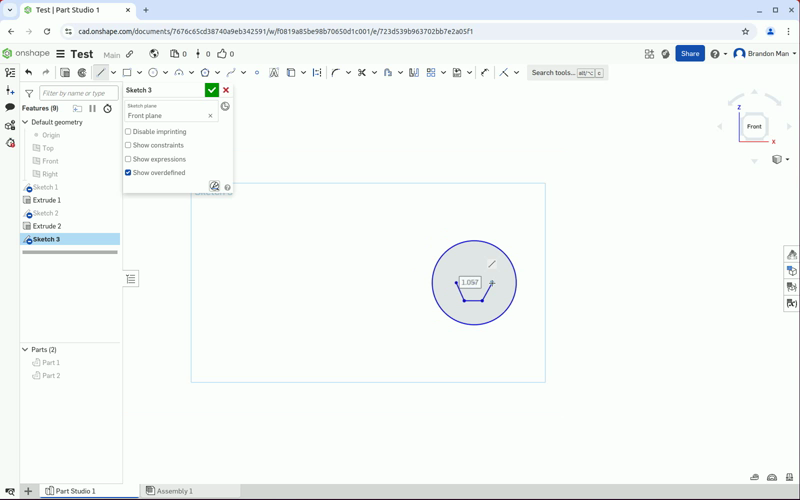
scroll(-6)
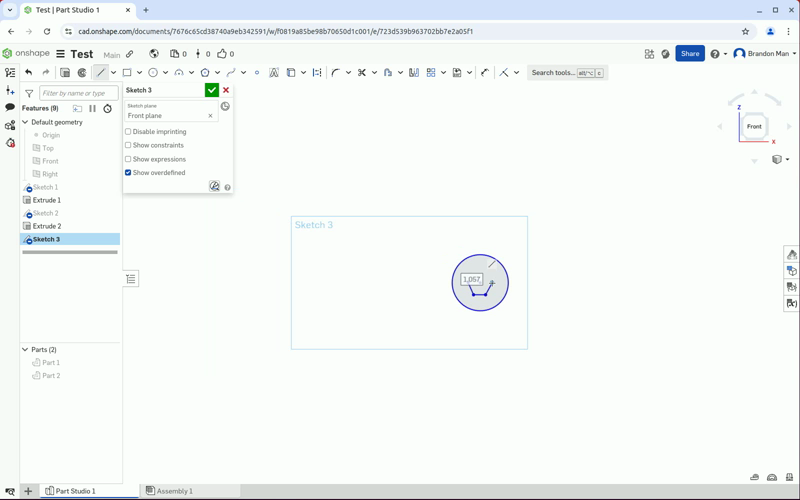
scroll(-6)
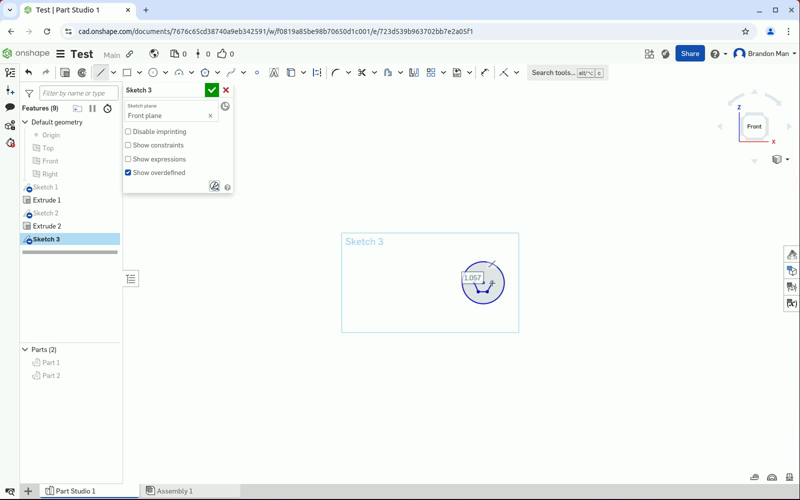
scroll(-6)
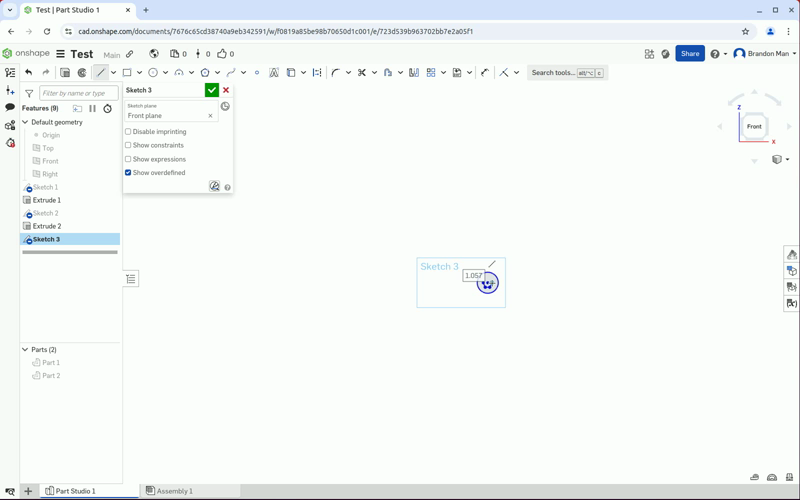
key_up(shift)
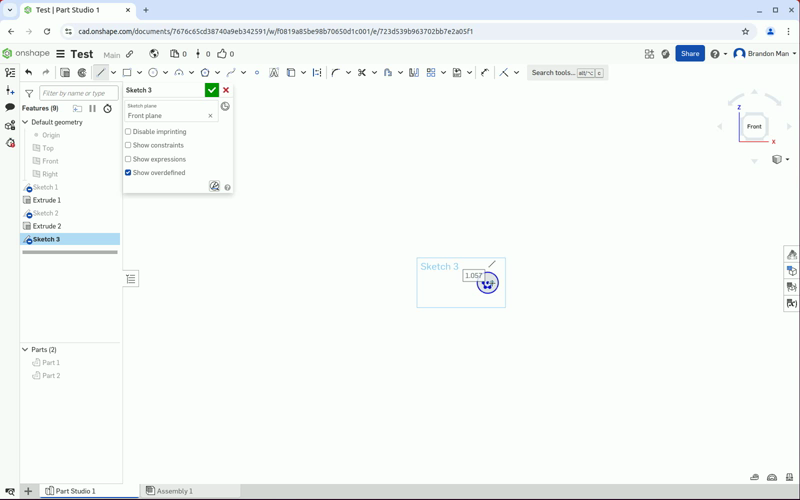
key_down(shift)
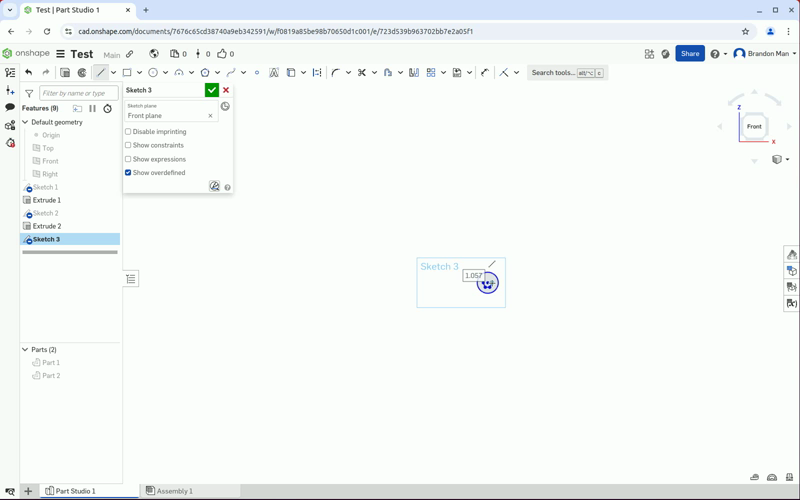
mouse_move(522, 282)
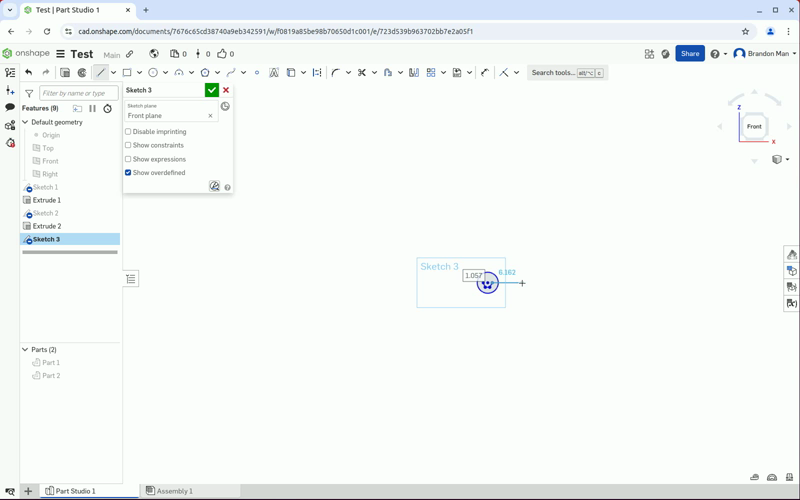
mouse_move(489, 278)
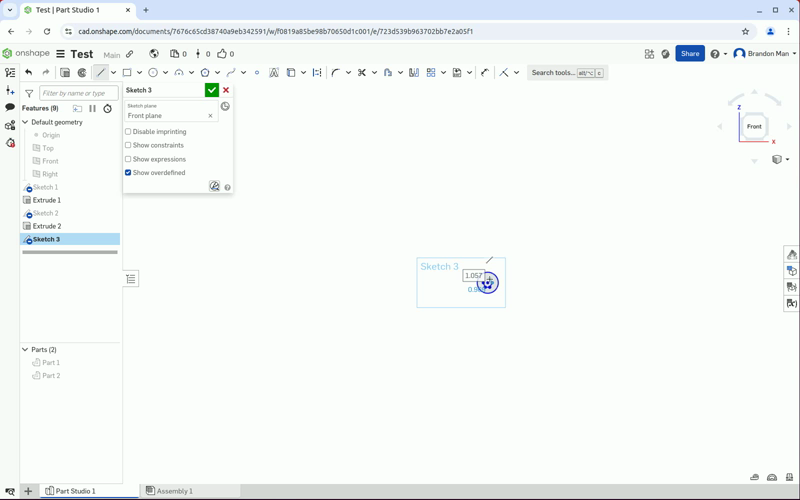
scroll(6)
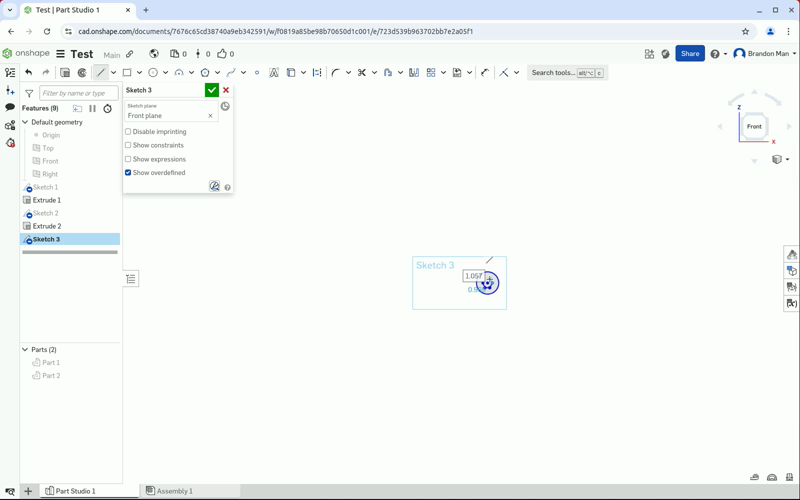
scroll(6)
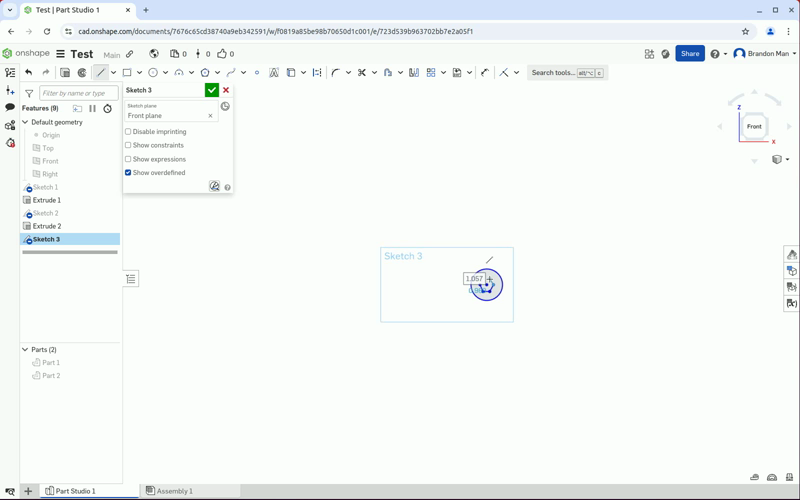
scroll(6)
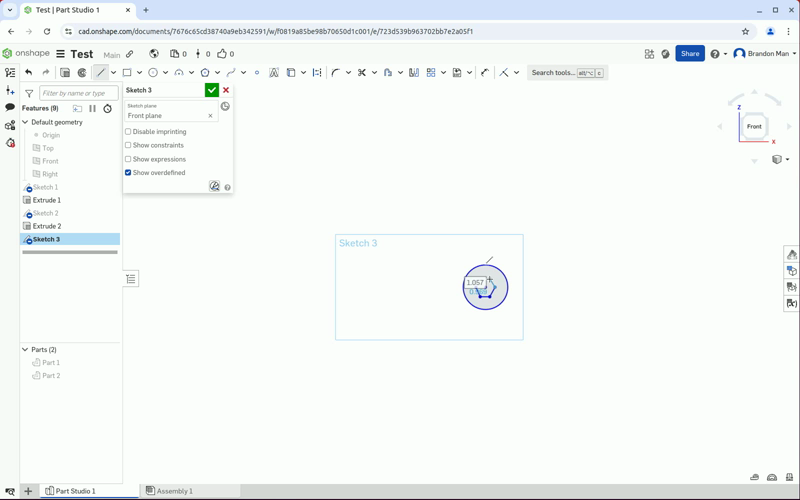
scroll(6)
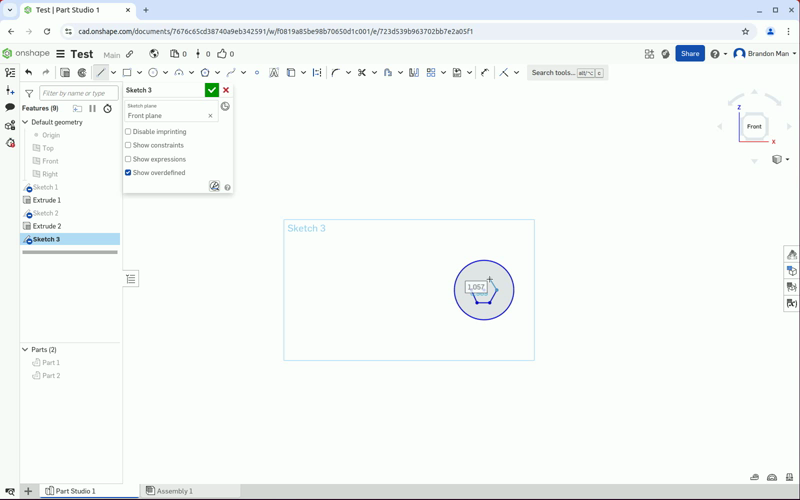
scroll(6)
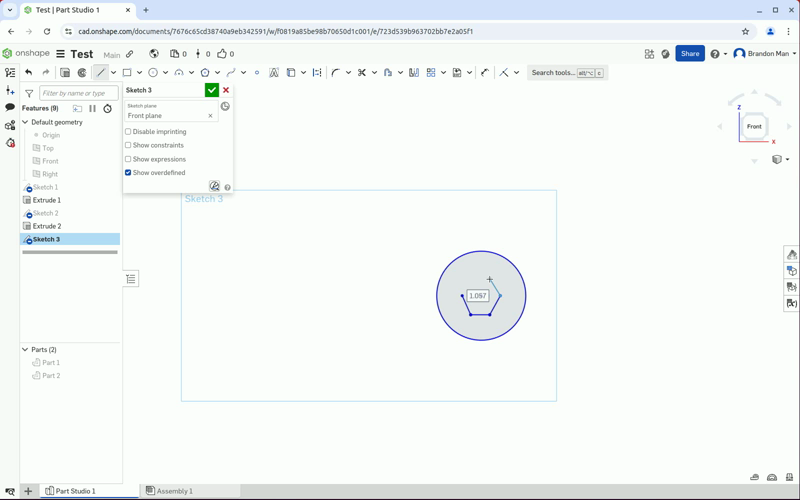
scroll(6)
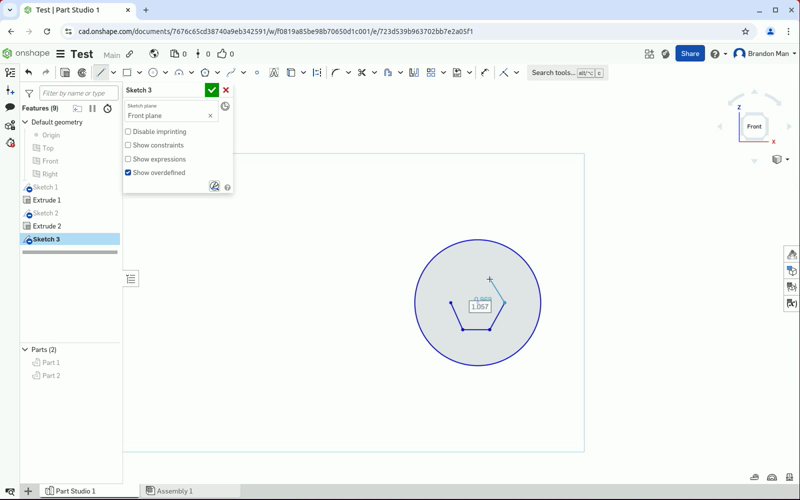
scroll(6)
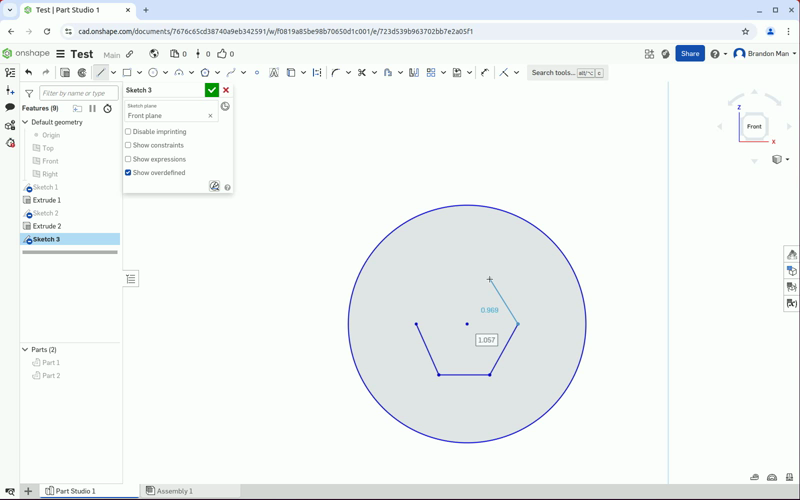
click(489, 278)
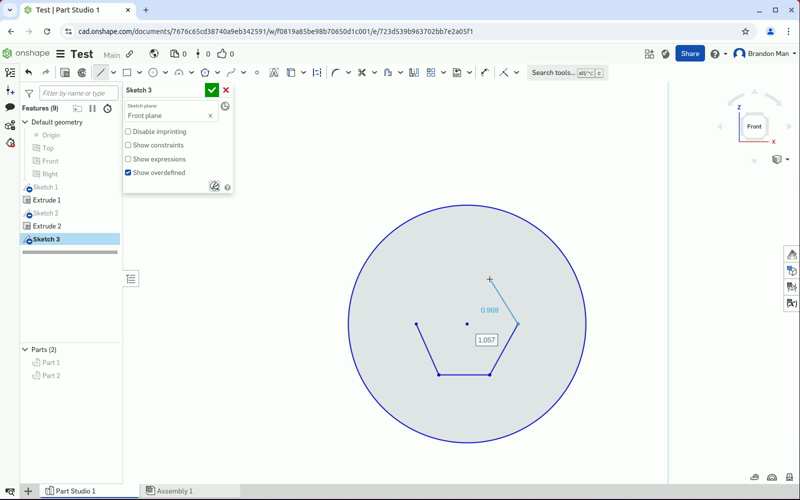
scroll(-6)
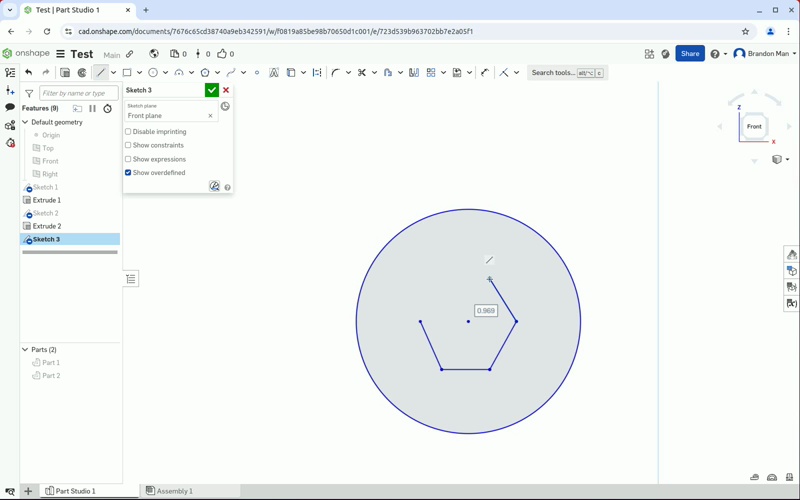
scroll(-6)
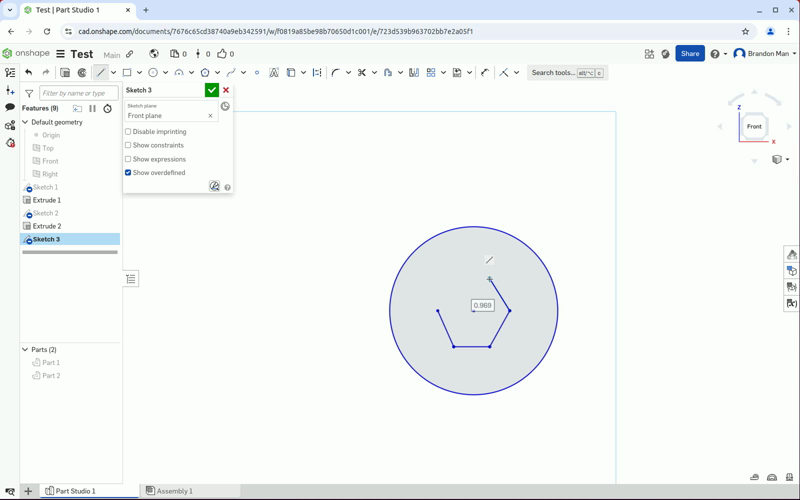
scroll(-6)
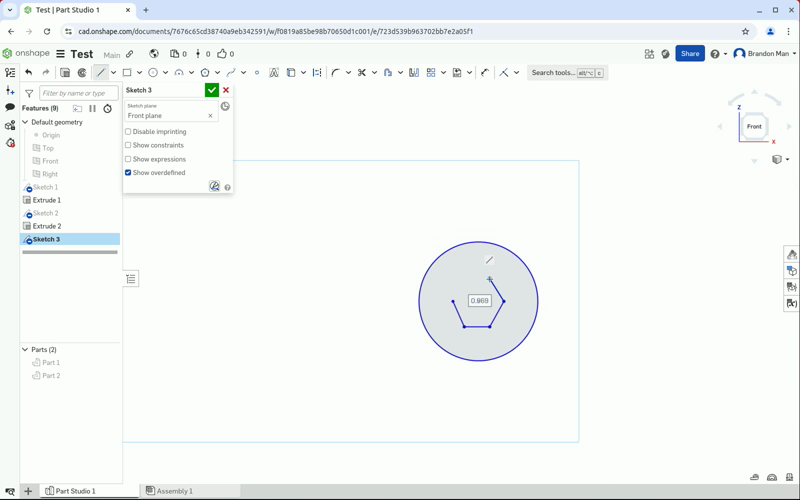
scroll(-6)
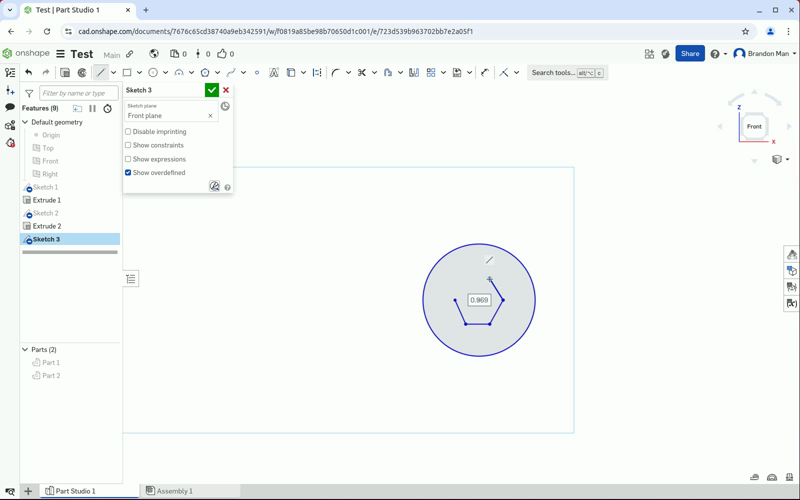
scroll(-6)
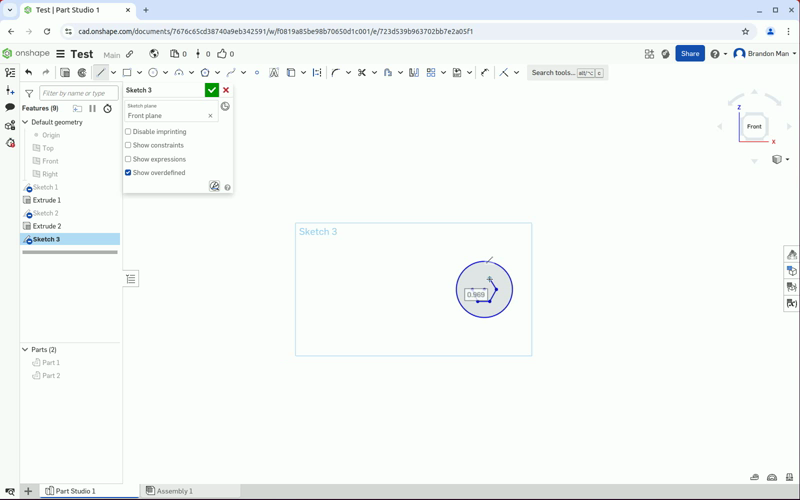
scroll(-6)
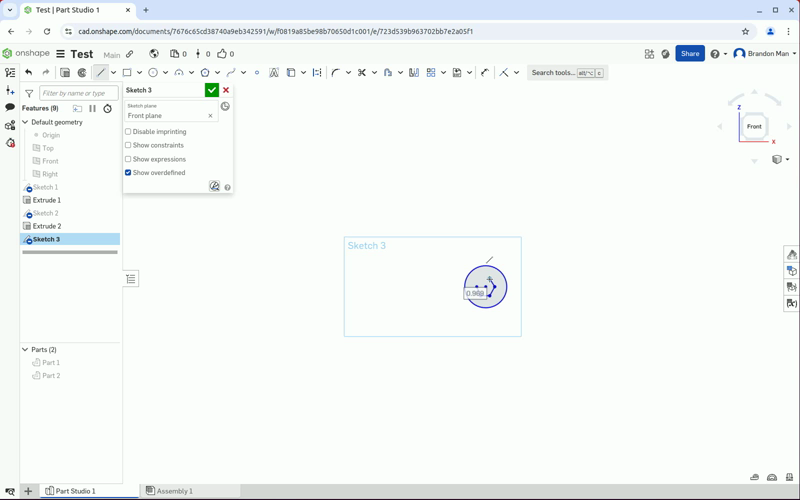
scroll(-6)
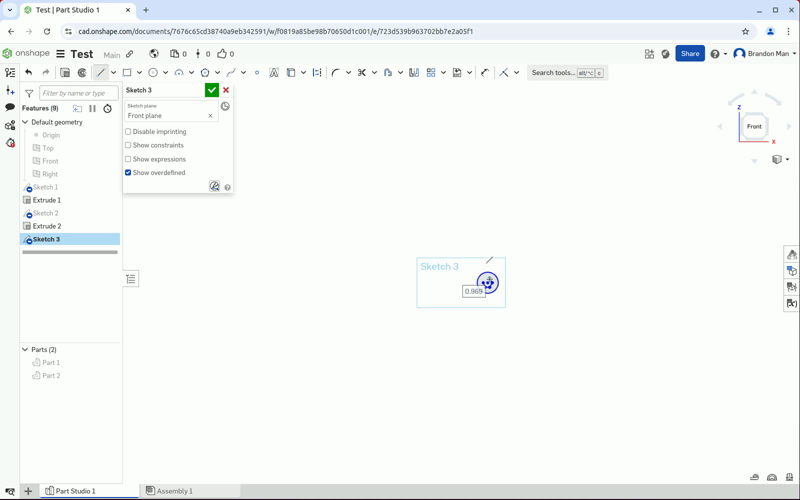
key_up(shift)
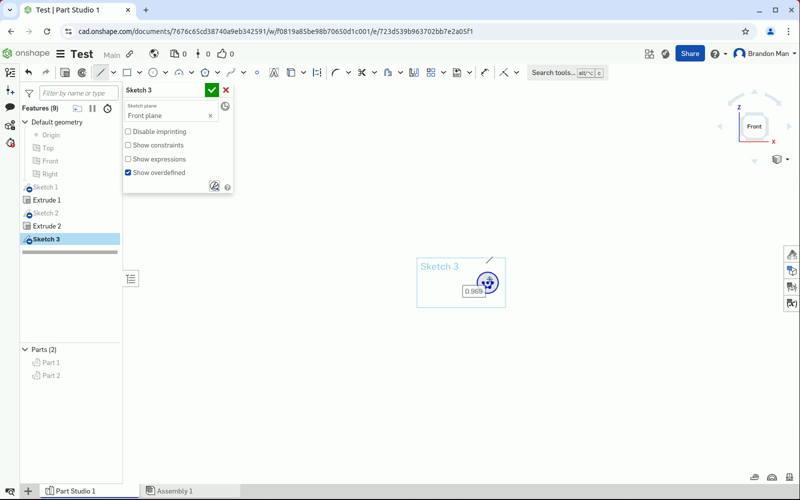
key_down(shift)
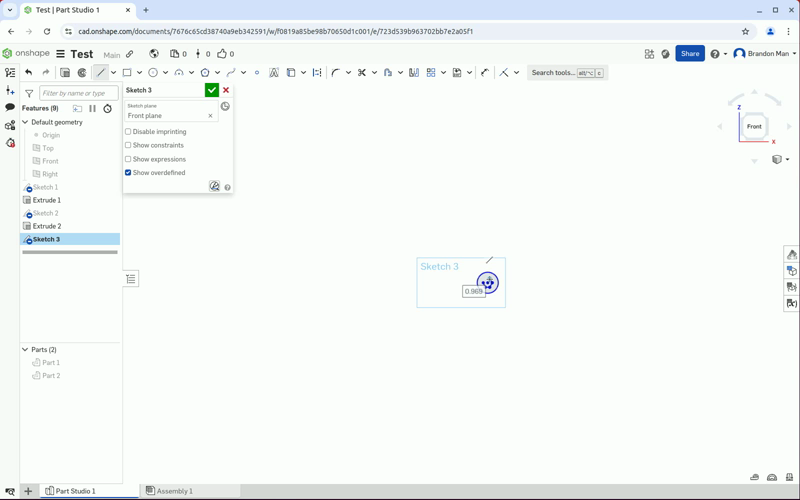
mouse_move(519, 278)
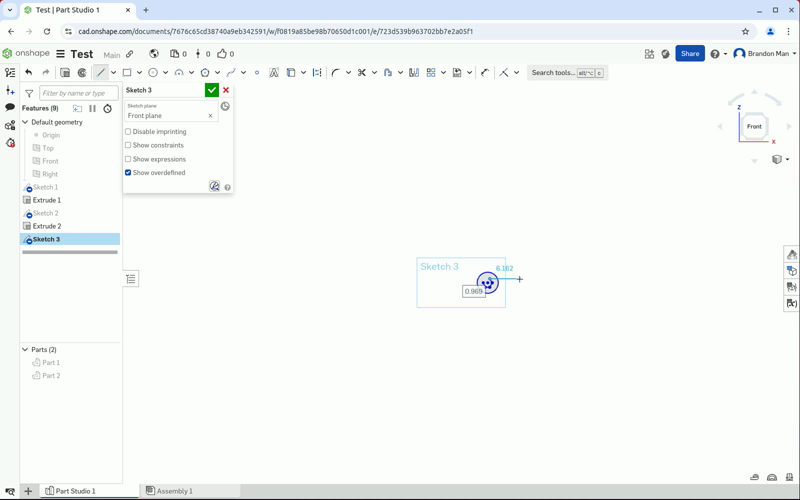
mouse_move(485, 278)
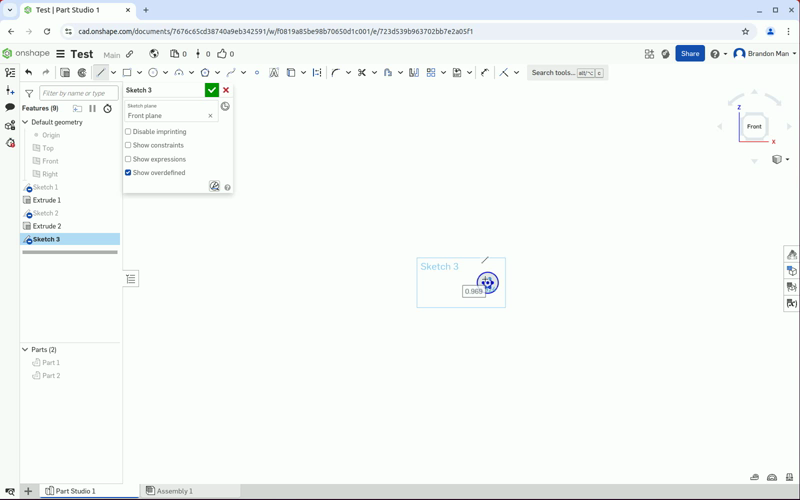
scroll(6)
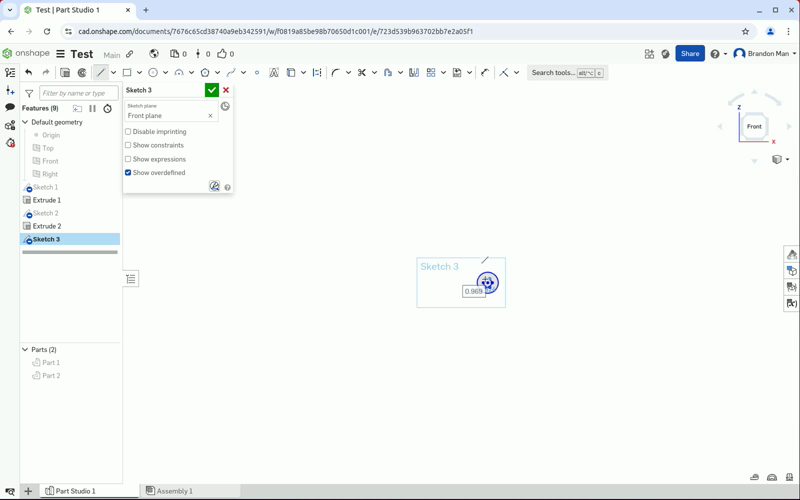
scroll(6)
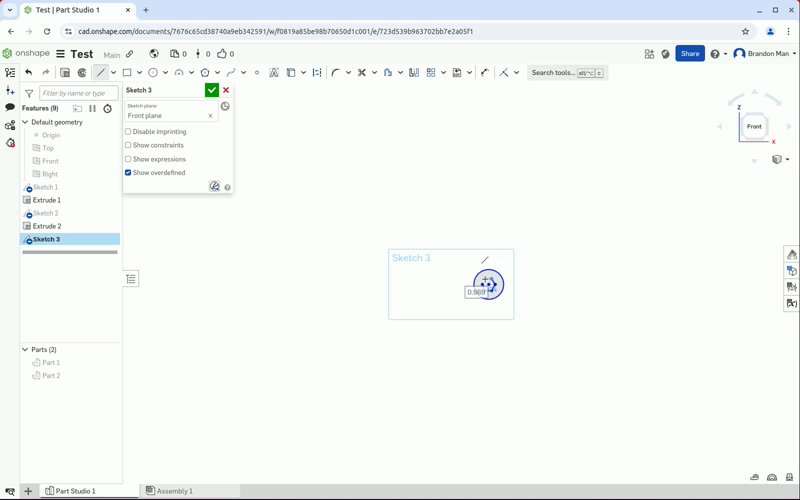
scroll(6)
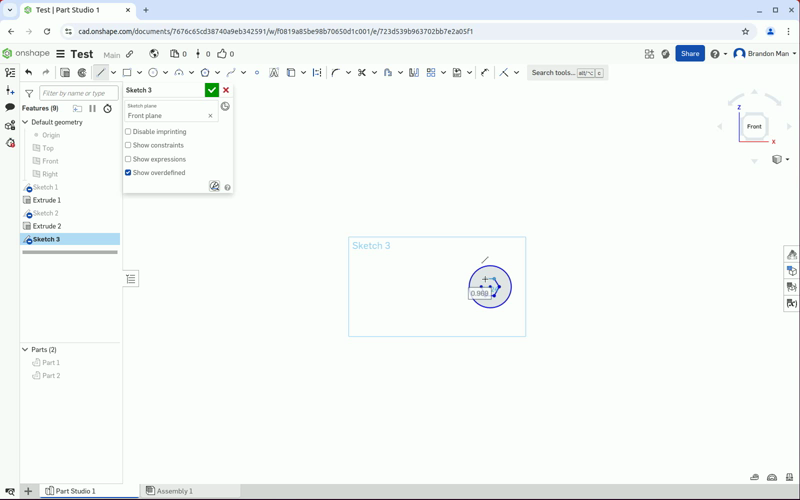
scroll(6)
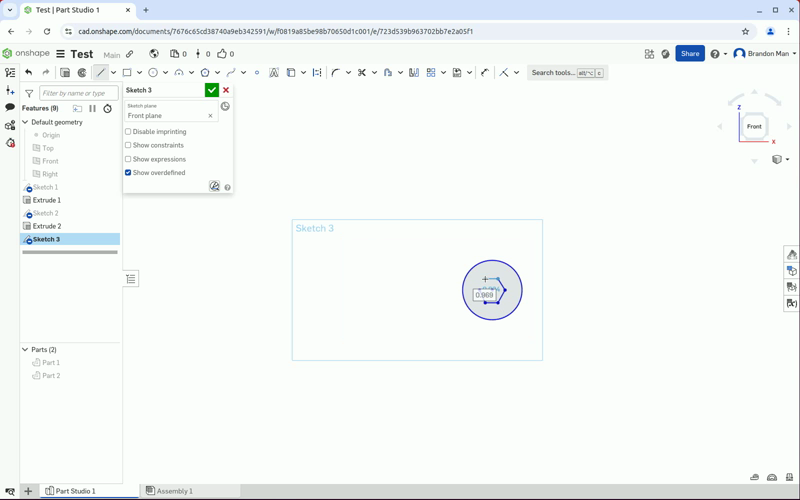
scroll(6)
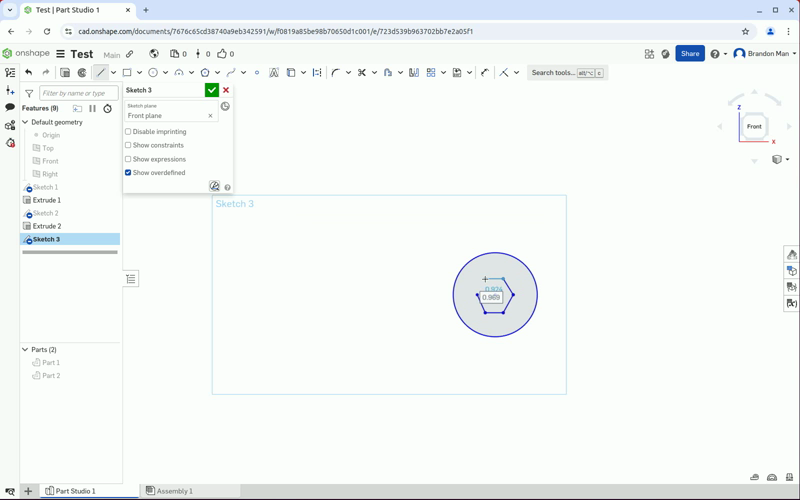
scroll(6)
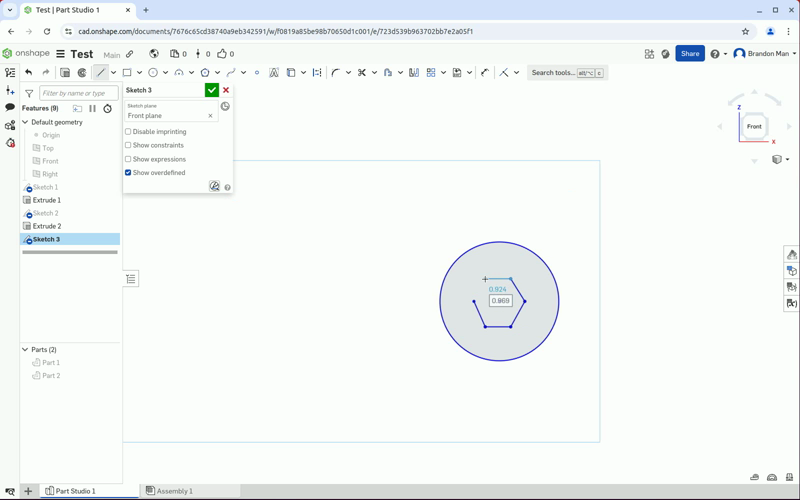
scroll(6)
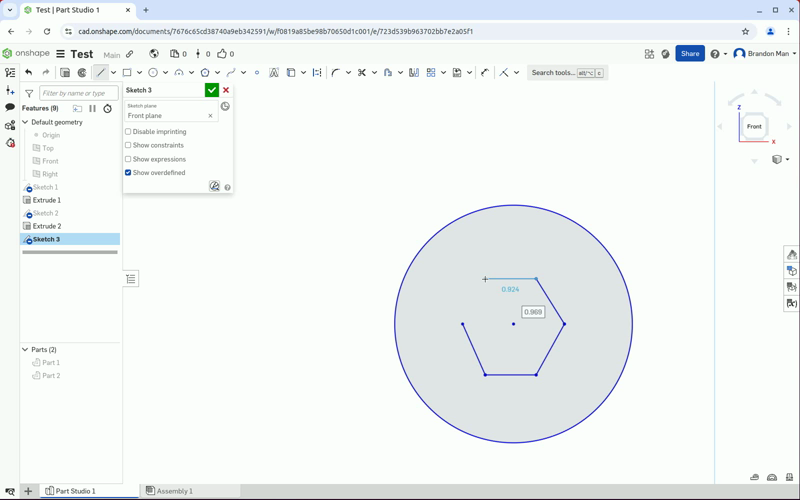
click(485, 278)
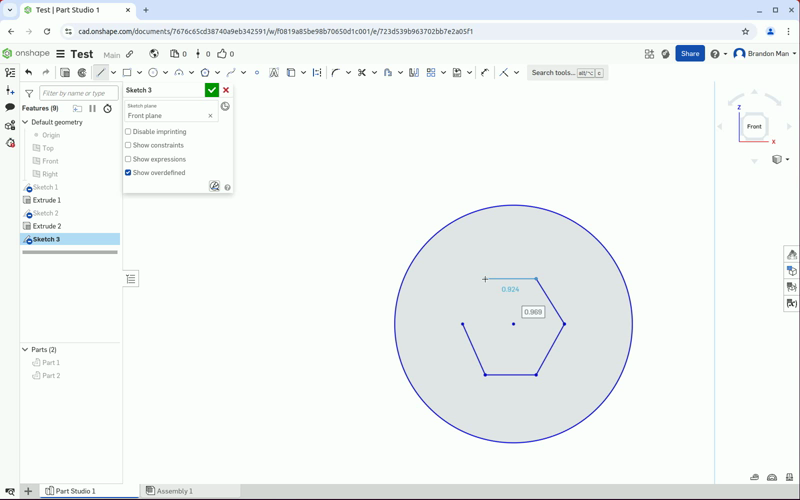
scroll(-6)
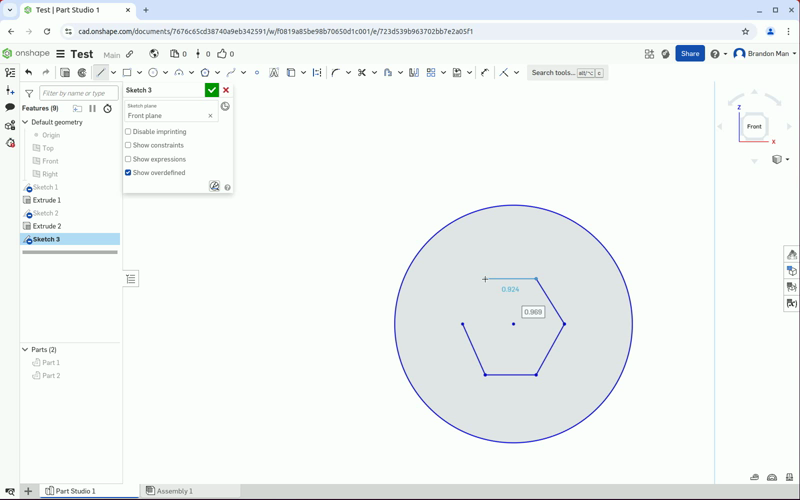
scroll(-6)
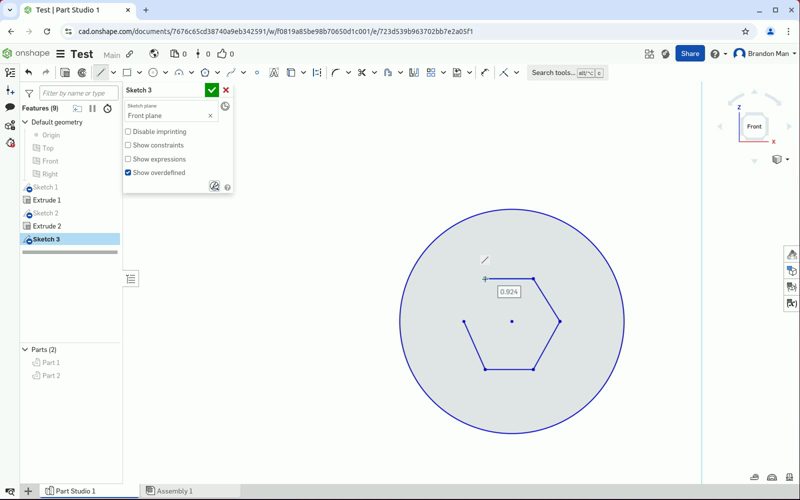
scroll(-6)
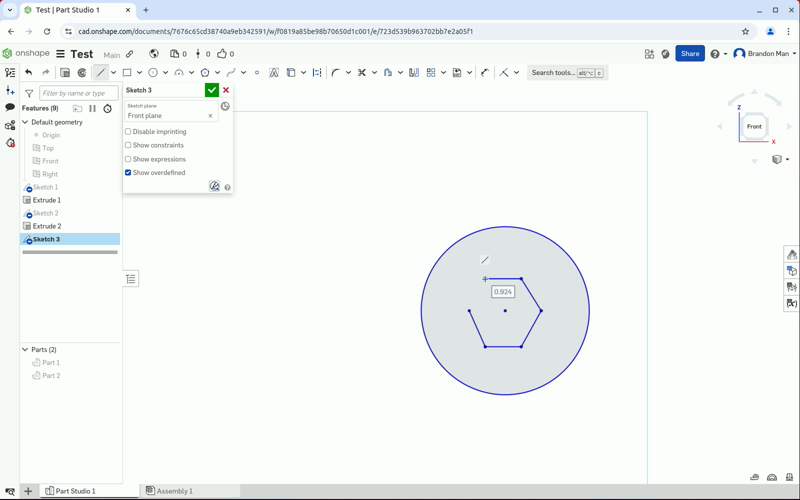
scroll(-6)
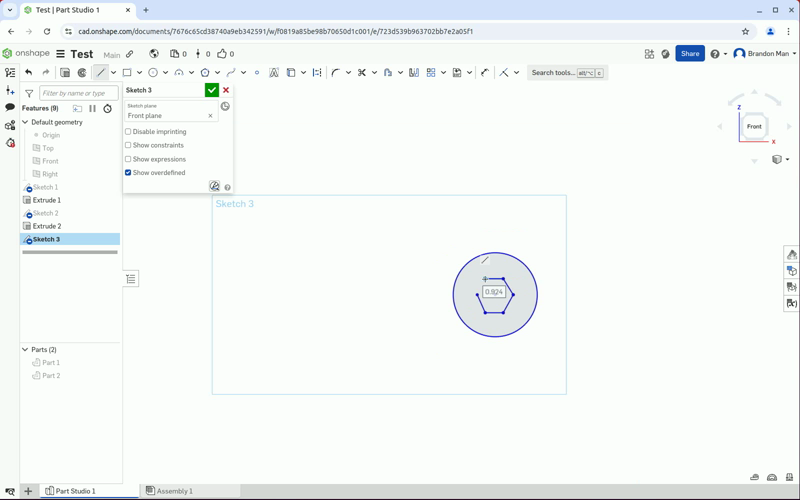
scroll(-6)
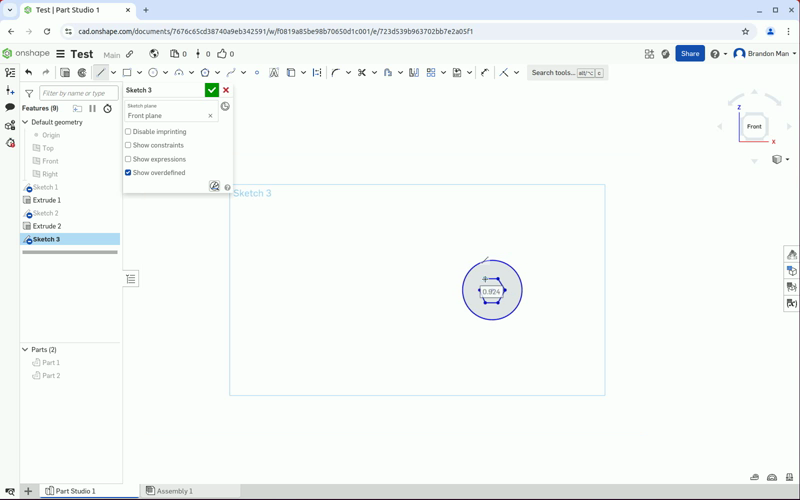
scroll(-6)
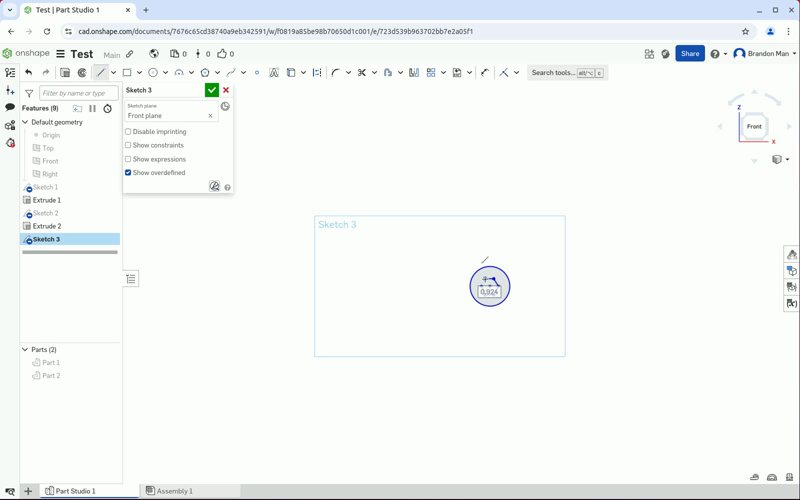
scroll(-6)
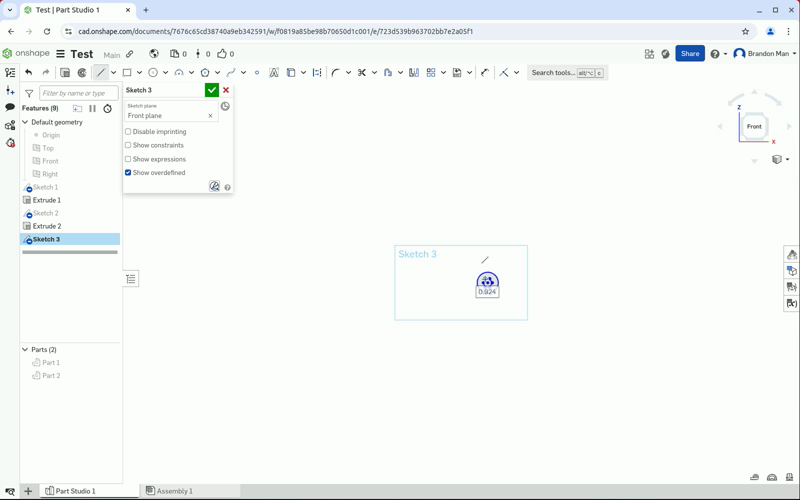
key_up(shift)
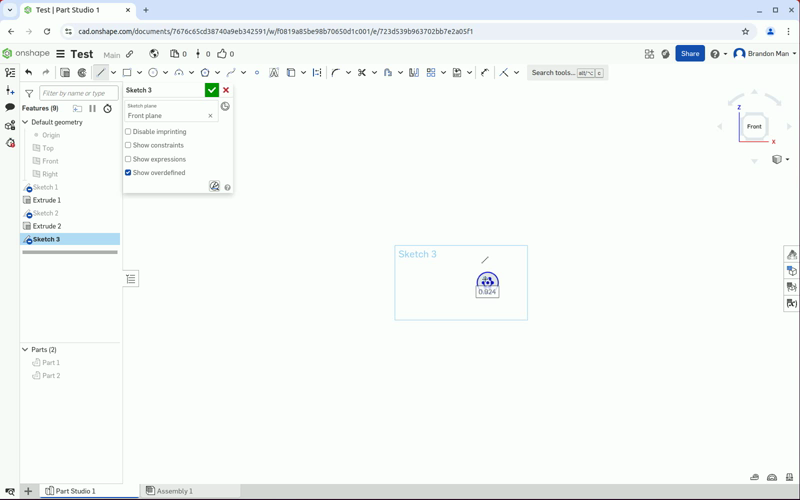
mouse_move(515, 278)
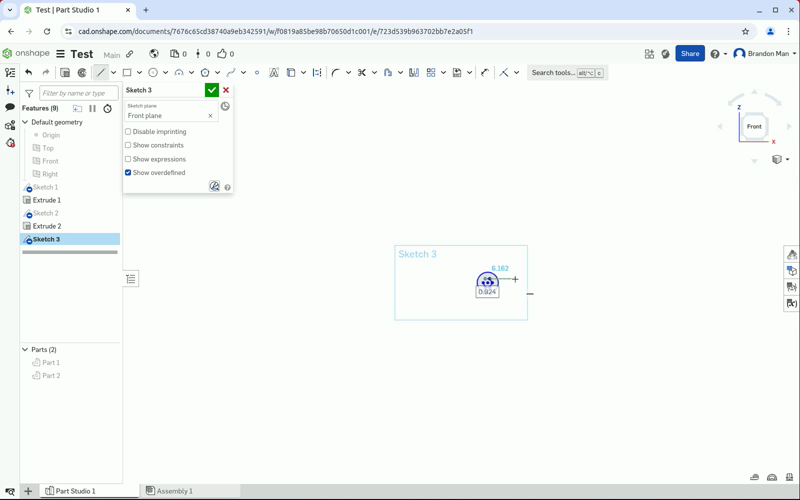
key_down(shift)
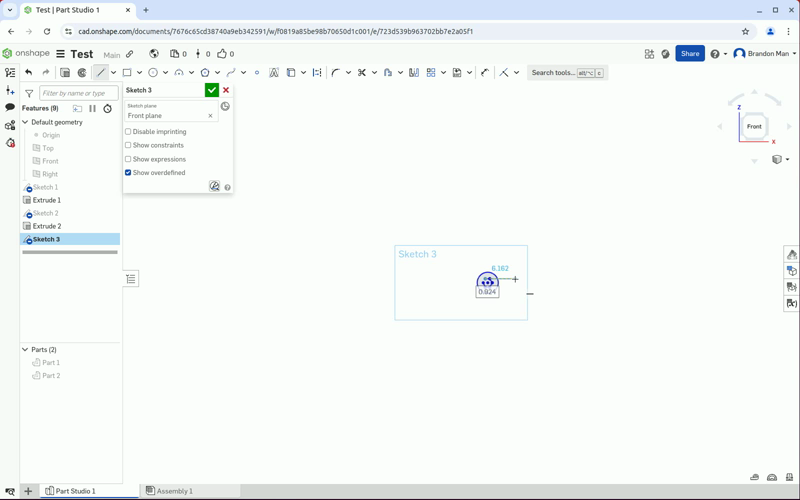
mouse_move(483, 282)
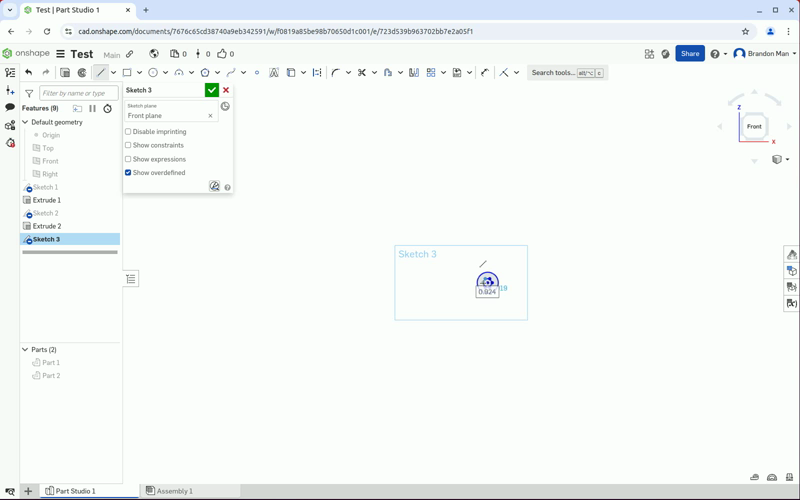
scroll(6)
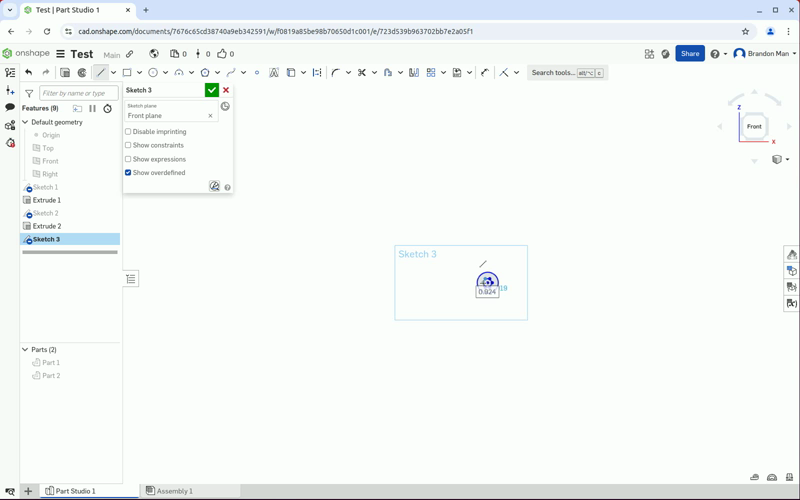
scroll(6)
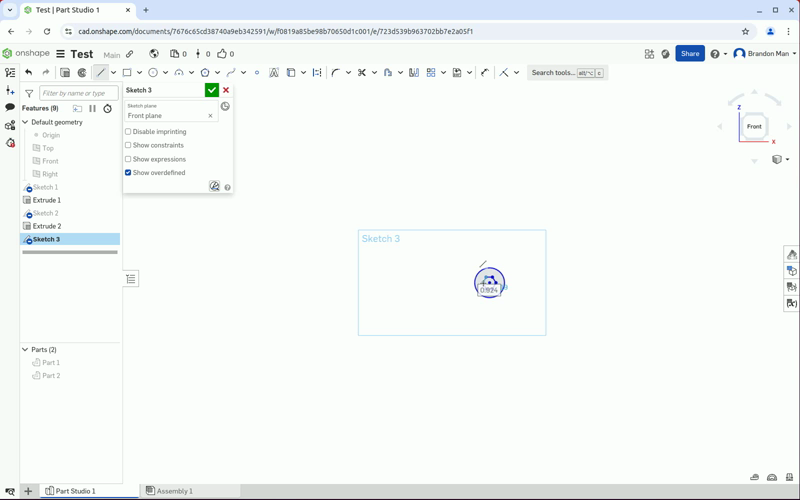
scroll(6)
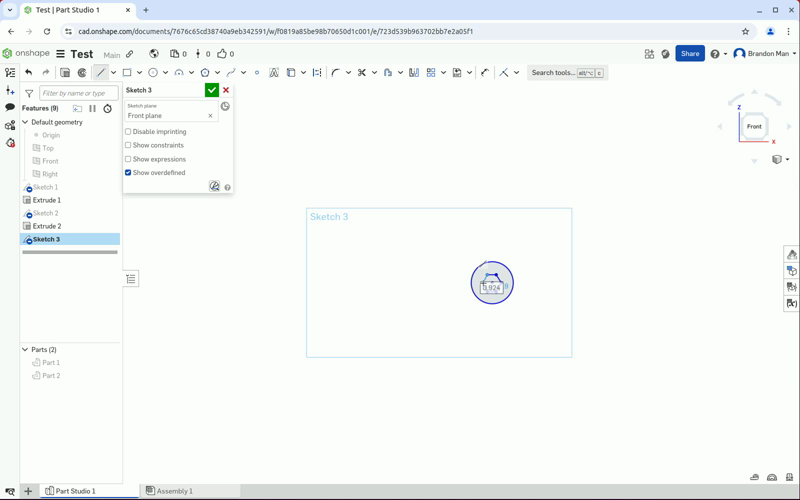
scroll(6)
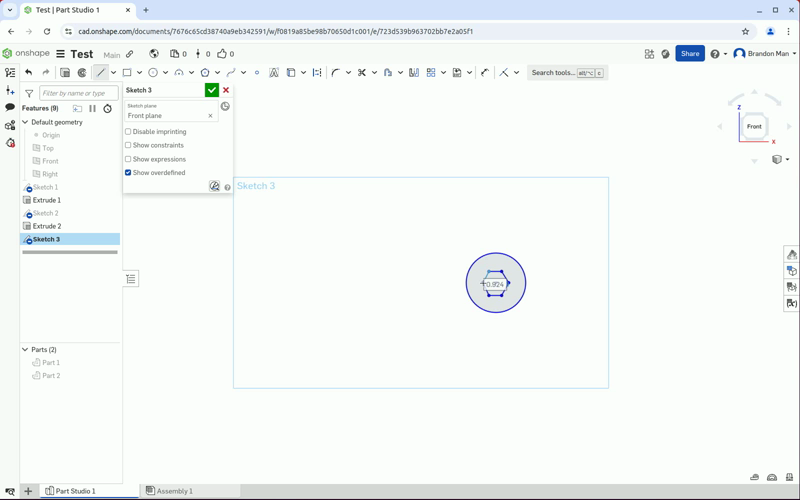
scroll(6)
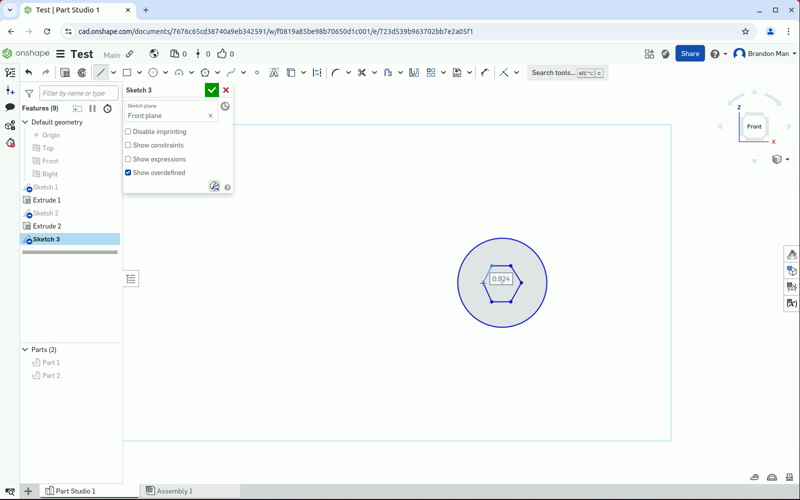
scroll(6)
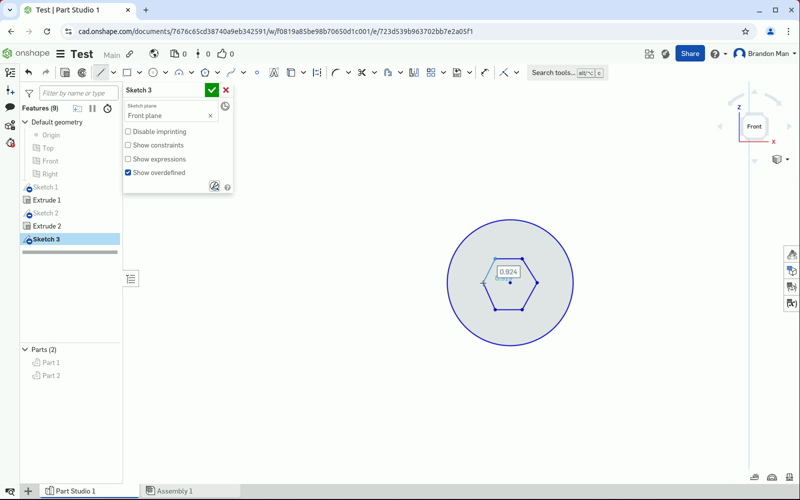
scroll(6)
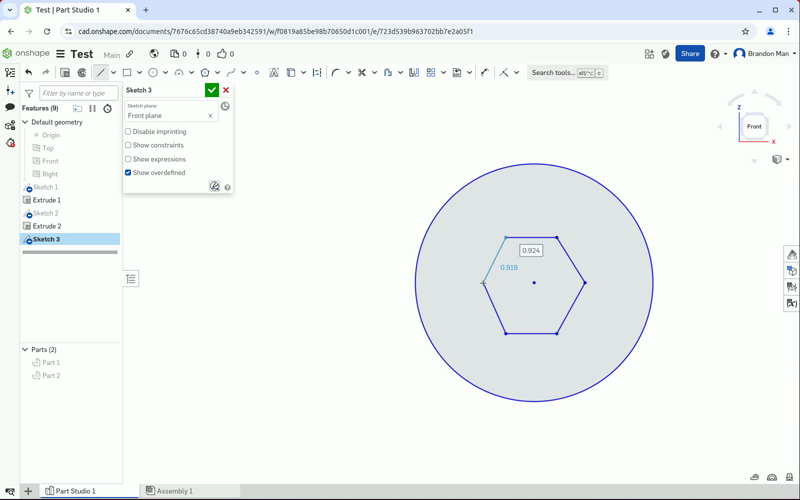
key_up(shift)
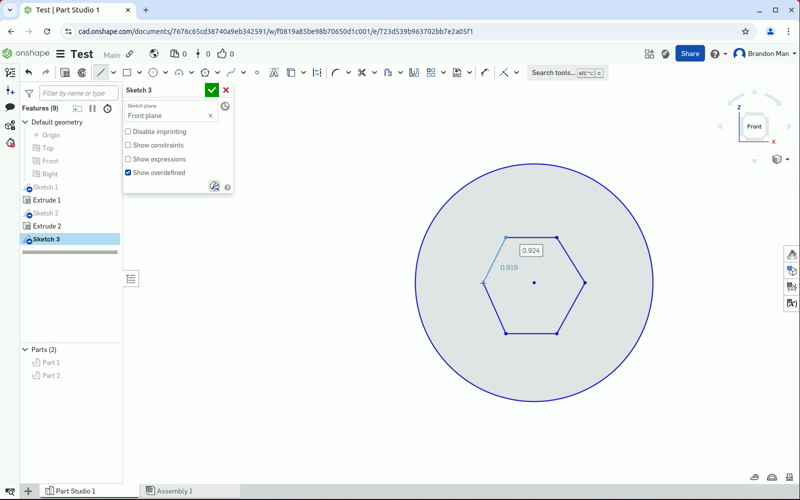
click(483, 282)
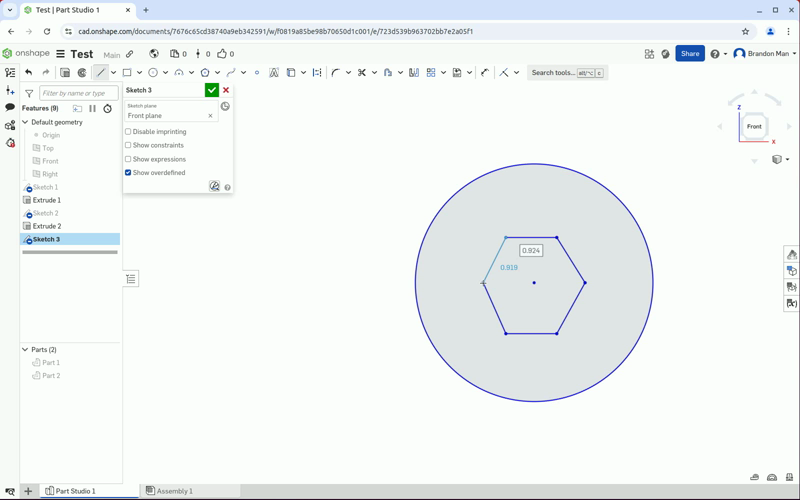
scroll(-6)
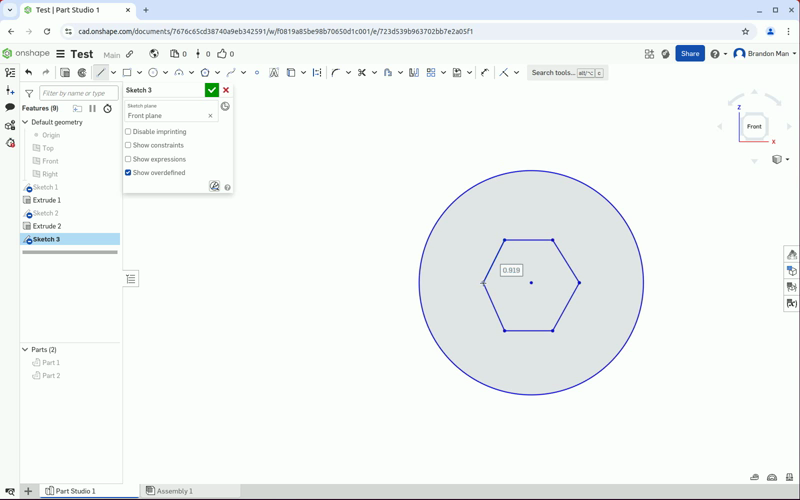
scroll(-6)
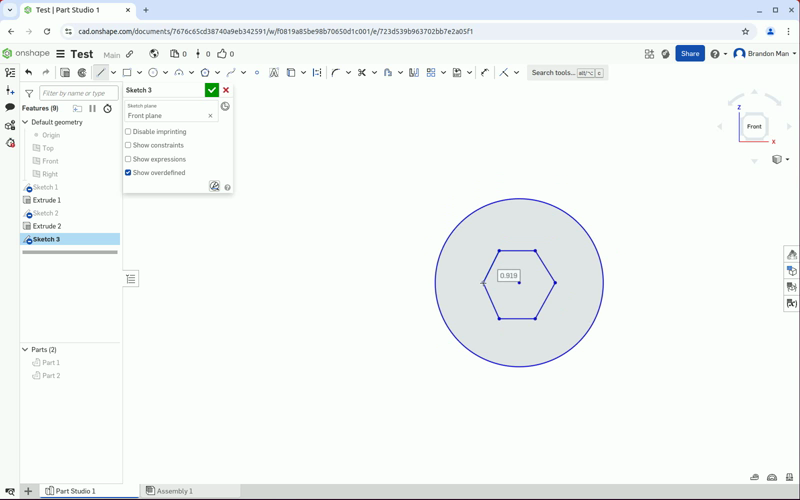
scroll(-6)
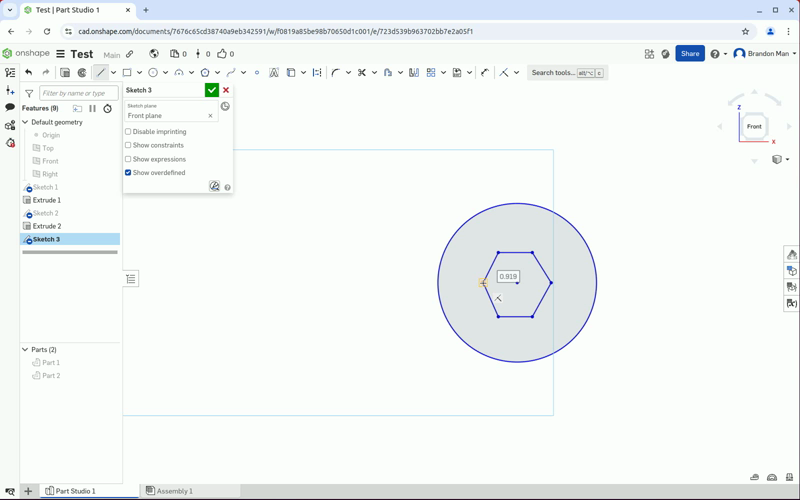
scroll(-6)
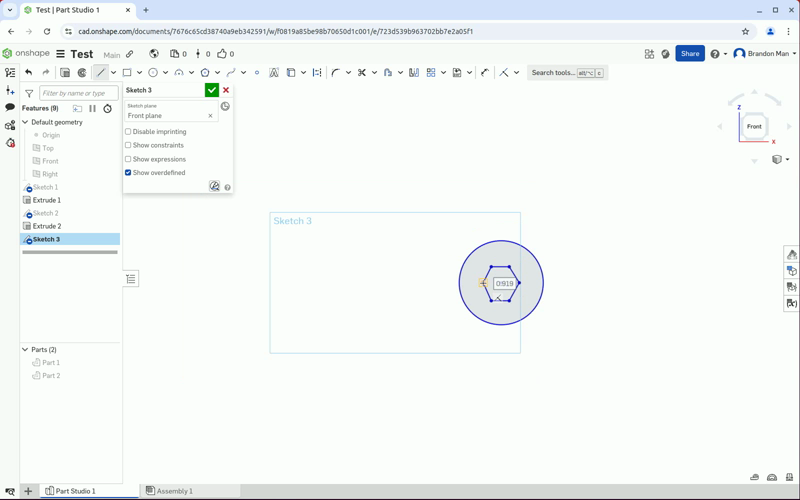
scroll(-6)
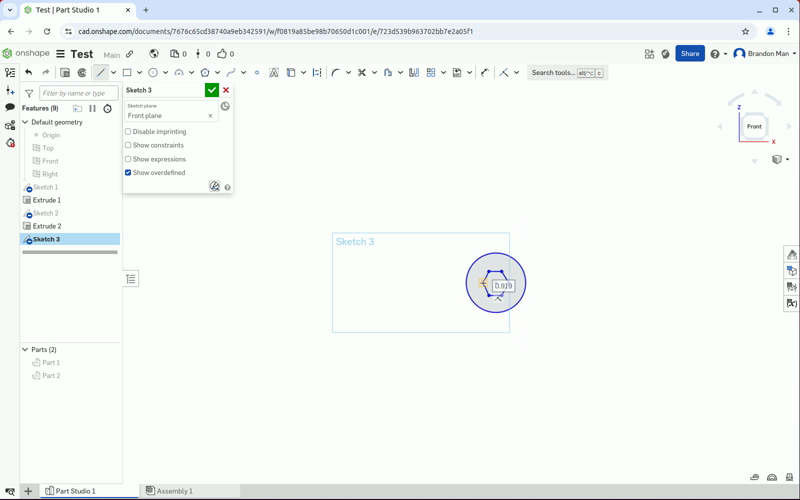
scroll(-6)
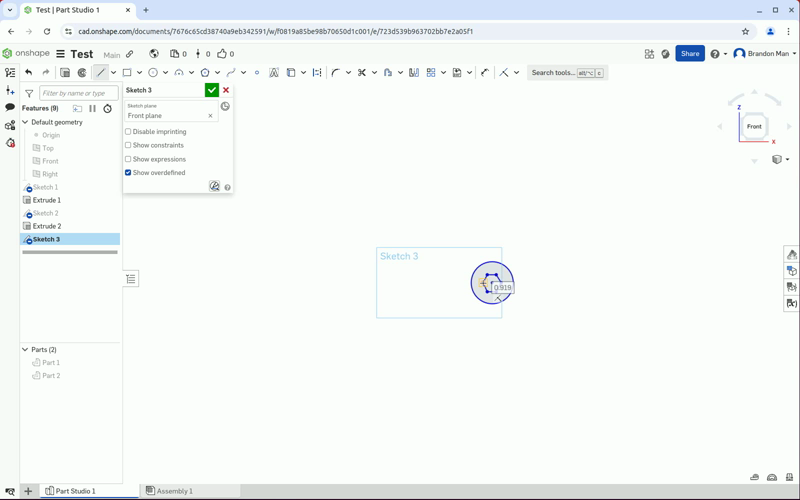
scroll(-6)
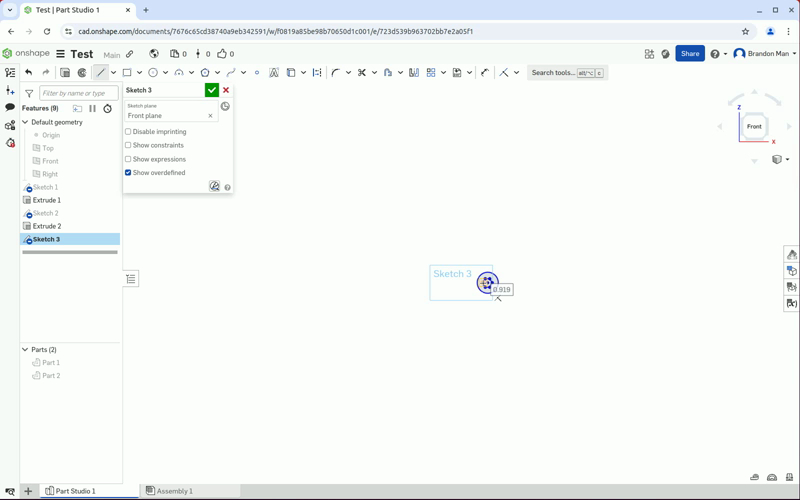
key(esc)
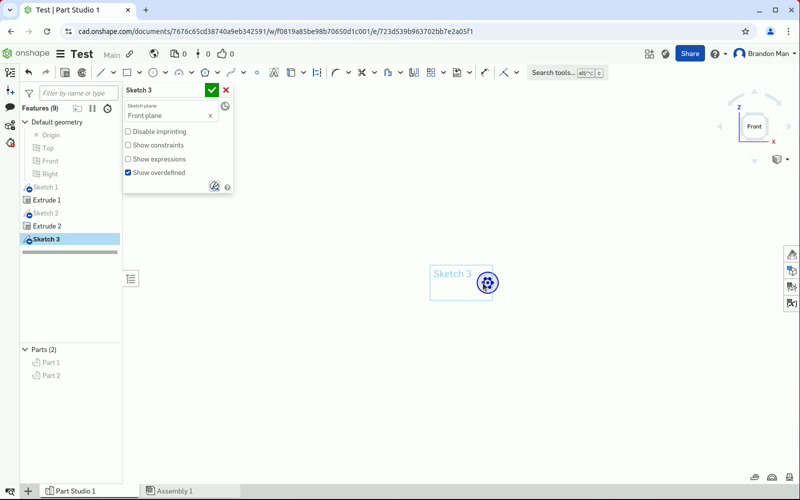
mouse_move(490, 277)
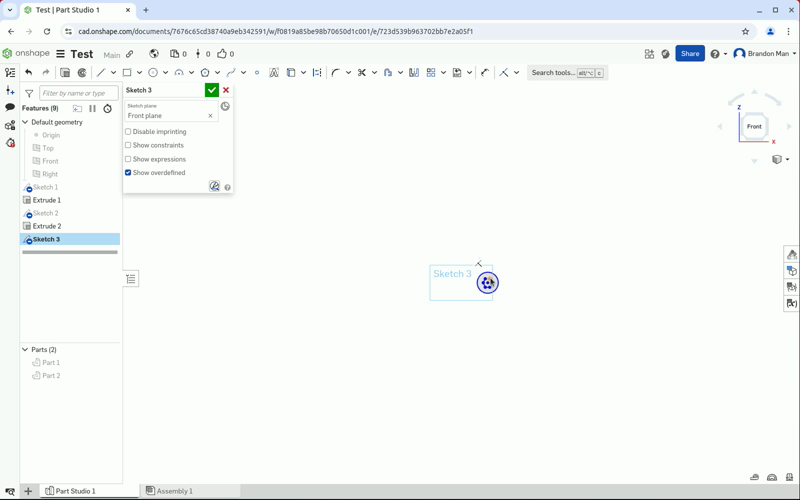
scroll(6)
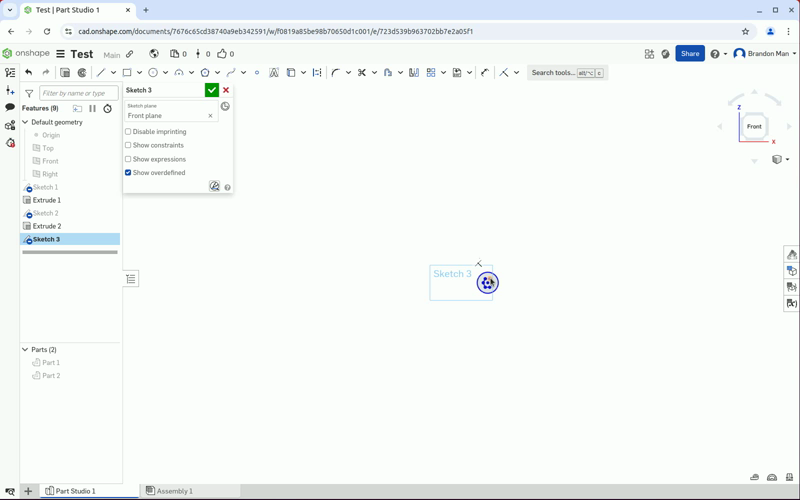
scroll(6)
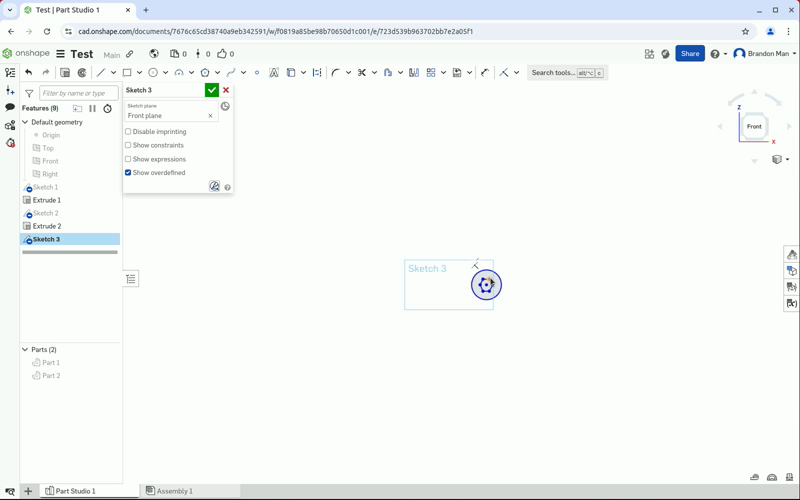
scroll(6)
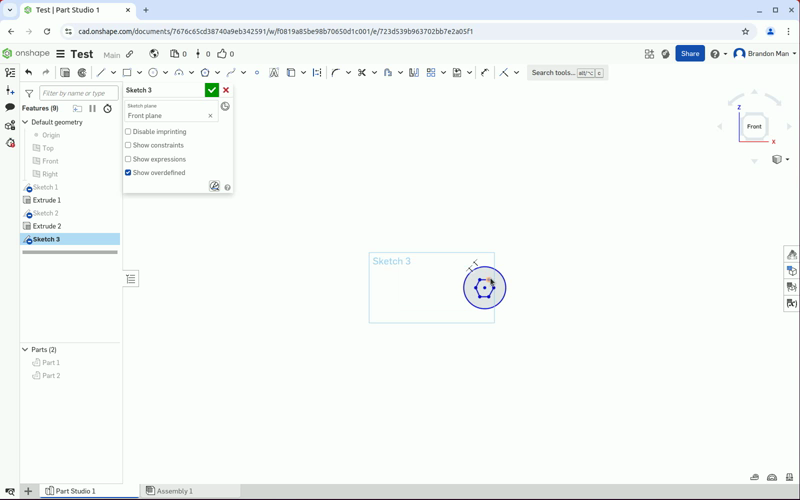
scroll(6)
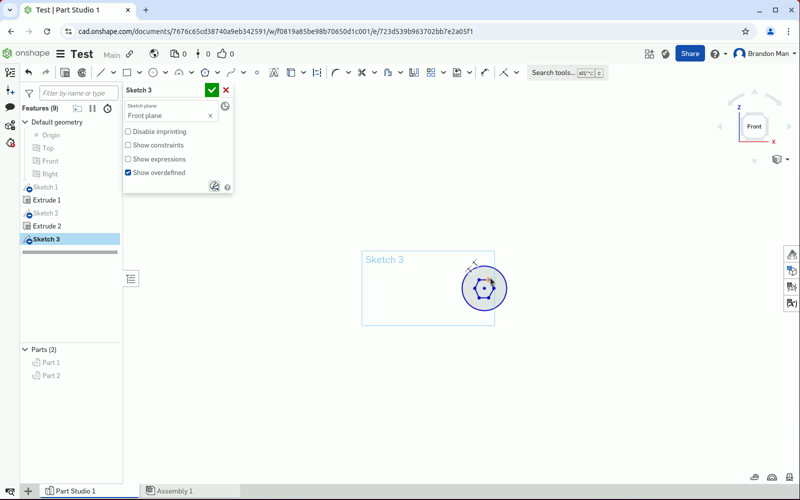
scroll(6)
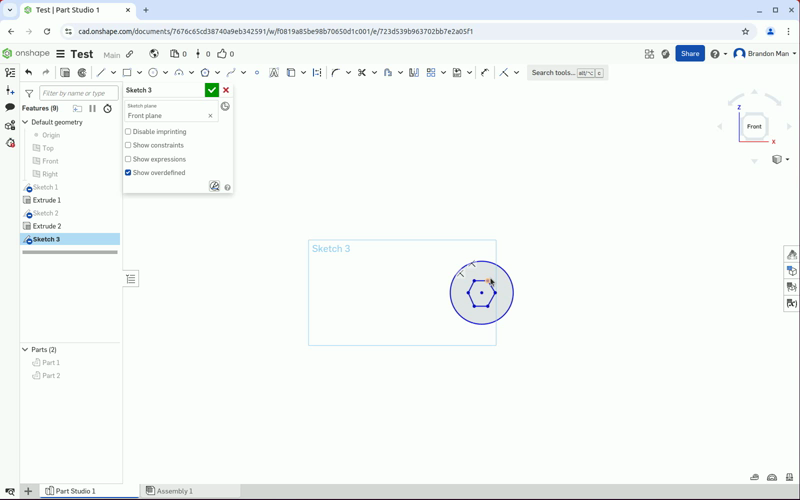
scroll(6)
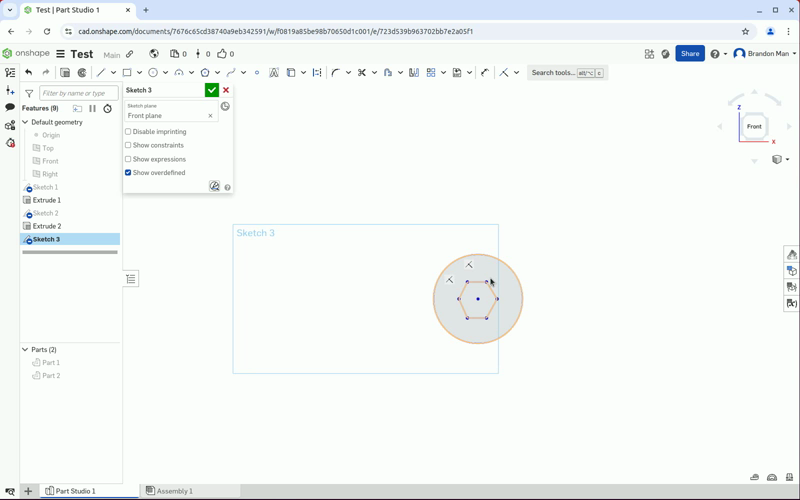
scroll(6)
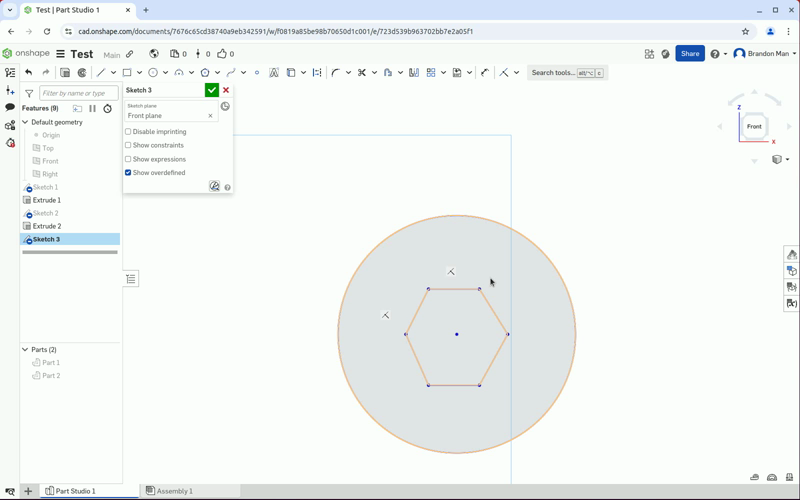
click(490, 277)
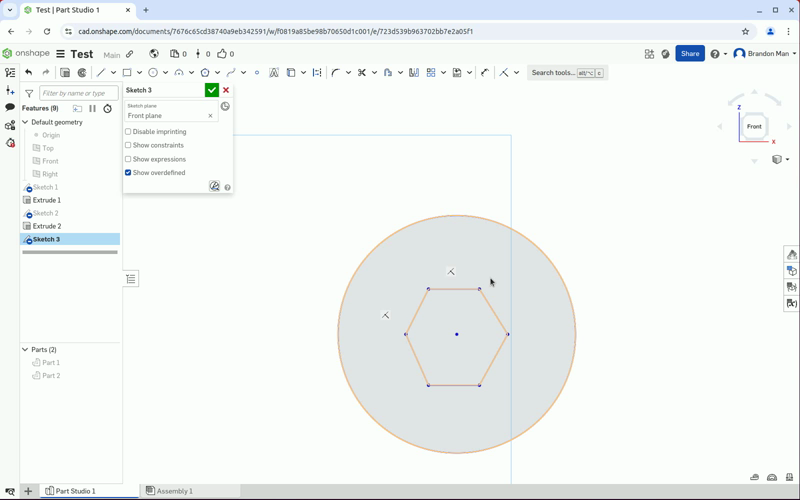
scroll(-6)
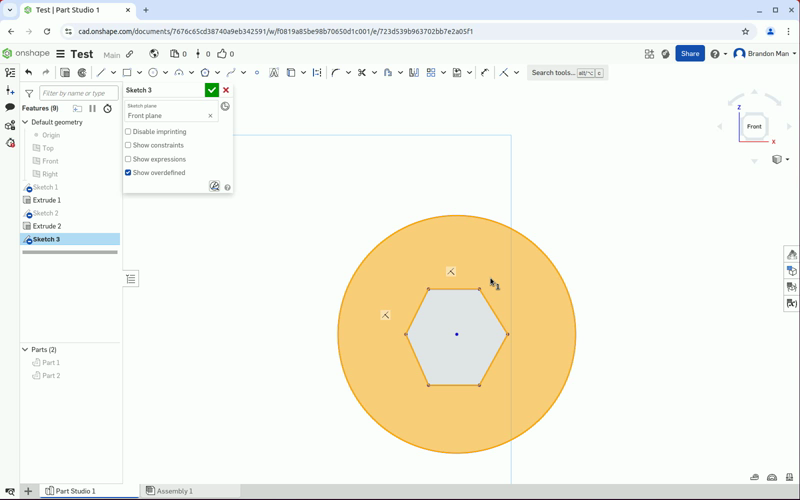
scroll(-6)
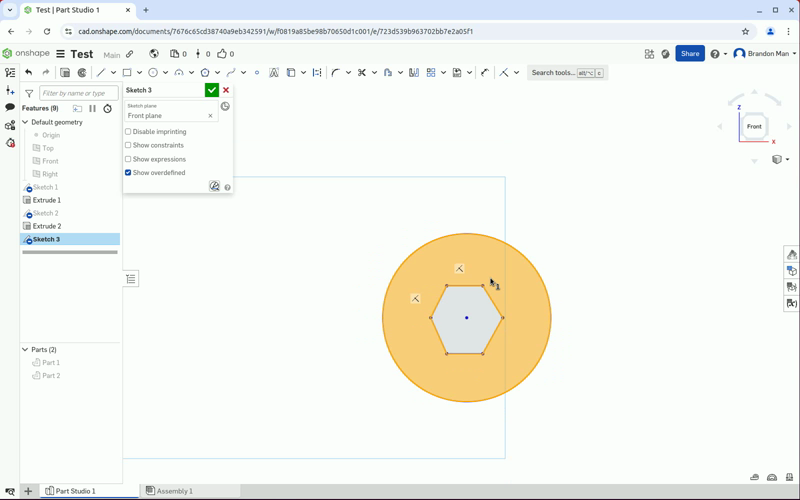
scroll(-6)
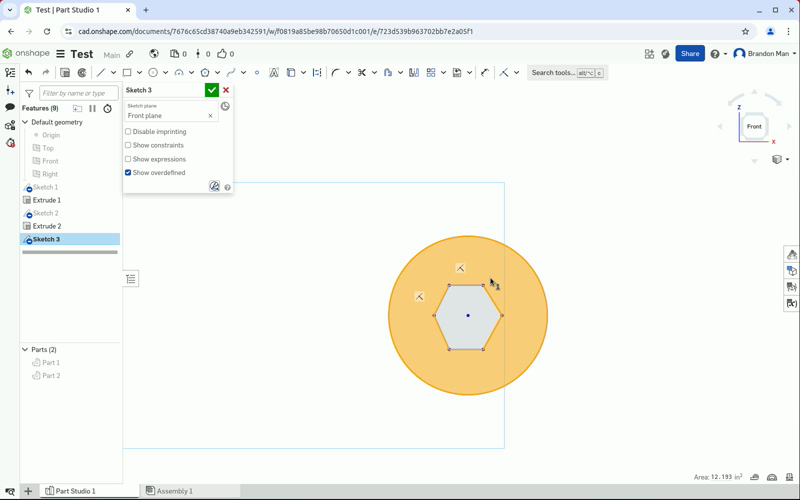
scroll(-6)
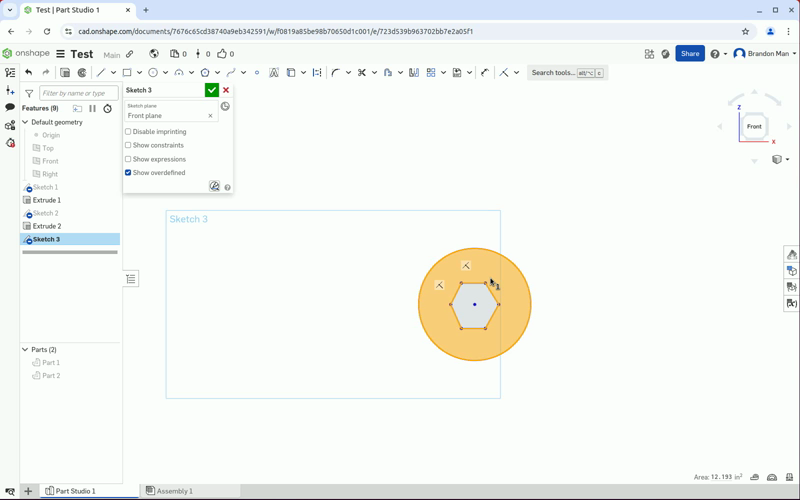
scroll(-6)
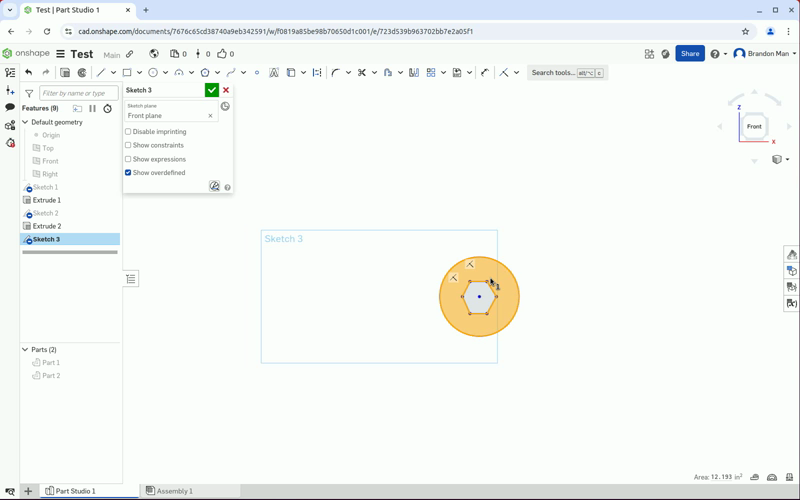
scroll(-6)
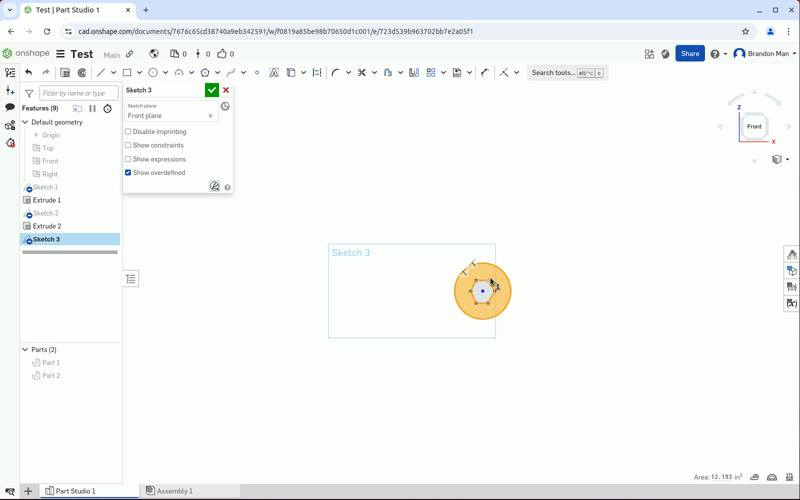
scroll(-6)
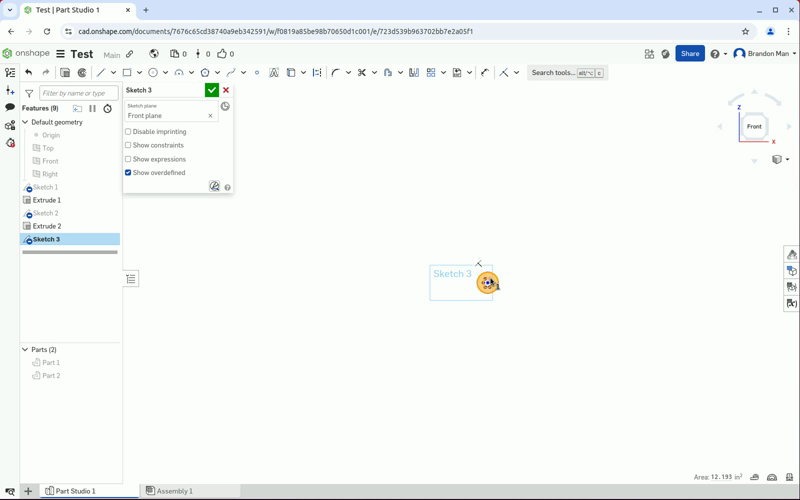
mouse_move(73, 352)
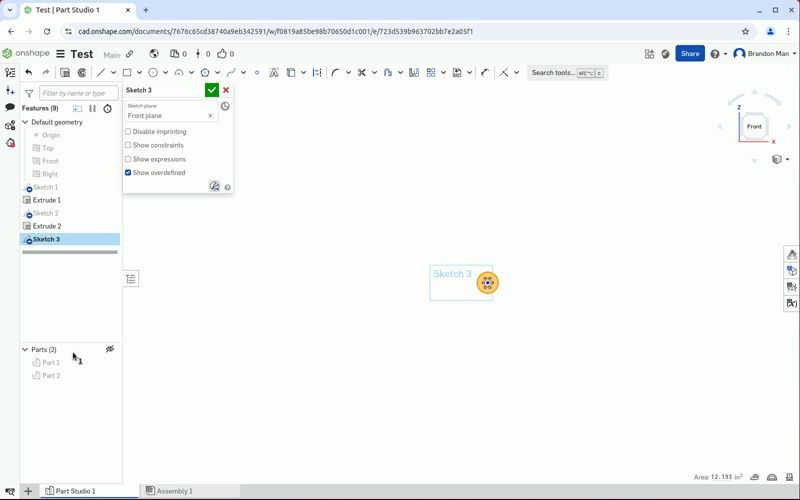
key(shift+y)
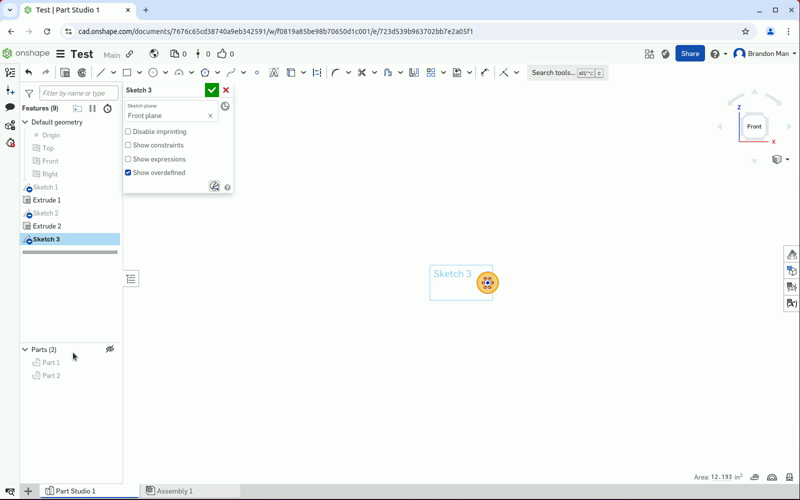
key(shift+e)
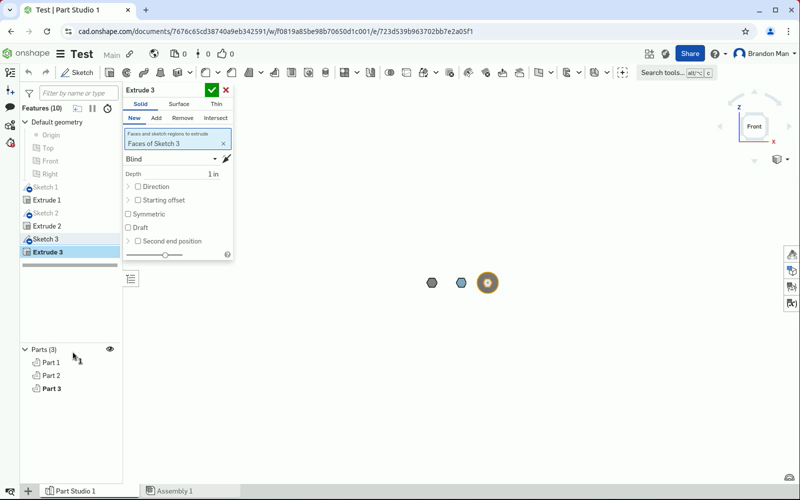
mouse_move(143, 106)
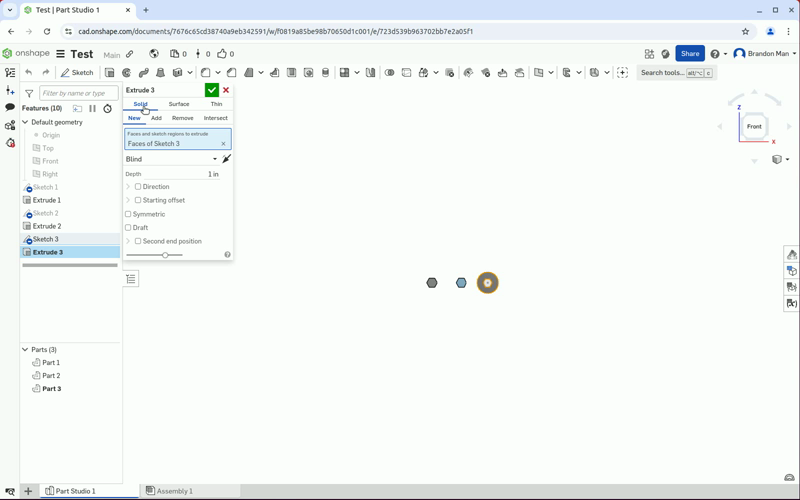
click(143, 106)
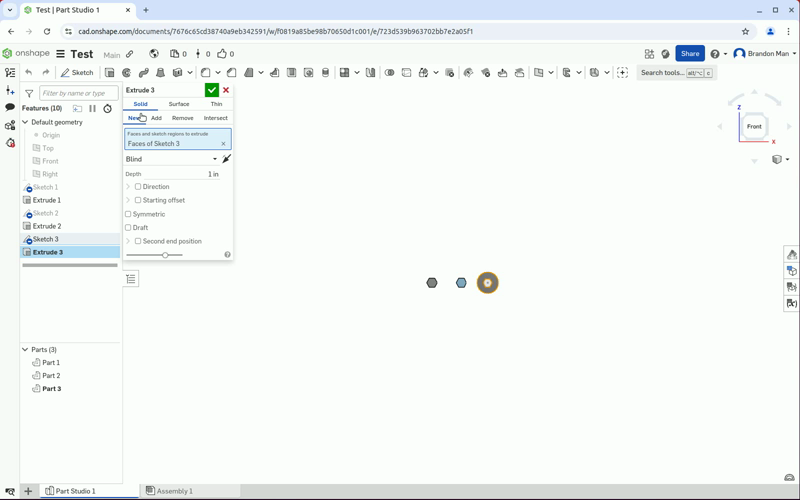
mouse_move(137, 120)
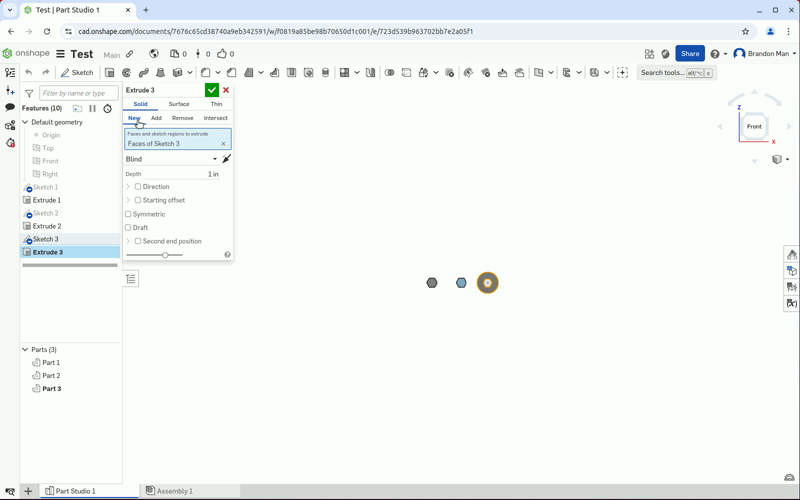
click(137, 120)
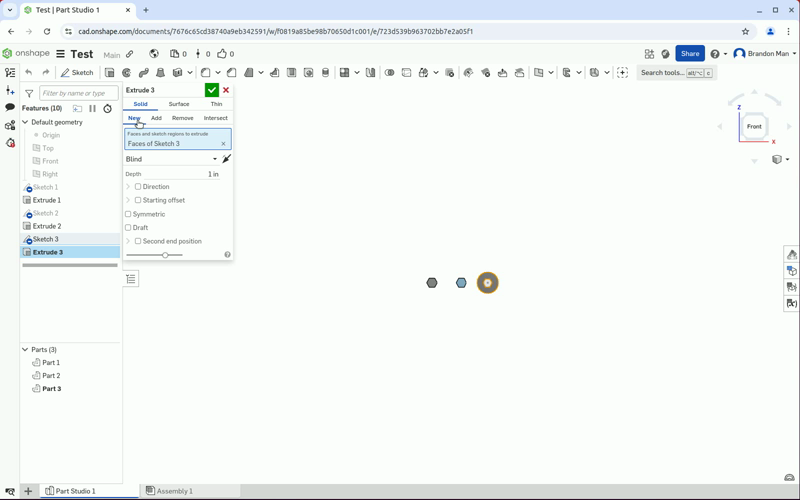
key(tab, 4)
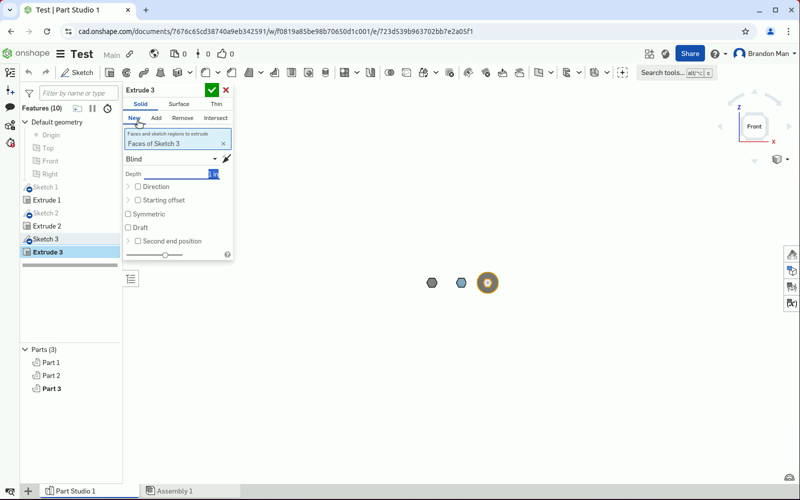
text(4.574)
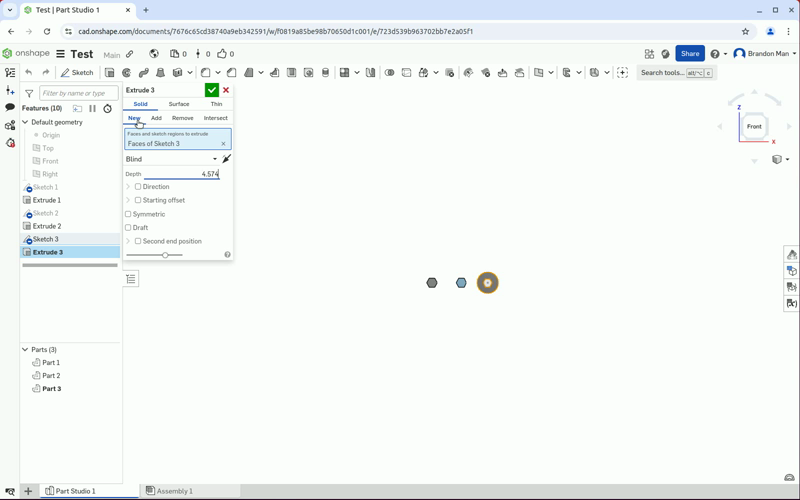
key(enter)
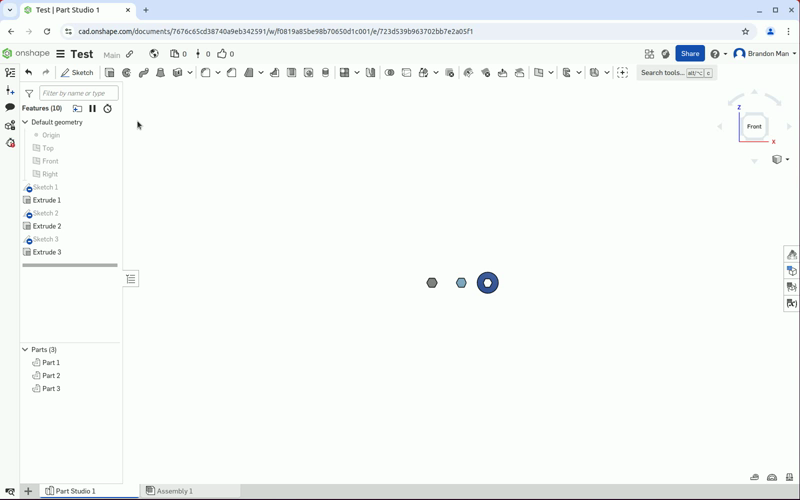
key(shift+h)
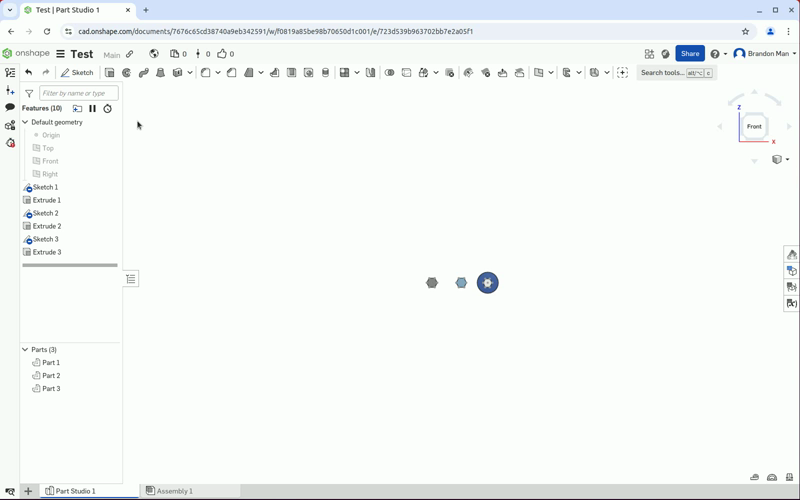
key(shift+h)
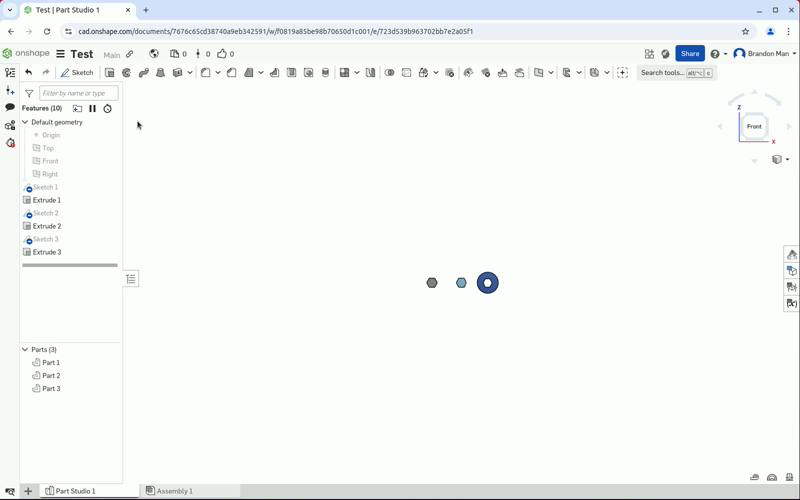
mouse_move(73, 189)
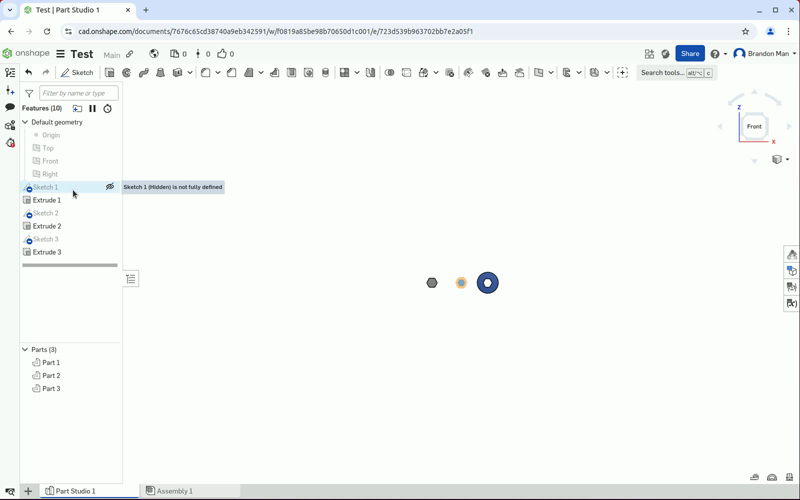
click(73, 189)
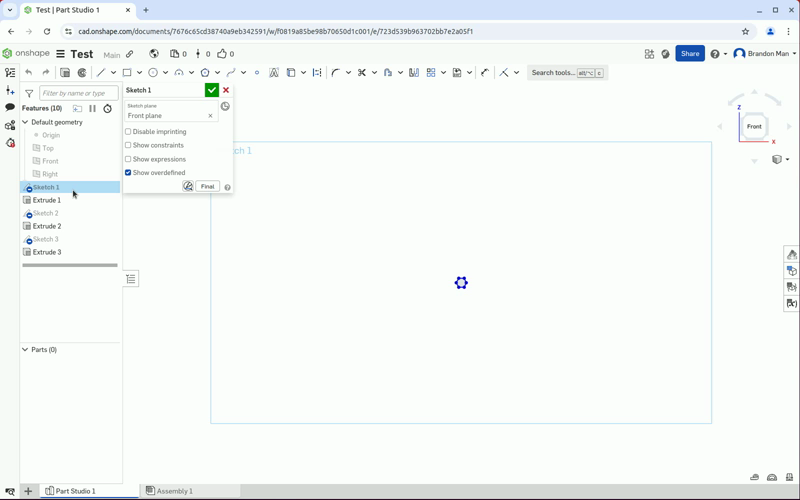
mouse_move(229, 92)
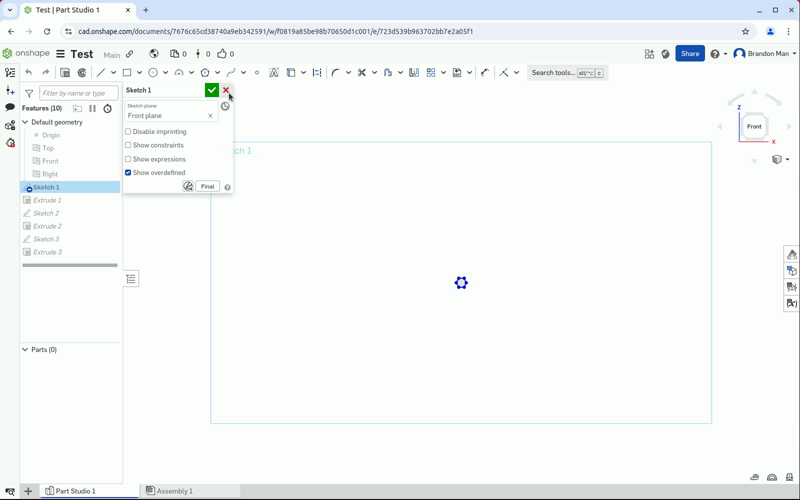
click(229, 92)
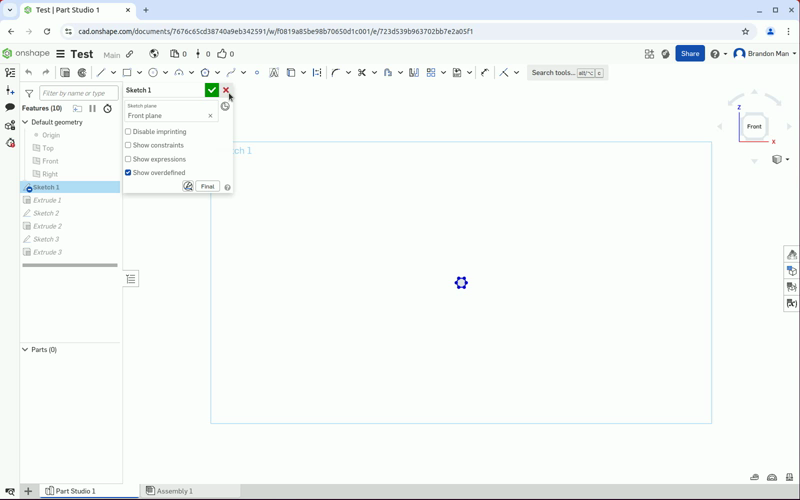
key(shift+s)
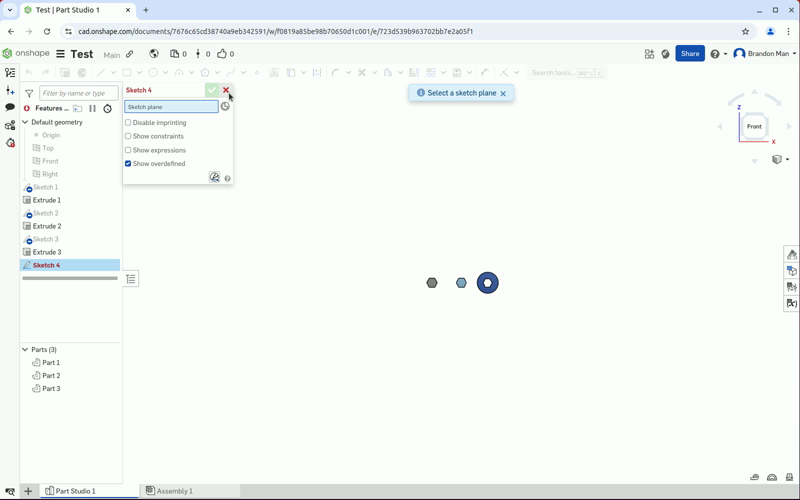
mouse_move(73, 163)
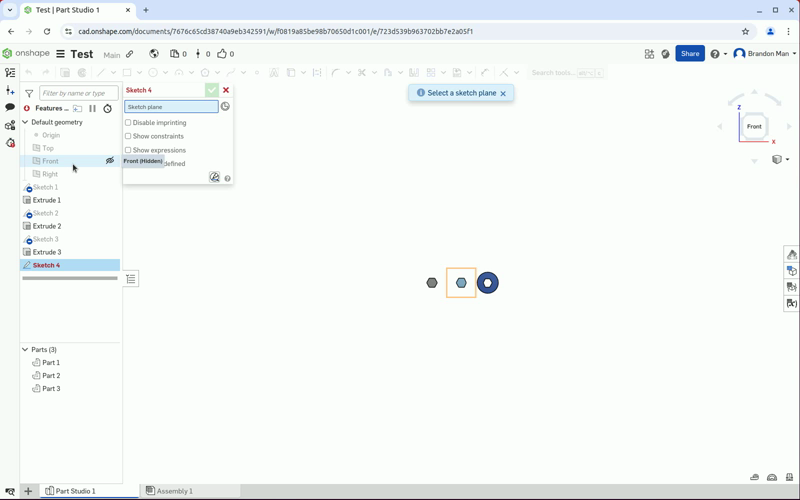
click(73, 163)
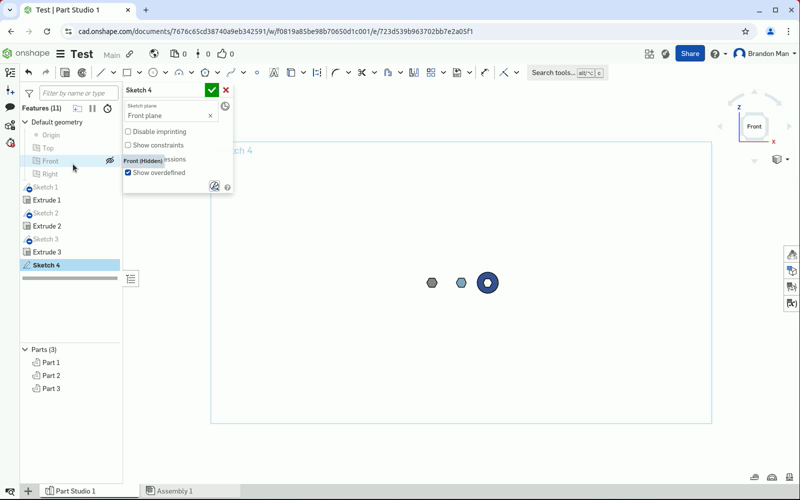
mouse_move(73, 352)
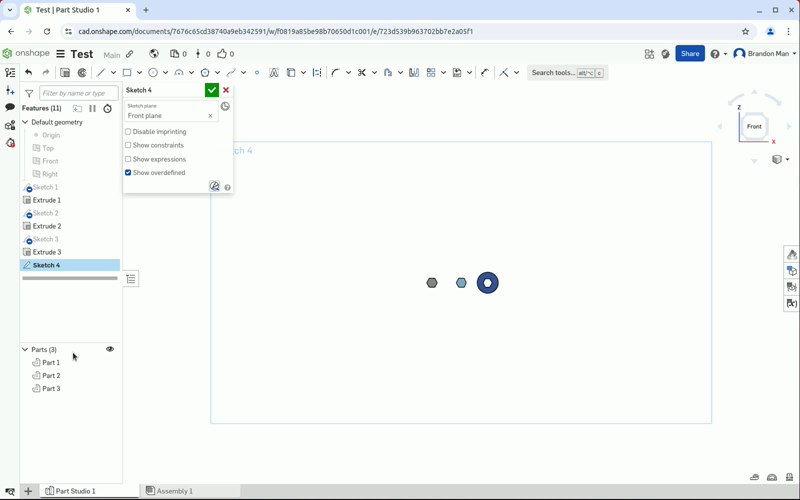
key(y)
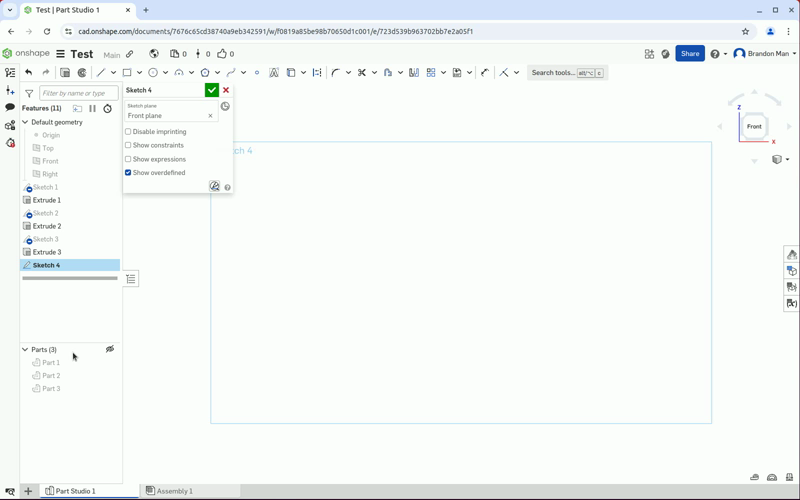
key(c)
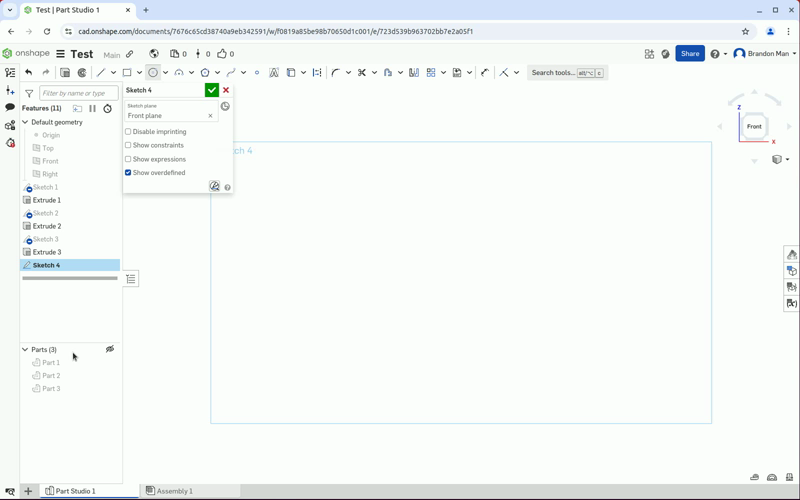
key_down(shift)
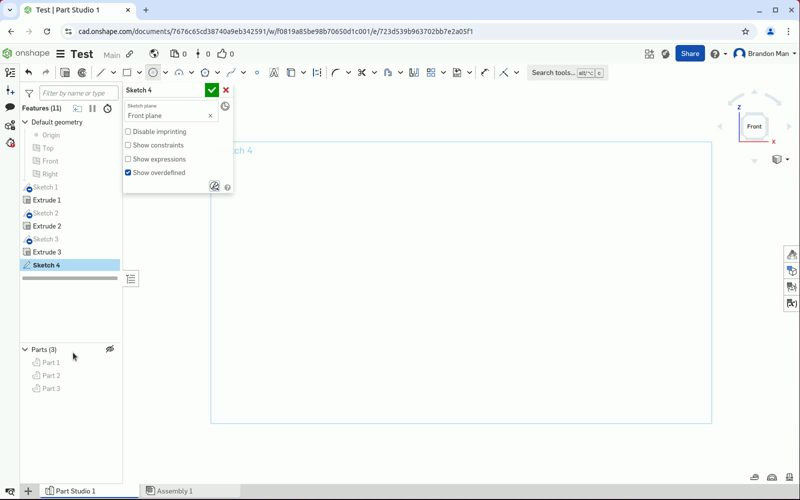
mouse_move(513, 282)
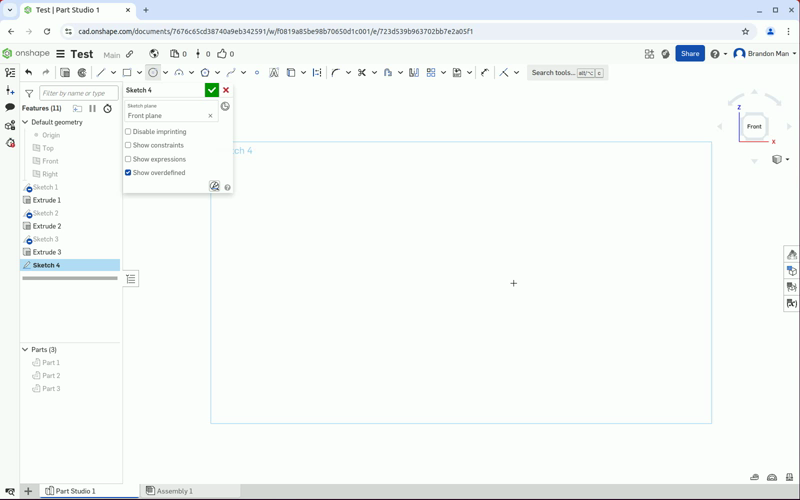
click(513, 282)
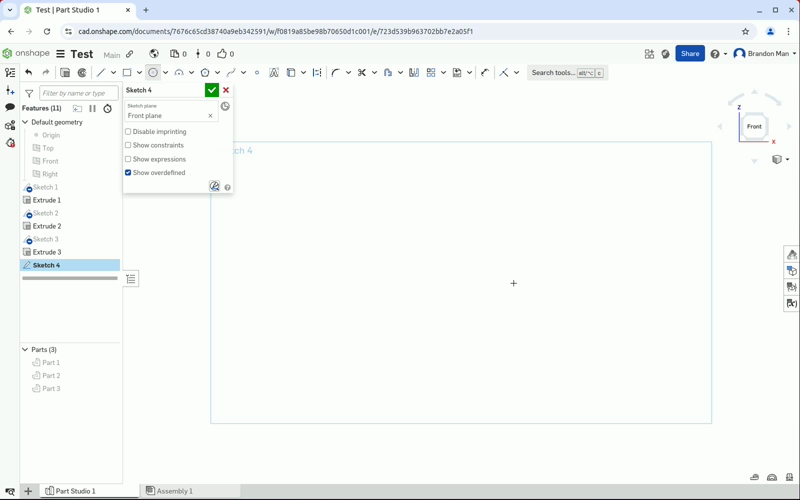
key_up(shift)
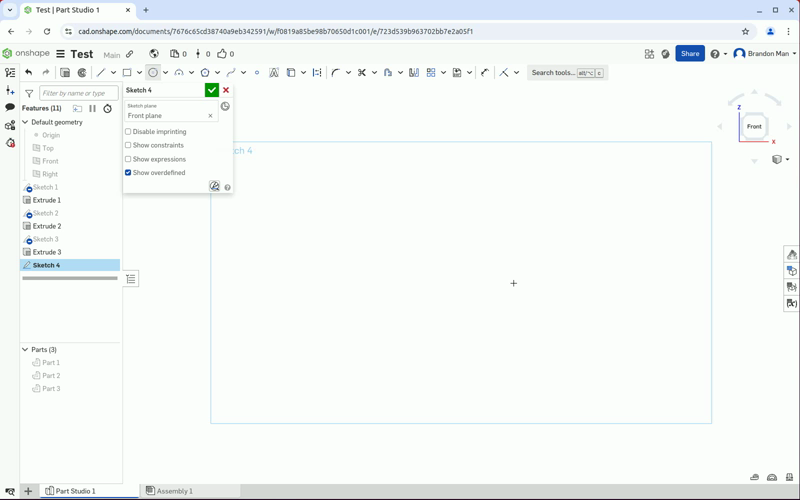
mouse_move(520, 282)
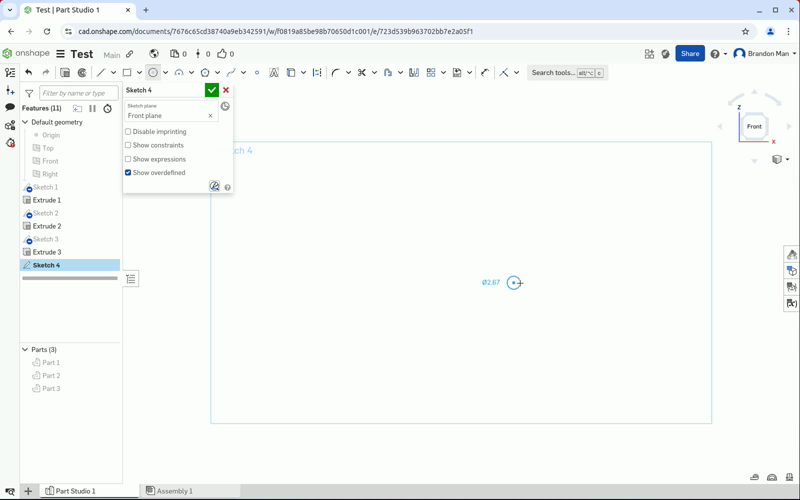
click(520, 282)
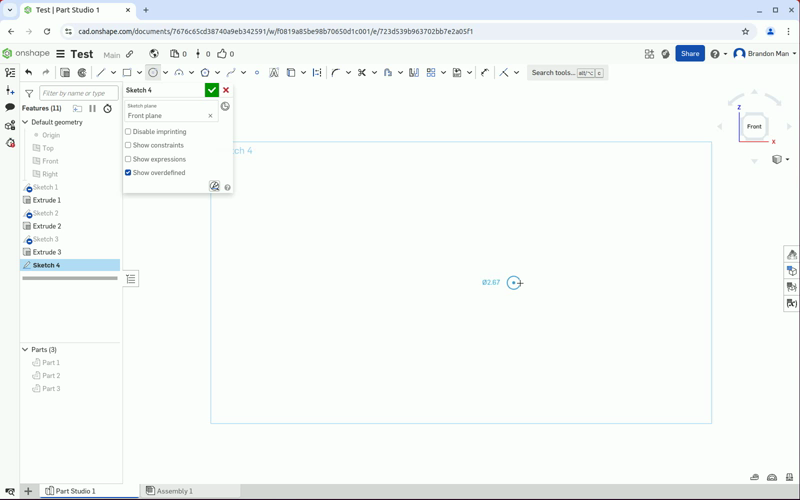
key(esc)
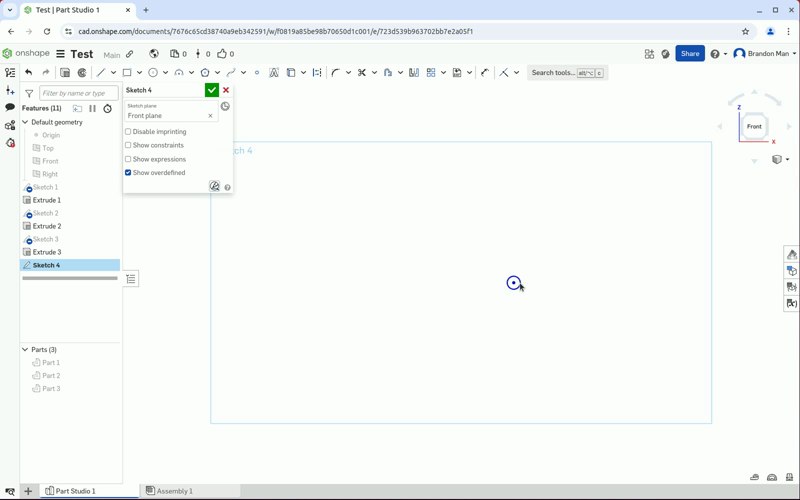
key(c)
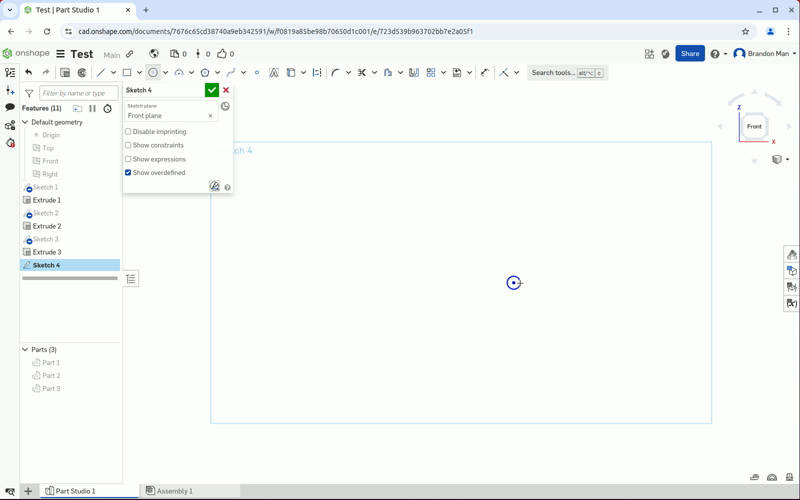
key_down(shift)
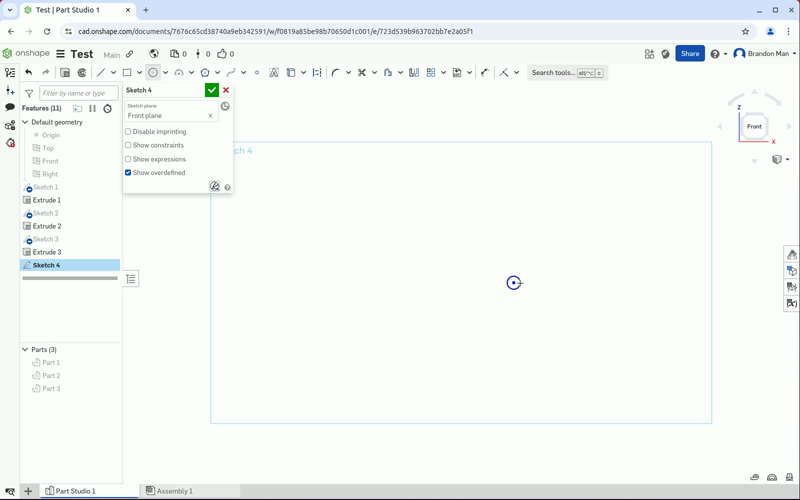
mouse_move(513, 282)
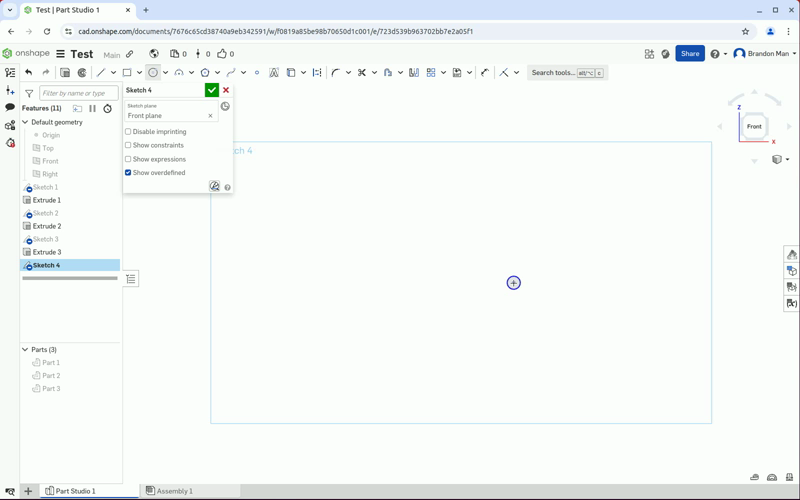
click(513, 282)
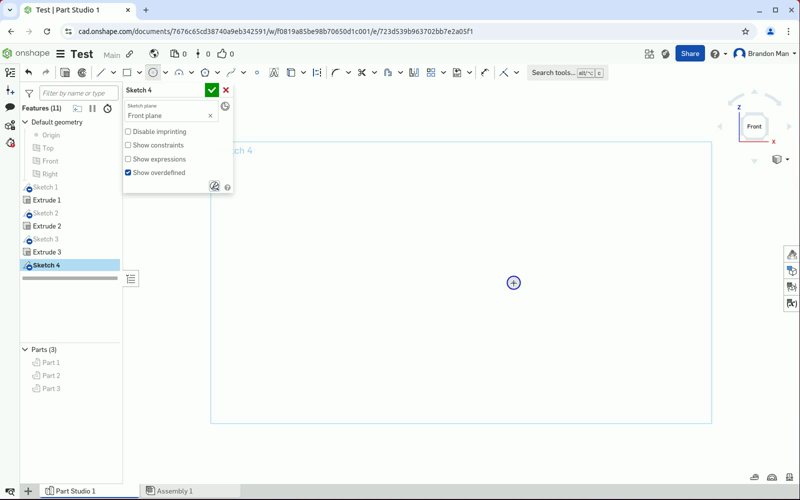
key_up(shift)
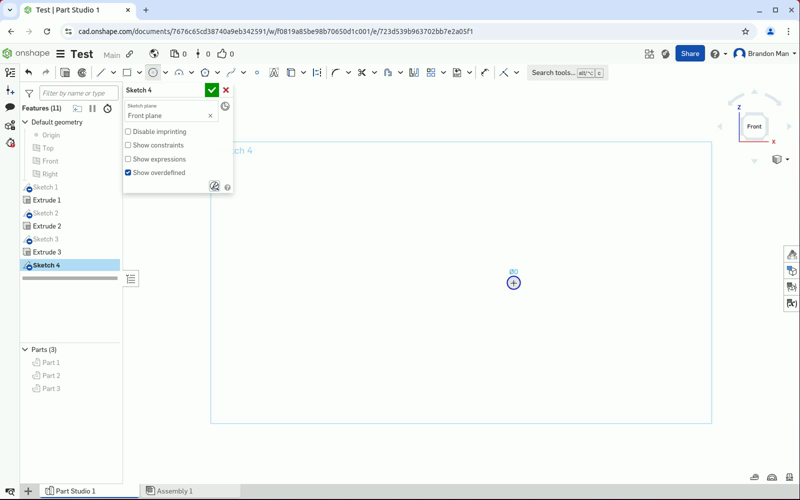
mouse_move(518, 282)
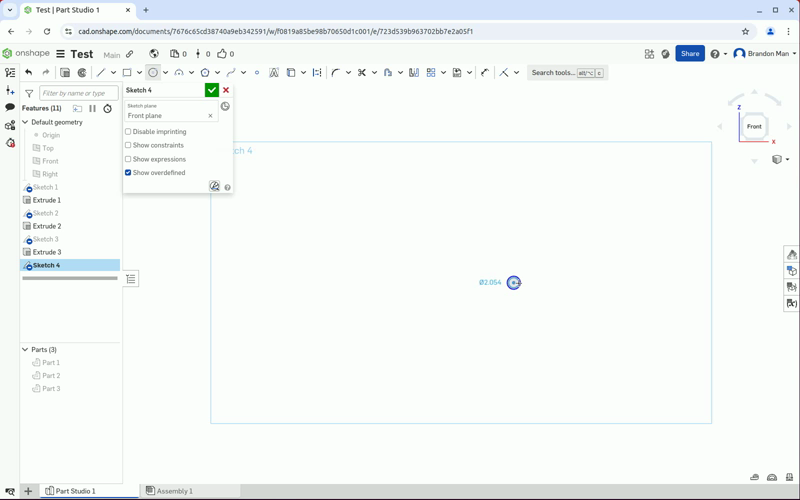
scroll(6)
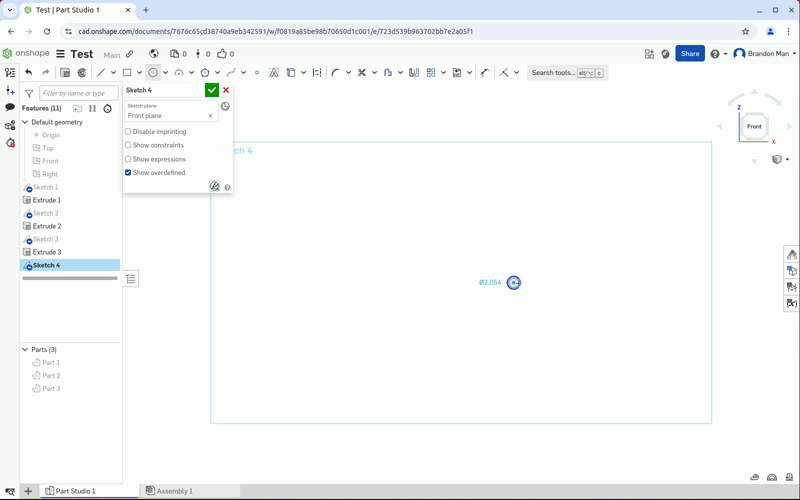
scroll(6)
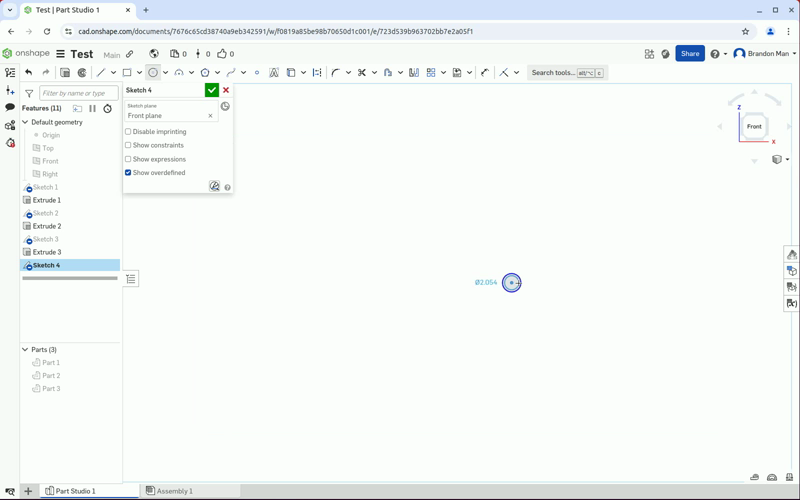
scroll(6)
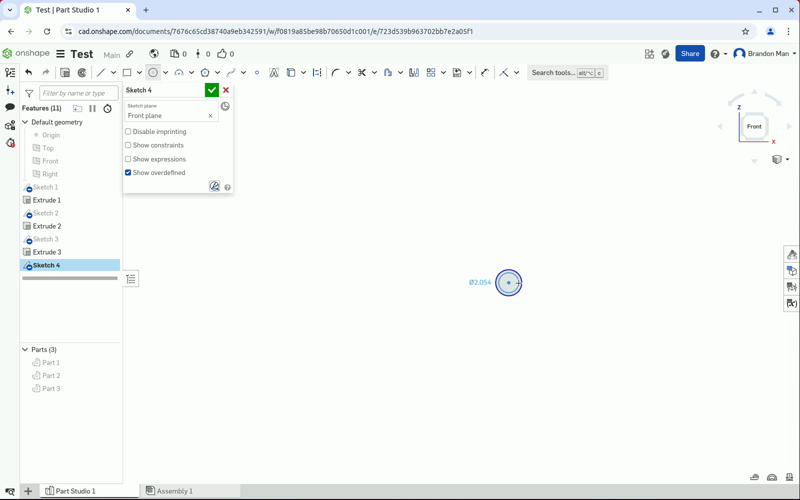
scroll(6)
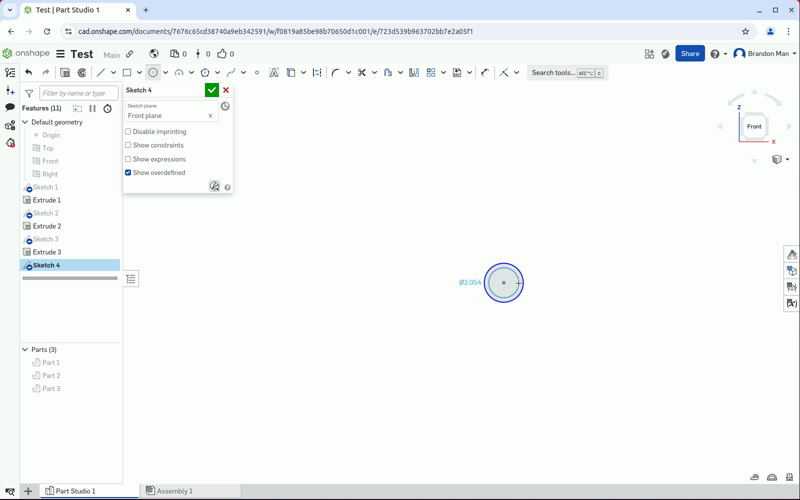
scroll(6)
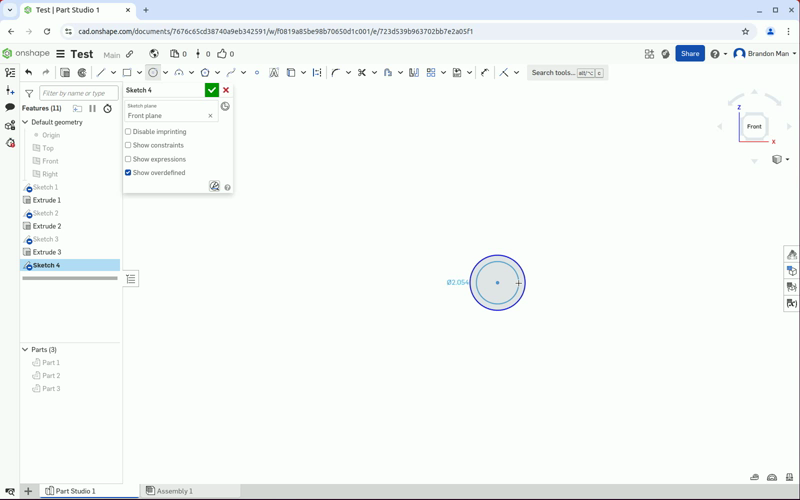
scroll(6)
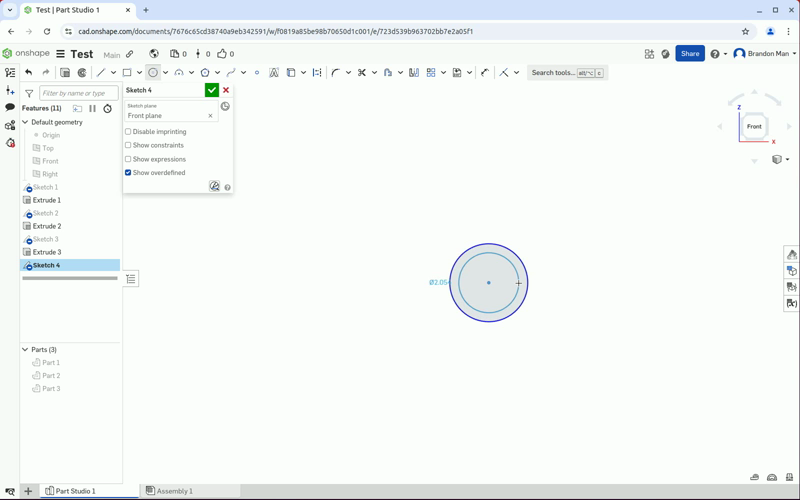
scroll(6)
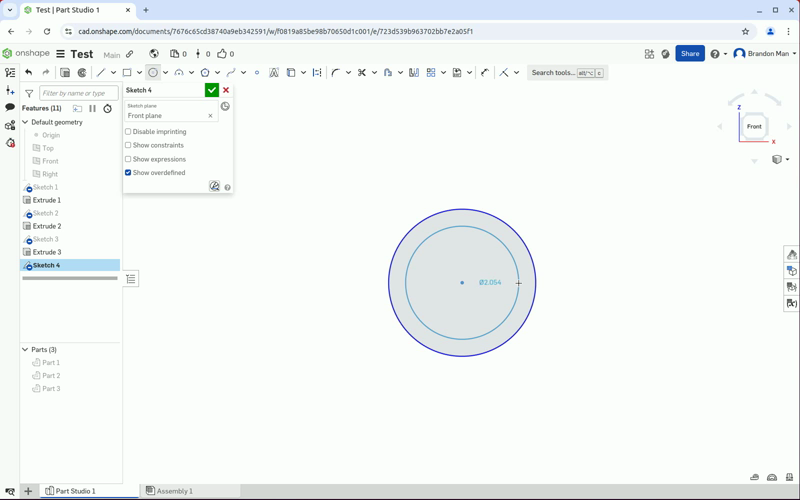
click(518, 282)
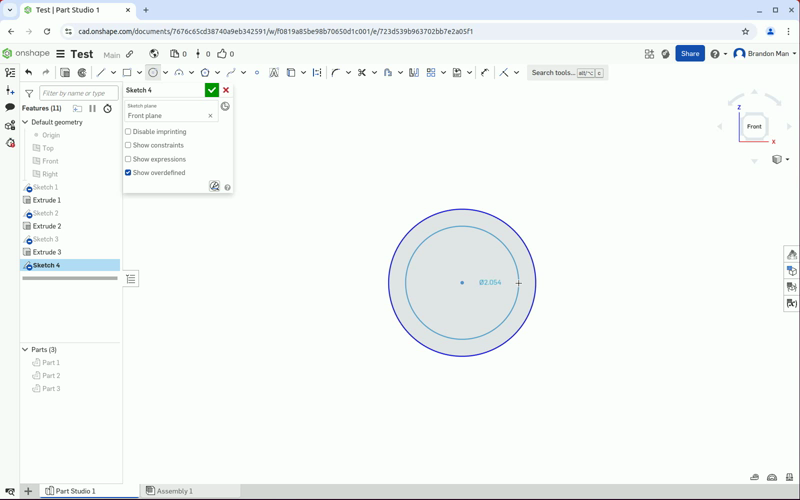
scroll(-6)
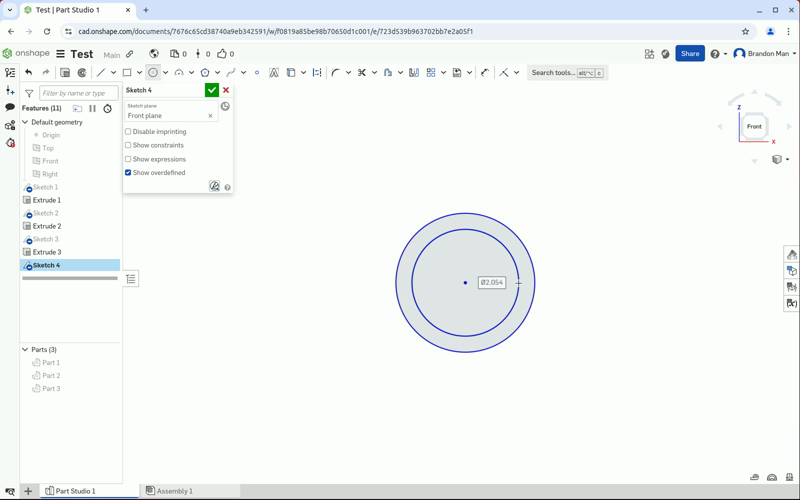
scroll(-6)
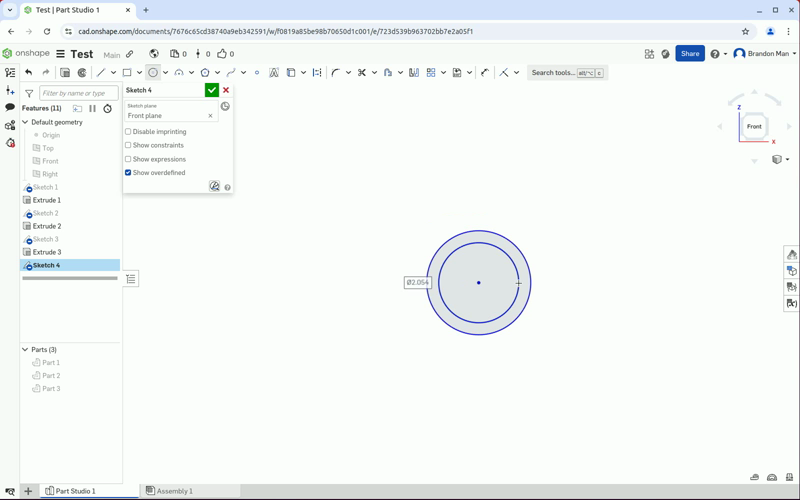
scroll(-6)
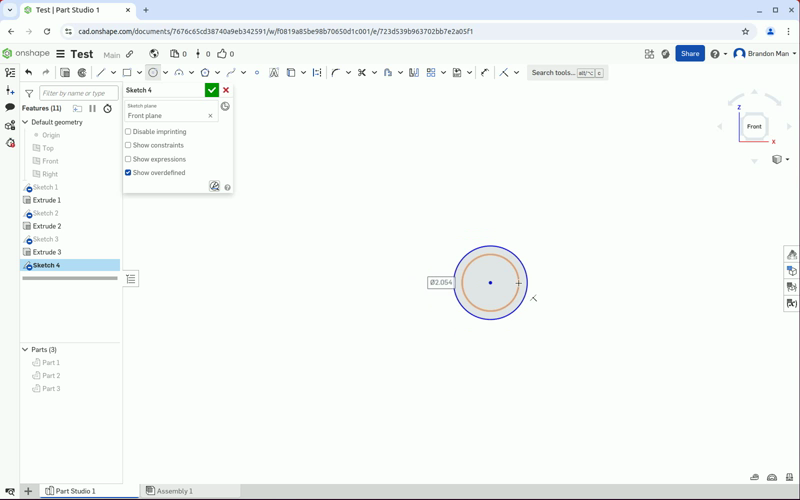
scroll(-6)
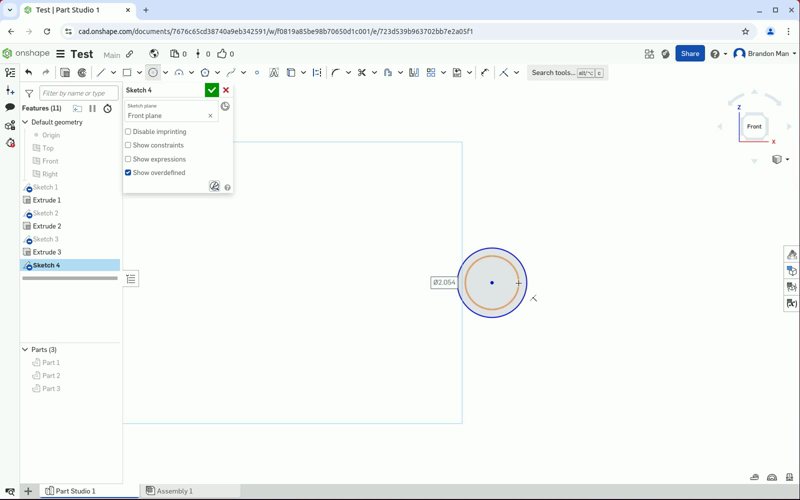
scroll(-6)
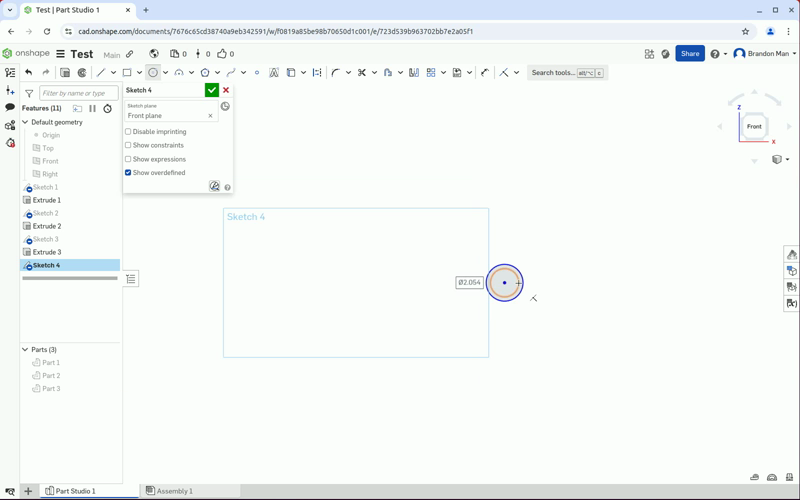
scroll(-6)
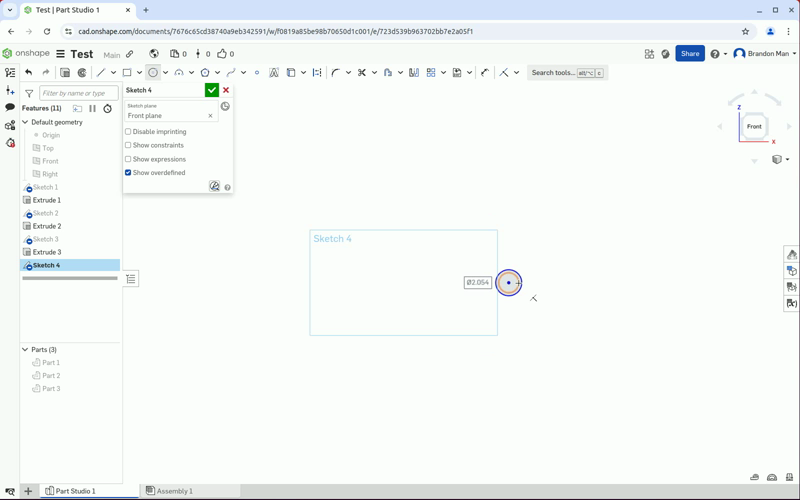
scroll(-6)
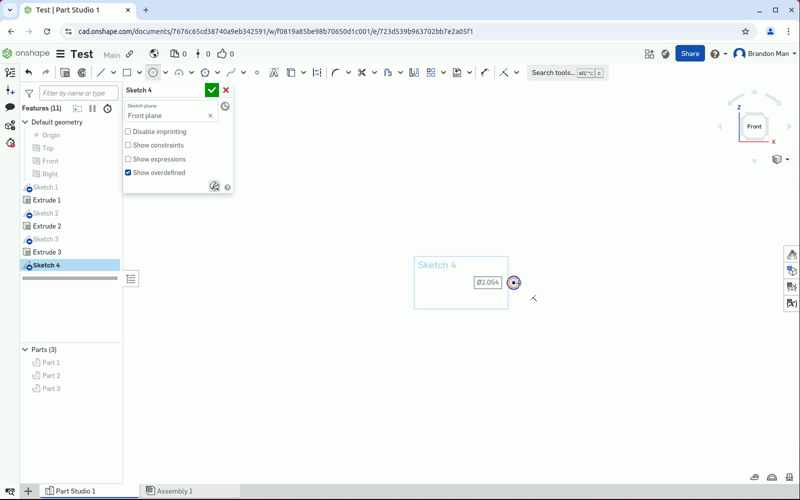
key(esc)
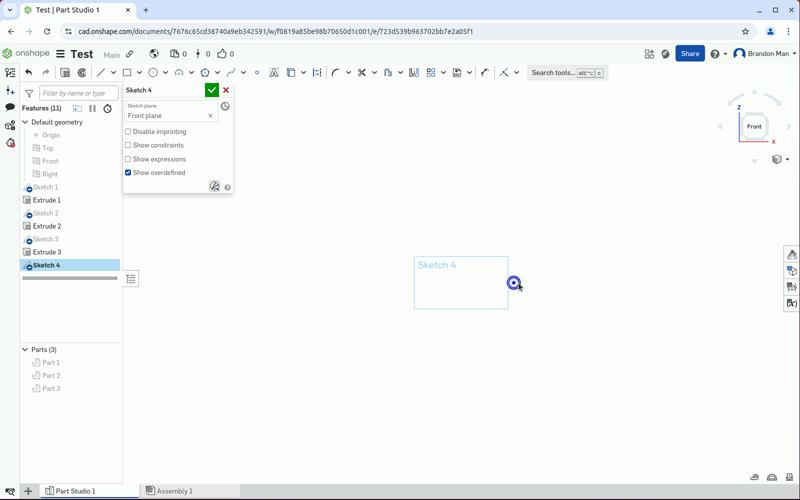
mouse_move(520, 282)
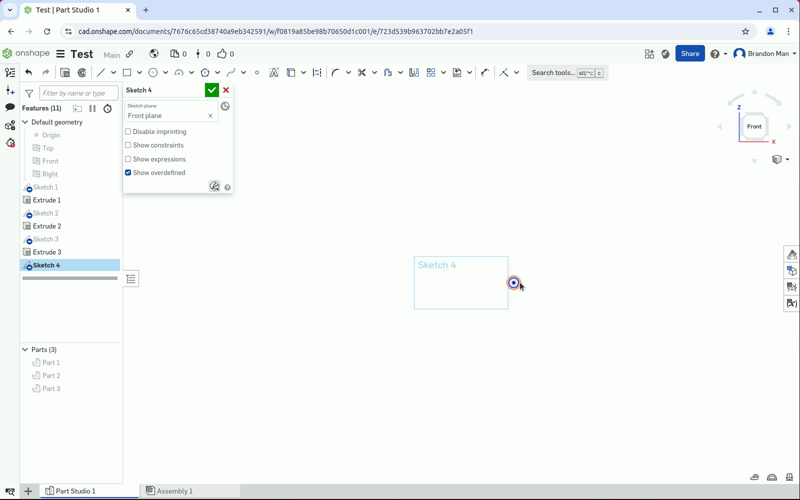
scroll(6)
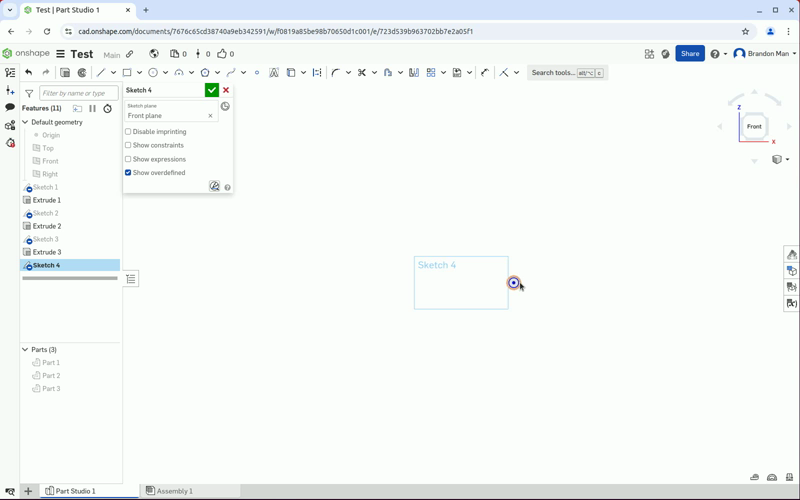
scroll(6)
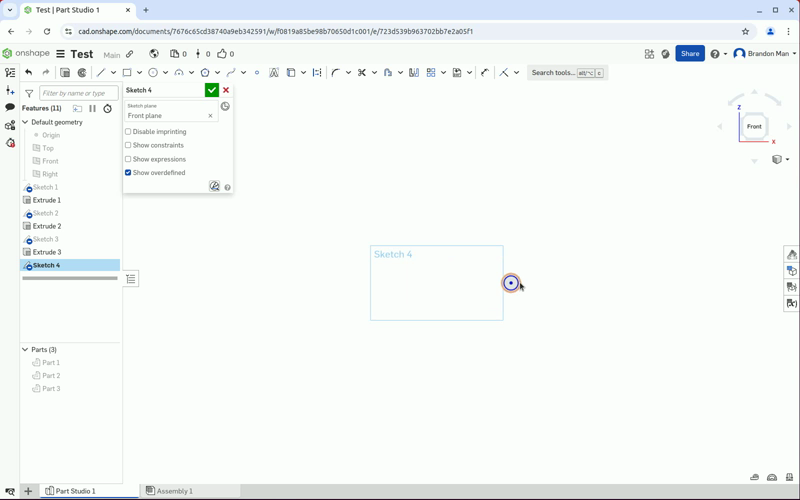
scroll(6)
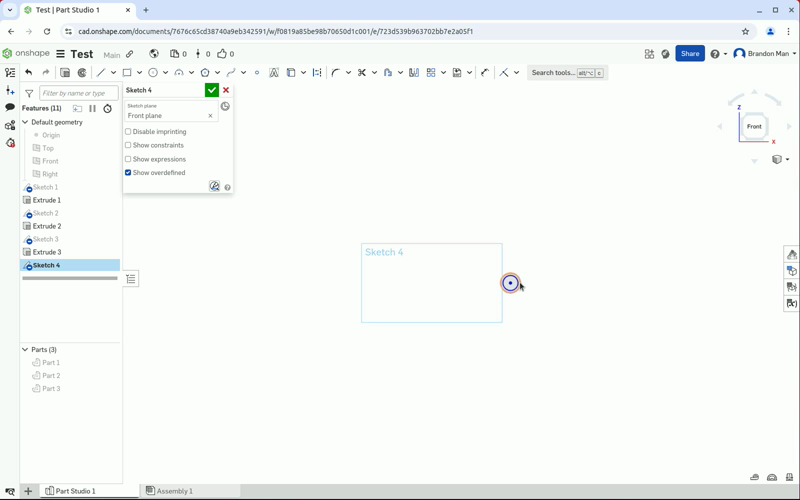
scroll(6)
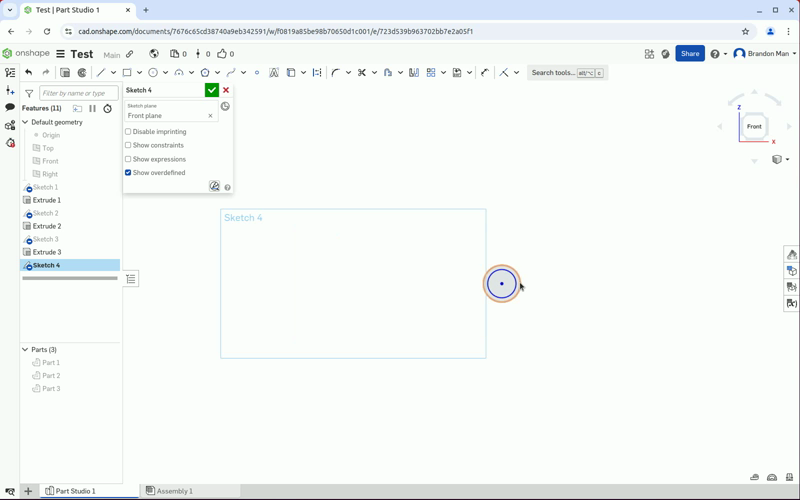
scroll(6)
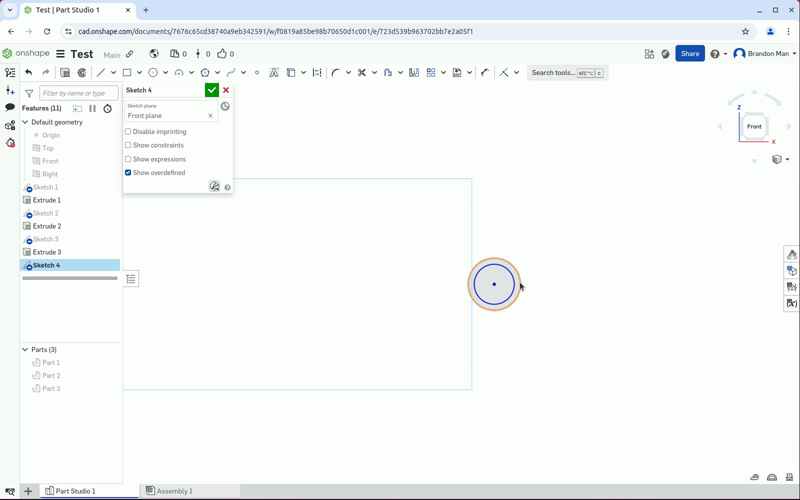
scroll(6)
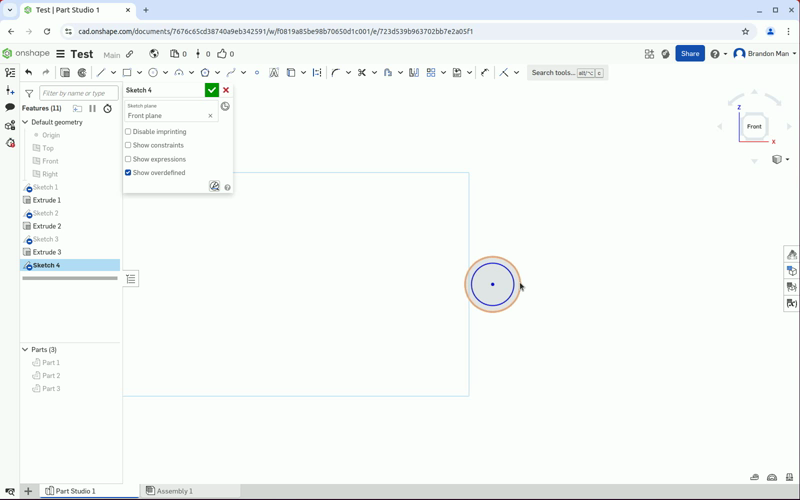
scroll(6)
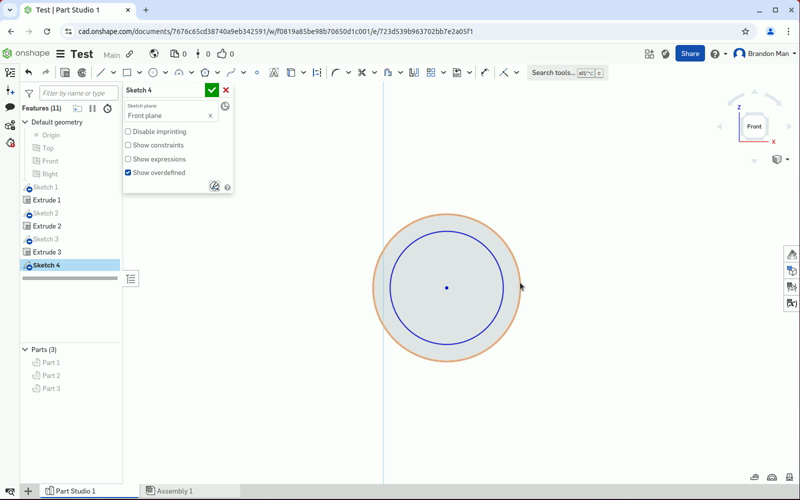
click(520, 282)
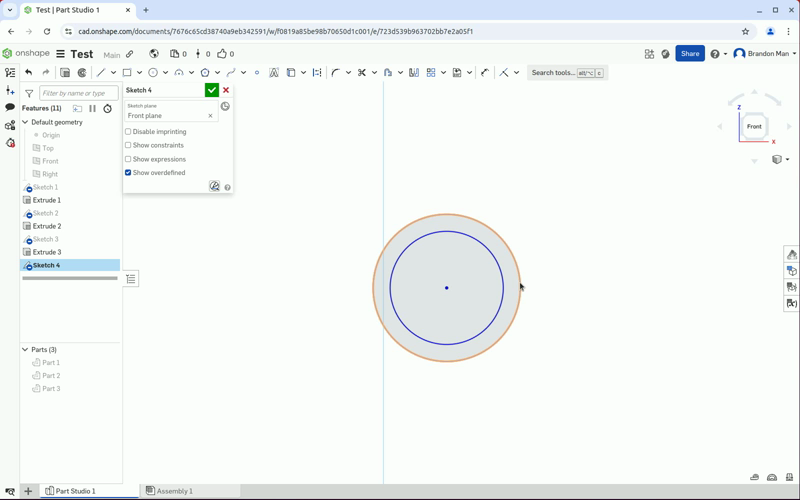
scroll(-6)
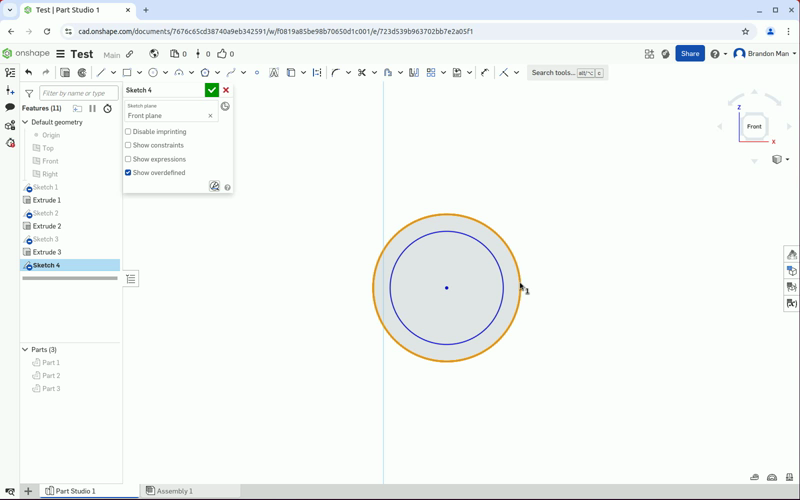
scroll(-6)
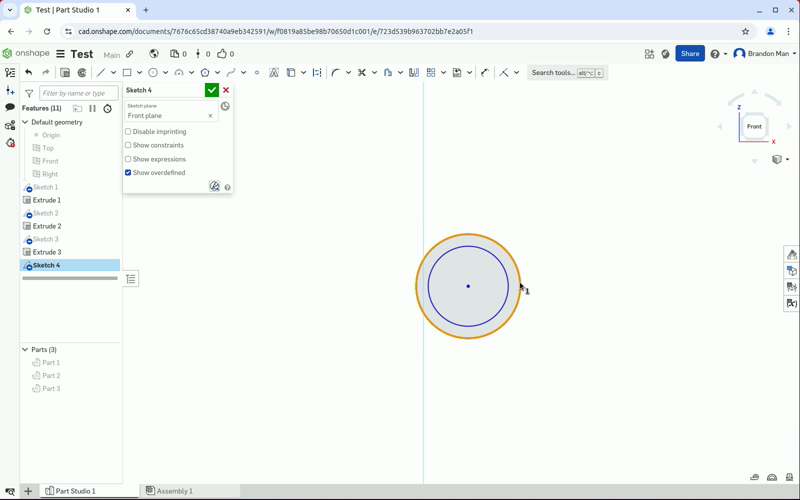
scroll(-6)
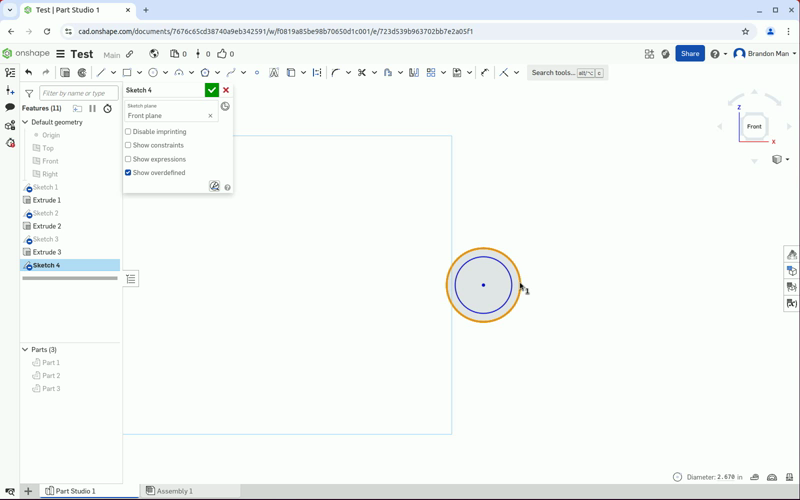
scroll(-6)
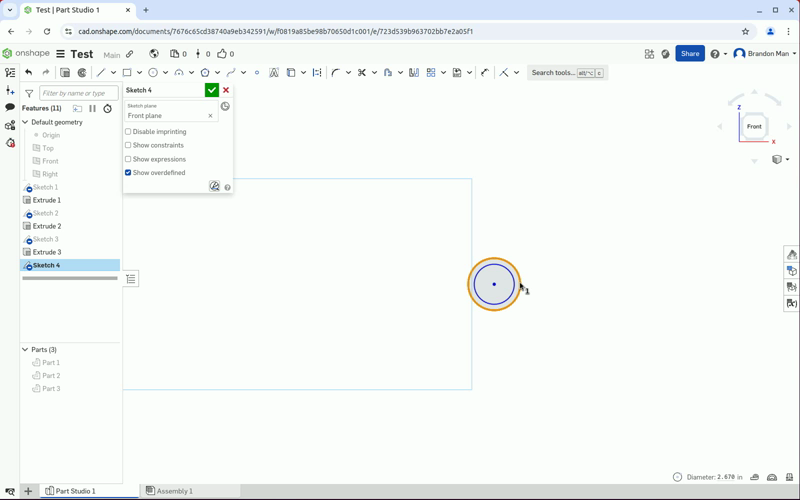
scroll(-6)
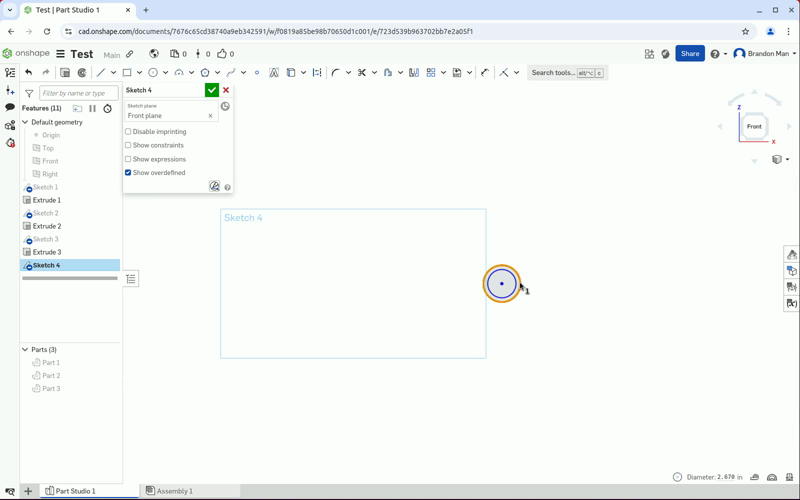
scroll(-6)
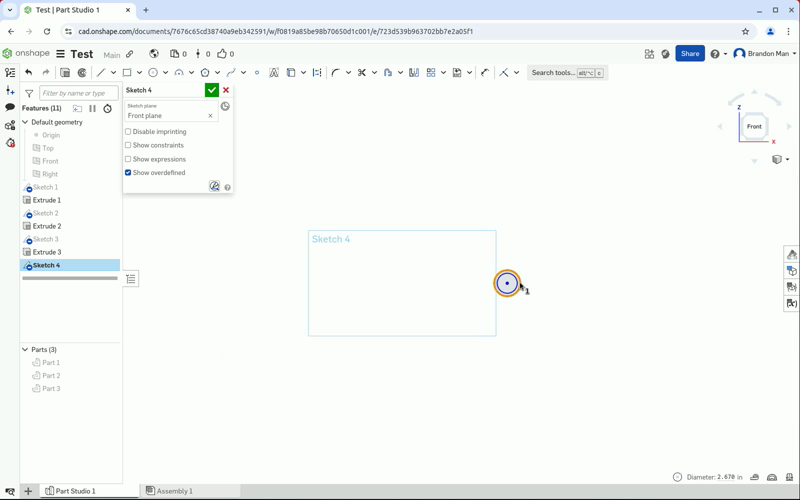
scroll(-6)
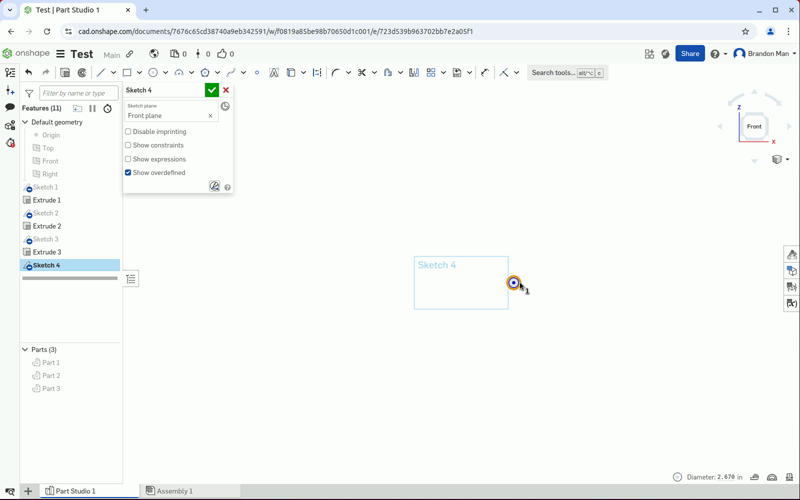
mouse_move(73, 352)
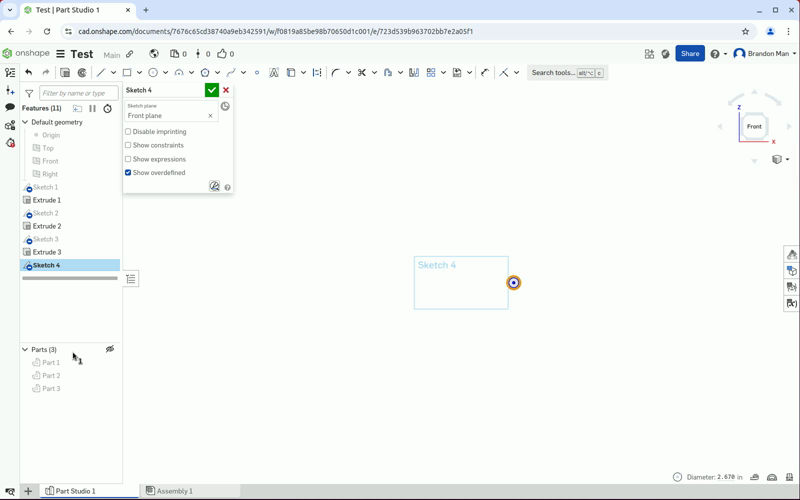
key(shift+y)
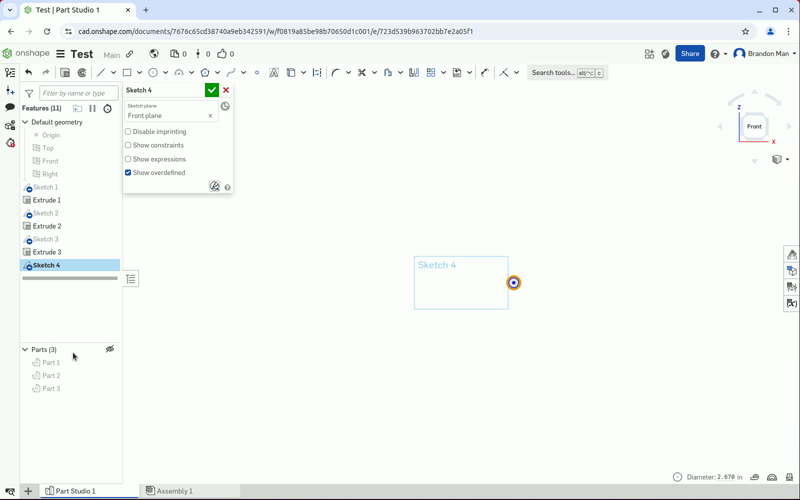
key(shift+e)
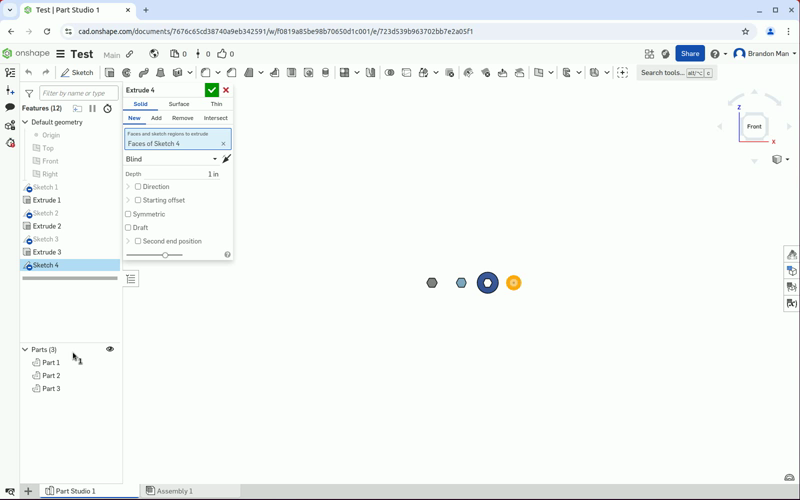
mouse_move(143, 106)
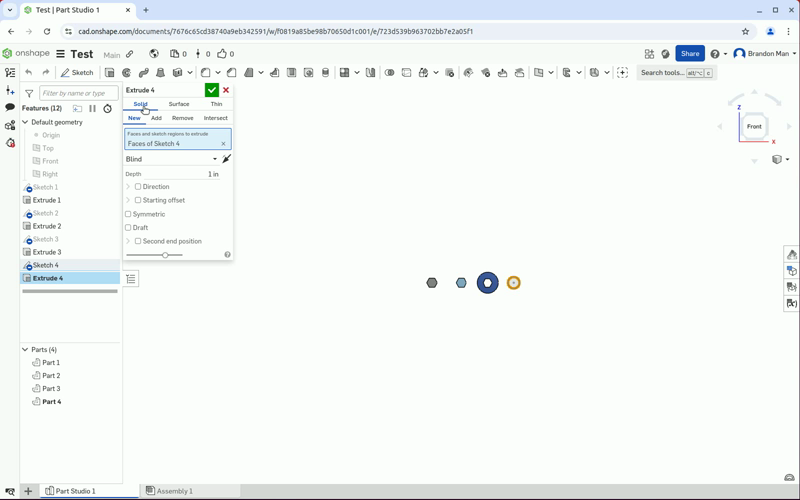
click(143, 106)
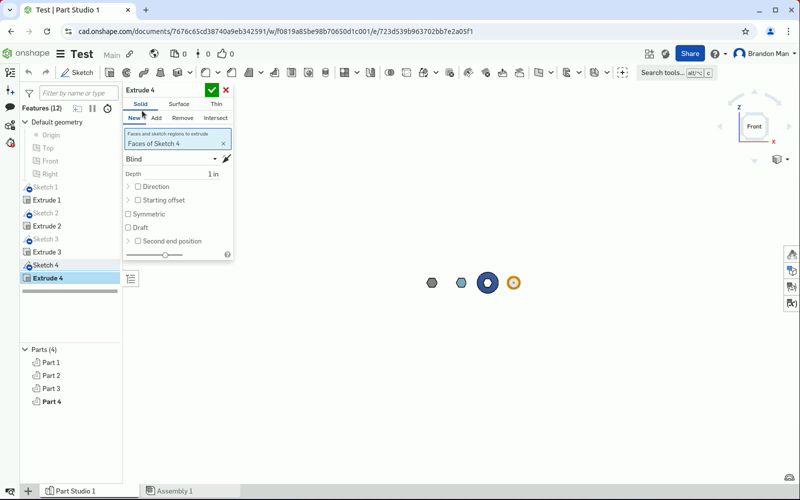
mouse_move(137, 120)
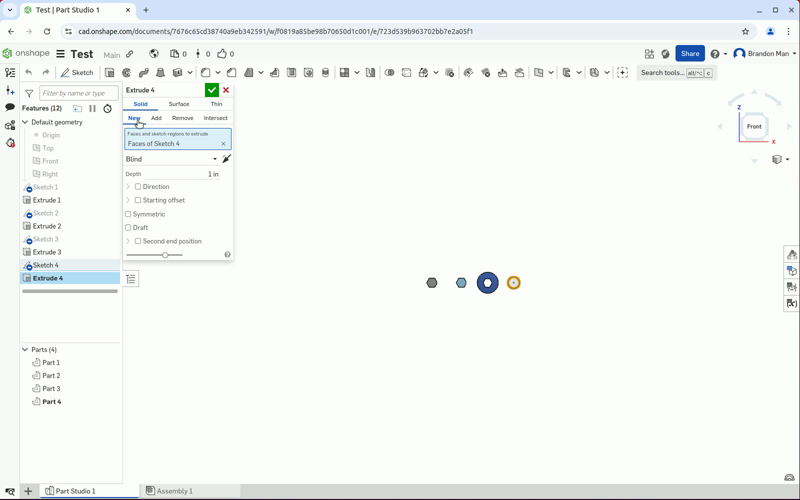
click(137, 120)
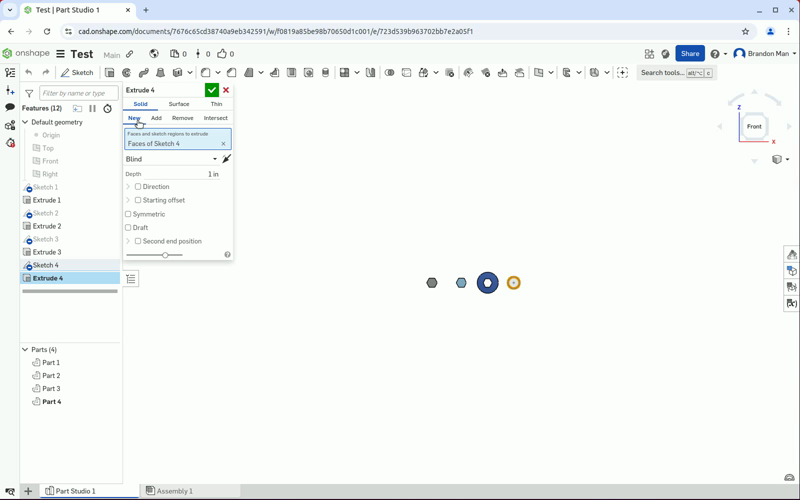
key(tab, 4)
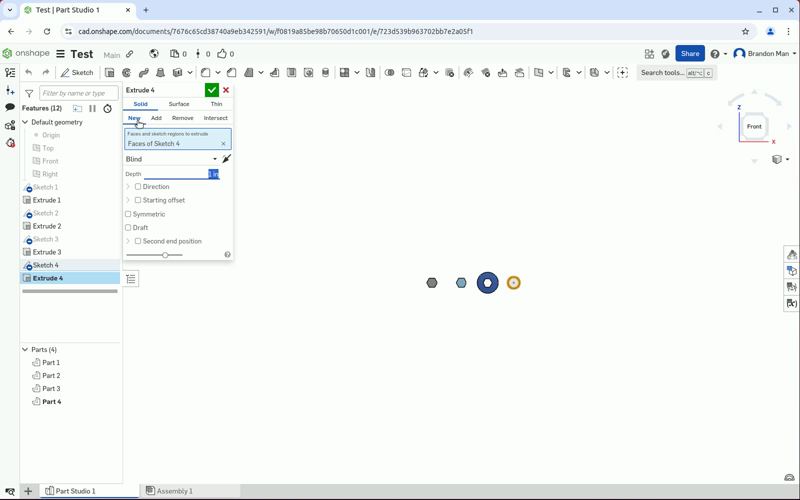
text(0.241)
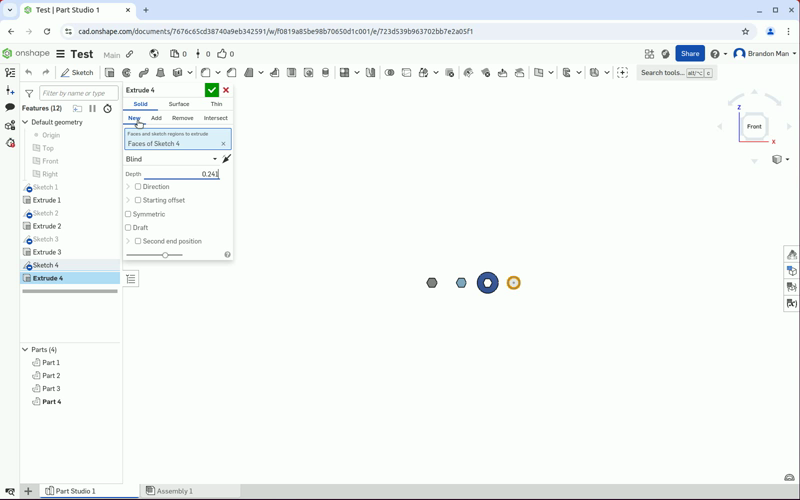
key(enter)
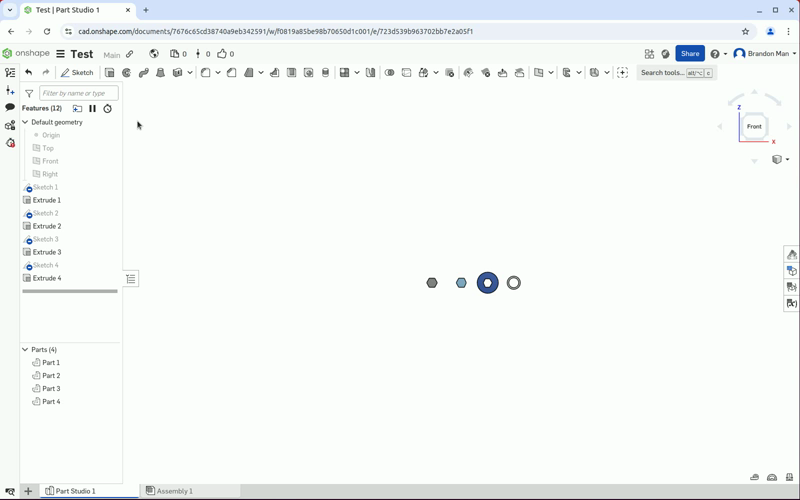
key(shift+h)
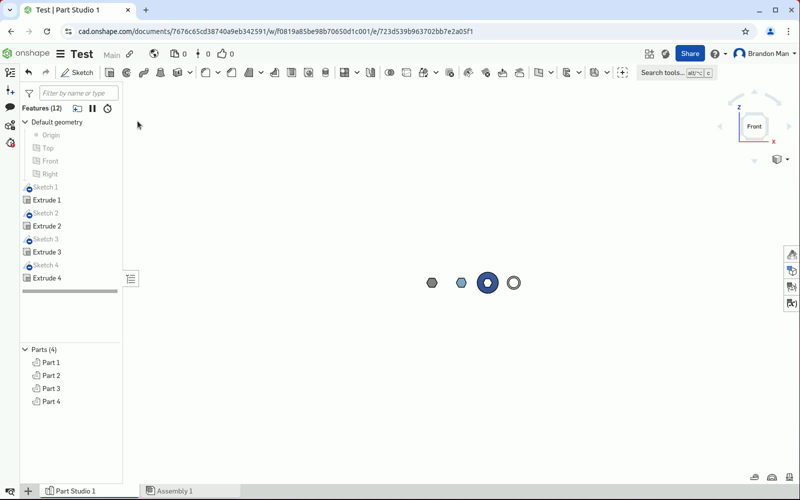
key(shift+h)
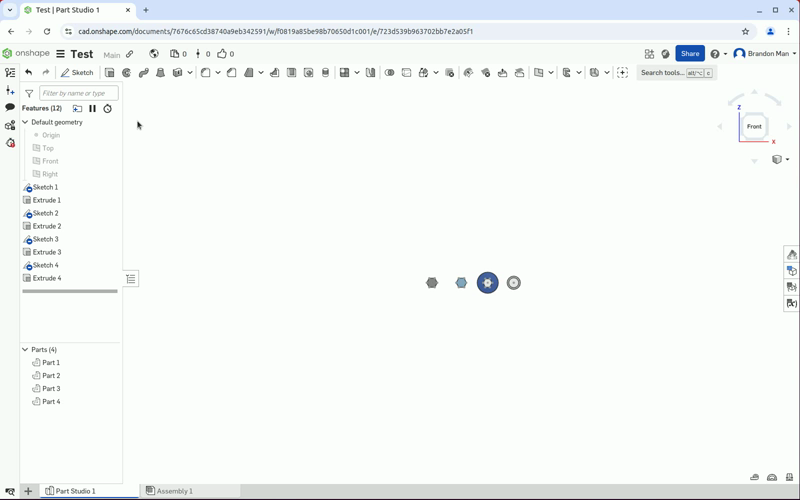
key(shift+7)
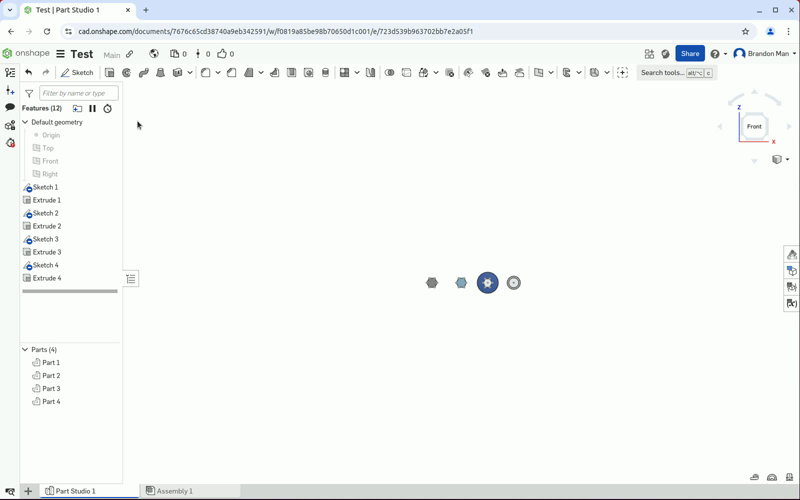
key(left, 2)
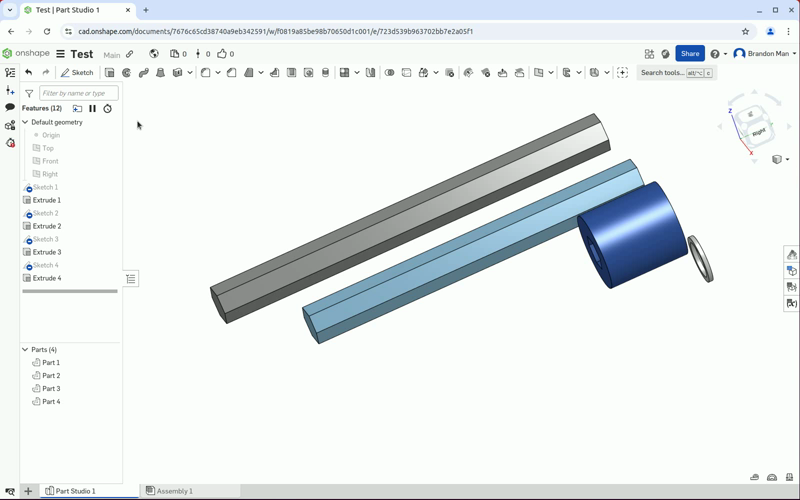
key(down, 2)
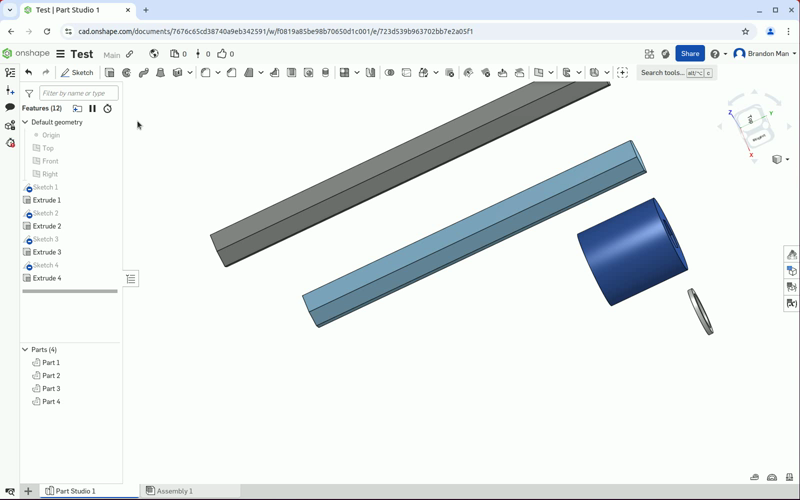
key(up, 2)
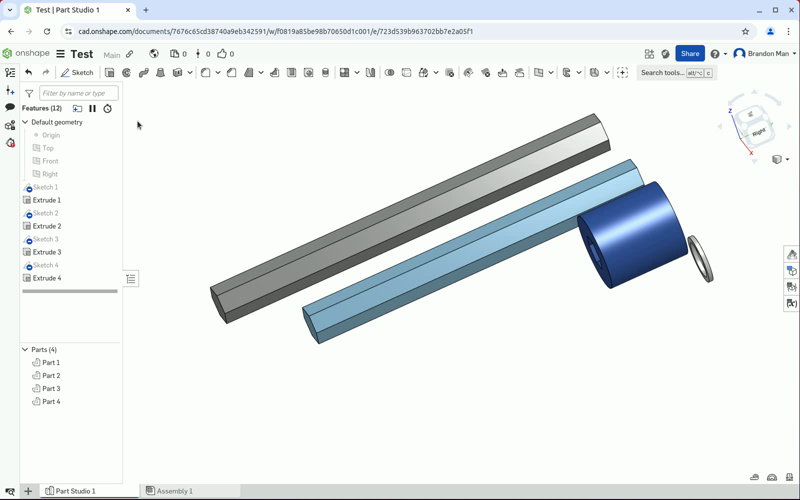
key(right, 2)
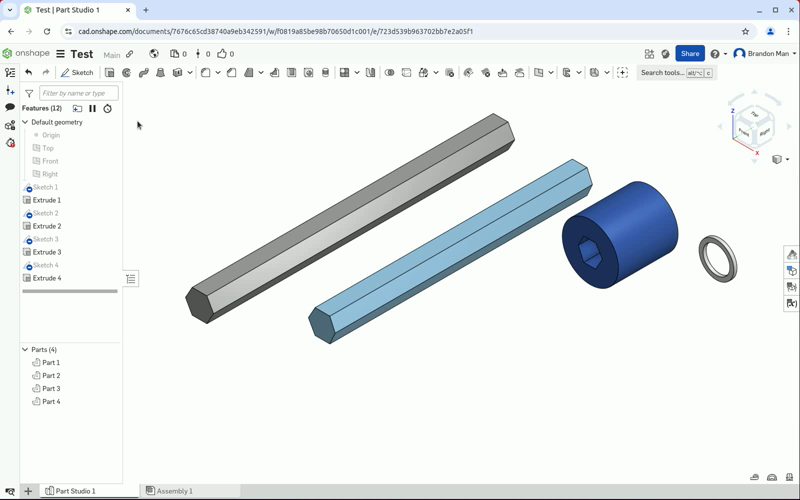
mouse_move(73, 189)
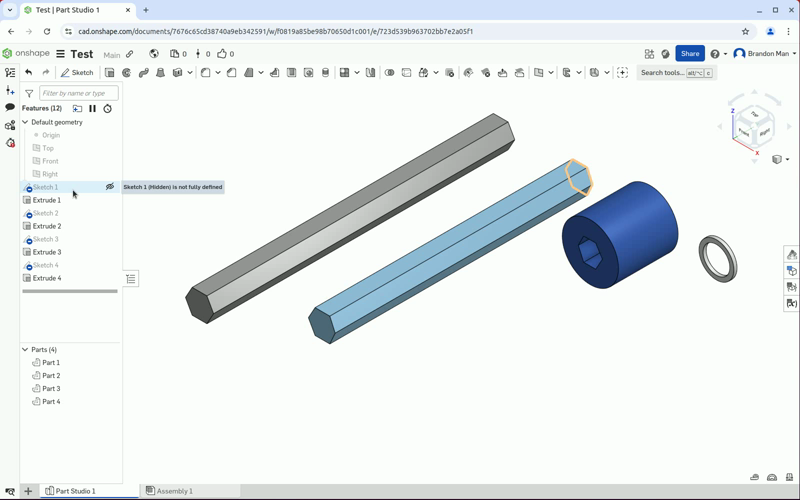
click(73, 189)